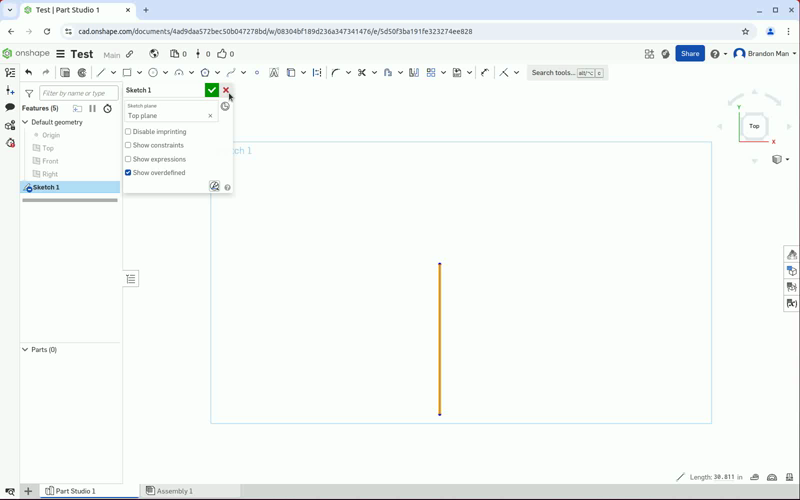
key(shift+h)
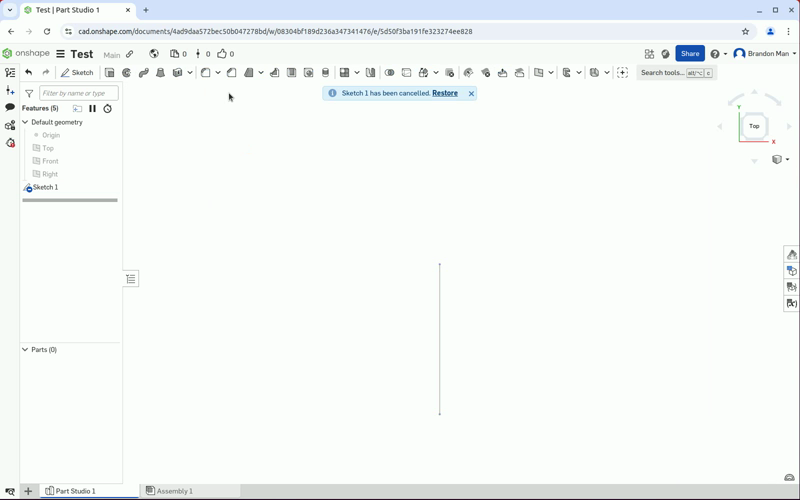
mouse_move(73, 352)
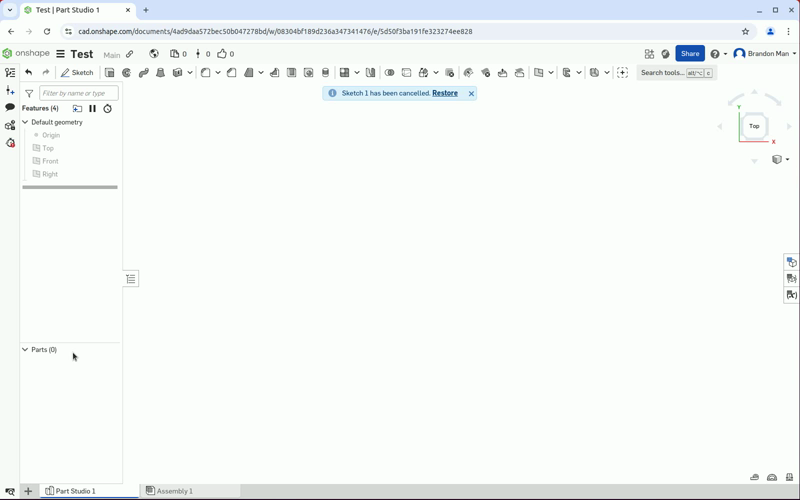
key(y)
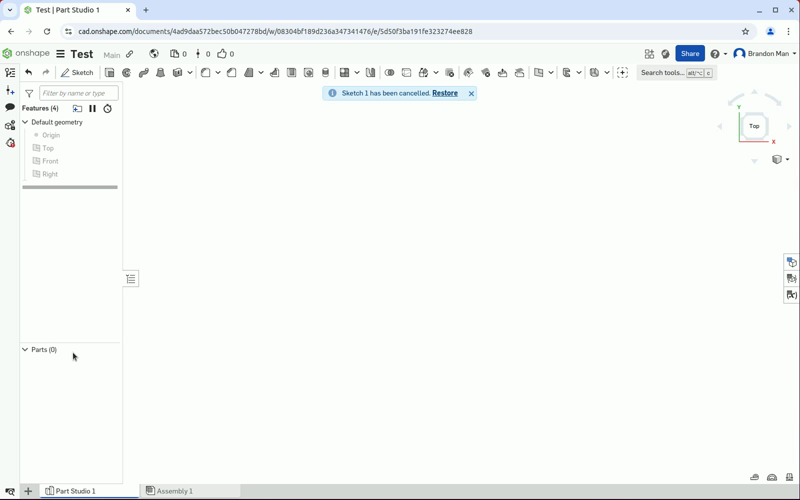
key(shift+p)
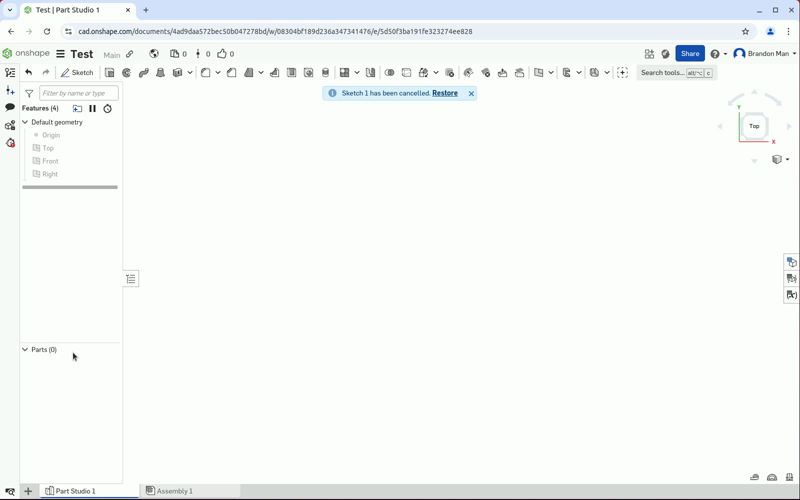
key(space)
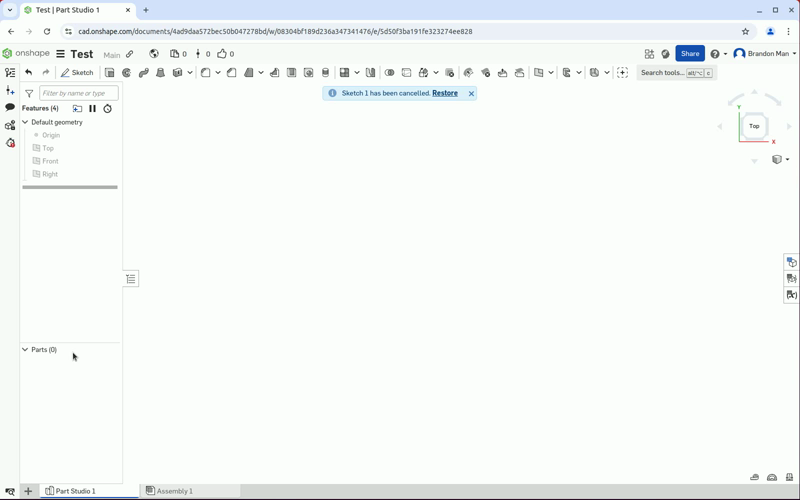
key_down(shift)
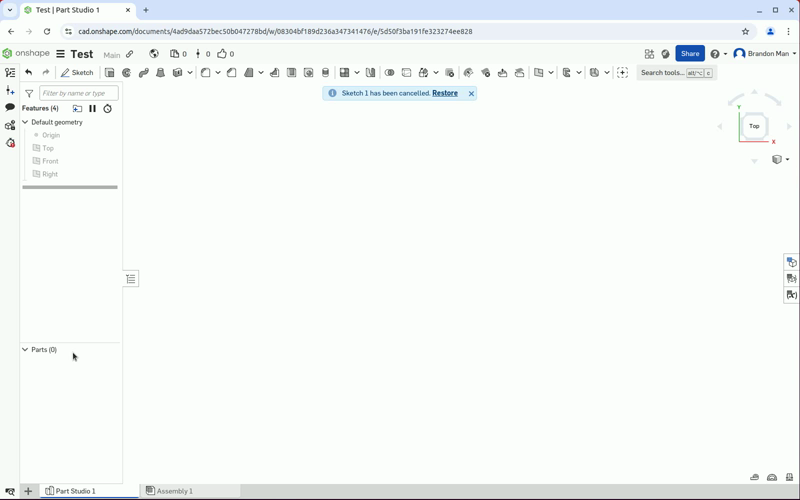
key(up)
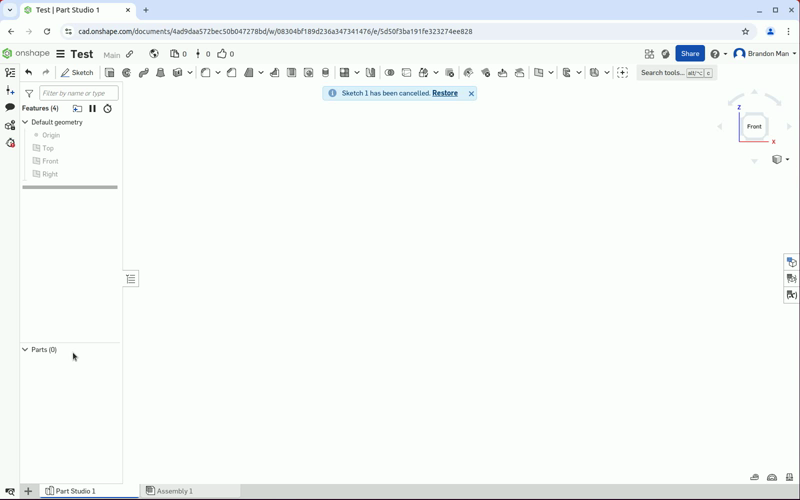
key_up(shift)
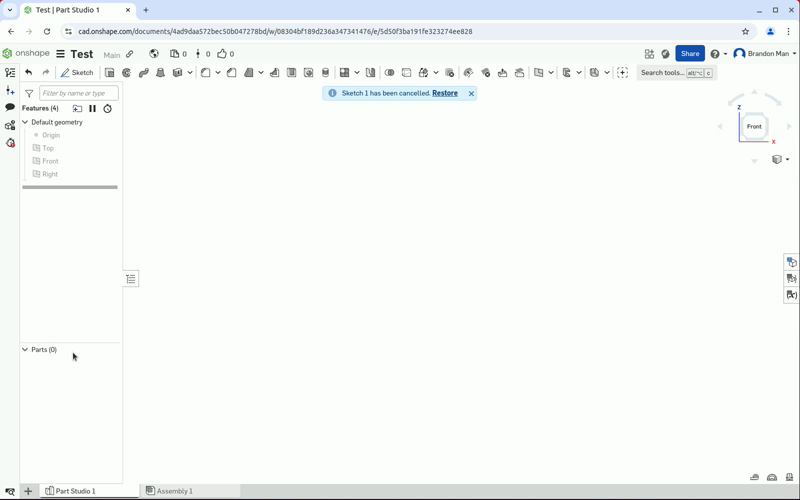
mouse_move(73, 352)
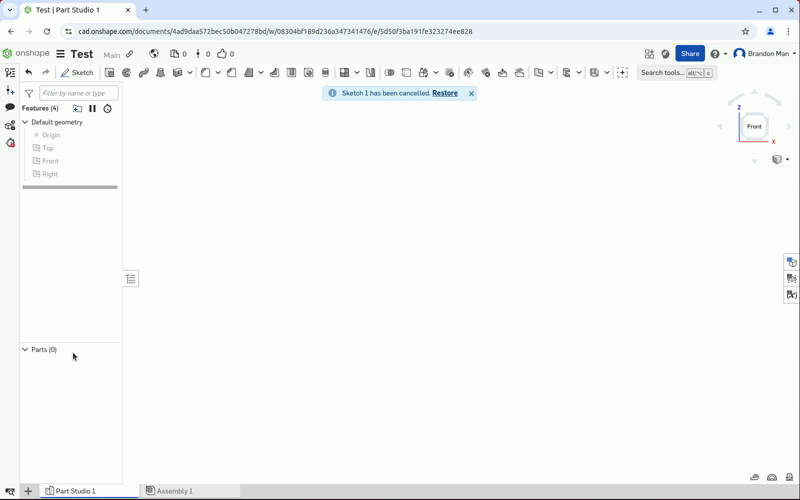
key(shift+y)
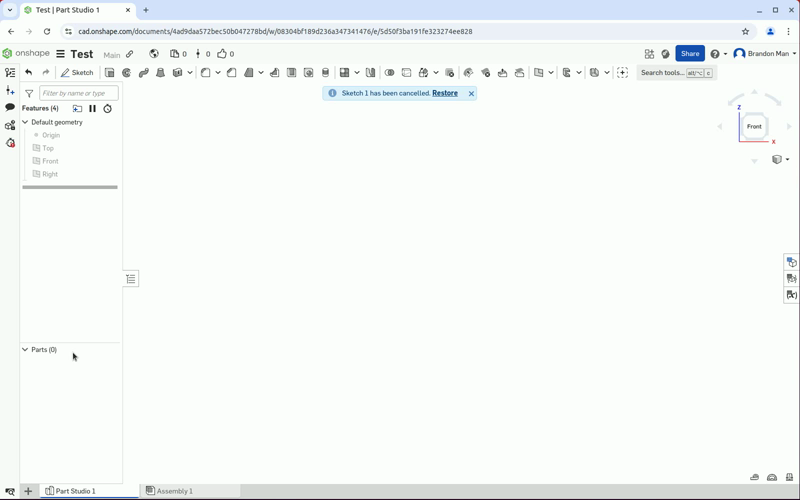
key(shift+s)
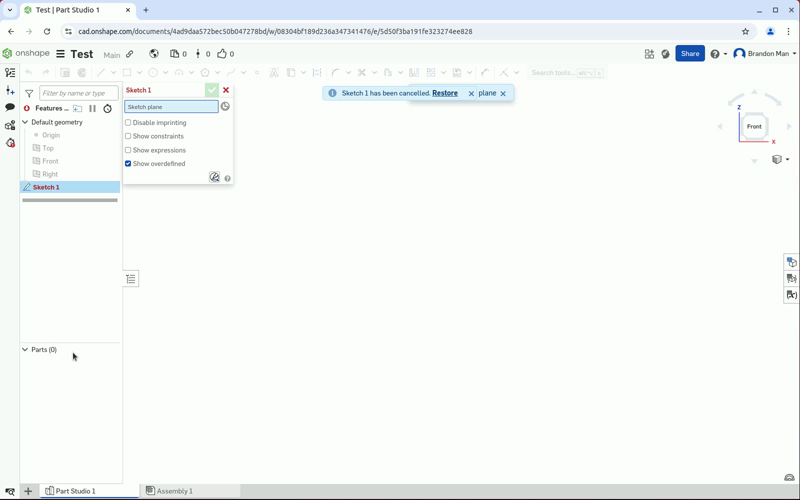
mouse_move(73, 163)
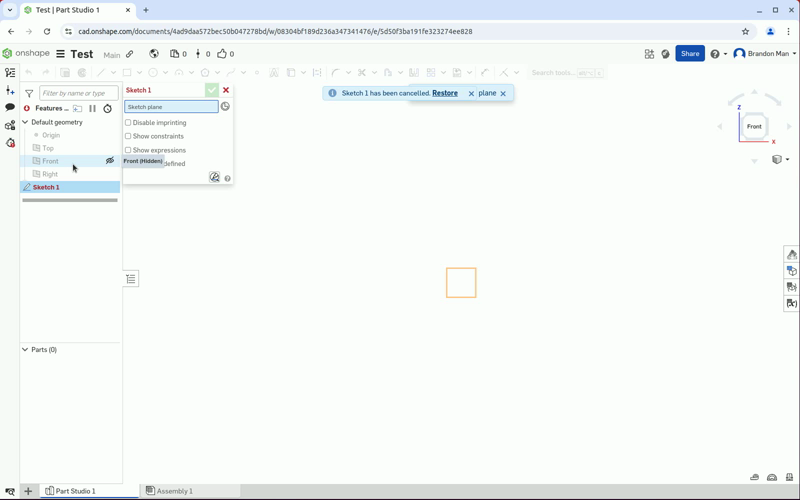
click(73, 163)
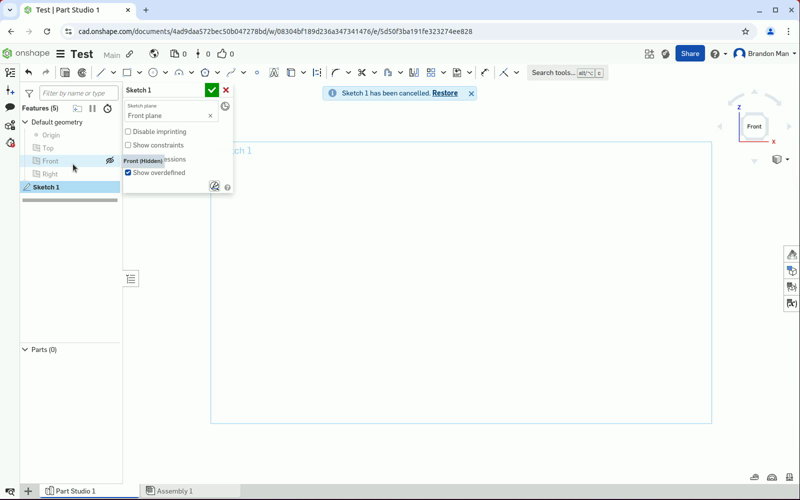
mouse_move(73, 352)
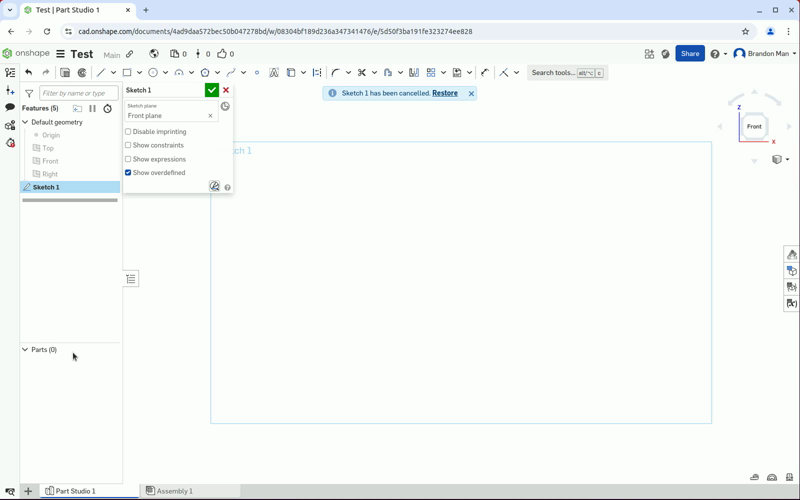
key(y)
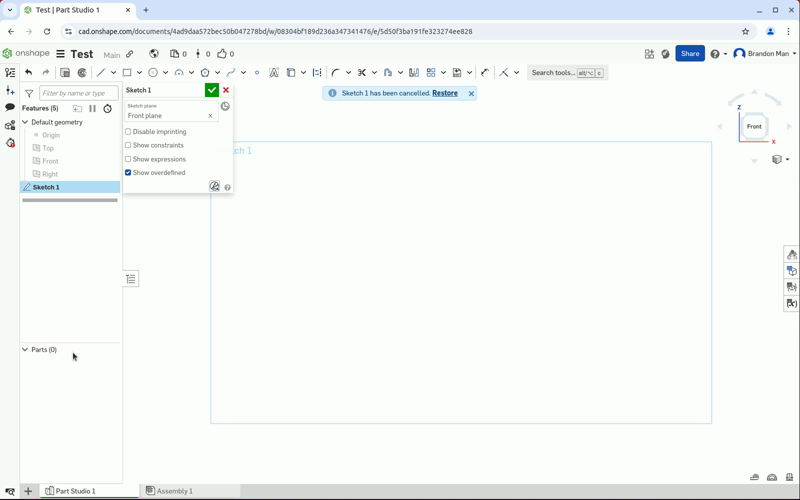
key(l)
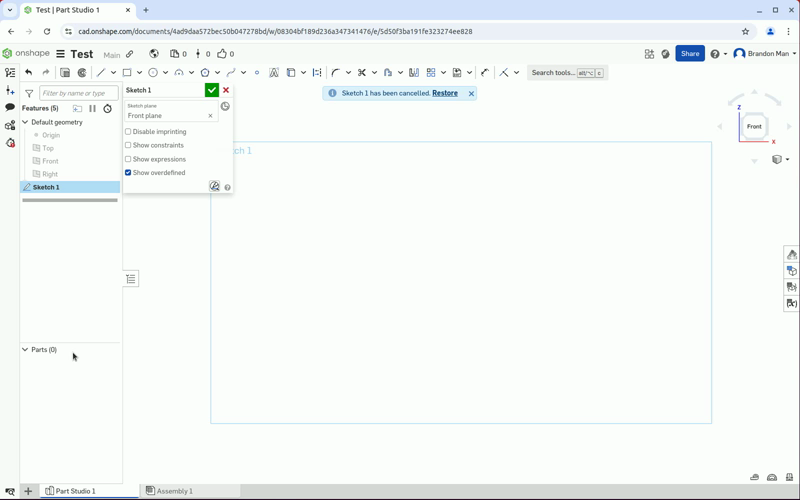
key_down(shift)
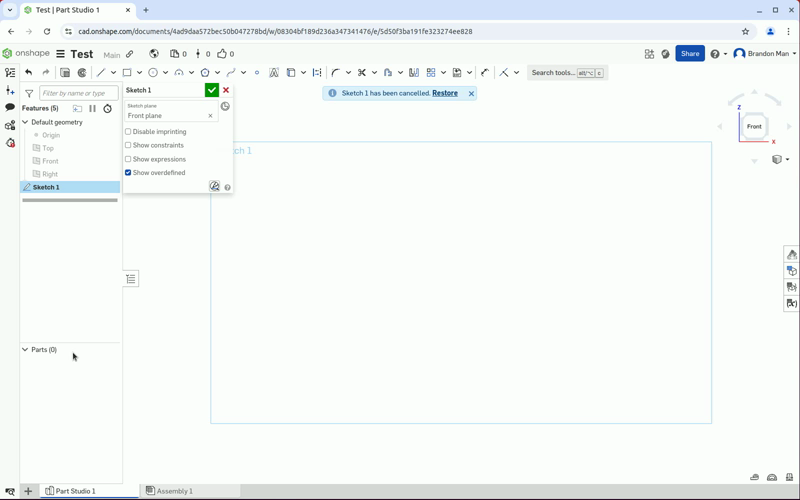
mouse_move(397, 291)
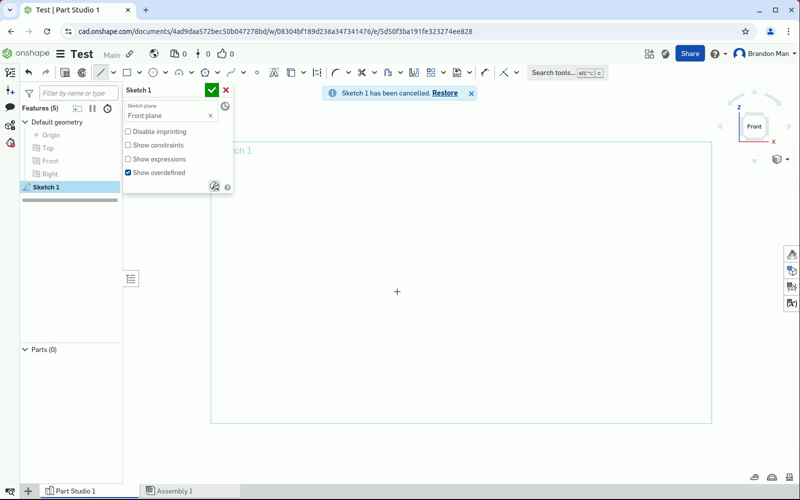
click(397, 291)
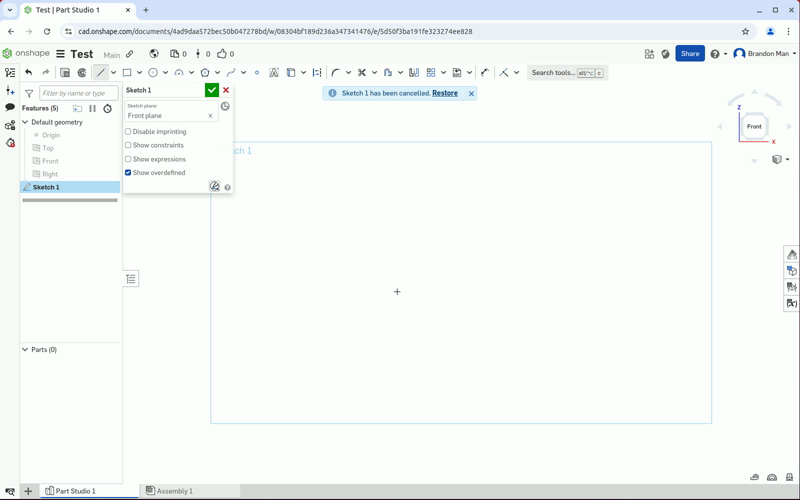
key_up(shift)
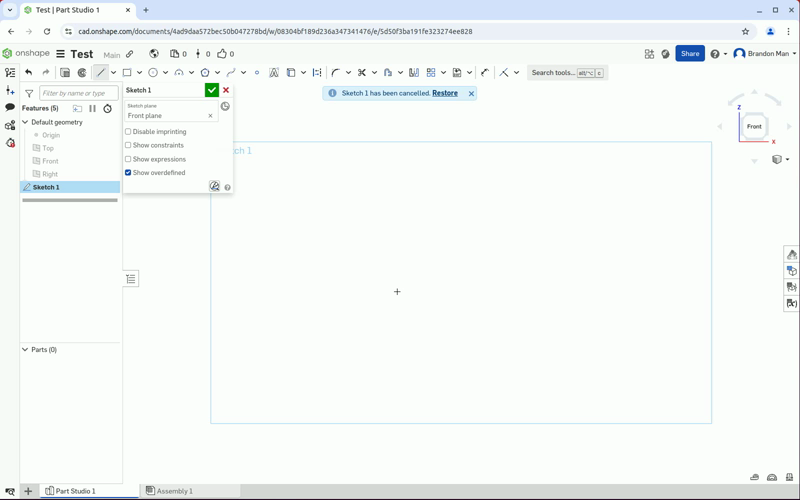
key_down(shift)
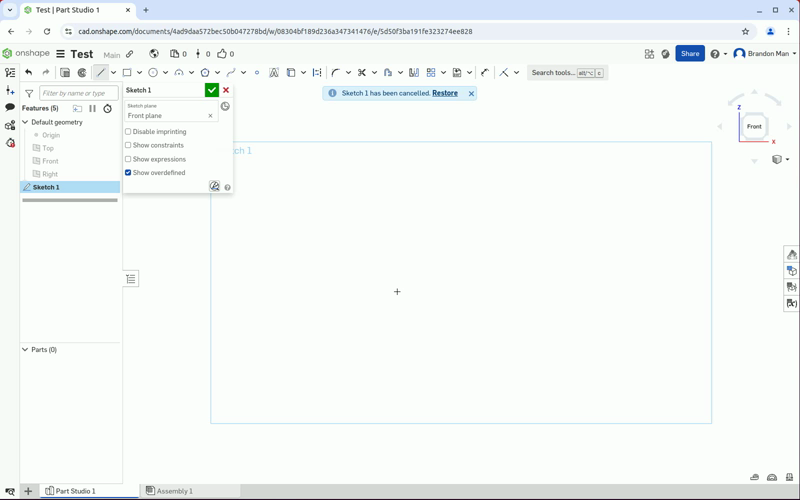
mouse_move(461, 291)
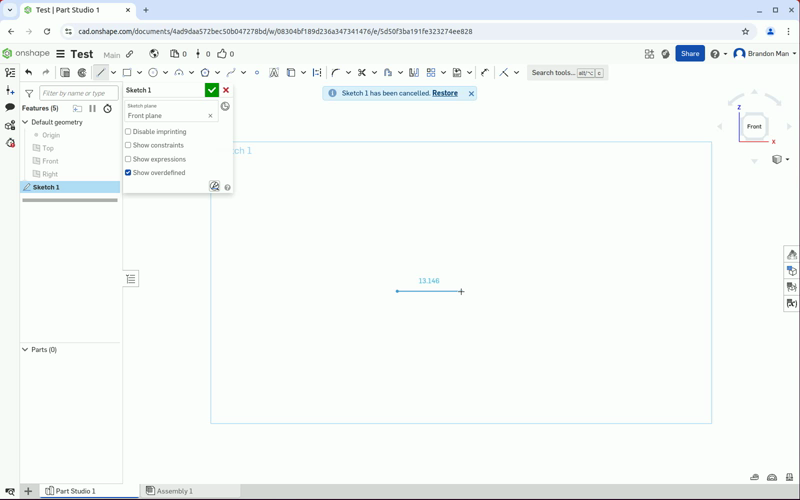
click(461, 291)
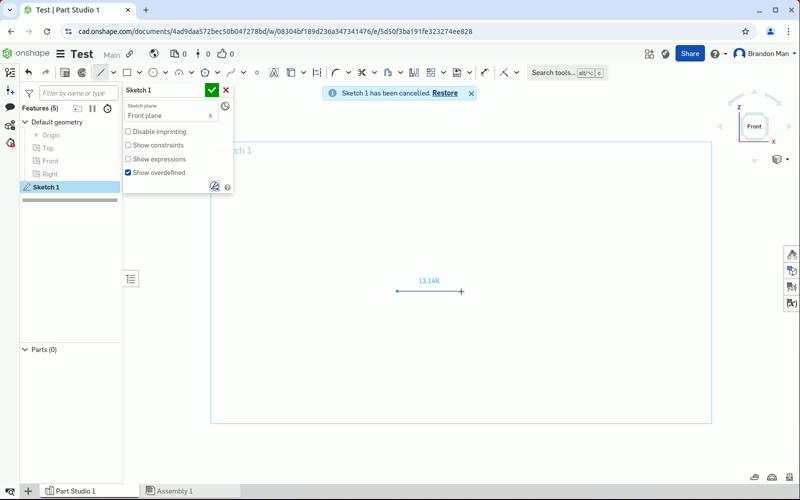
key_up(shift)
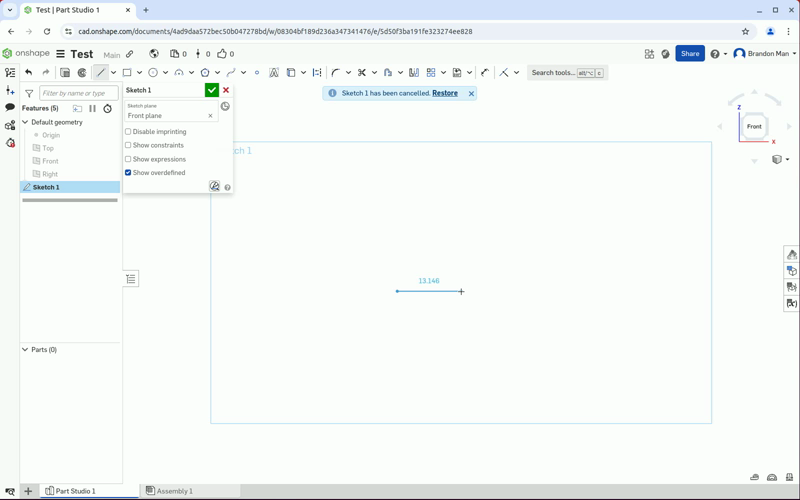
key_down(shift)
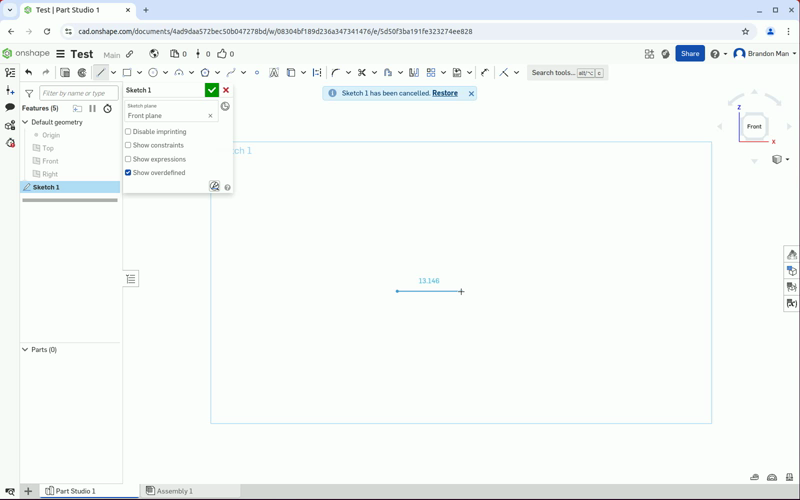
mouse_move(491, 291)
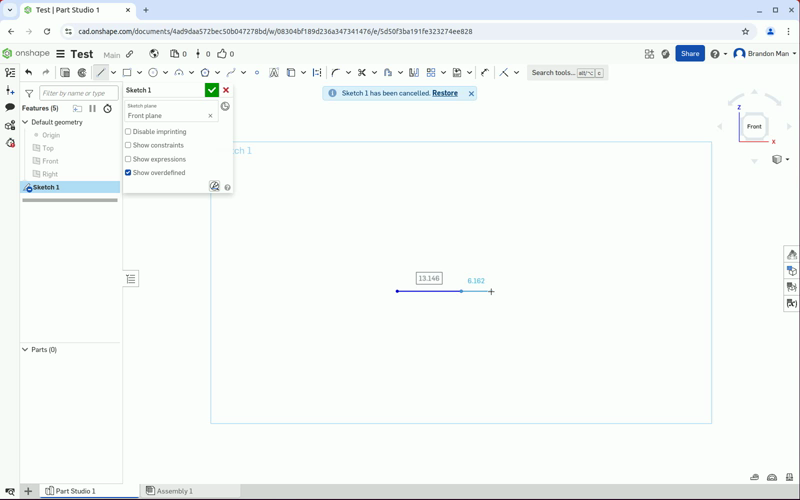
mouse_move(461, 272)
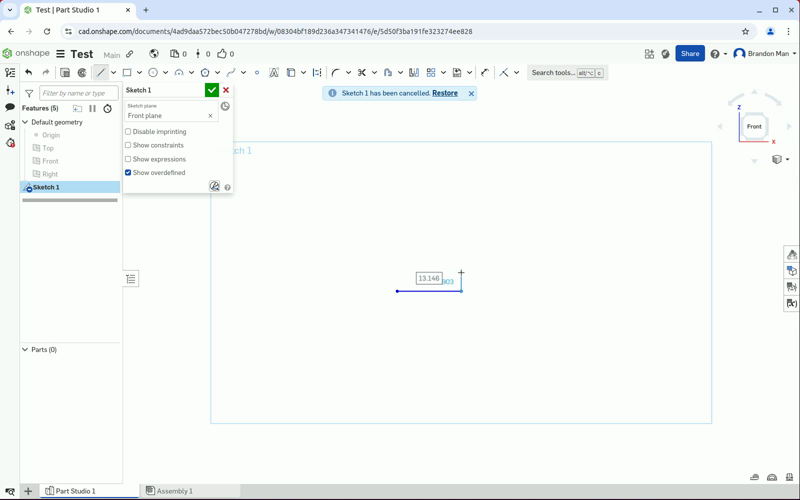
click(461, 272)
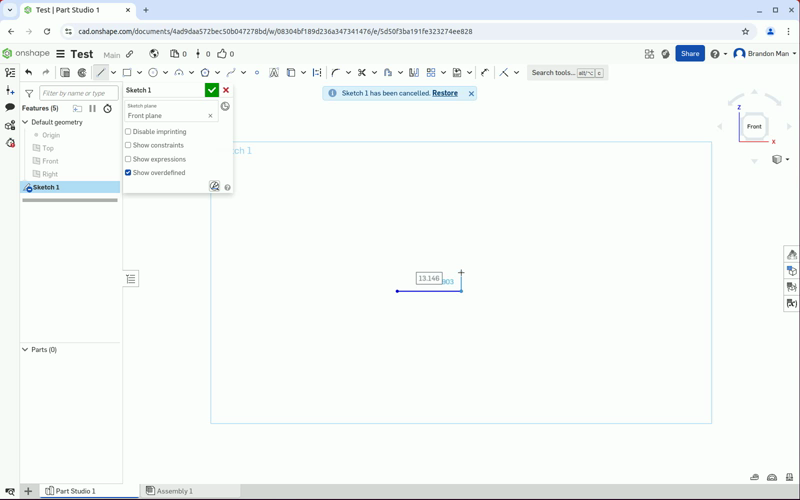
key_up(shift)
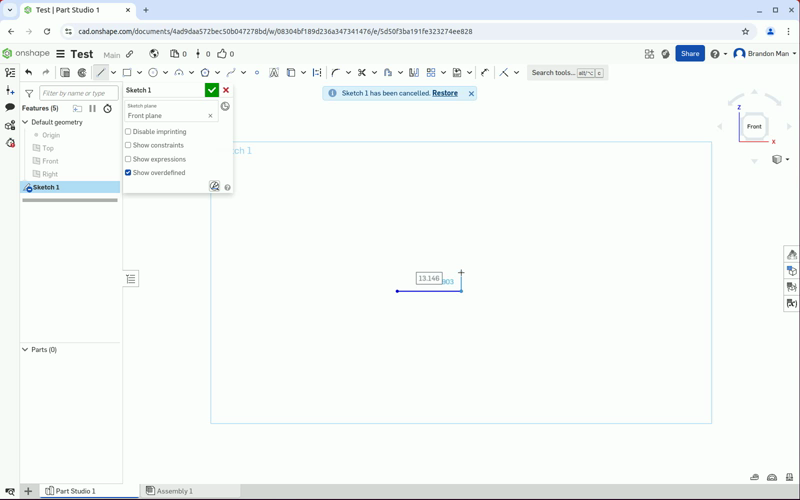
key_down(shift)
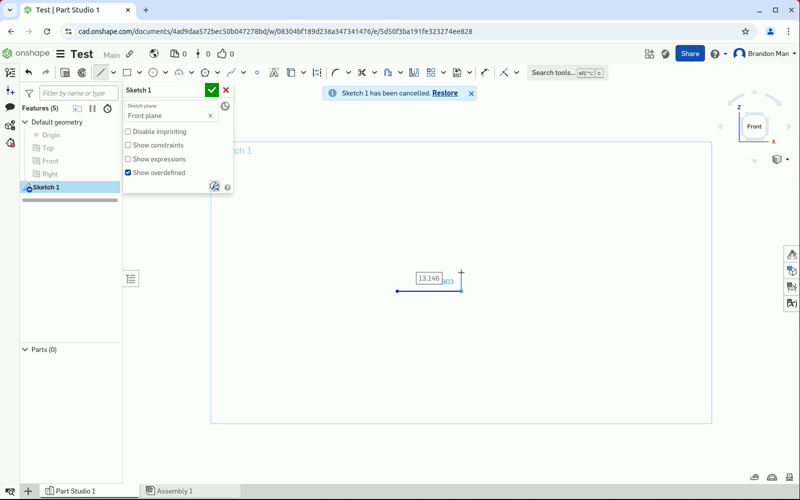
mouse_move(491, 272)
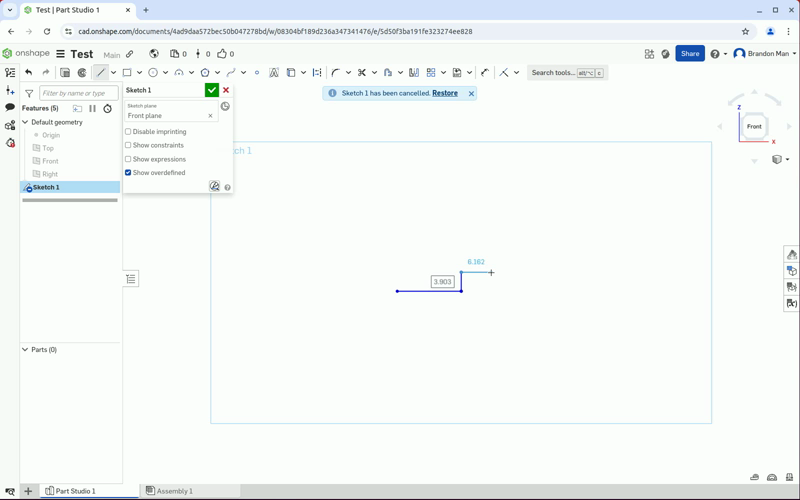
mouse_move(458, 272)
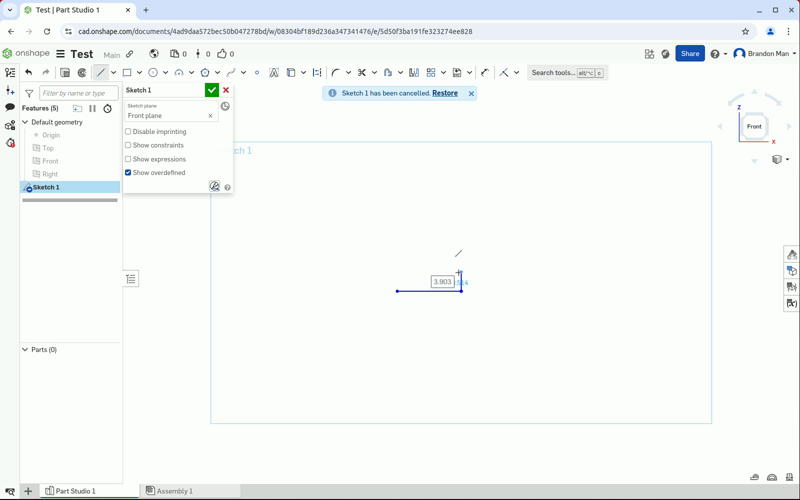
scroll(6)
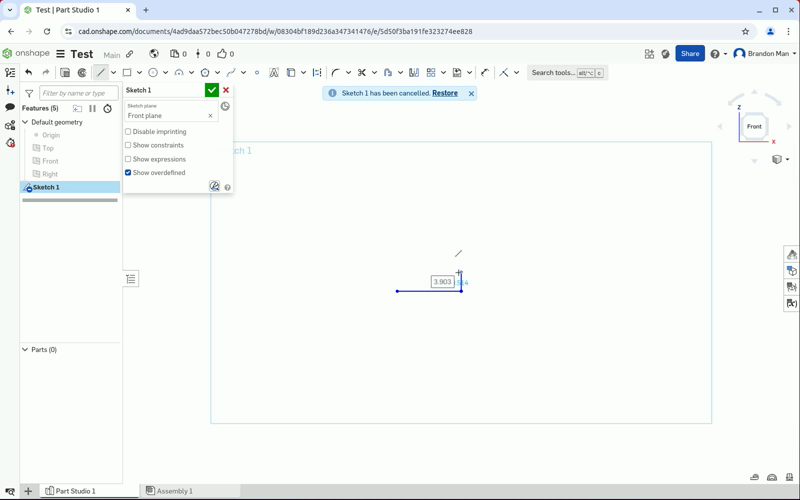
scroll(6)
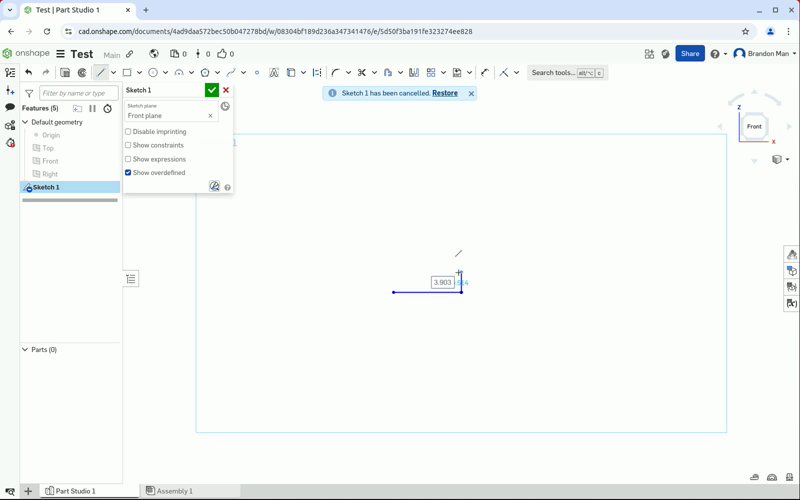
scroll(6)
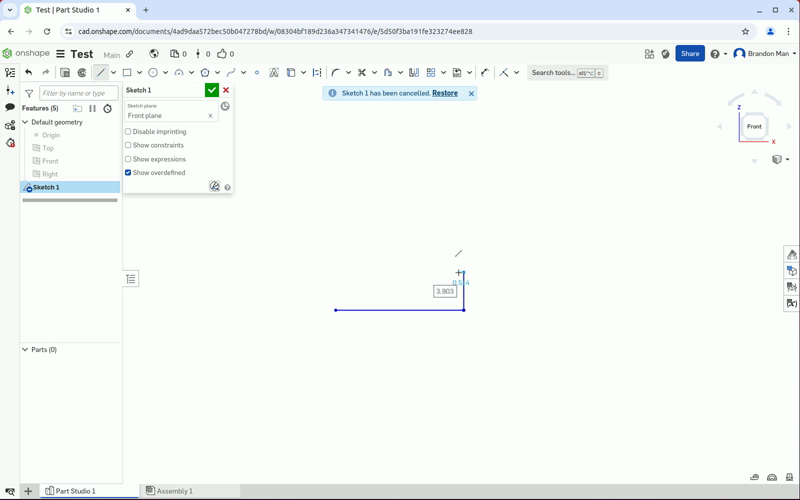
scroll(6)
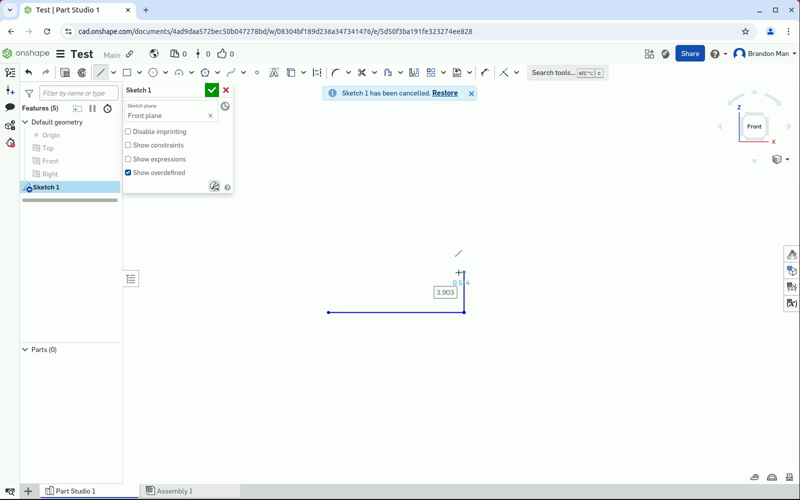
scroll(6)
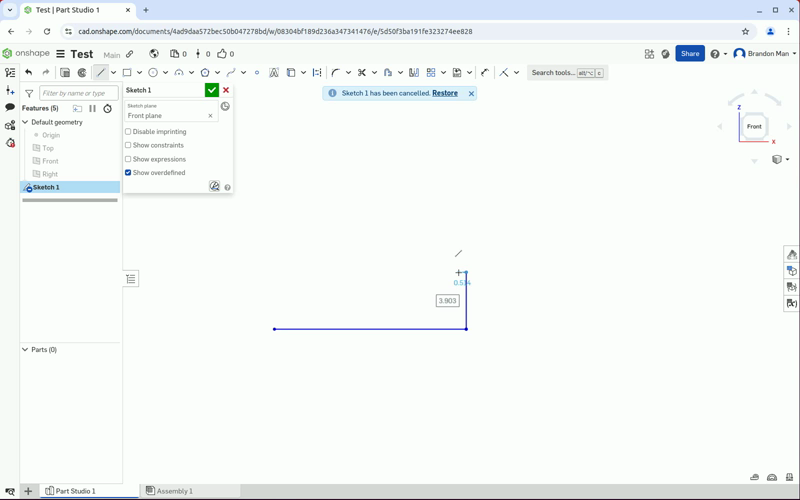
scroll(6)
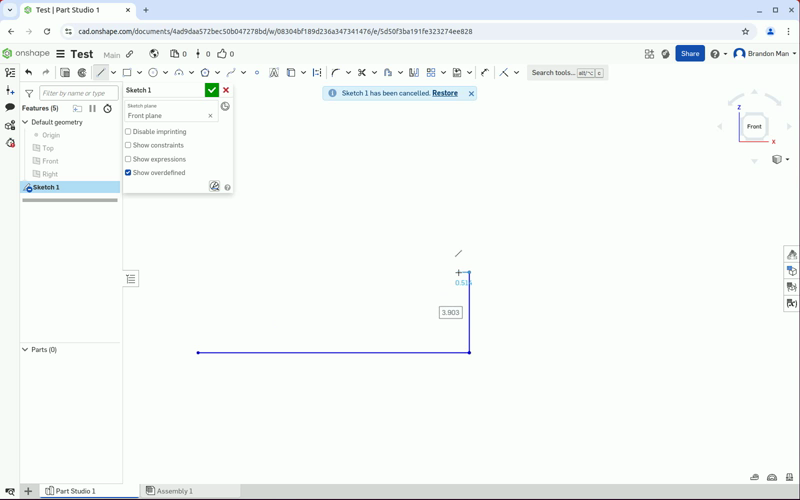
scroll(6)
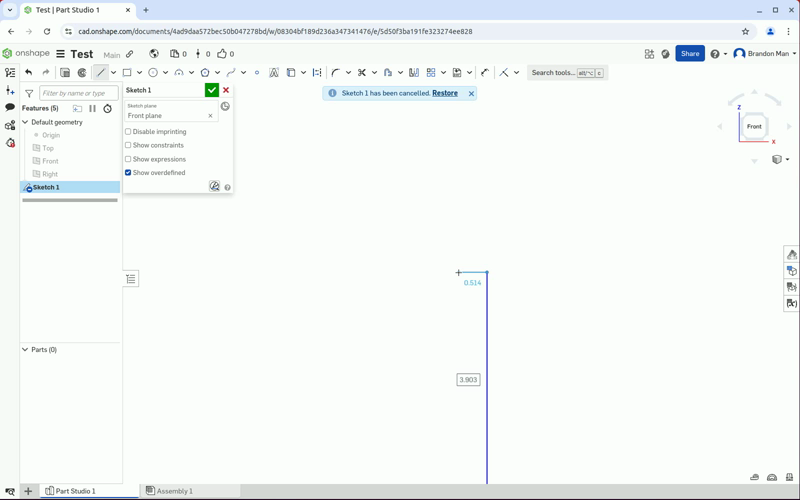
click(458, 272)
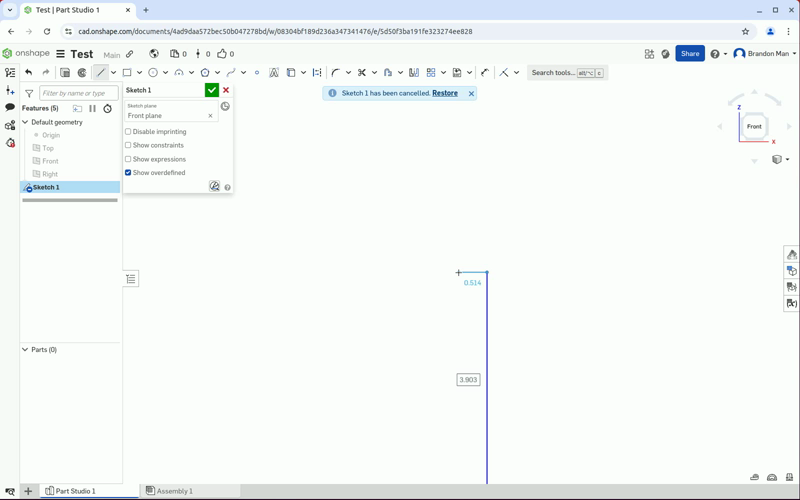
scroll(-6)
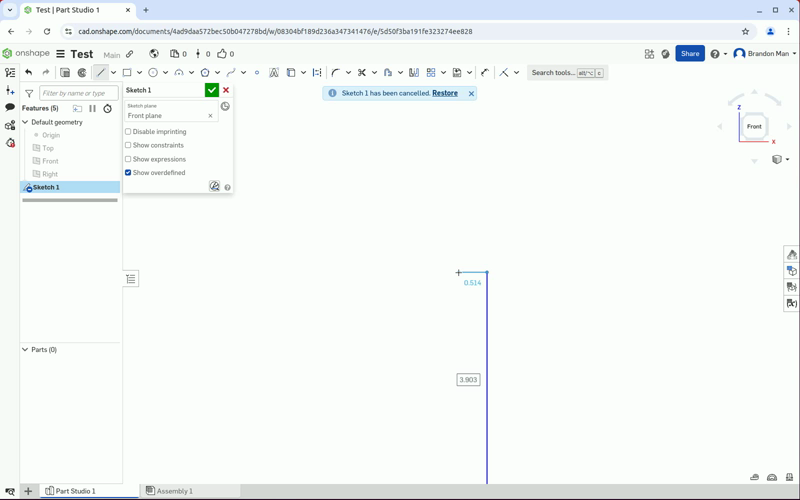
scroll(-6)
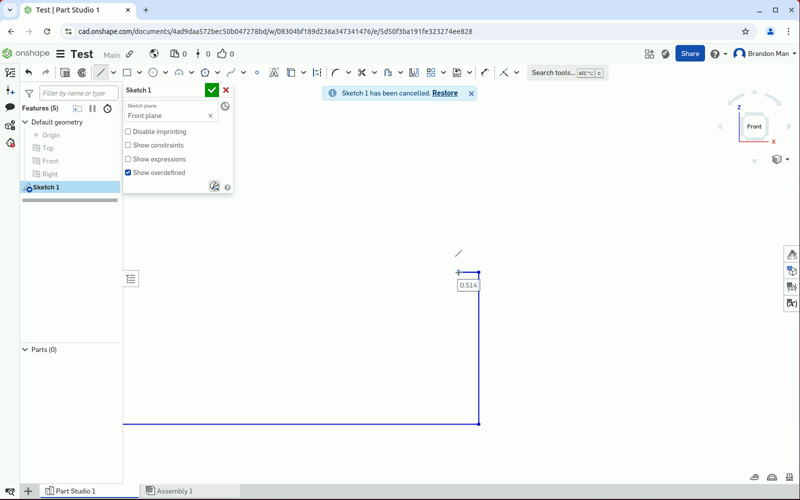
scroll(-6)
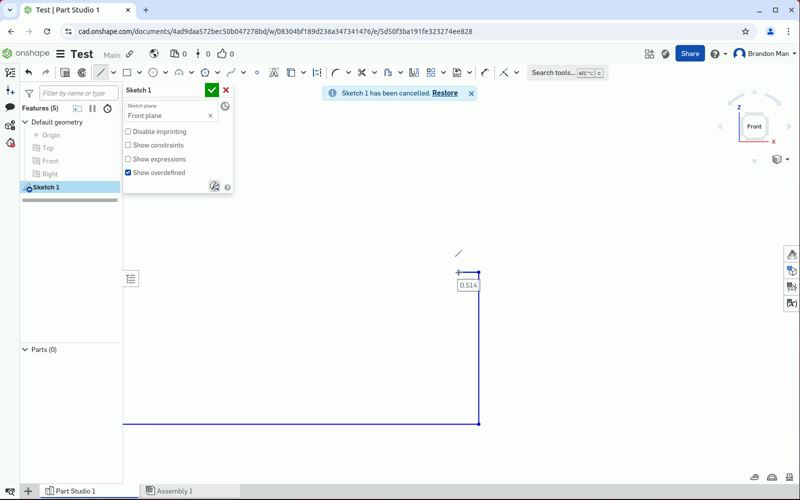
scroll(-6)
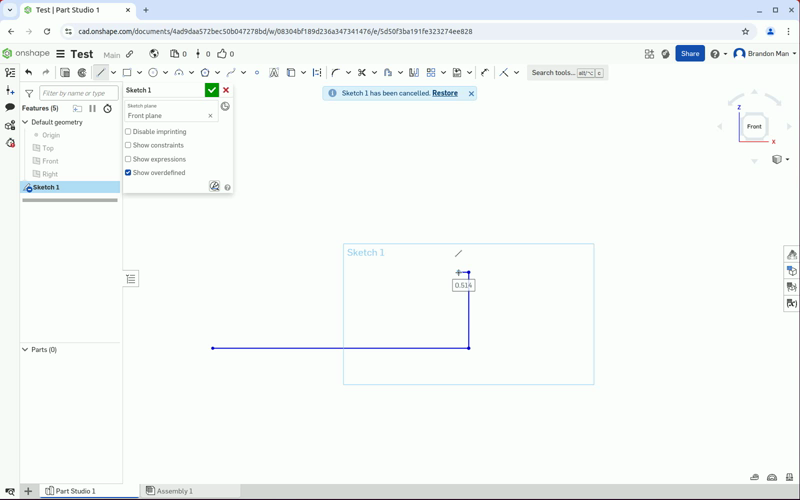
scroll(-6)
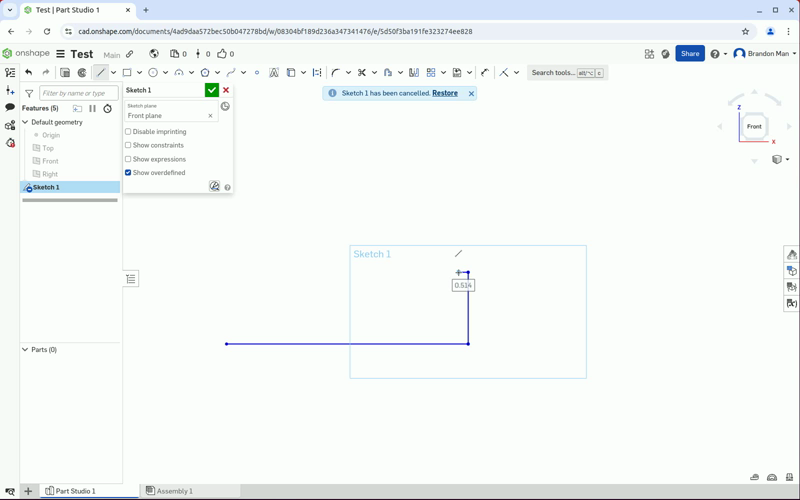
scroll(-6)
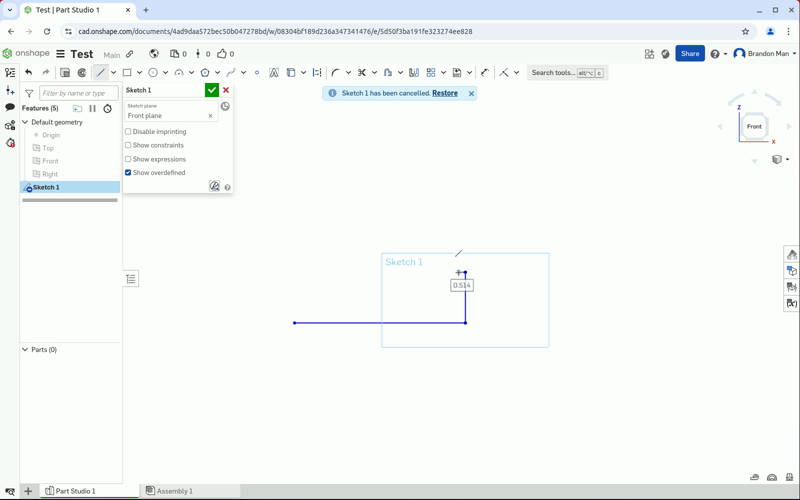
scroll(-6)
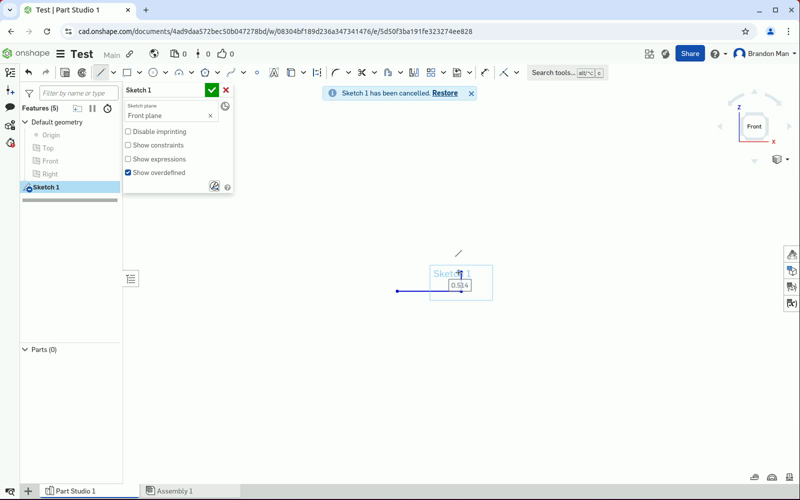
key_up(shift)
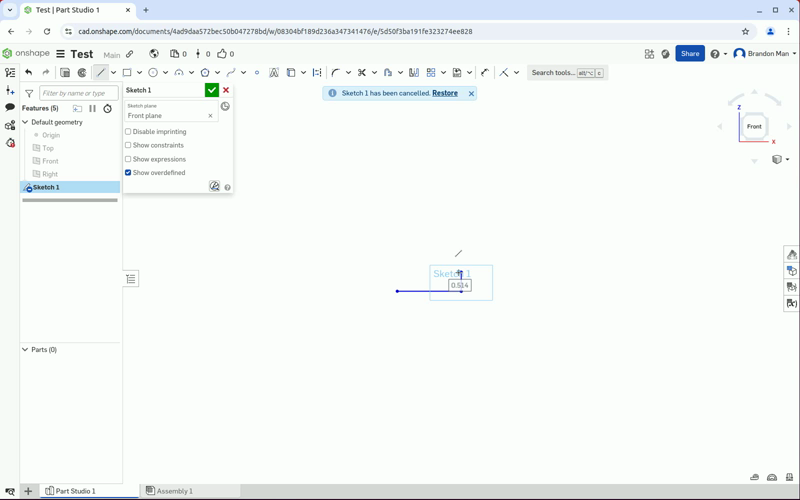
key_down(shift)
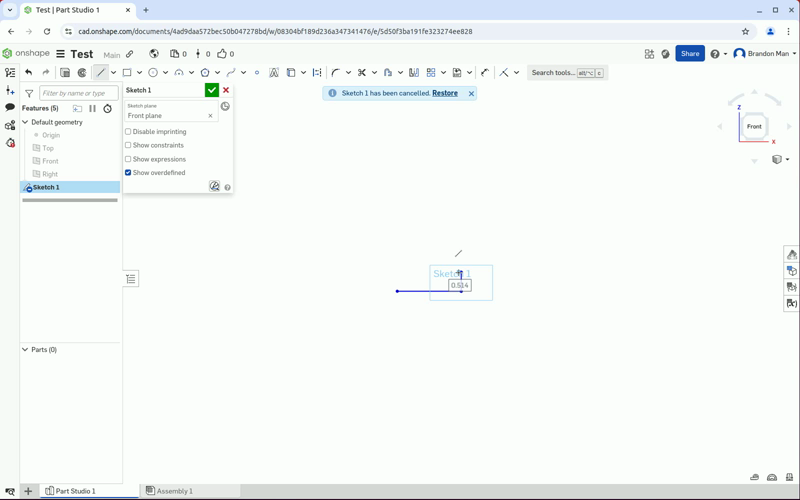
mouse_move(488, 272)
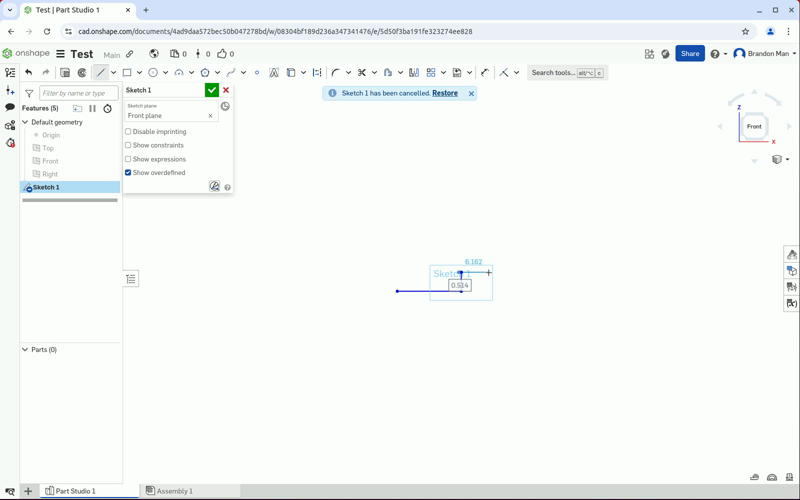
mouse_move(458, 273)
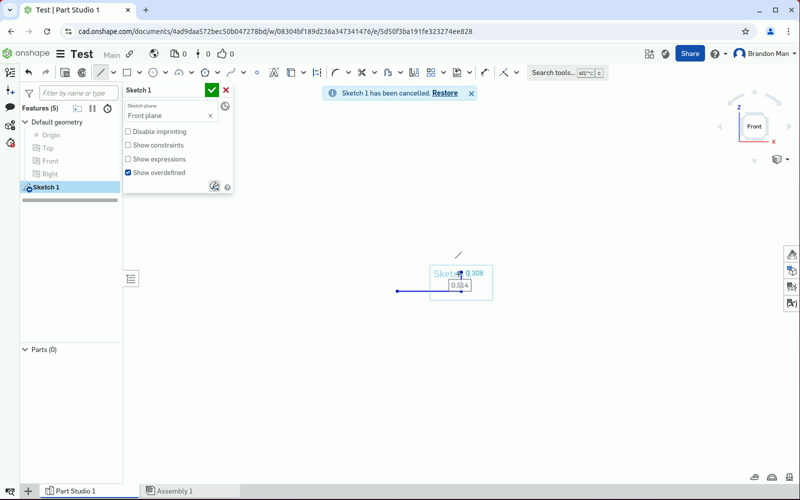
scroll(6)
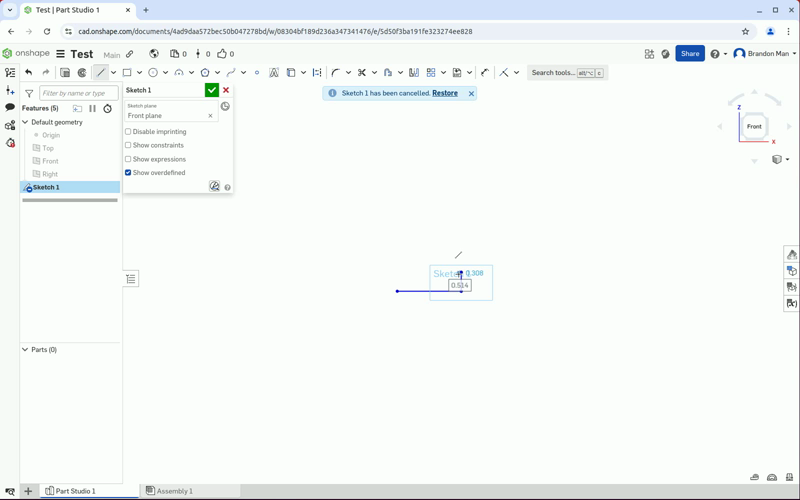
scroll(6)
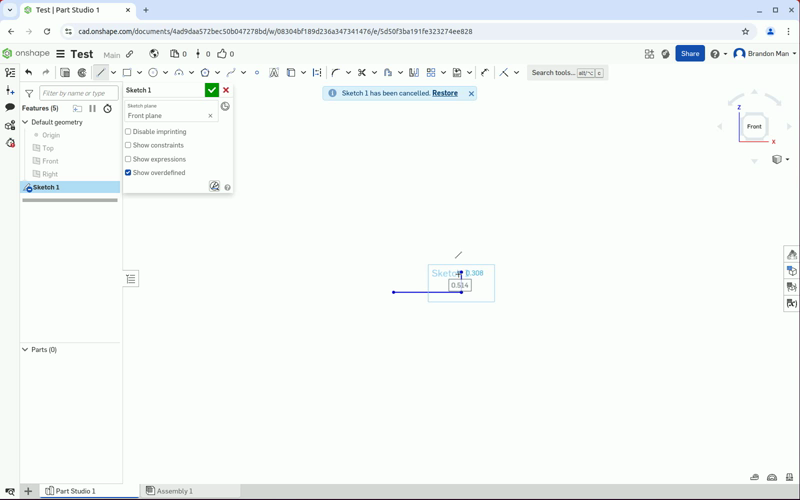
scroll(6)
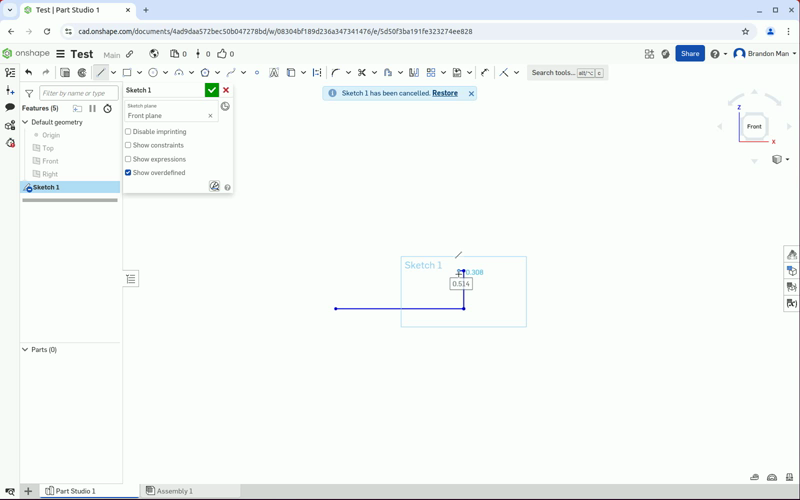
scroll(6)
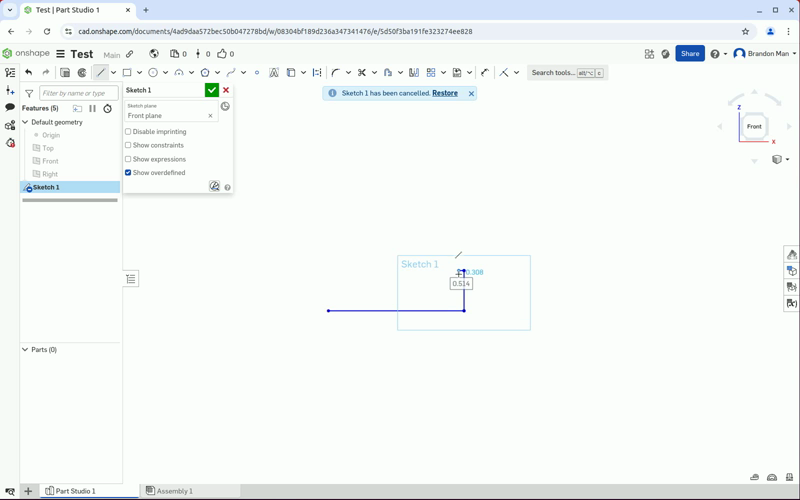
scroll(6)
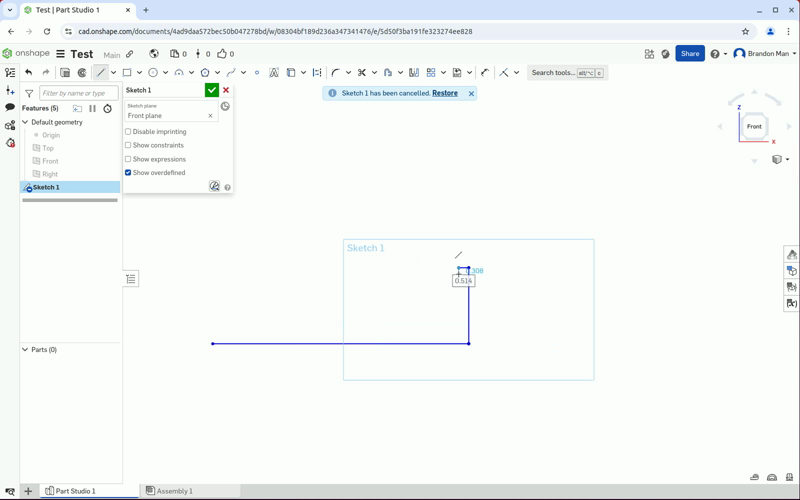
scroll(6)
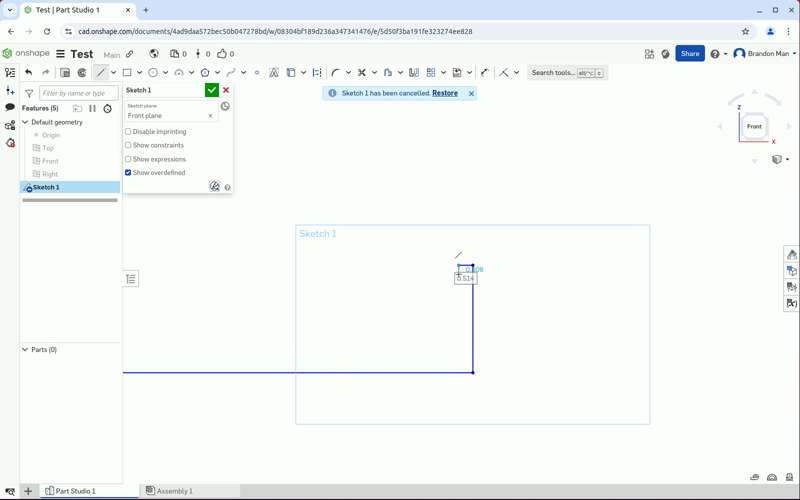
scroll(6)
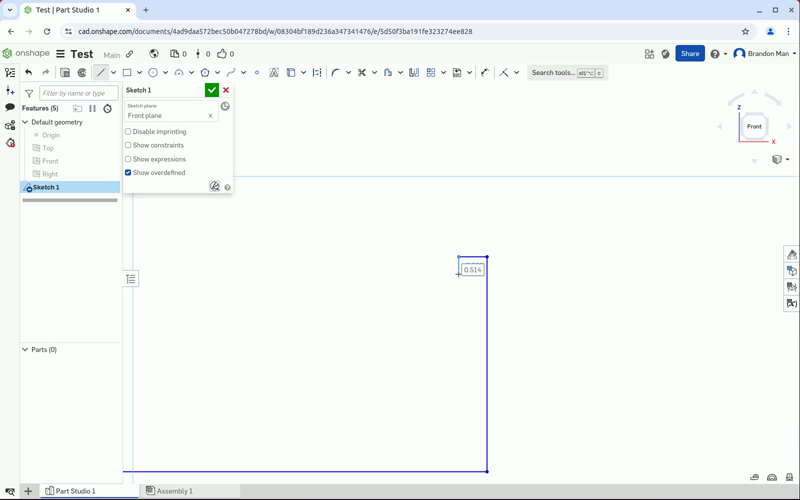
click(458, 273)
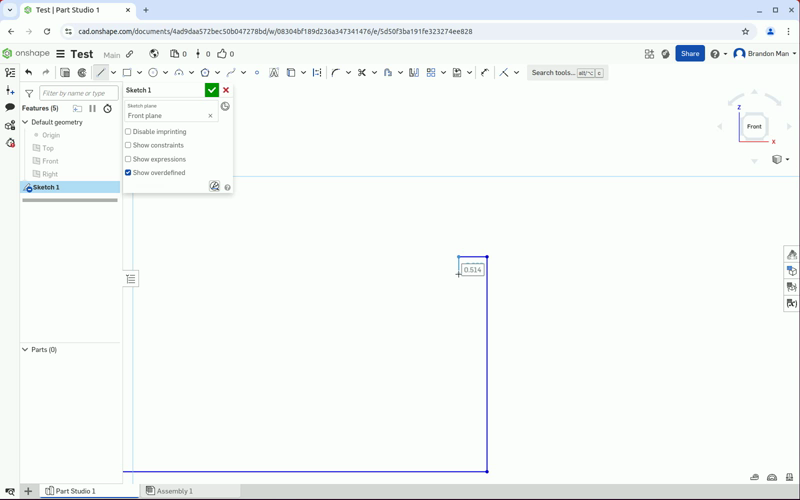
scroll(-6)
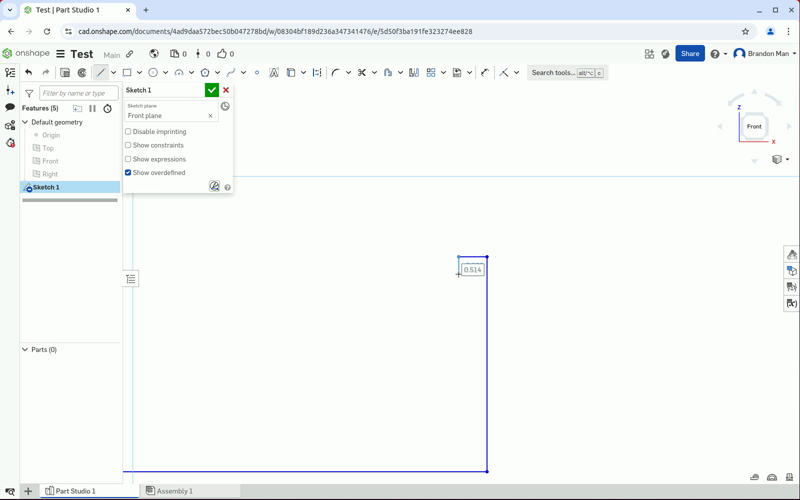
scroll(-6)
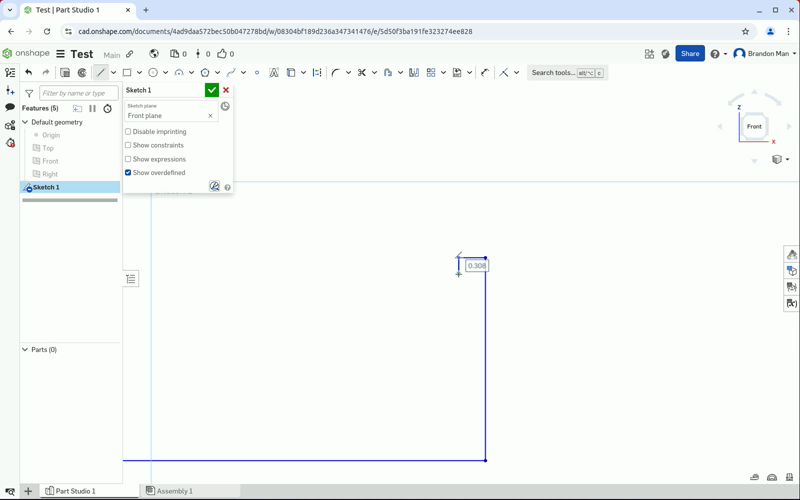
scroll(-6)
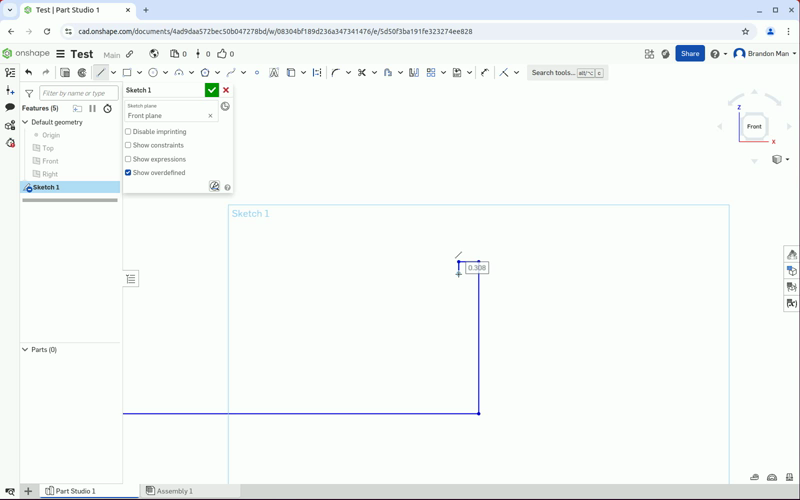
scroll(-6)
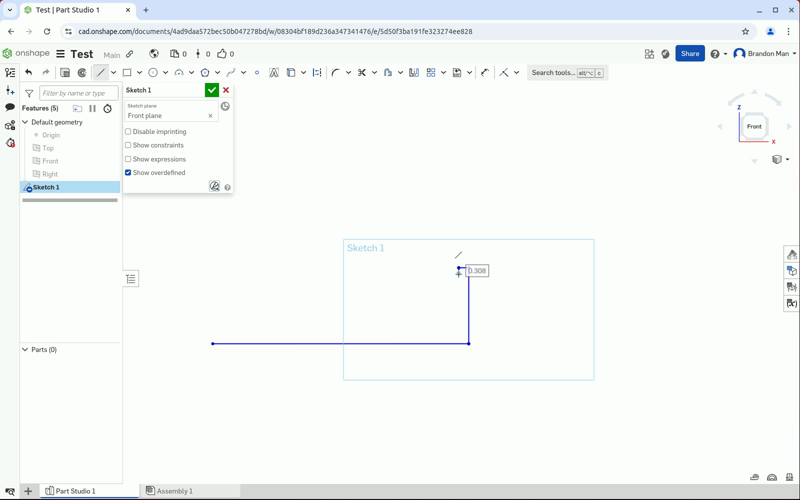
scroll(-6)
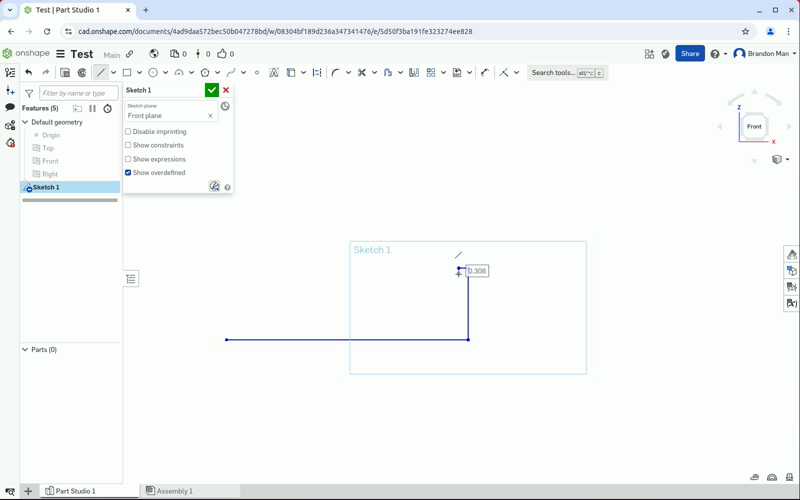
scroll(-6)
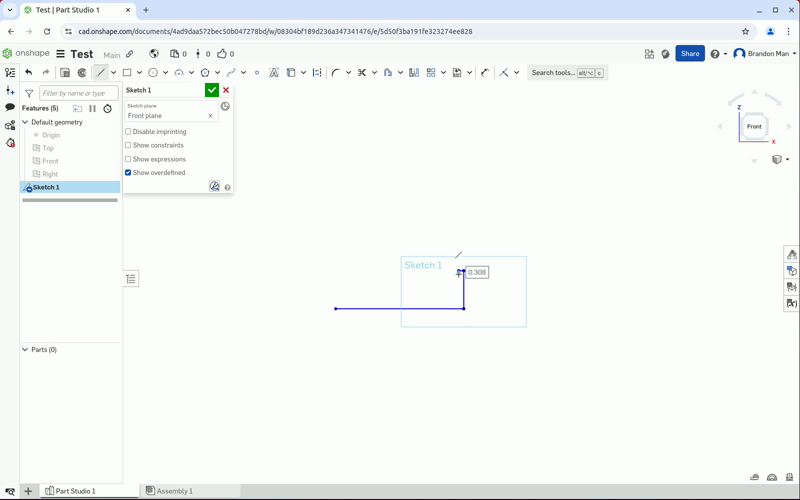
scroll(-6)
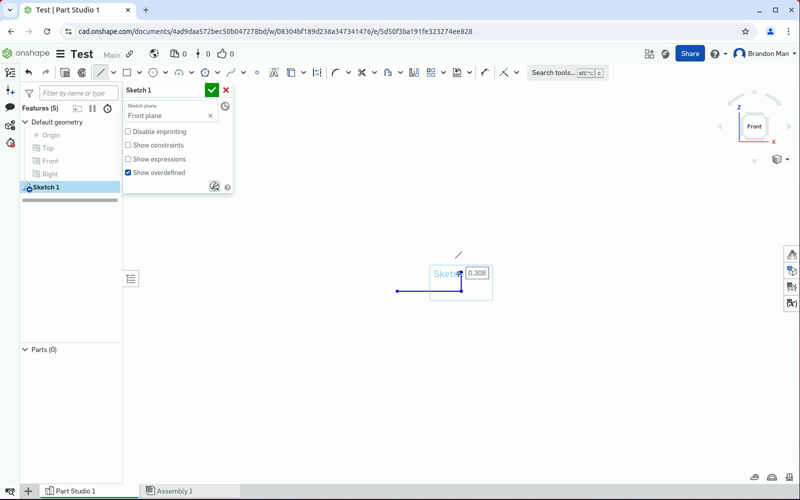
key_up(shift)
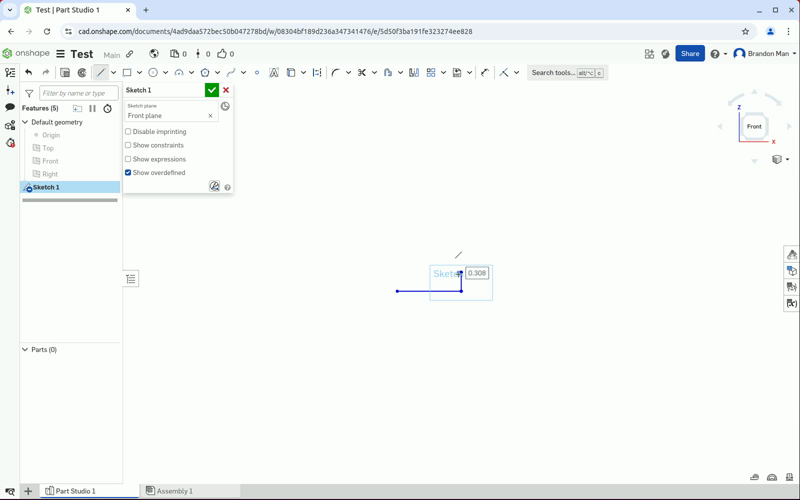
key_down(shift)
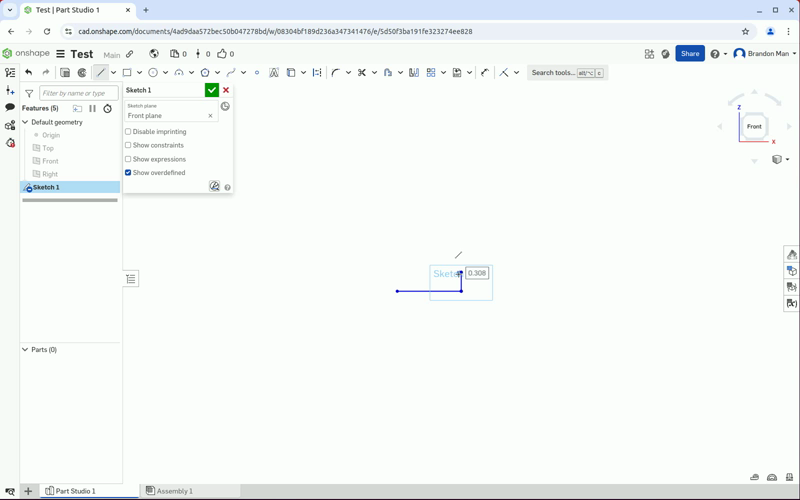
mouse_move(488, 273)
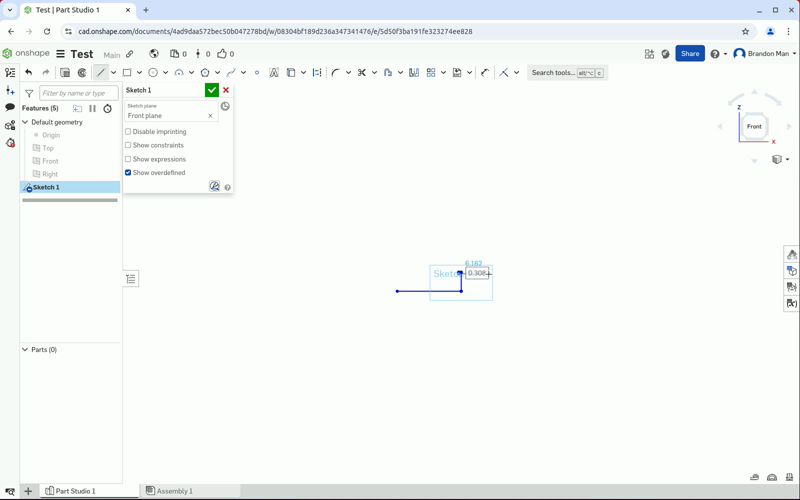
mouse_move(460, 273)
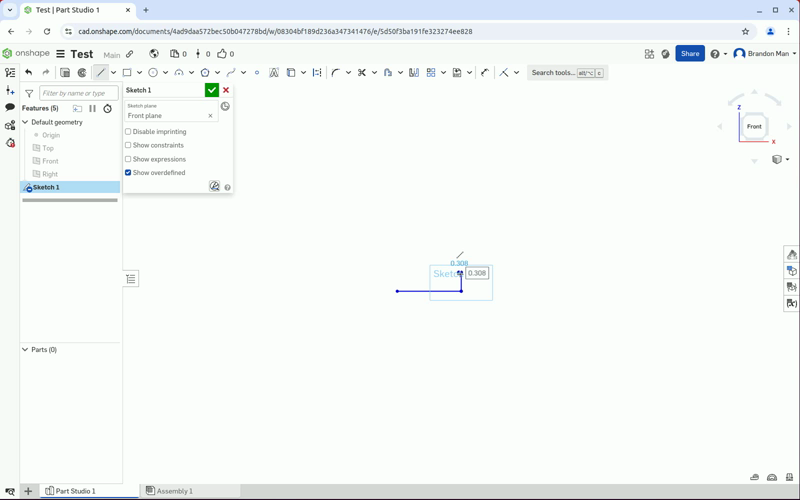
scroll(6)
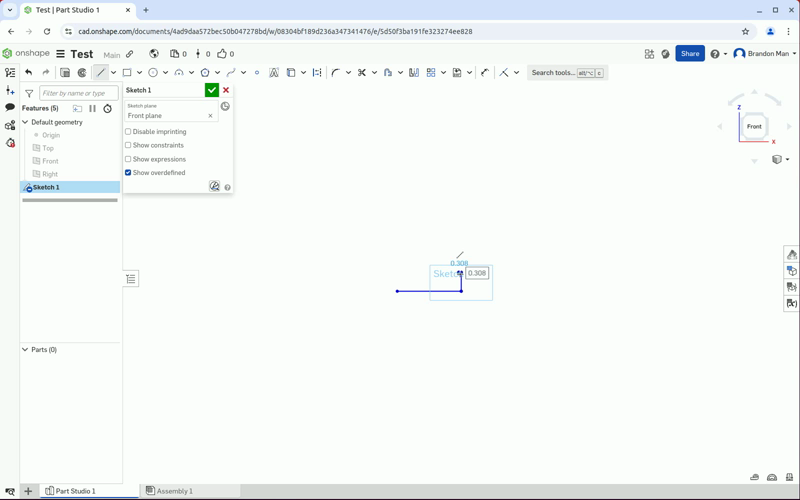
scroll(6)
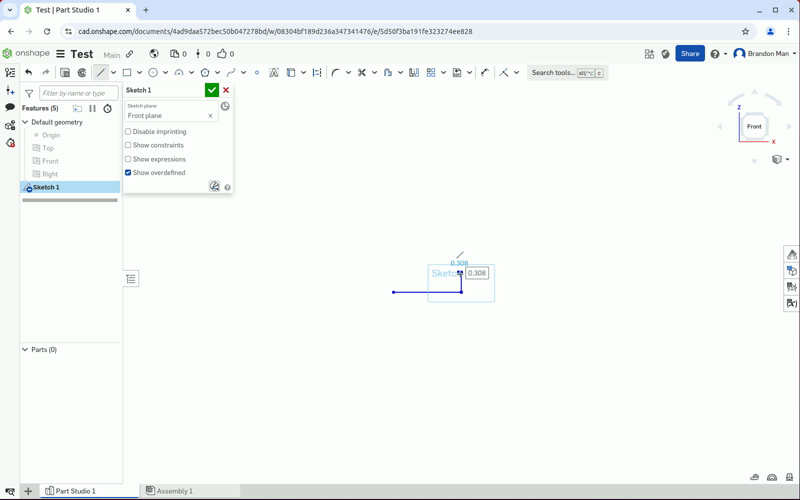
scroll(6)
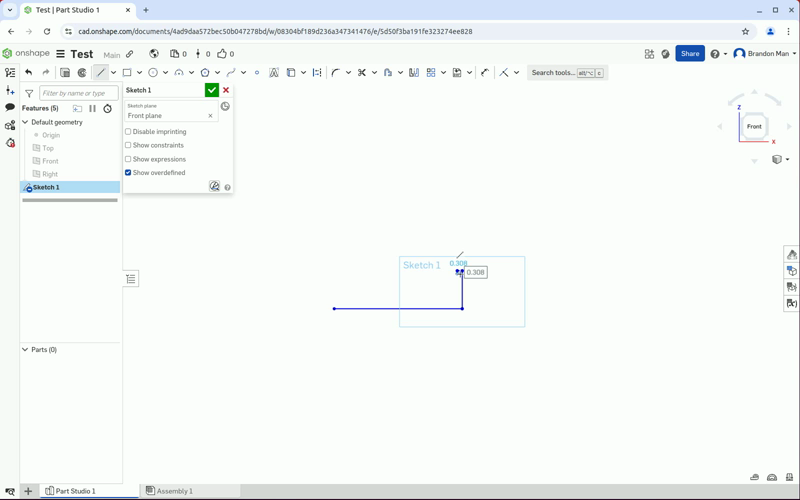
scroll(6)
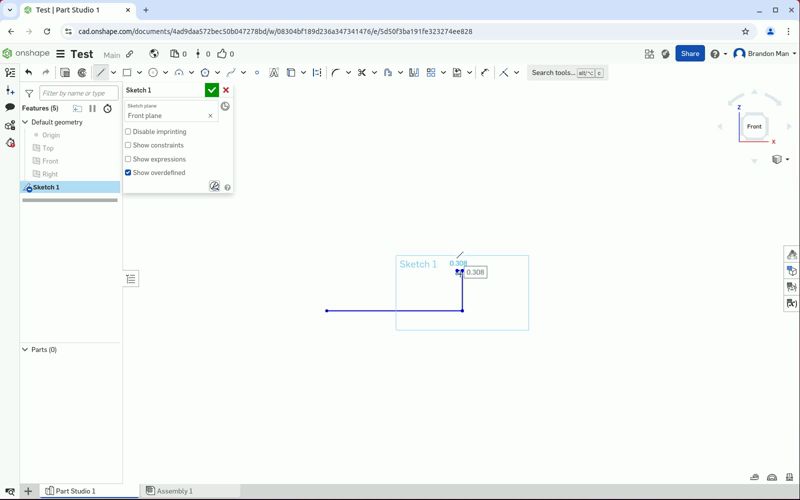
scroll(6)
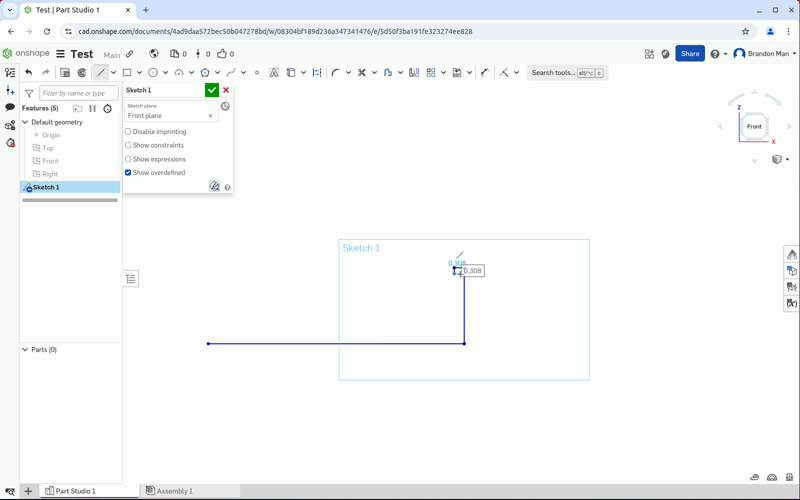
scroll(6)
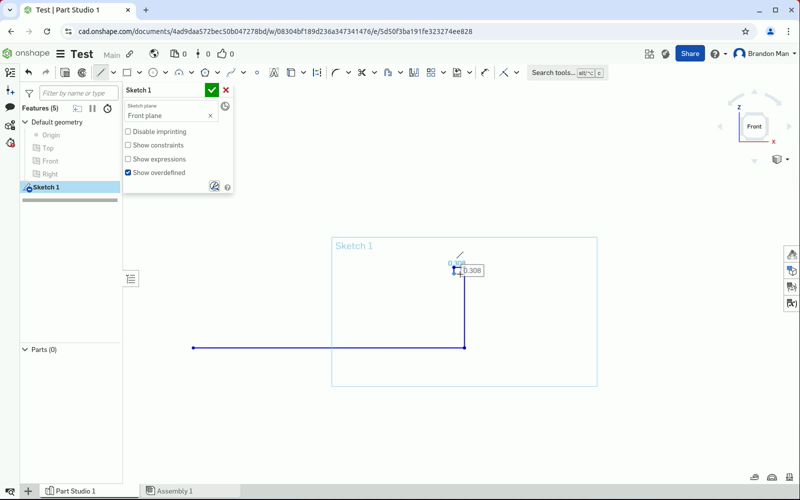
scroll(6)
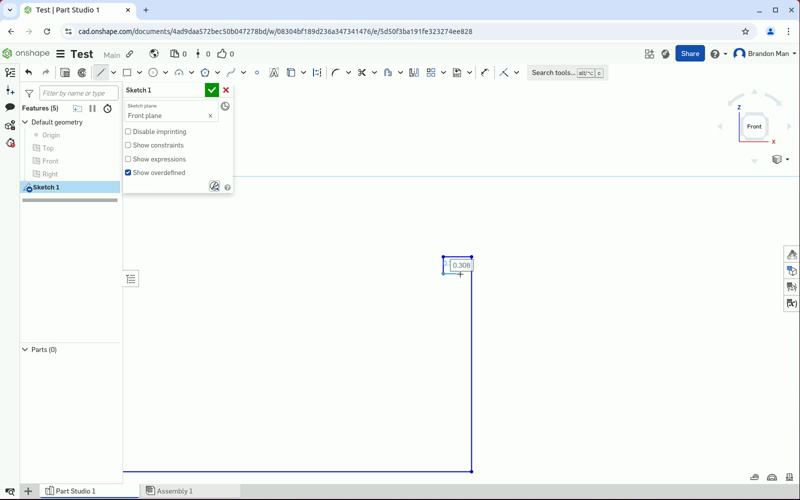
click(460, 273)
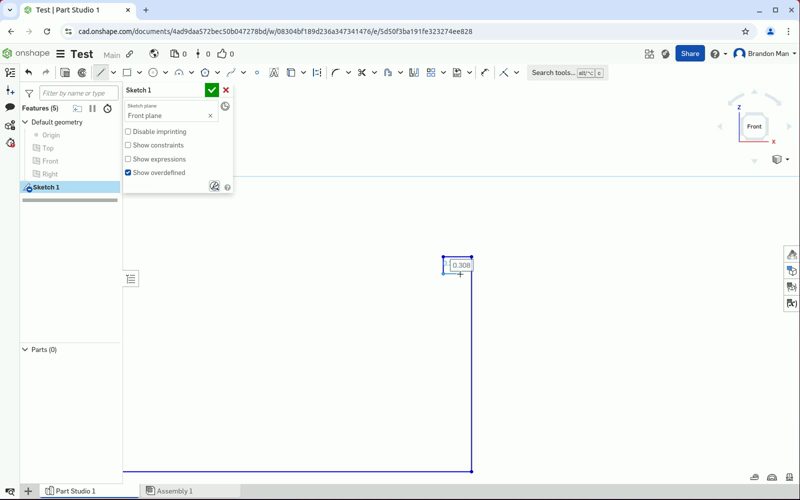
scroll(-6)
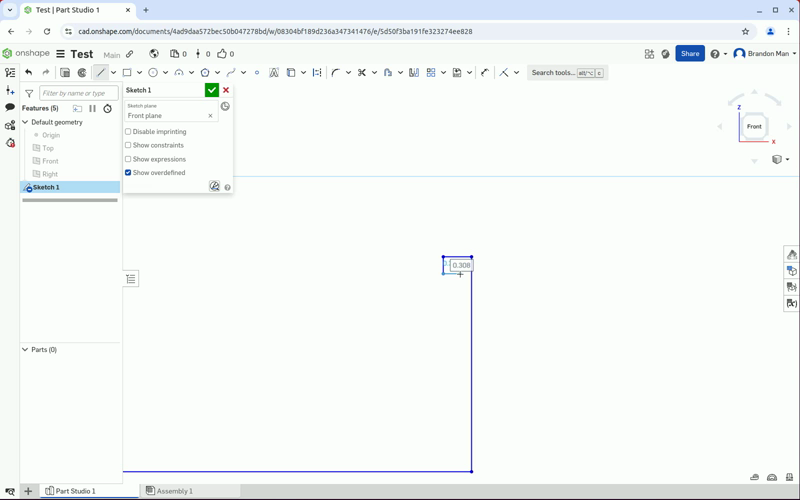
scroll(-6)
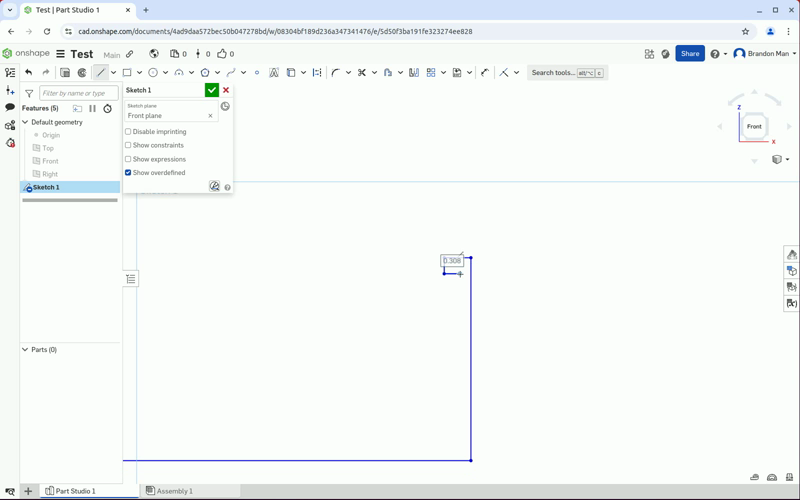
scroll(-6)
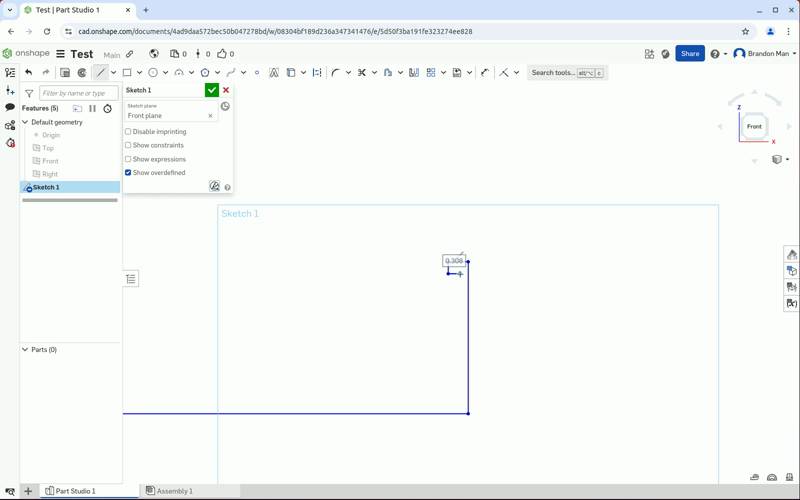
scroll(-6)
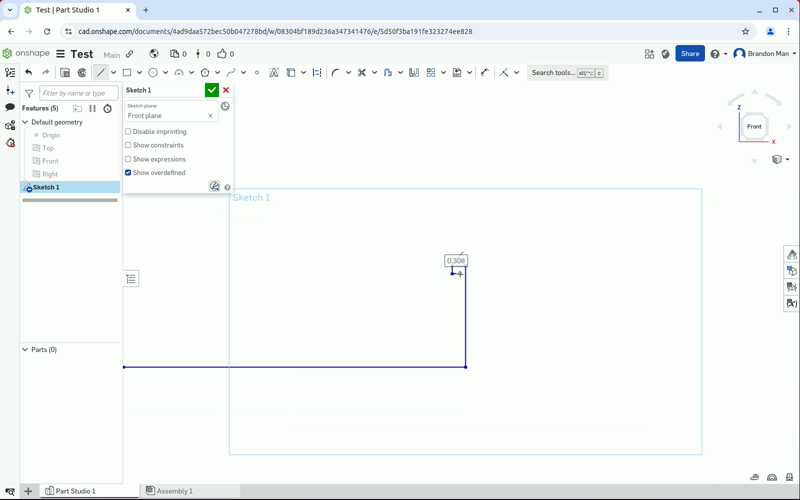
scroll(-6)
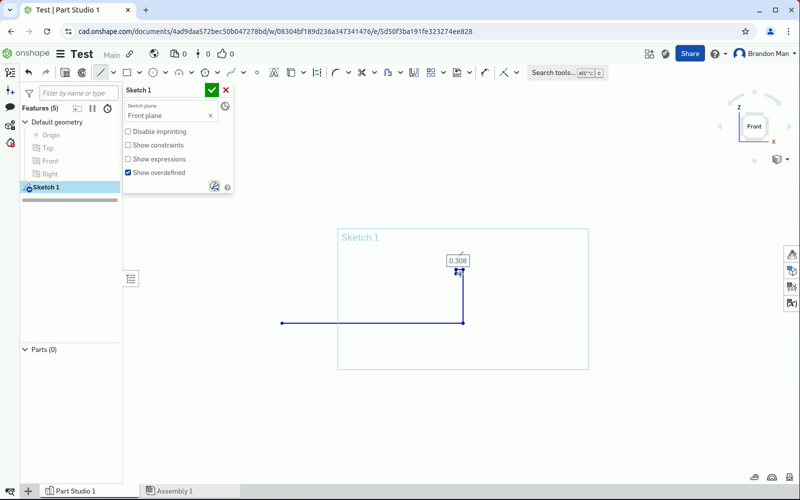
scroll(-6)
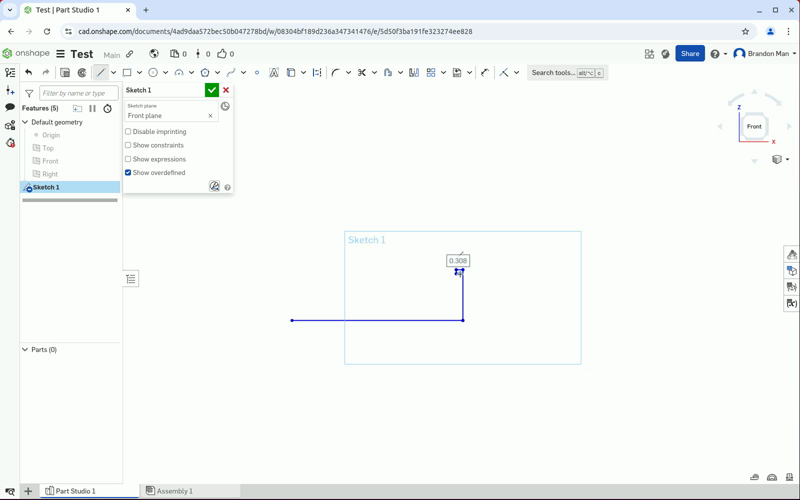
scroll(-6)
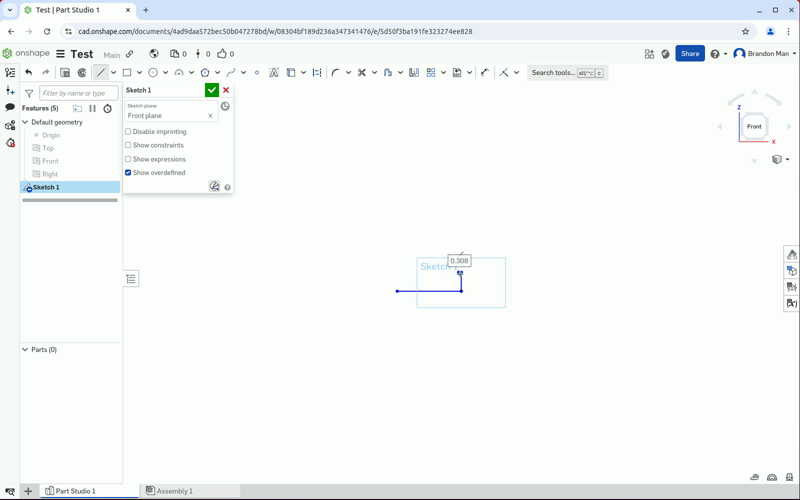
key_up(shift)
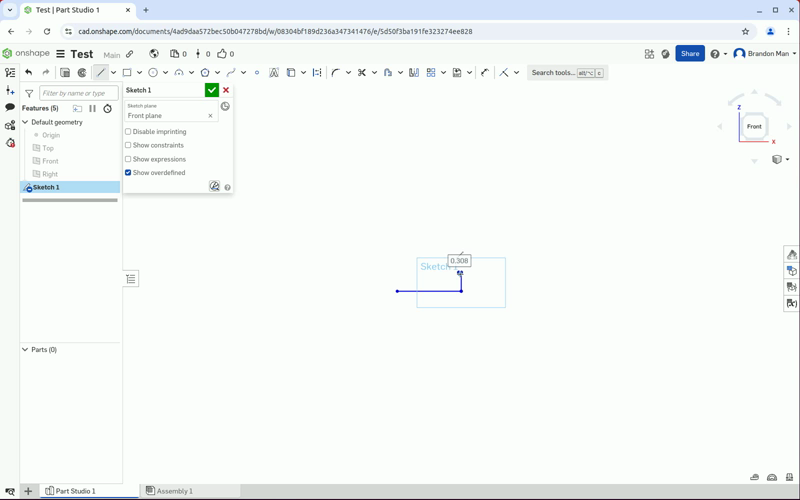
key_down(shift)
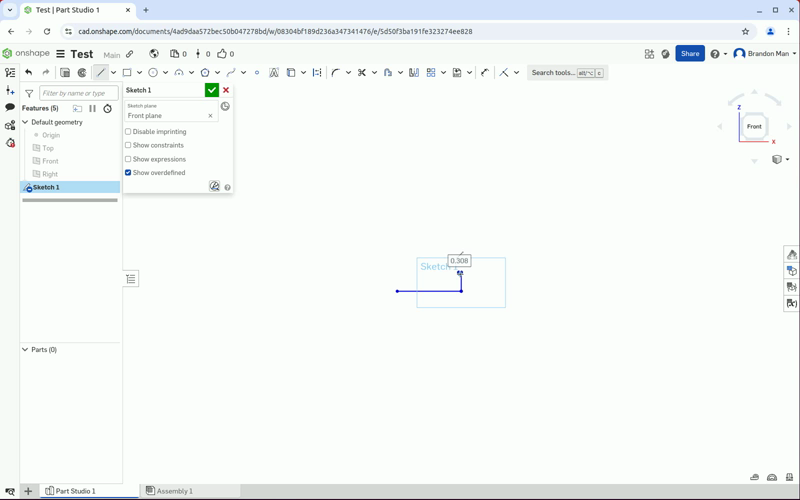
mouse_move(490, 273)
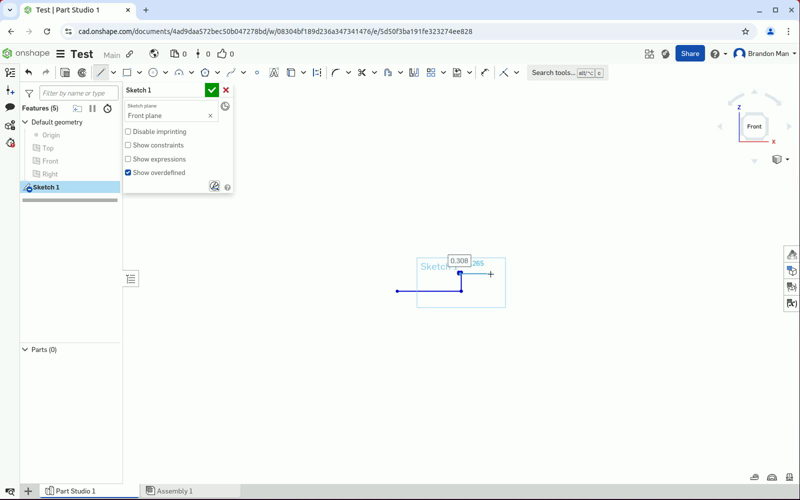
mouse_move(460, 275)
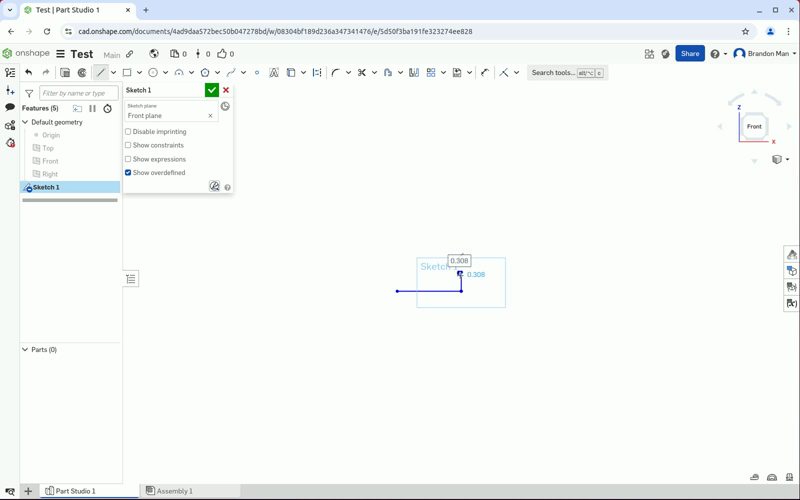
scroll(6)
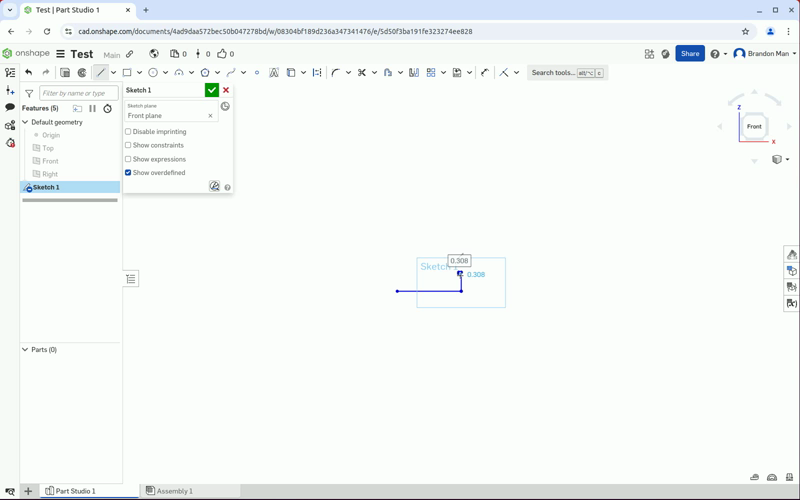
scroll(6)
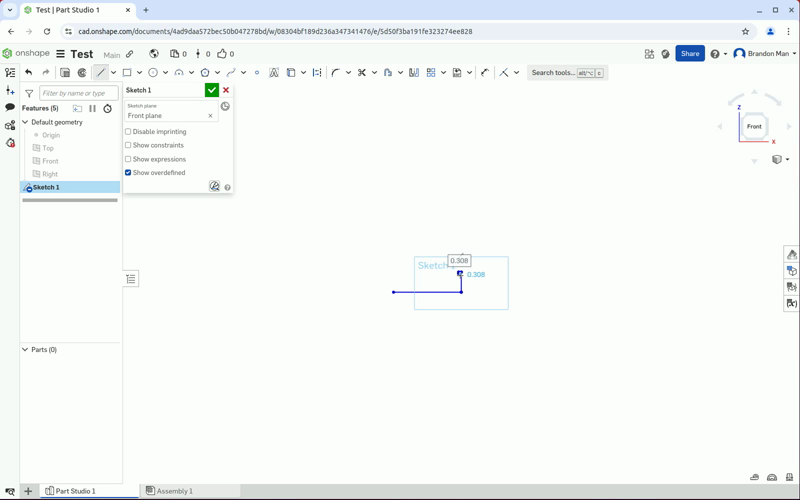
scroll(6)
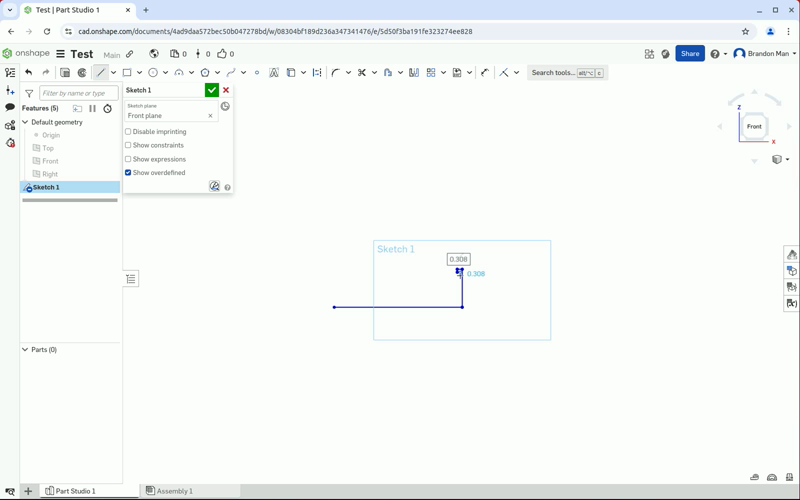
scroll(6)
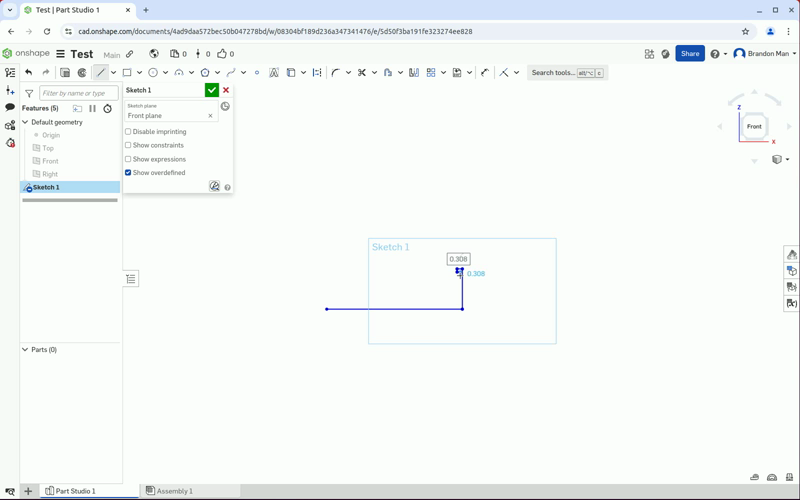
scroll(6)
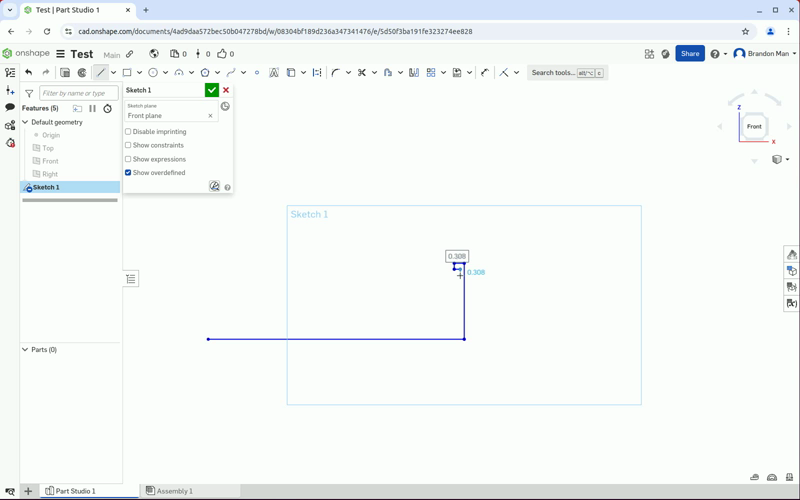
scroll(6)
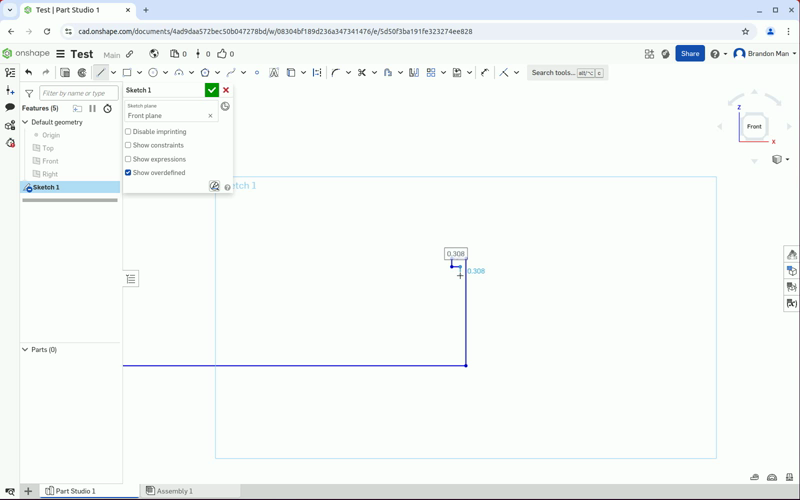
scroll(6)
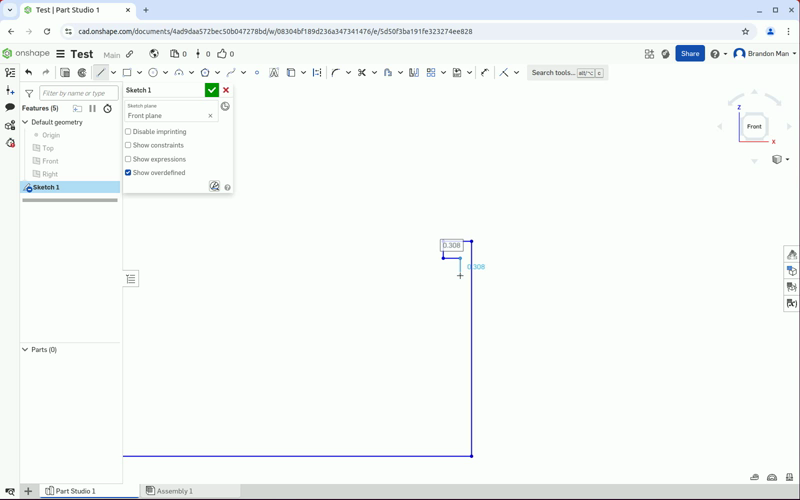
click(460, 275)
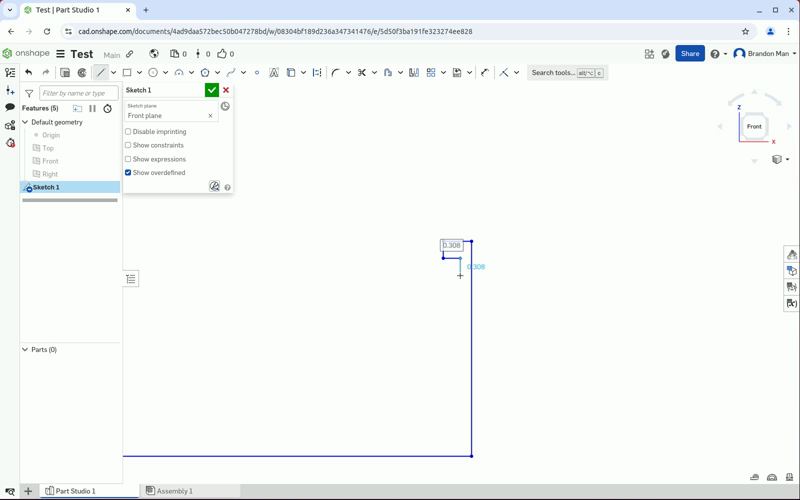
scroll(-6)
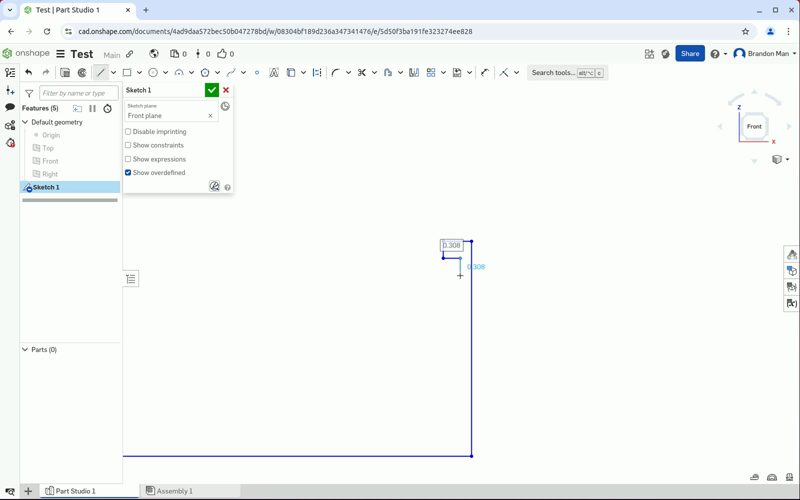
scroll(-6)
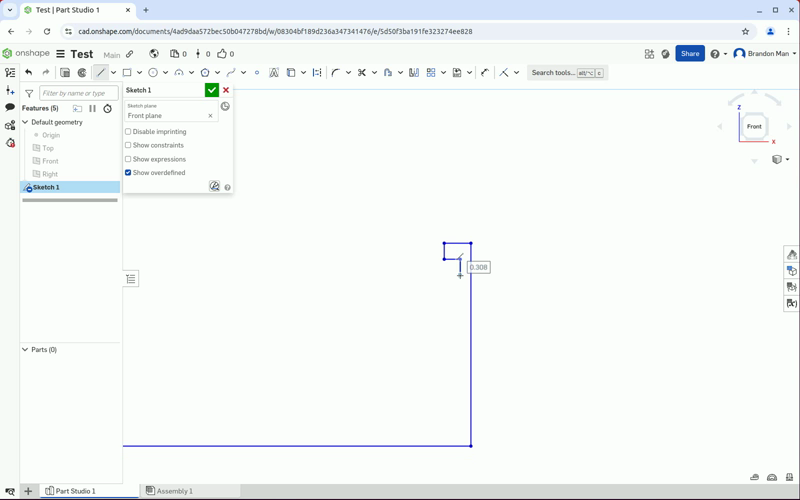
scroll(-6)
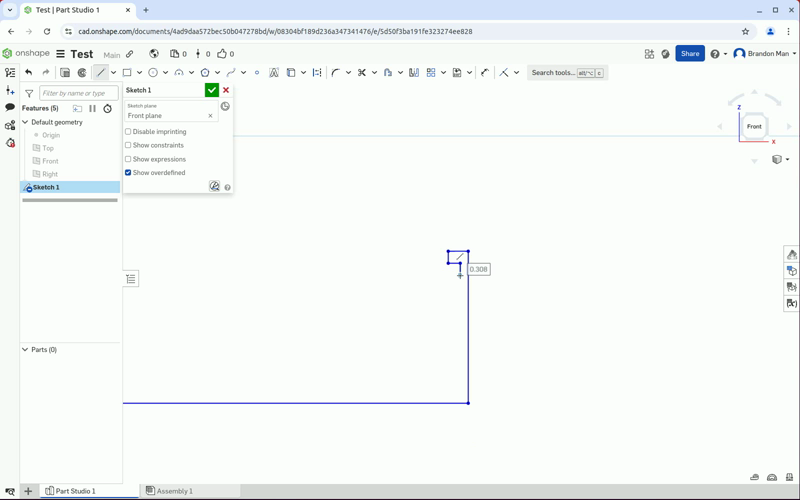
scroll(-6)
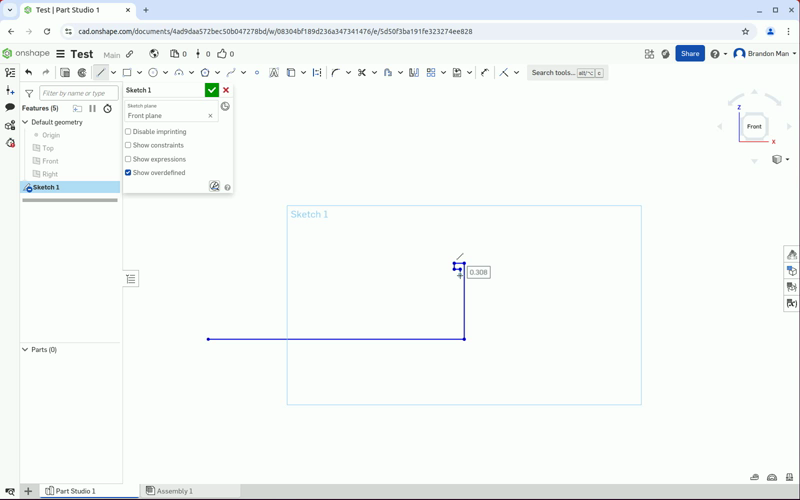
scroll(-6)
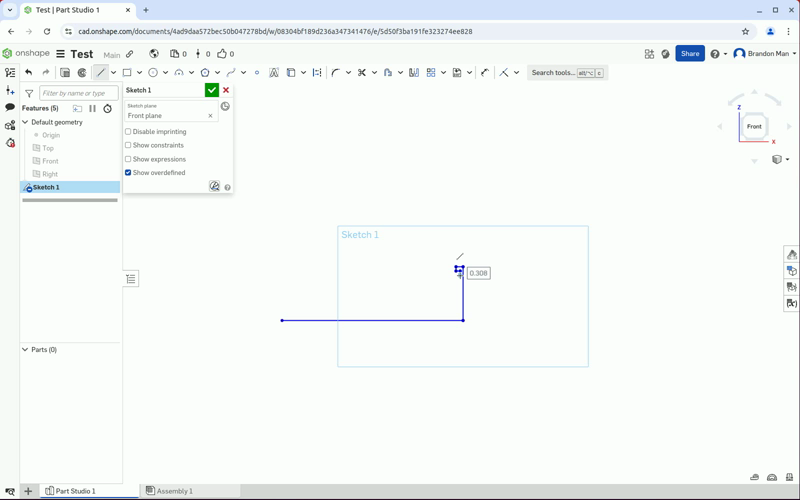
scroll(-6)
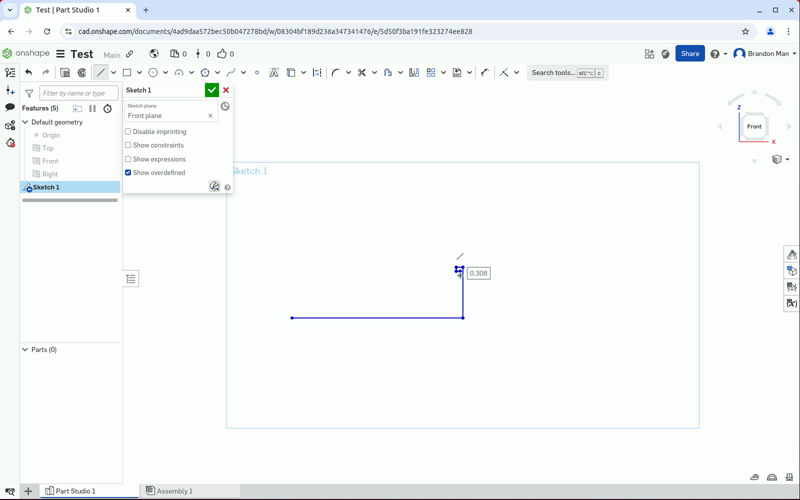
scroll(-6)
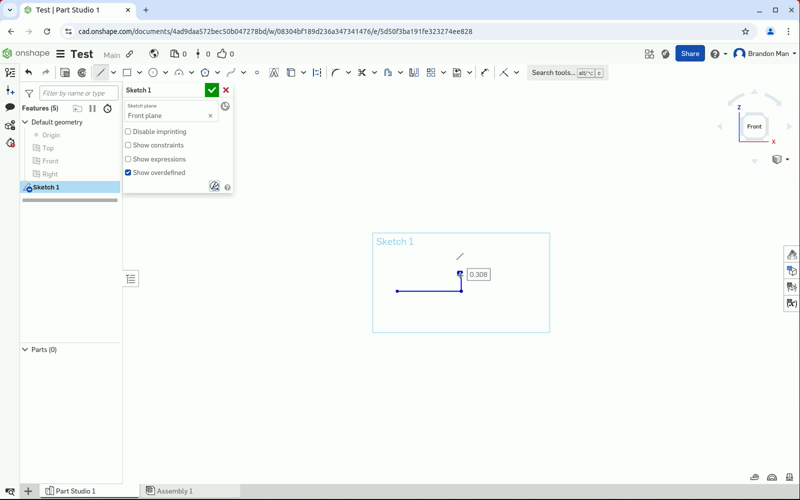
key_up(shift)
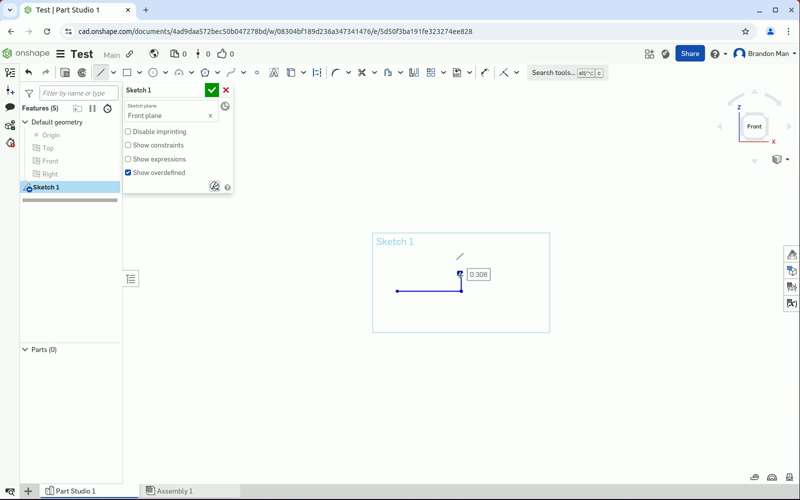
key_down(shift)
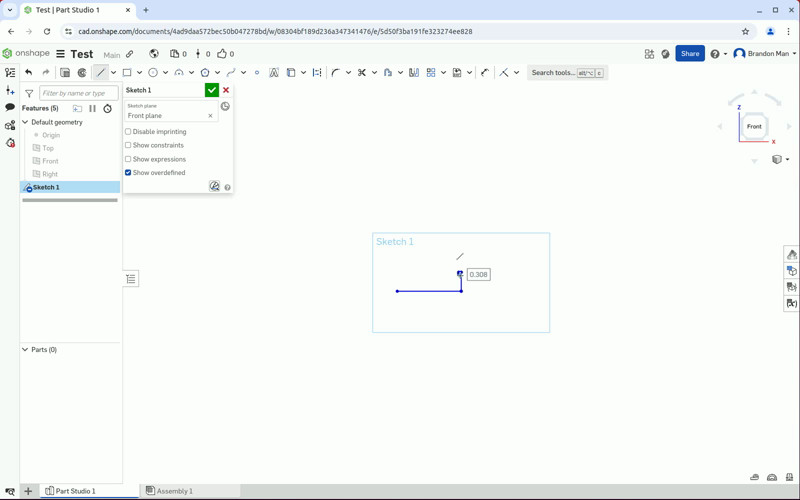
mouse_move(490, 275)
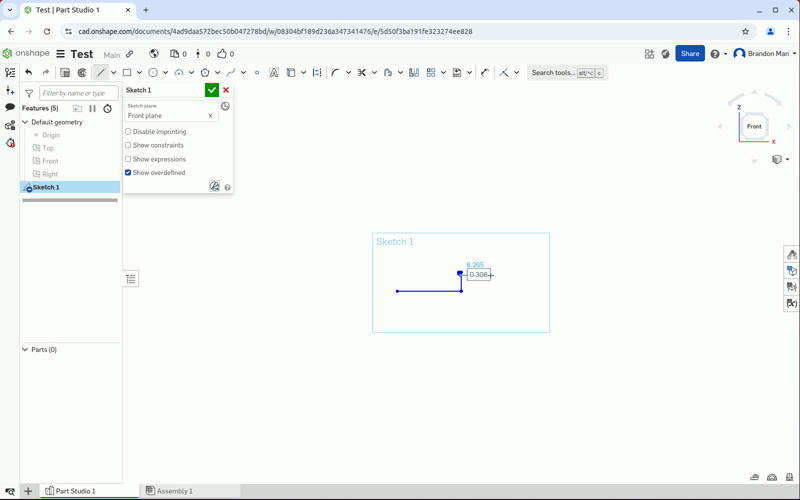
mouse_move(458, 275)
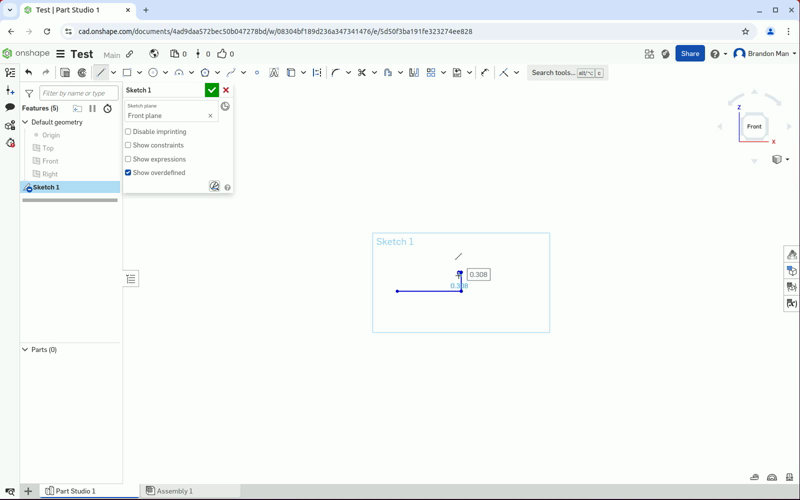
scroll(6)
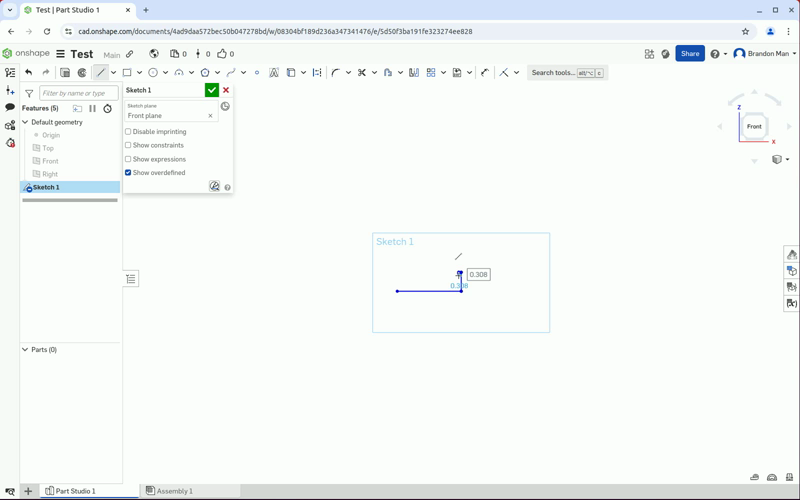
scroll(6)
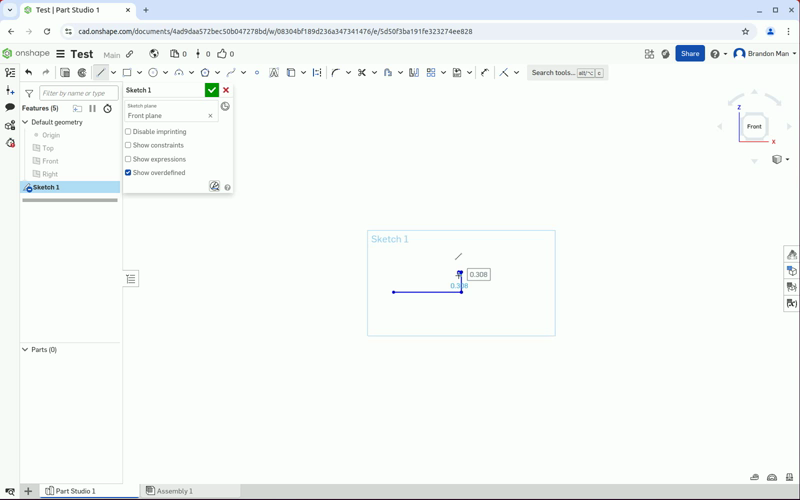
scroll(6)
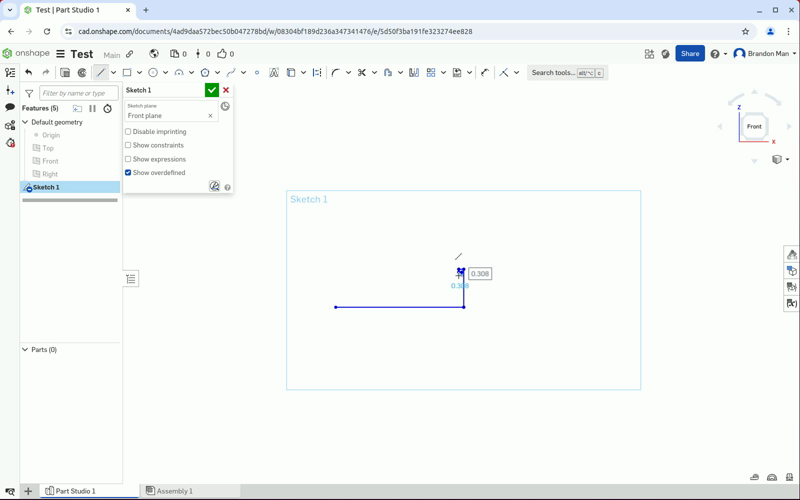
scroll(6)
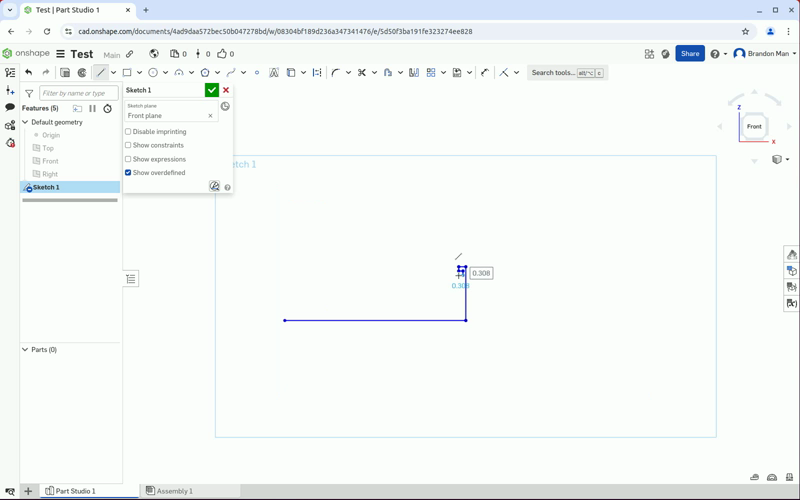
scroll(6)
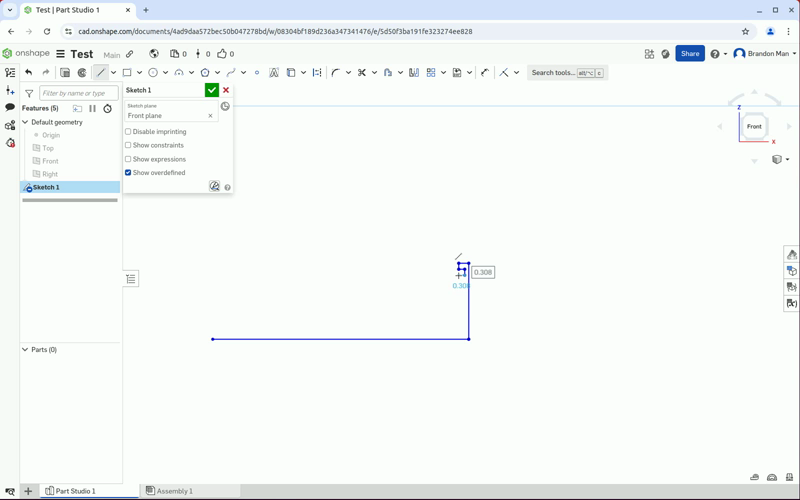
scroll(6)
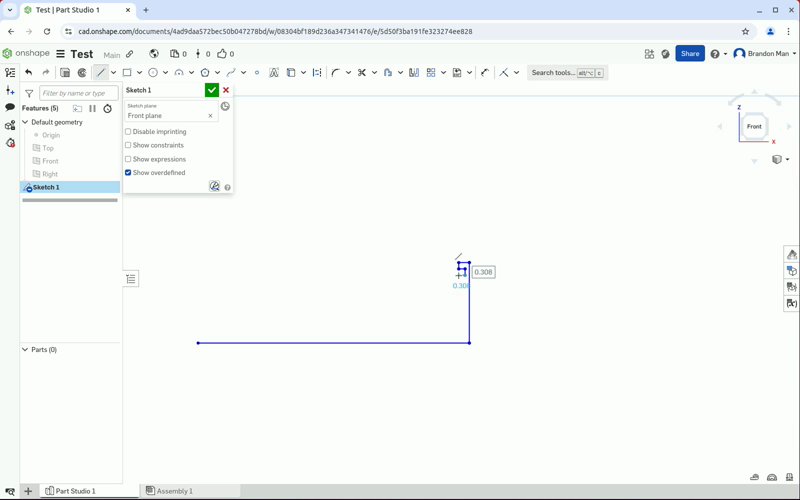
scroll(6)
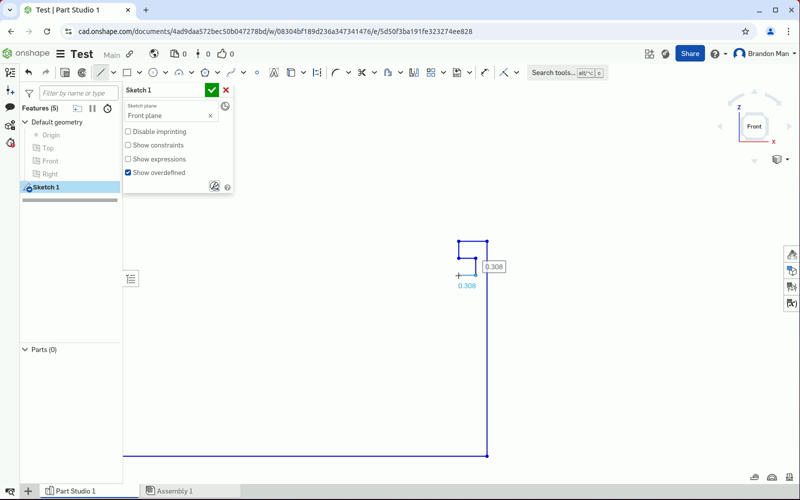
click(458, 275)
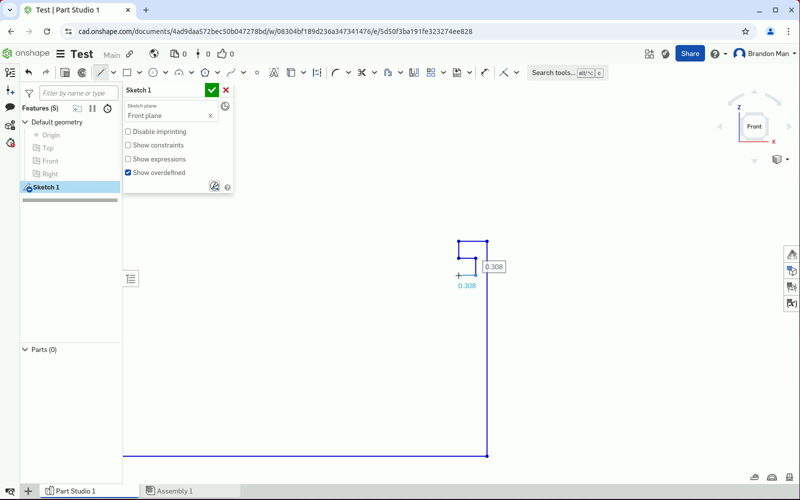
scroll(-6)
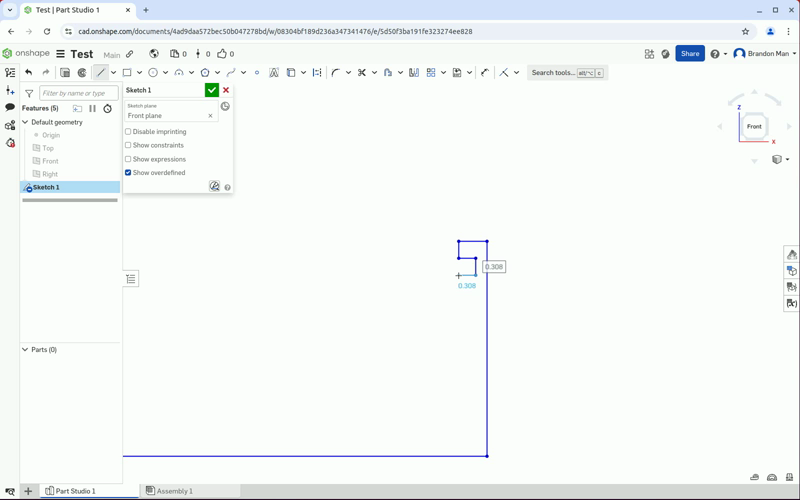
scroll(-6)
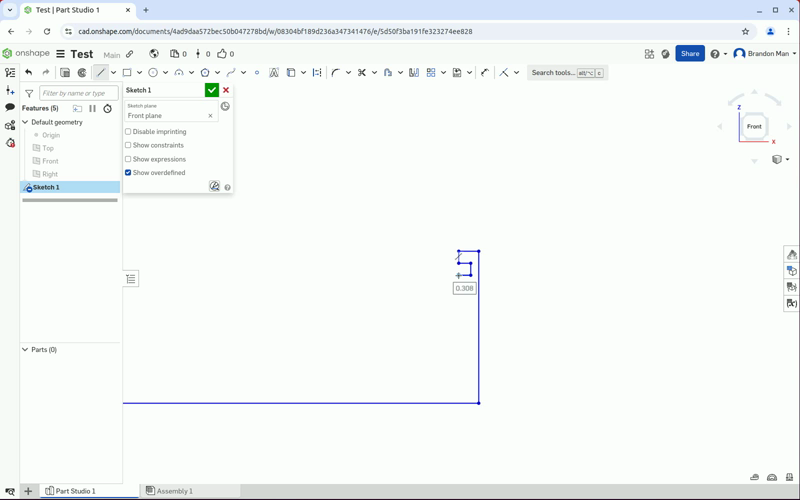
scroll(-6)
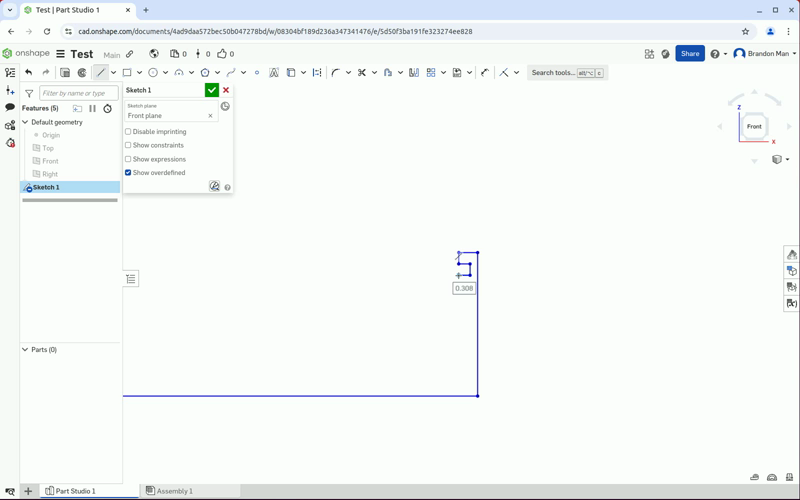
scroll(-6)
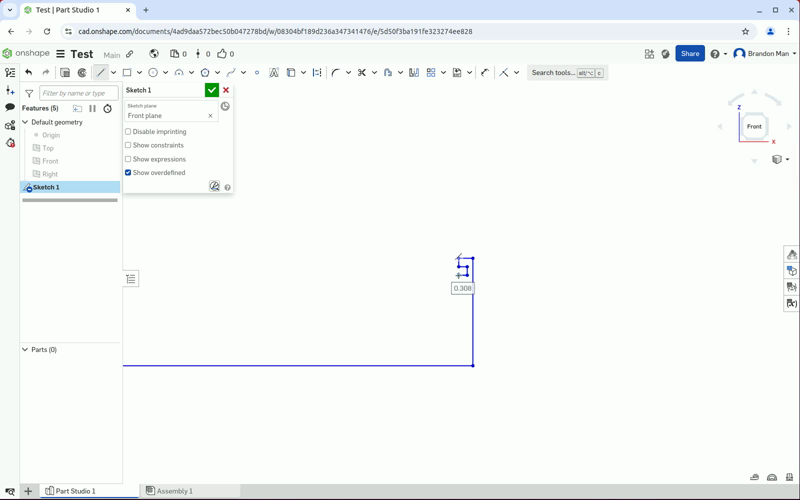
scroll(-6)
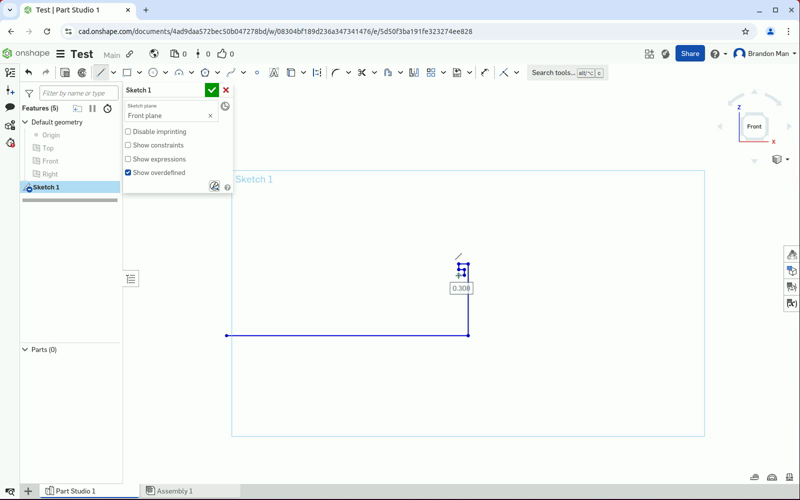
scroll(-6)
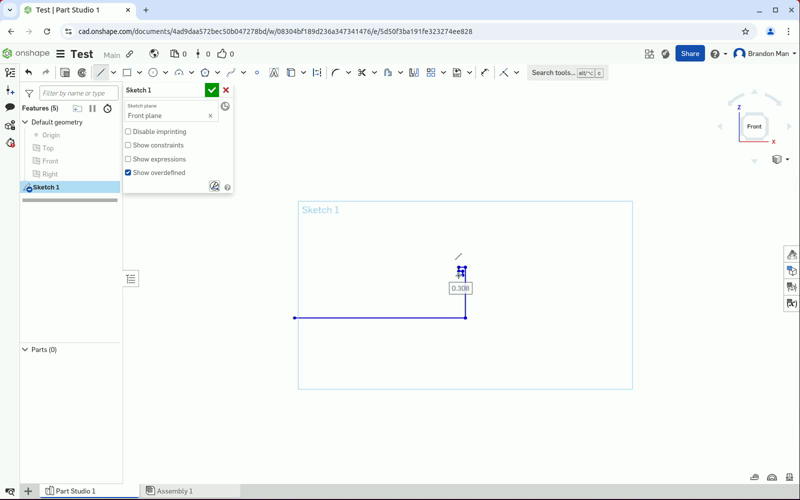
scroll(-6)
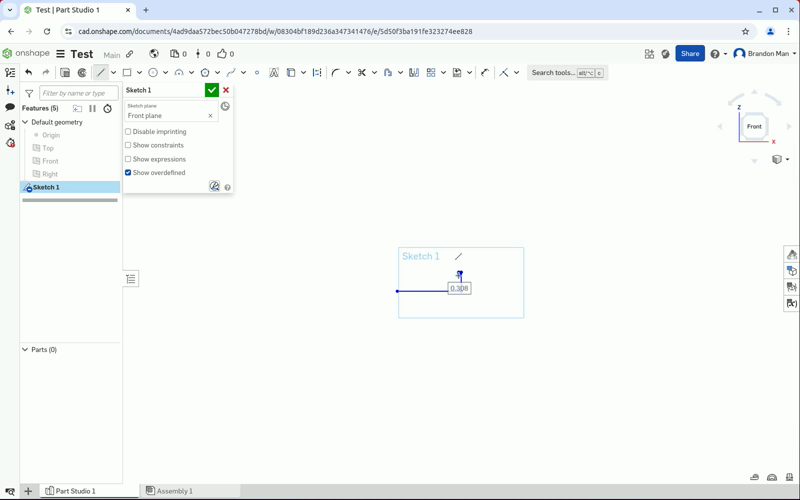
key_up(shift)
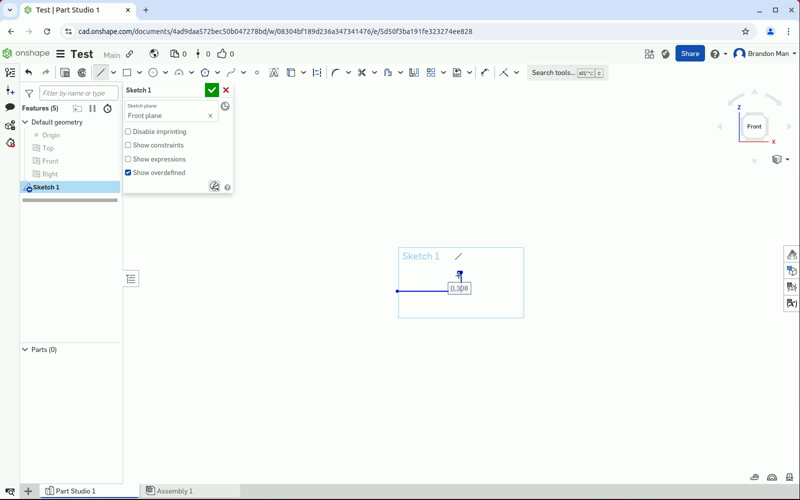
key_down(shift)
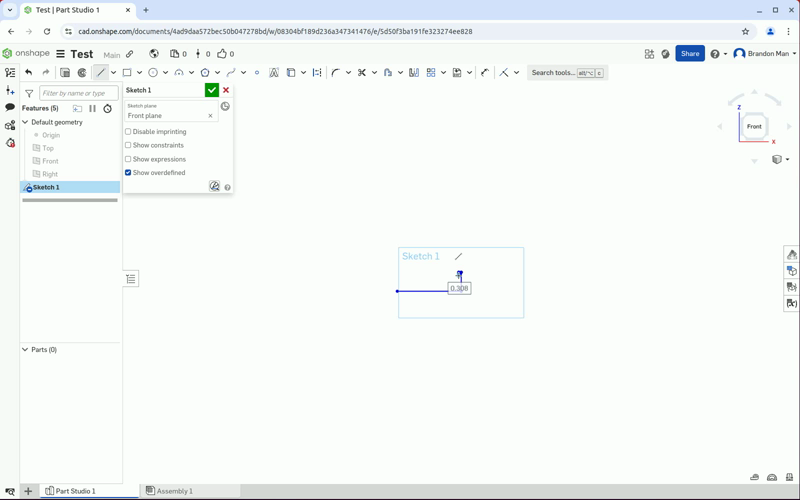
mouse_move(488, 275)
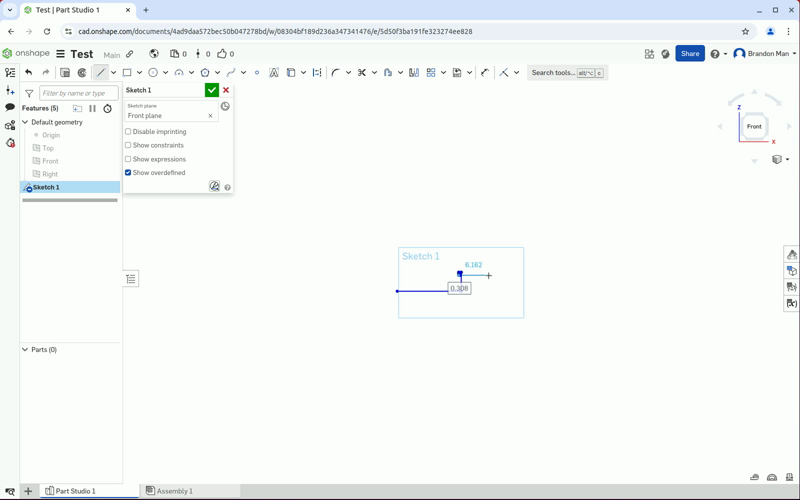
mouse_move(458, 276)
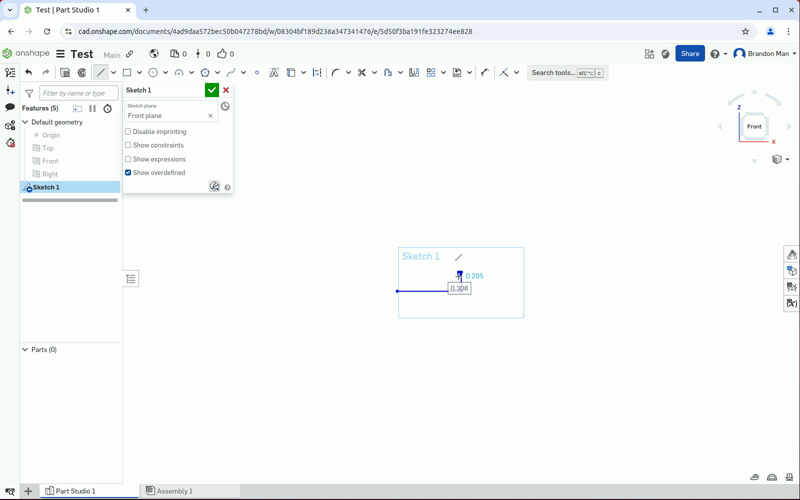
scroll(6)
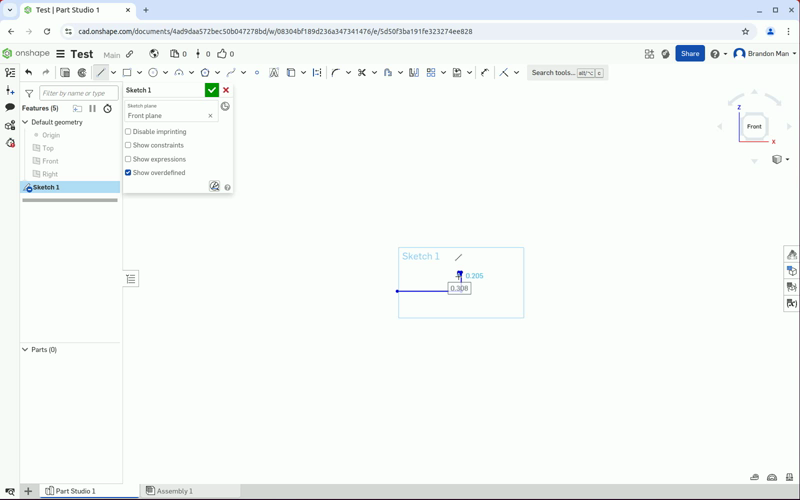
scroll(6)
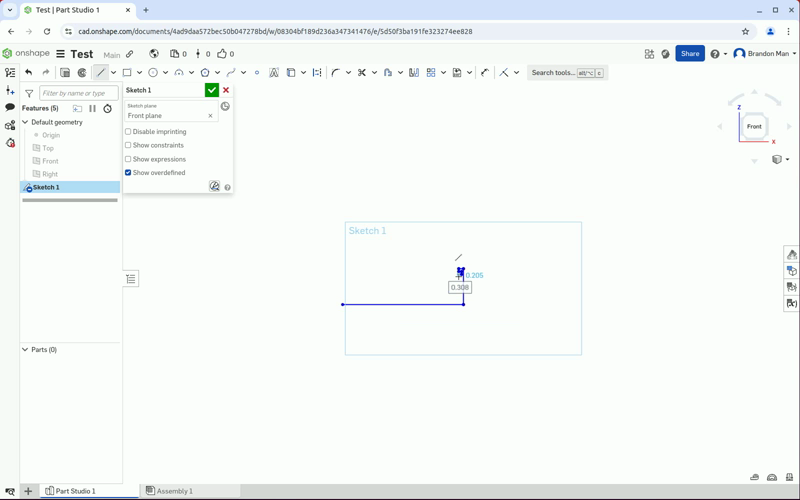
scroll(6)
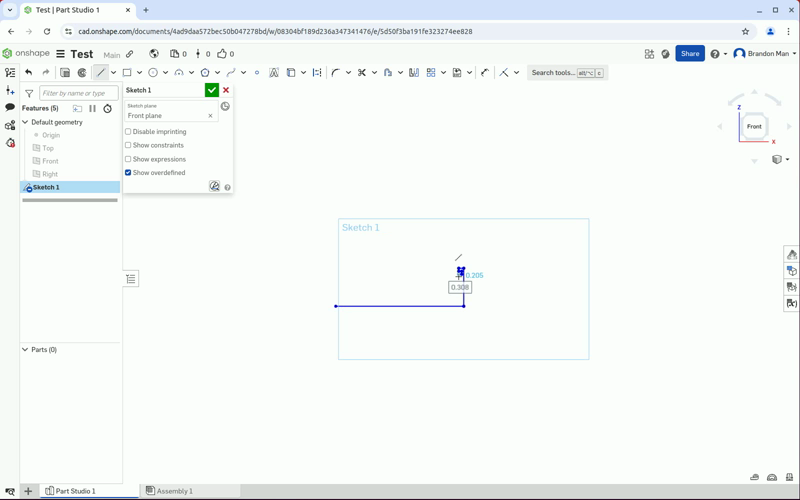
scroll(6)
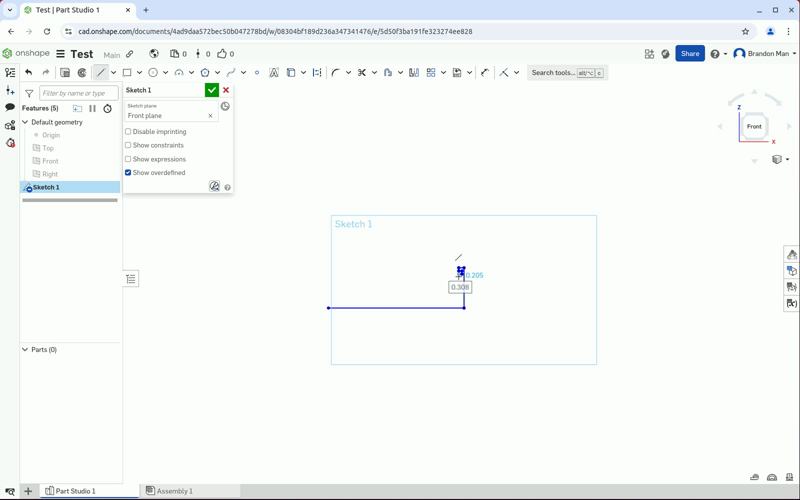
scroll(6)
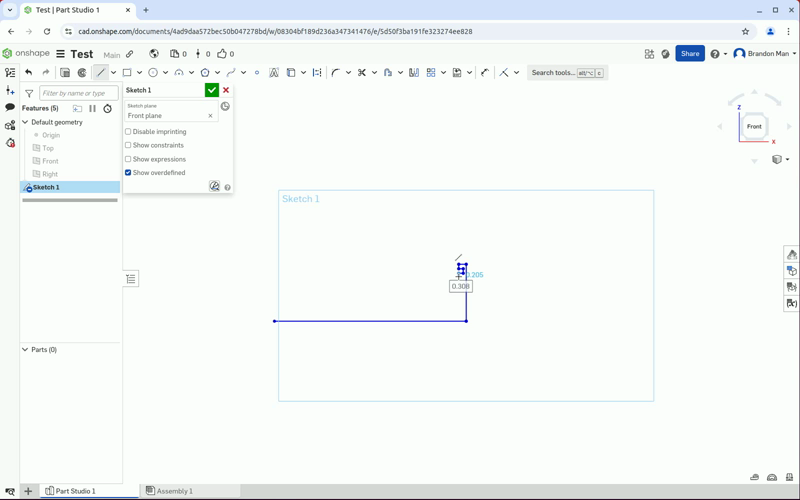
scroll(6)
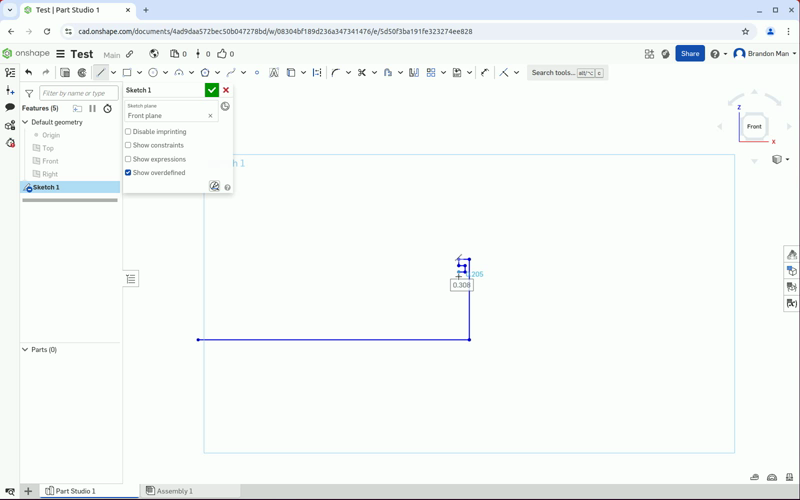
scroll(6)
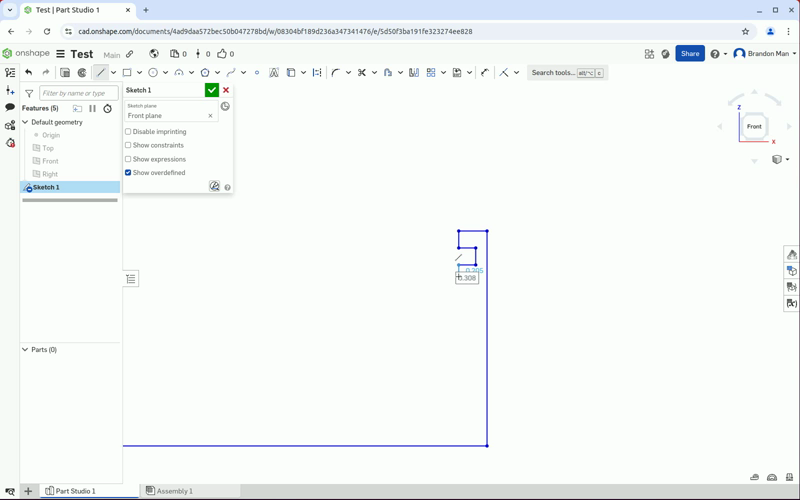
click(458, 276)
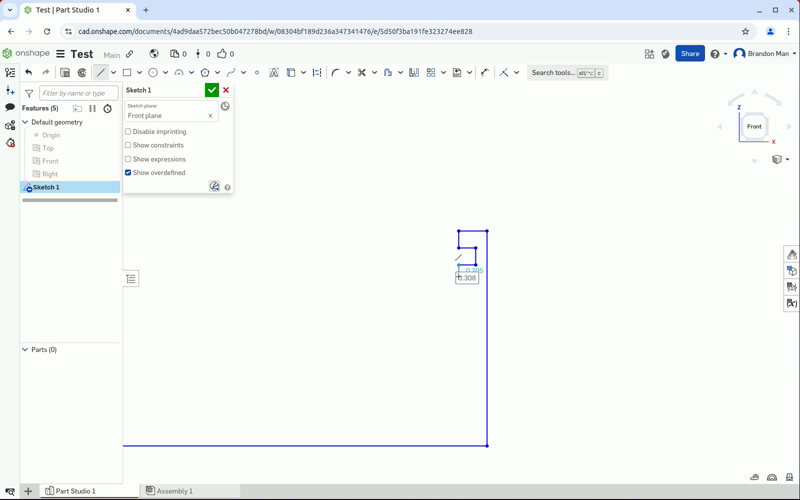
scroll(-6)
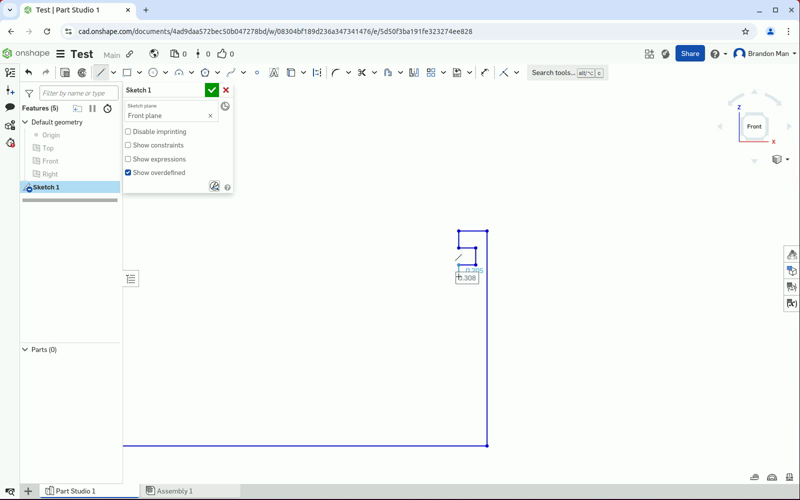
scroll(-6)
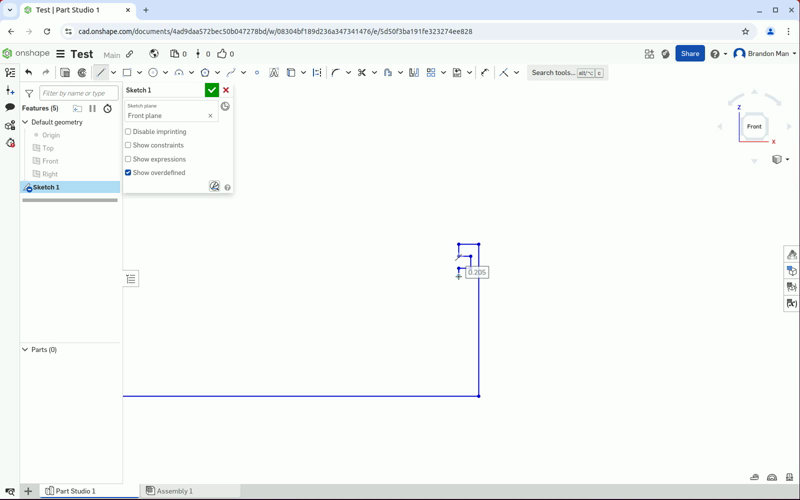
scroll(-6)
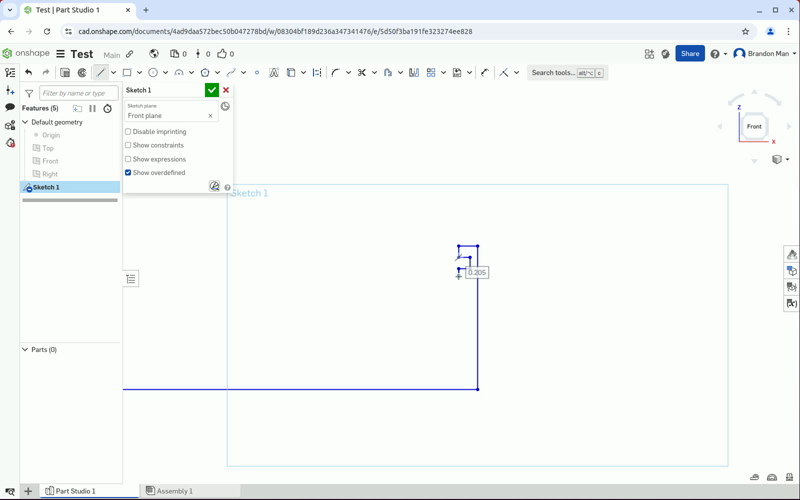
scroll(-6)
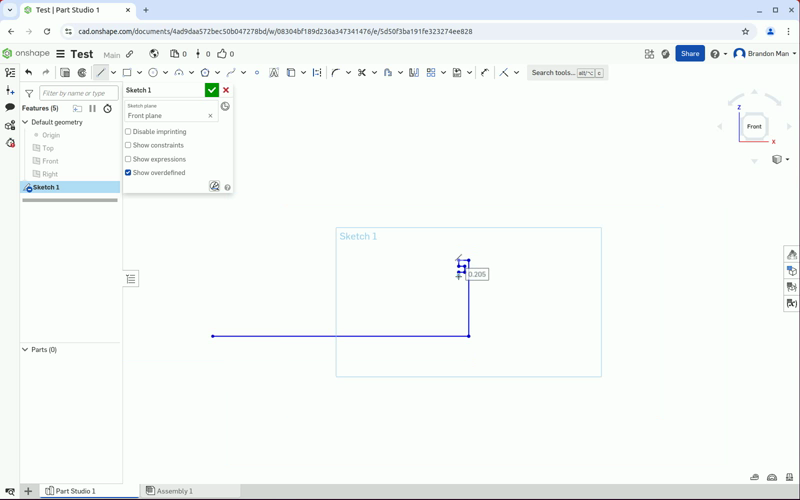
scroll(-6)
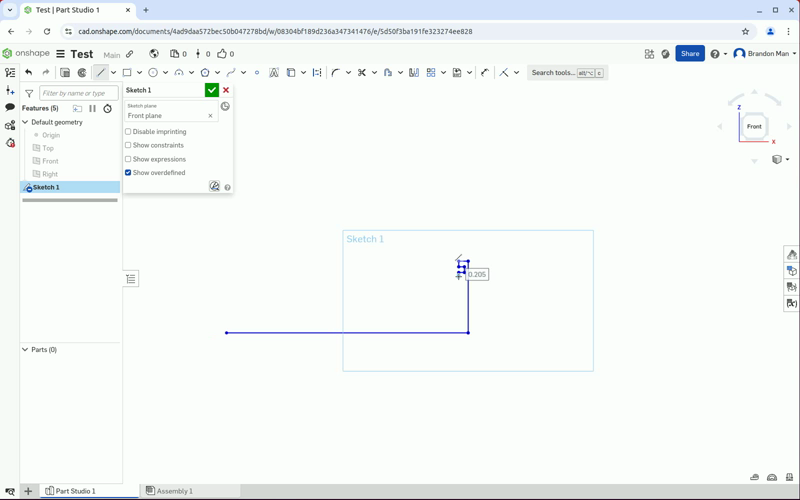
scroll(-6)
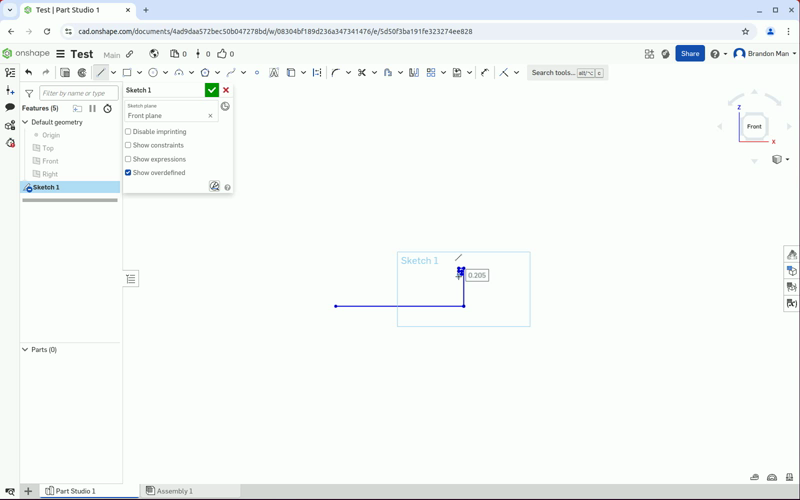
scroll(-6)
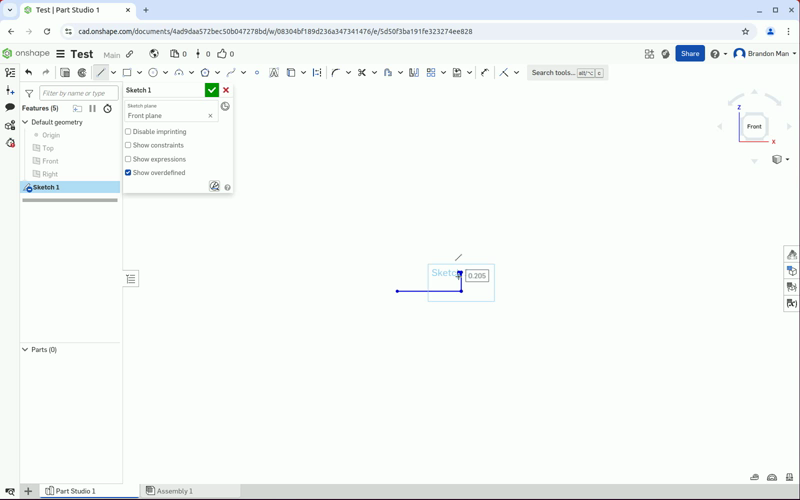
key_up(shift)
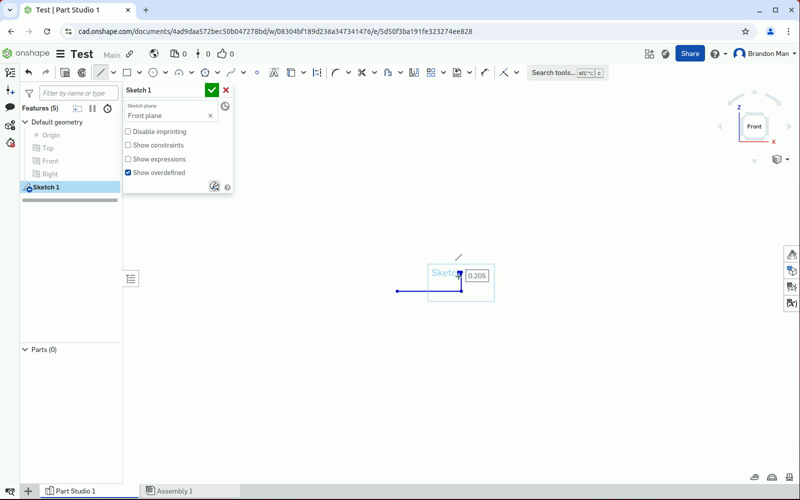
key_down(shift)
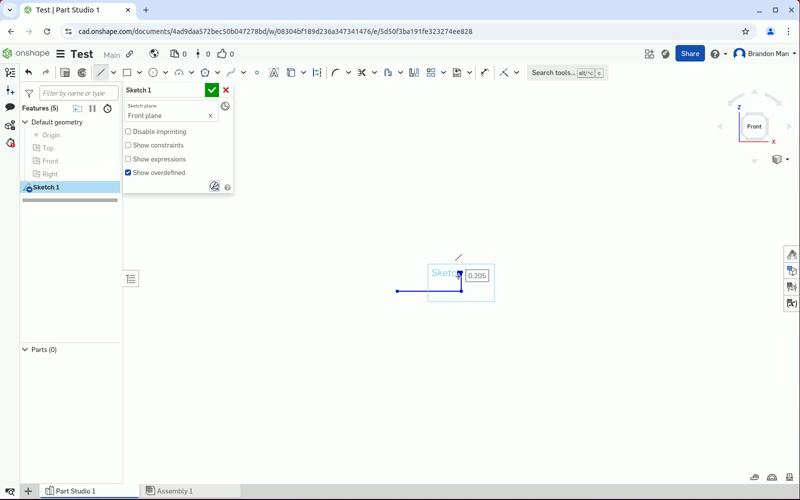
mouse_move(488, 276)
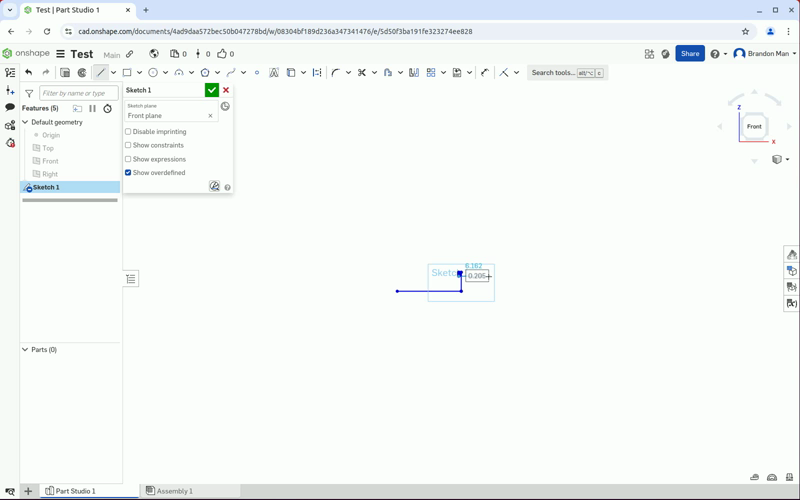
mouse_move(460, 276)
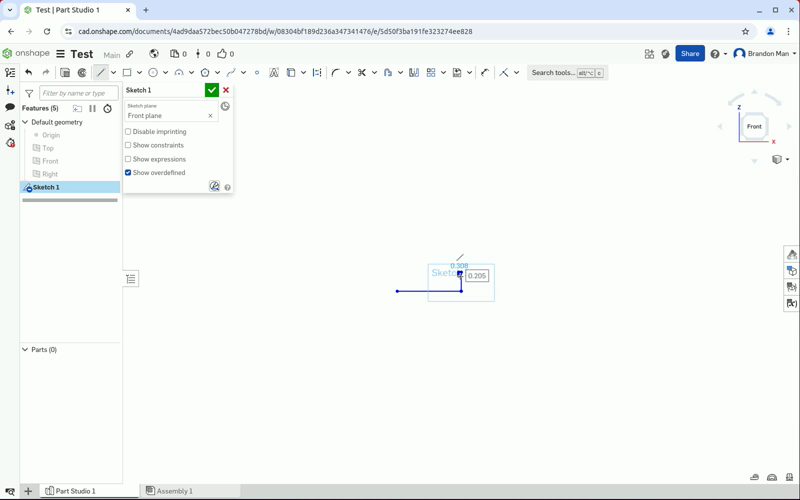
scroll(6)
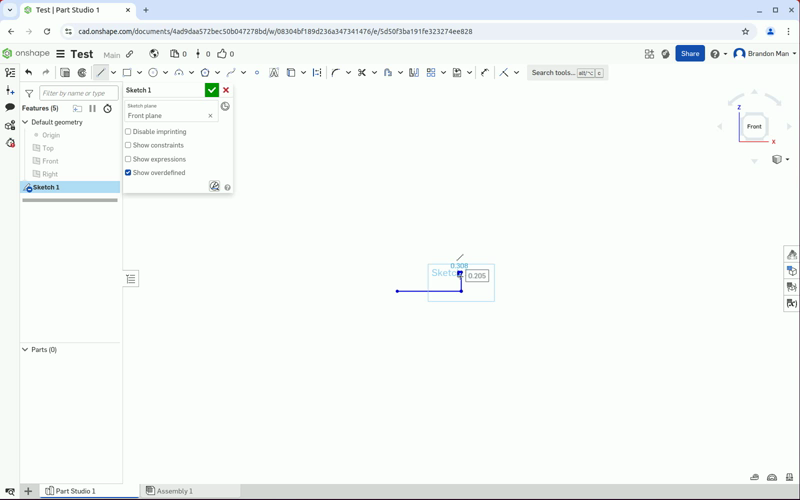
scroll(6)
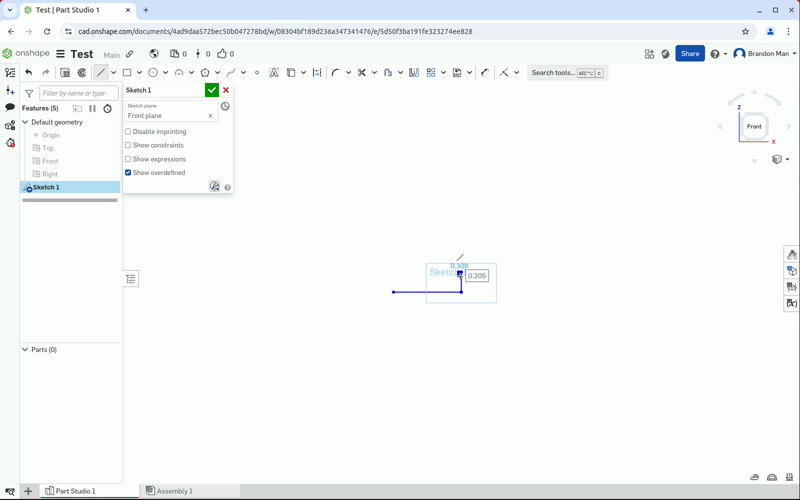
scroll(6)
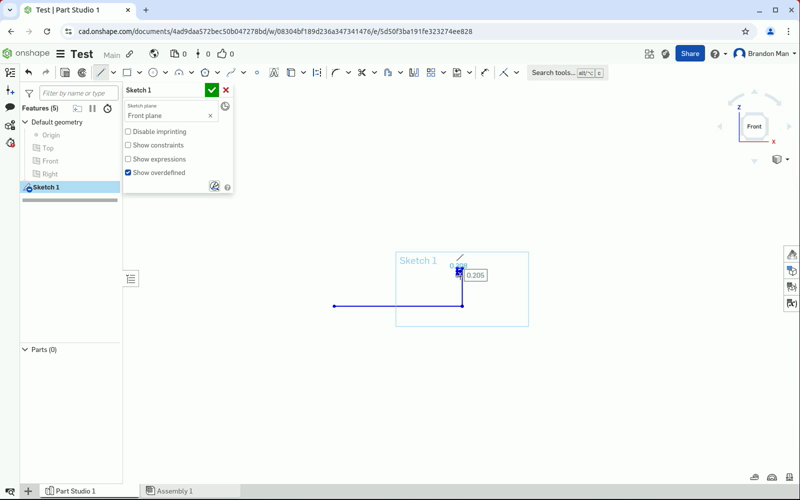
scroll(6)
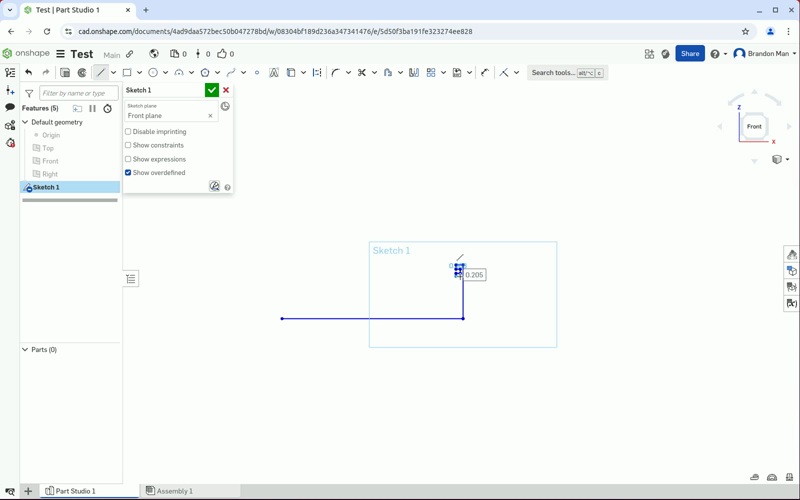
scroll(6)
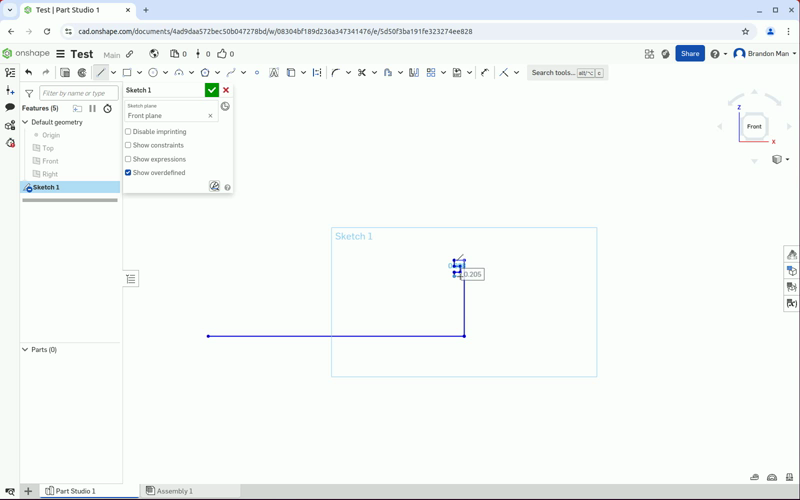
scroll(6)
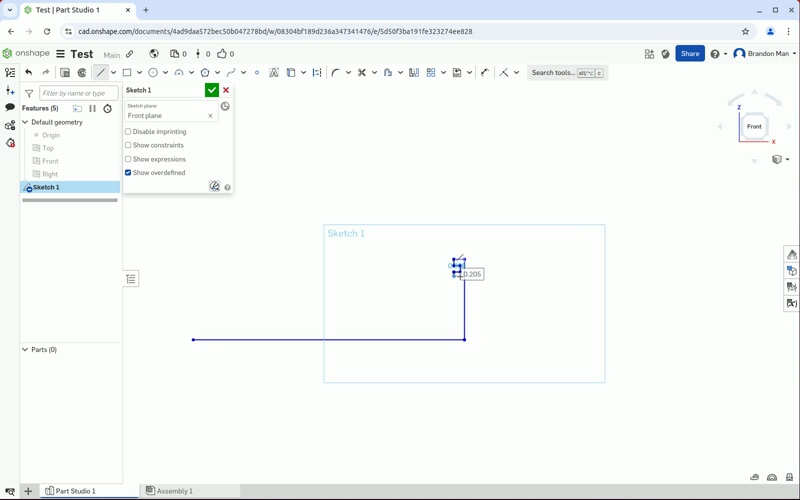
scroll(6)
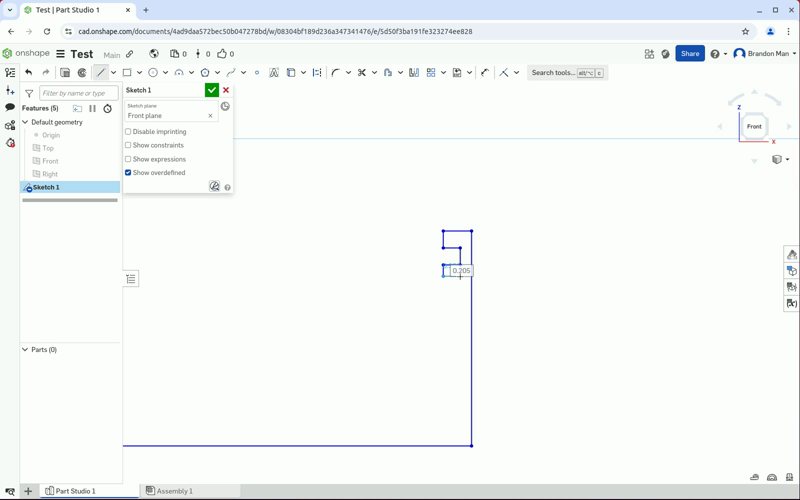
click(460, 276)
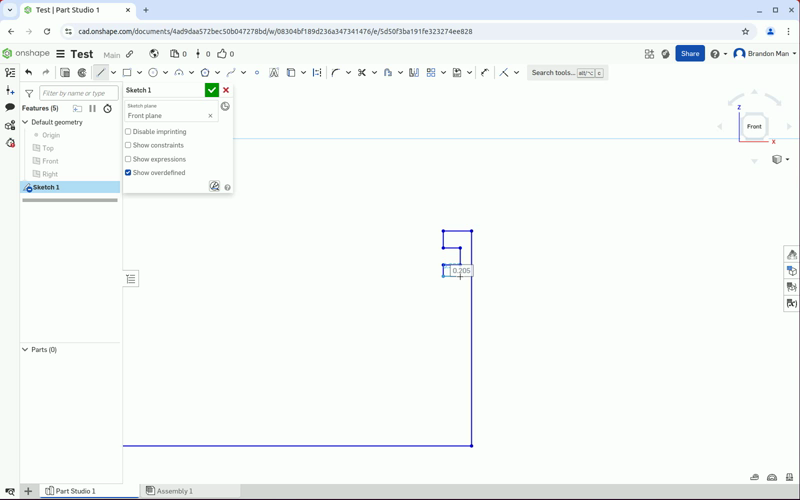
scroll(-6)
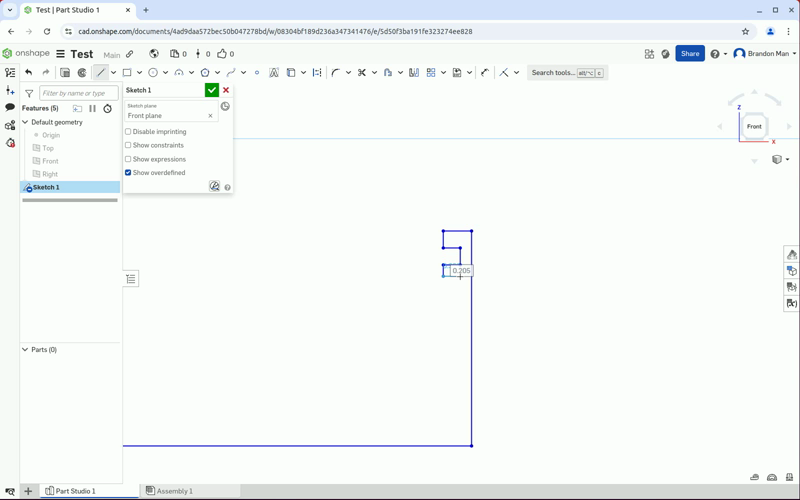
scroll(-6)
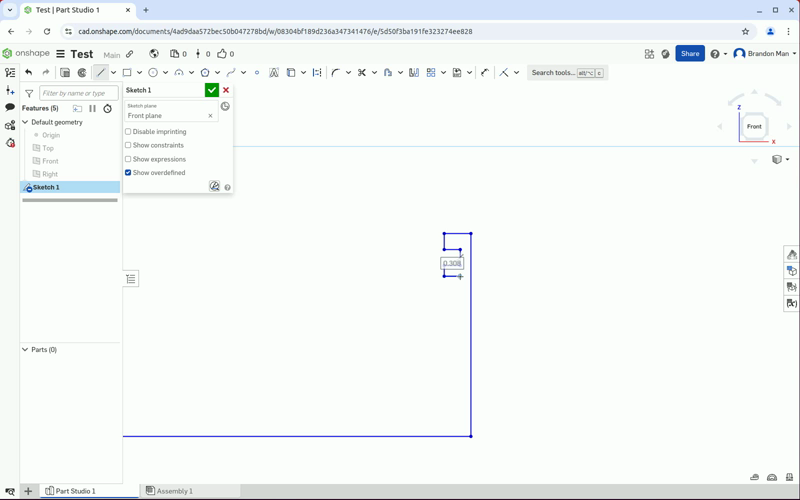
scroll(-6)
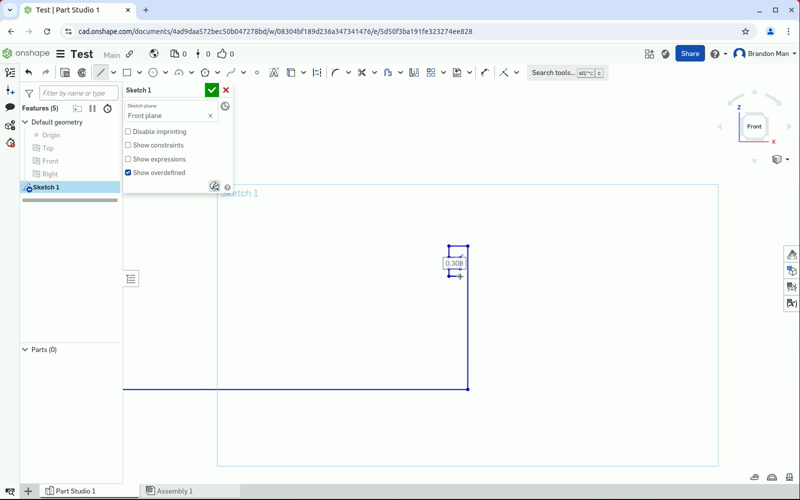
scroll(-6)
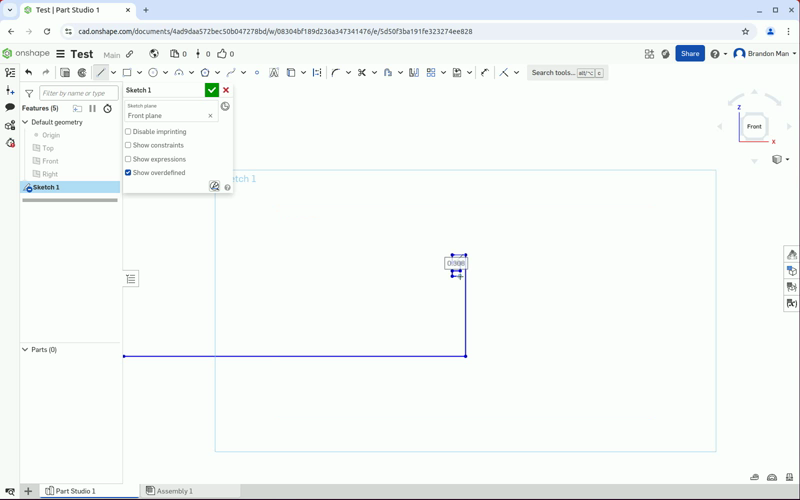
scroll(-6)
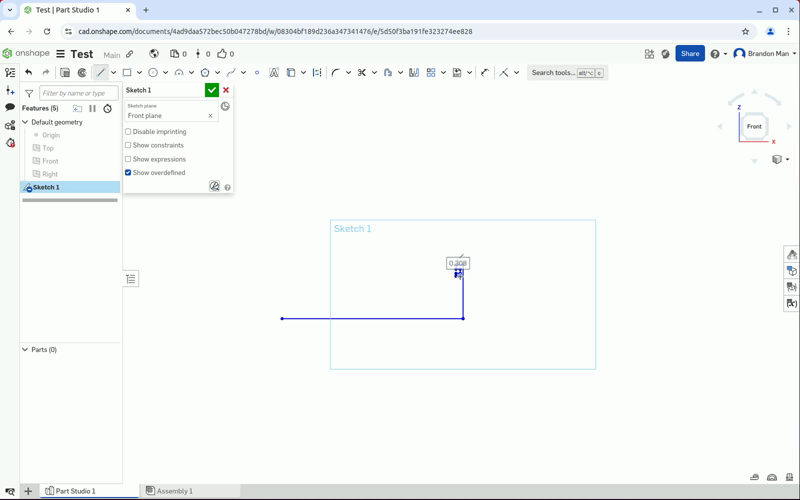
scroll(-6)
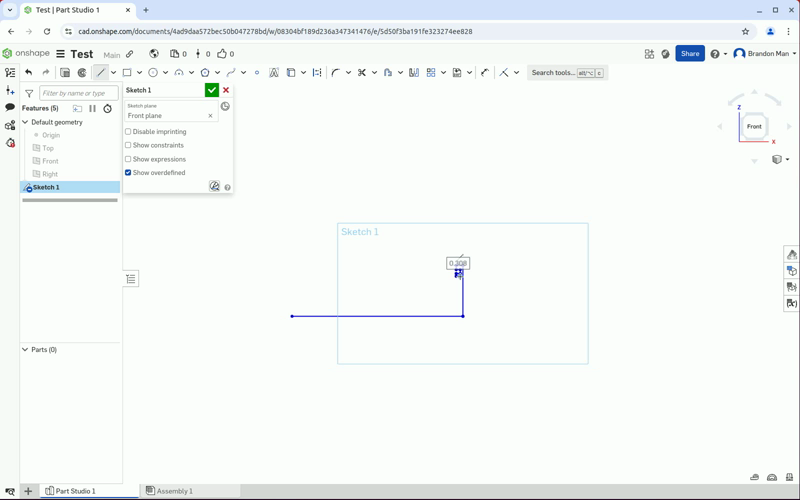
scroll(-6)
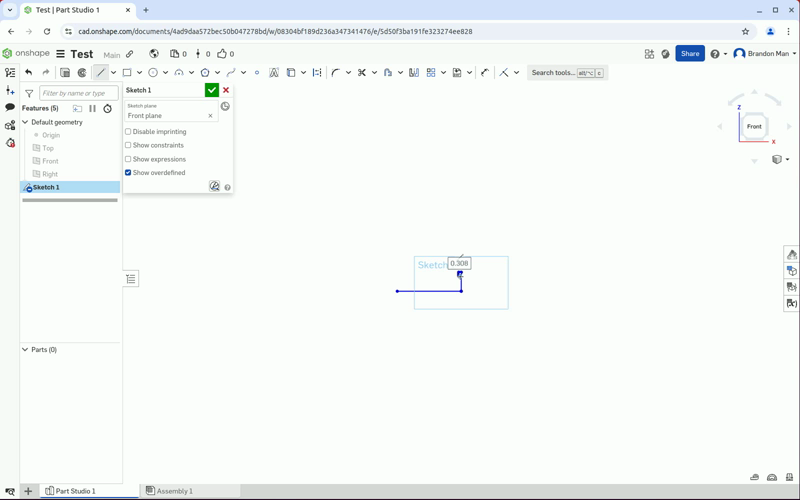
key_up(shift)
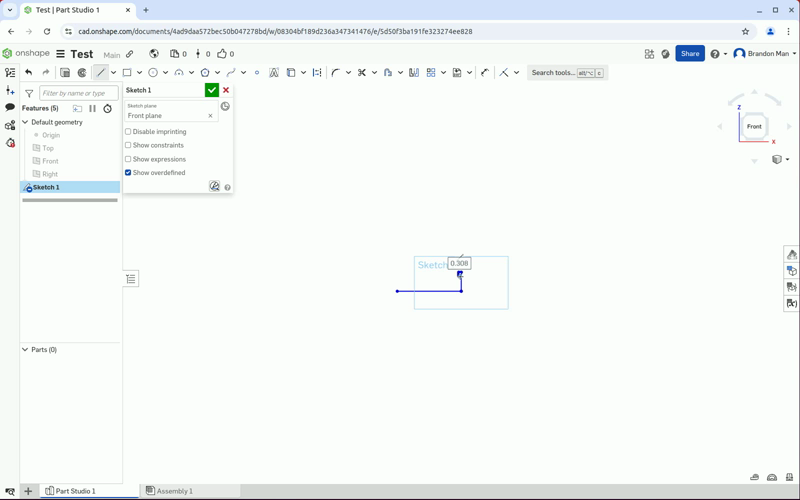
key_down(shift)
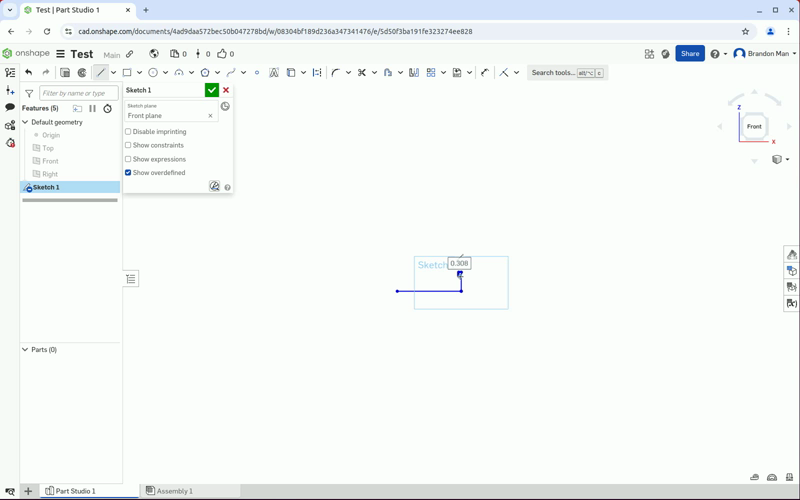
mouse_move(490, 276)
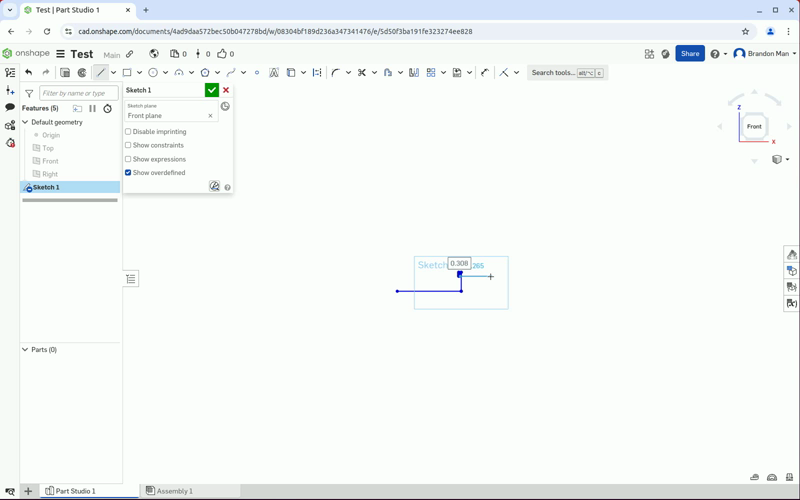
mouse_move(460, 285)
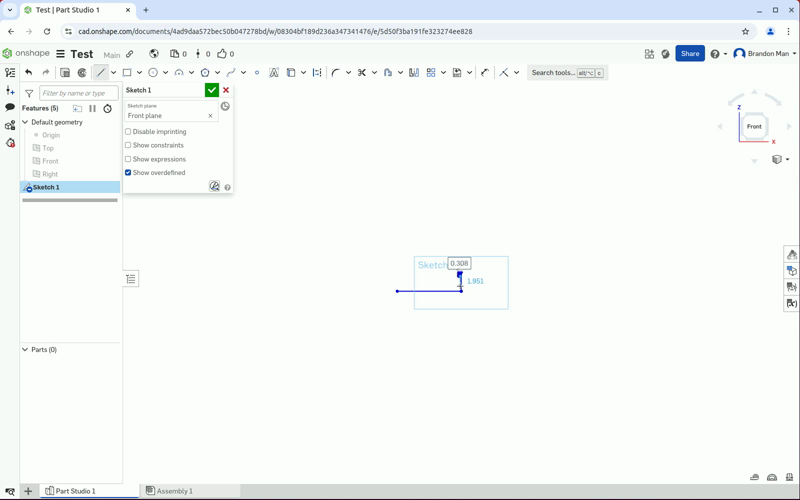
click(460, 285)
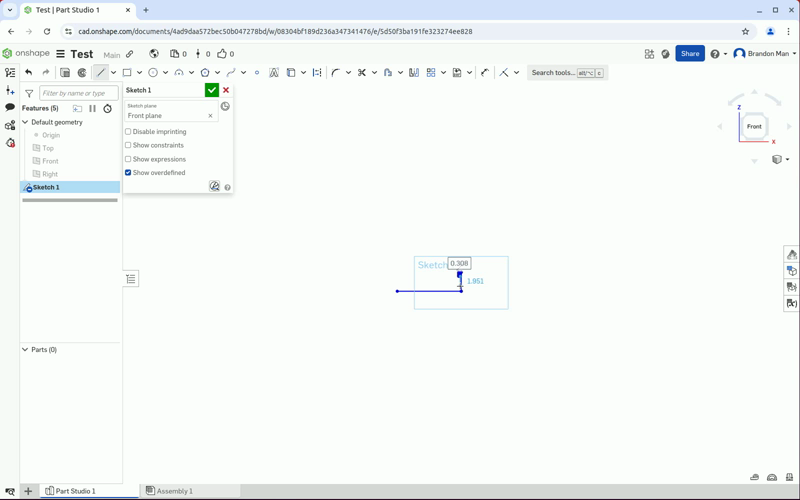
key_up(shift)
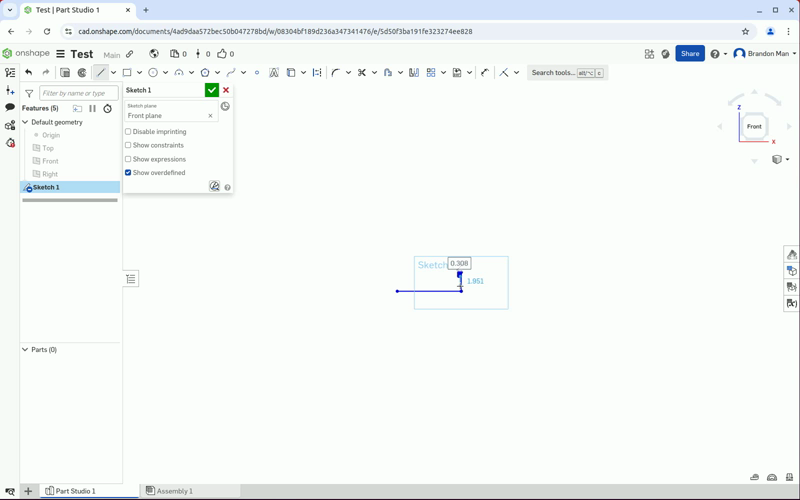
key_down(shift)
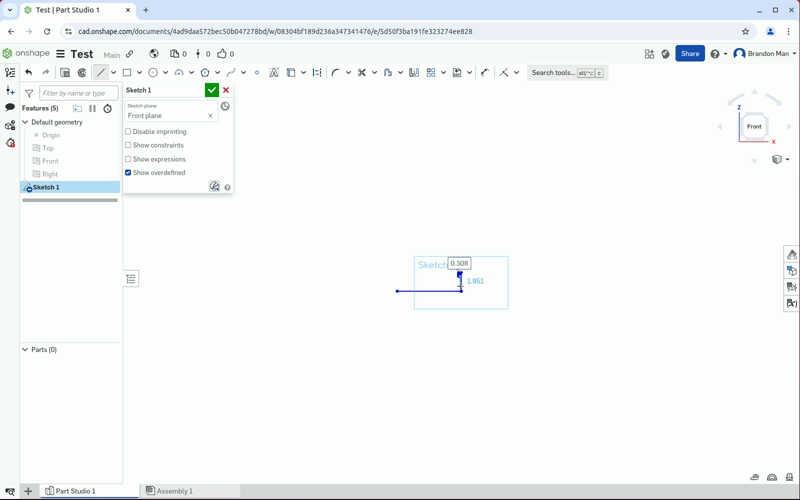
mouse_move(397, 285)
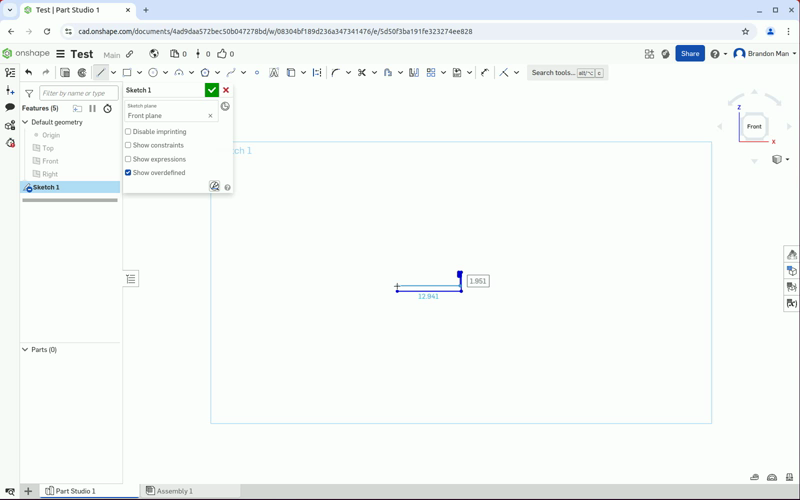
click(397, 285)
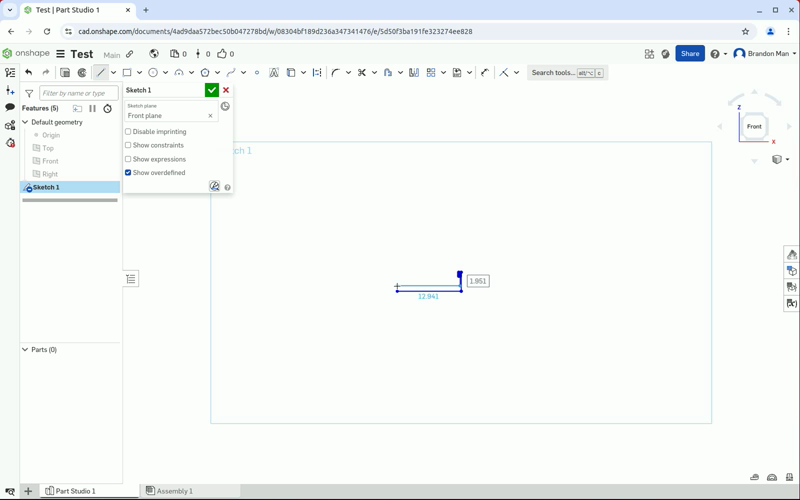
key_up(shift)
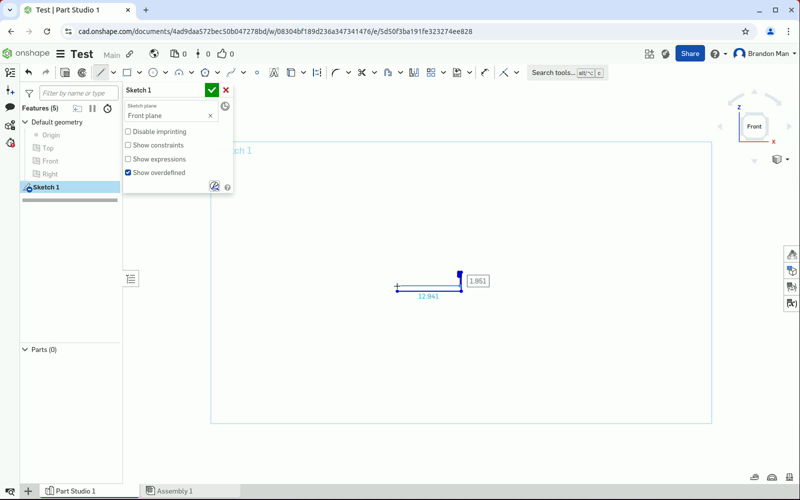
mouse_move(427, 285)
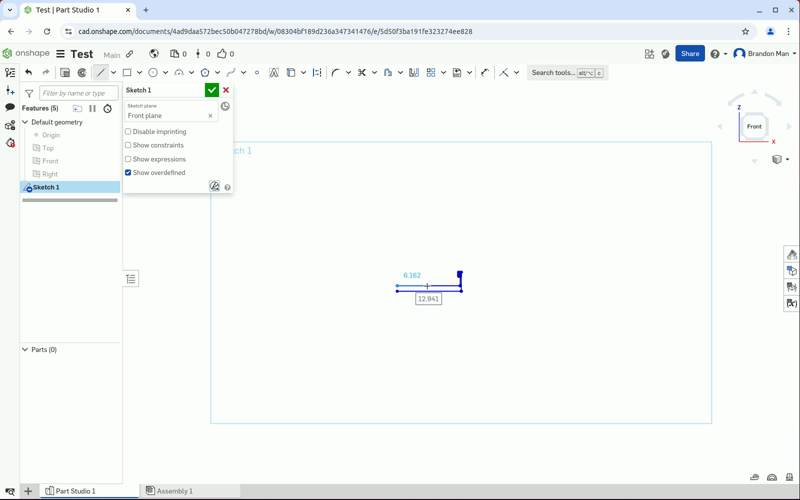
key_down(shift)
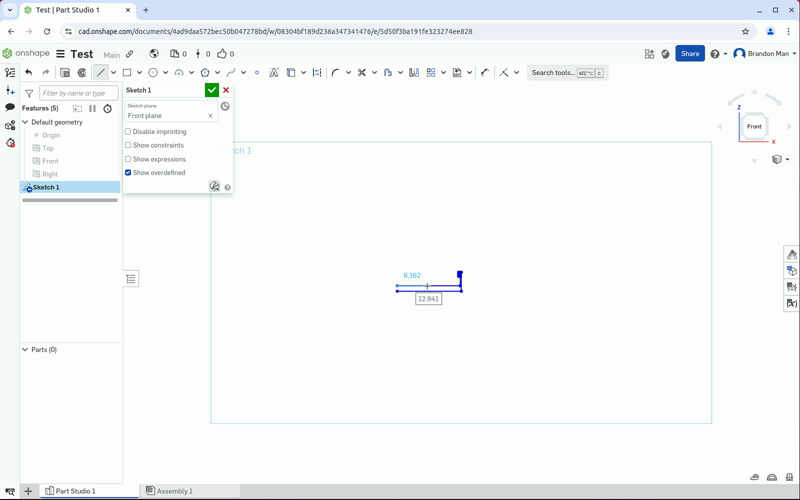
mouse_move(397, 291)
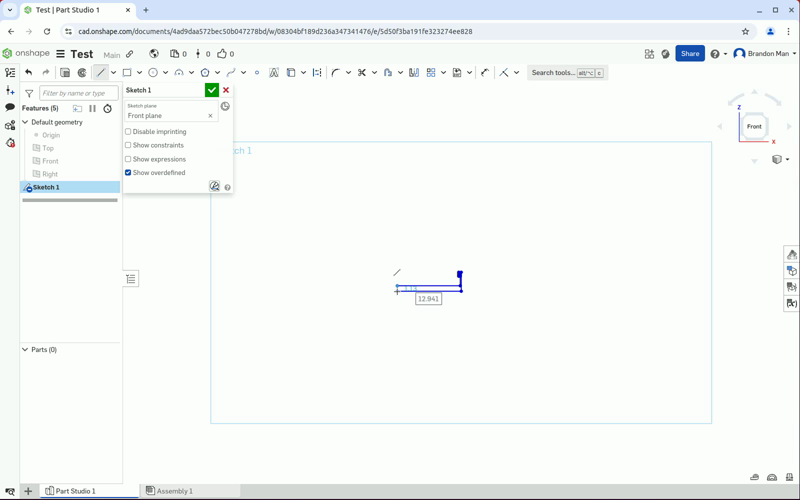
scroll(6)
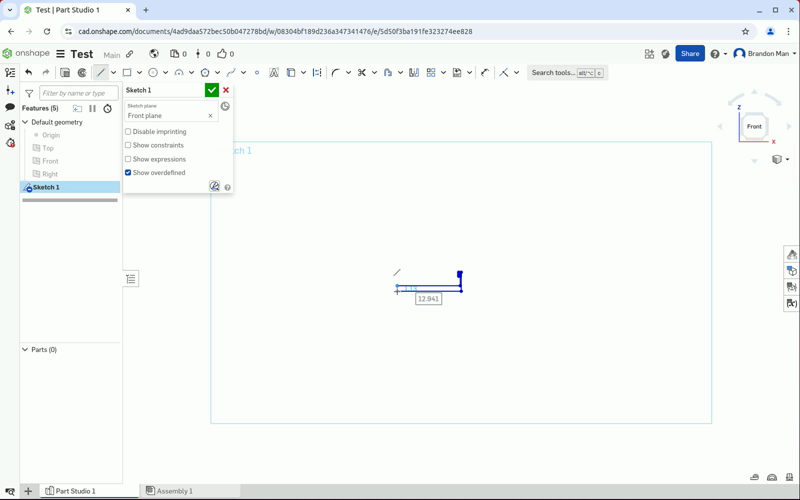
scroll(6)
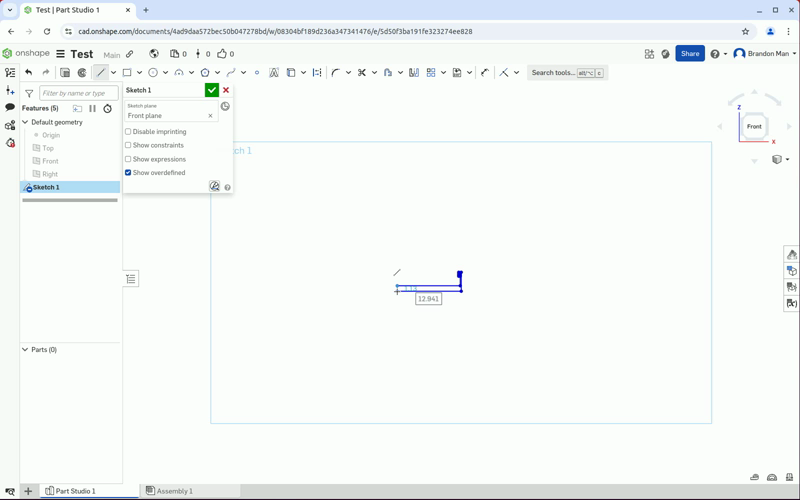
scroll(6)
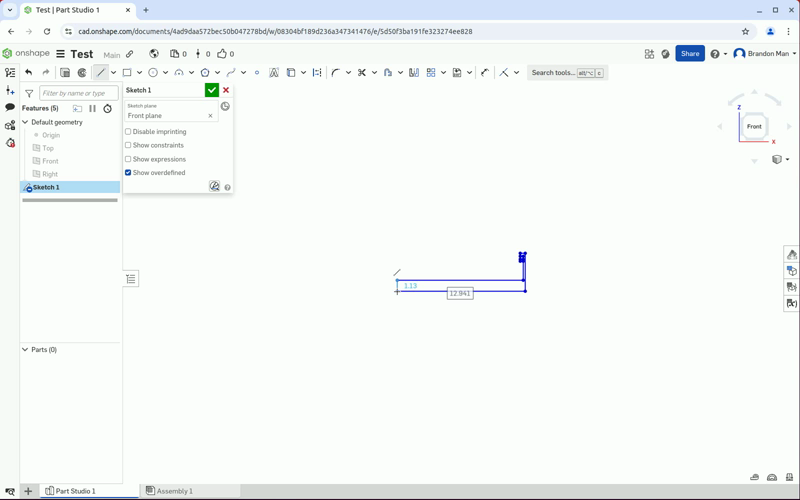
scroll(6)
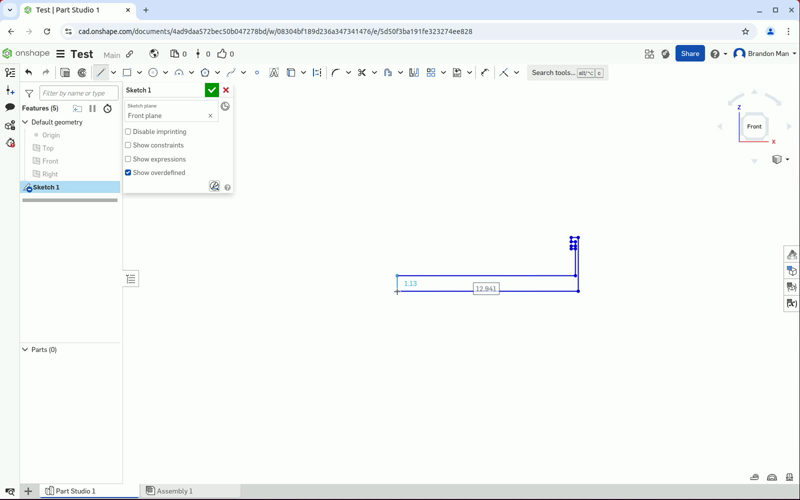
scroll(6)
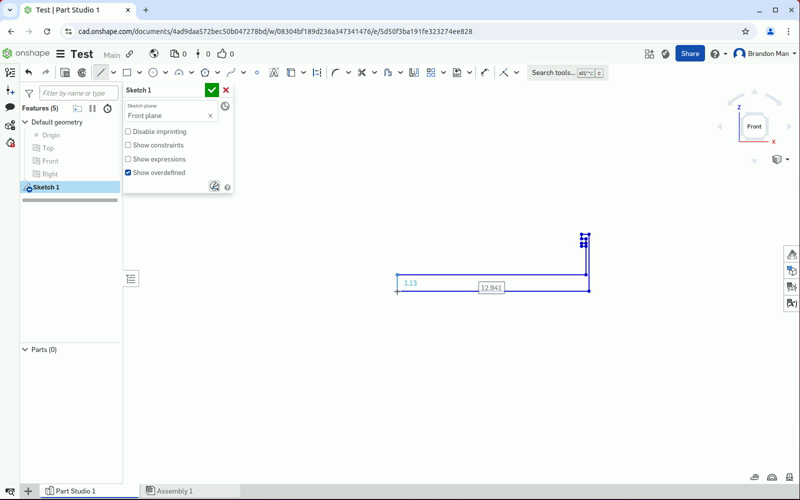
scroll(6)
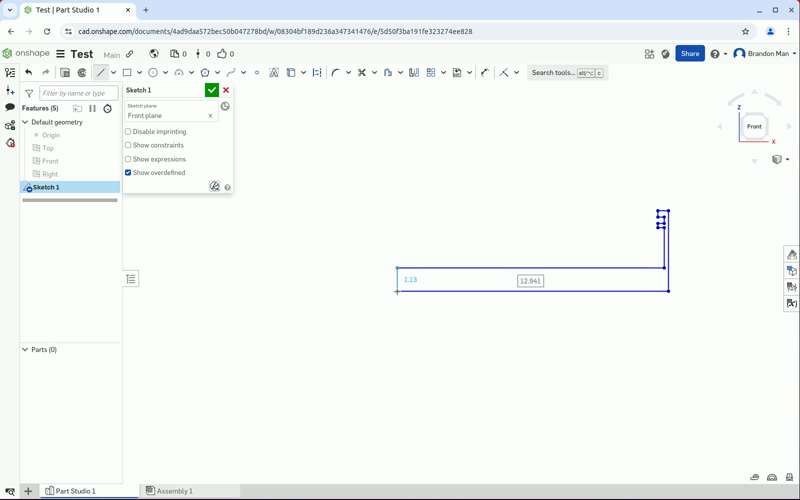
scroll(6)
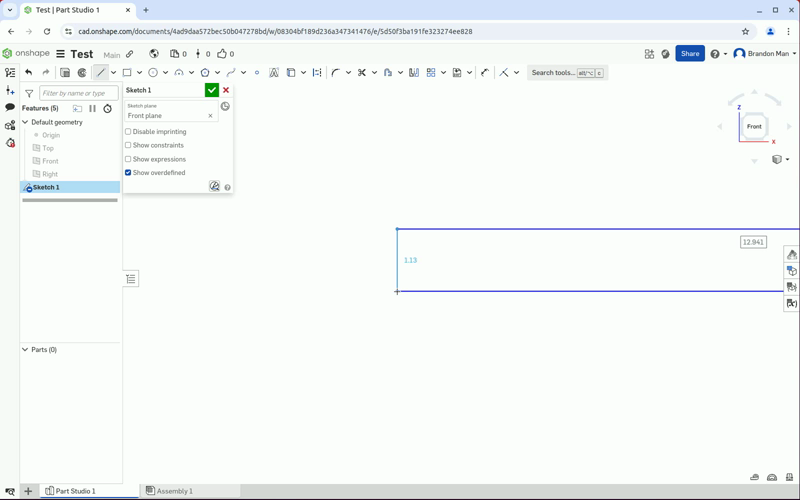
key_up(shift)
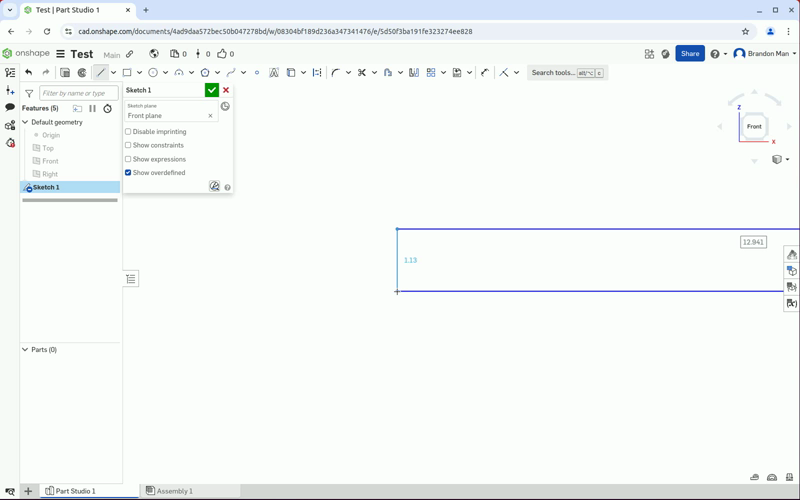
click(397, 291)
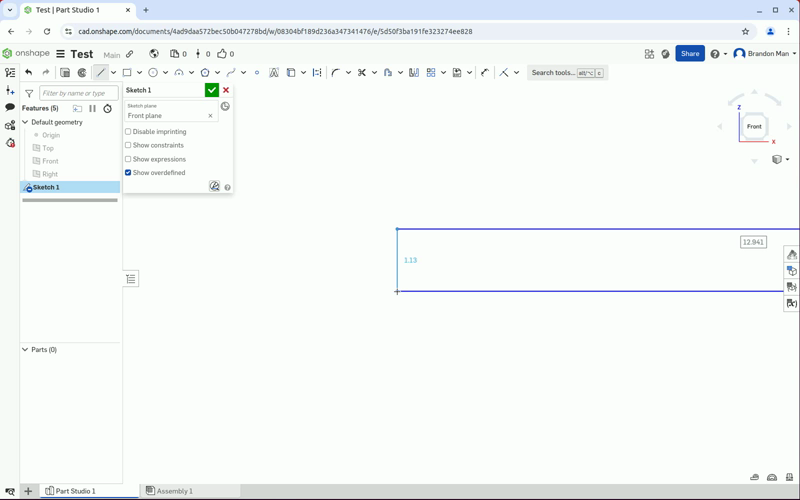
scroll(-6)
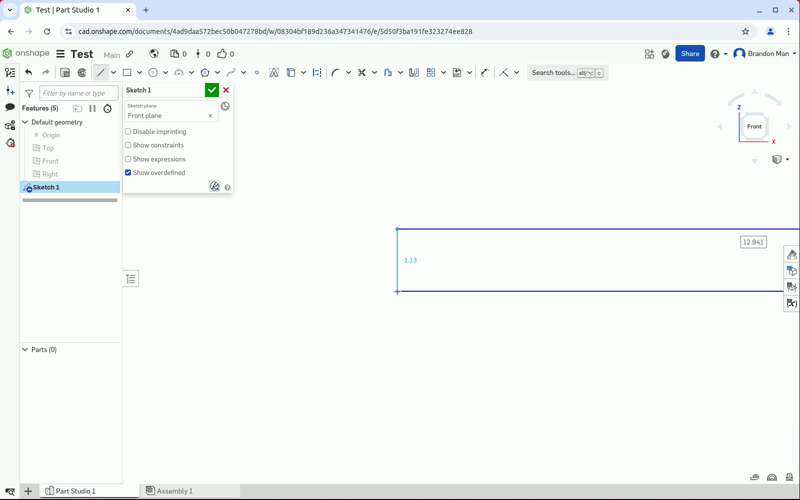
scroll(-6)
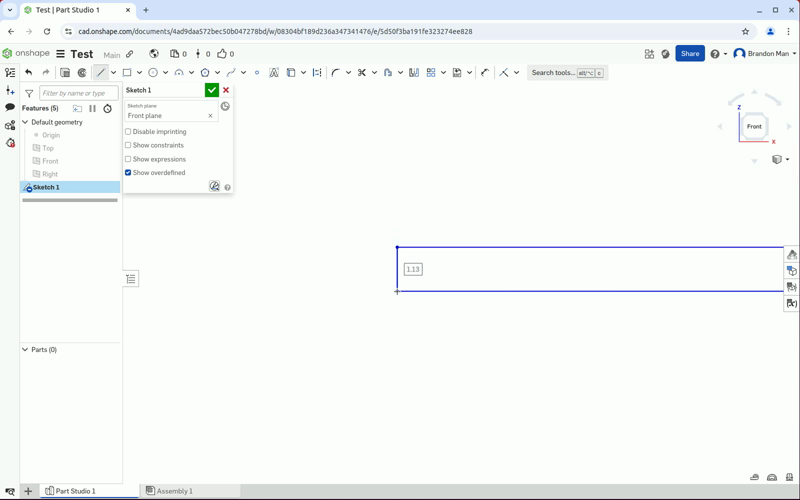
scroll(-6)
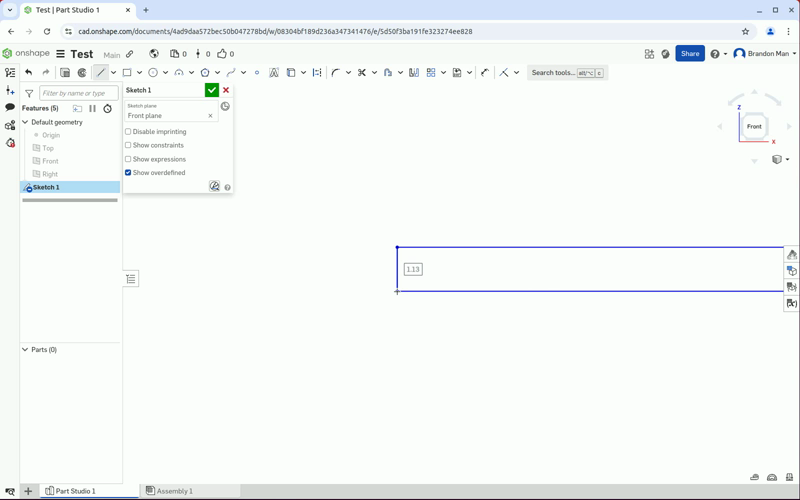
scroll(-6)
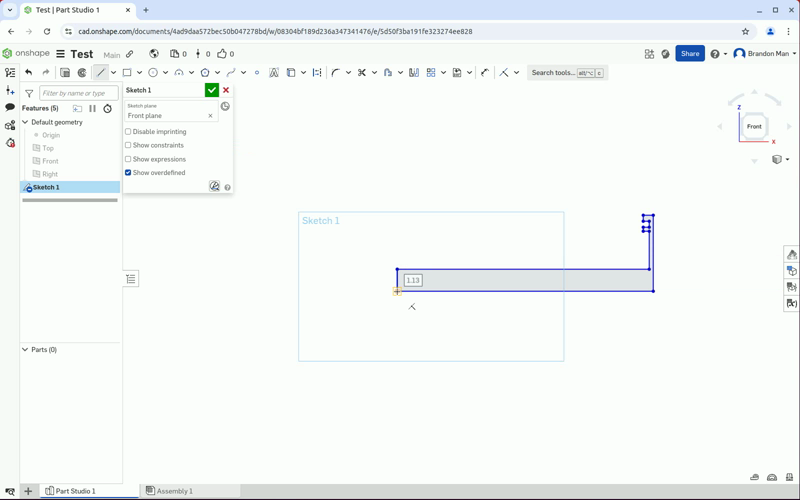
scroll(-6)
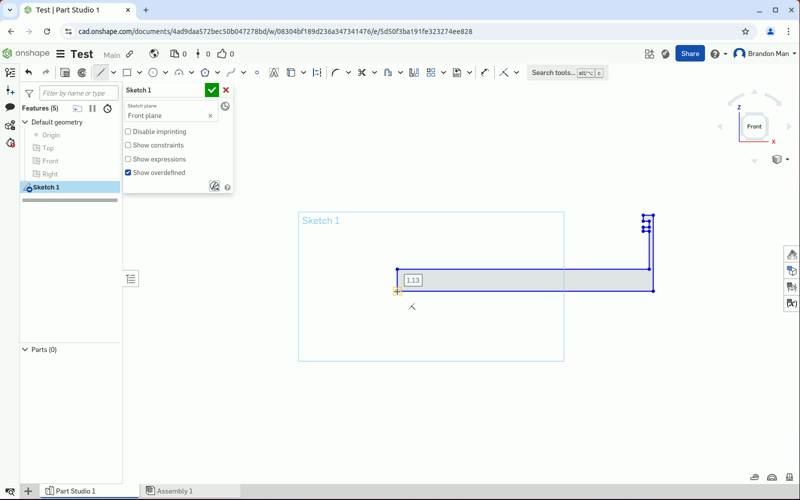
scroll(-6)
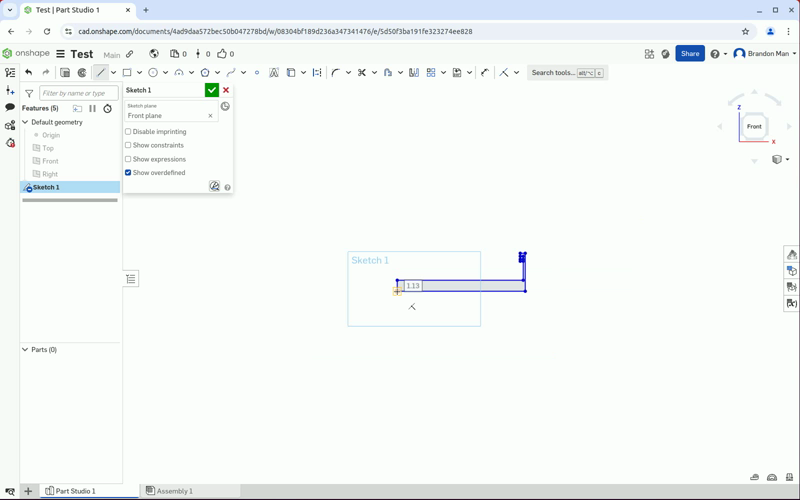
scroll(-6)
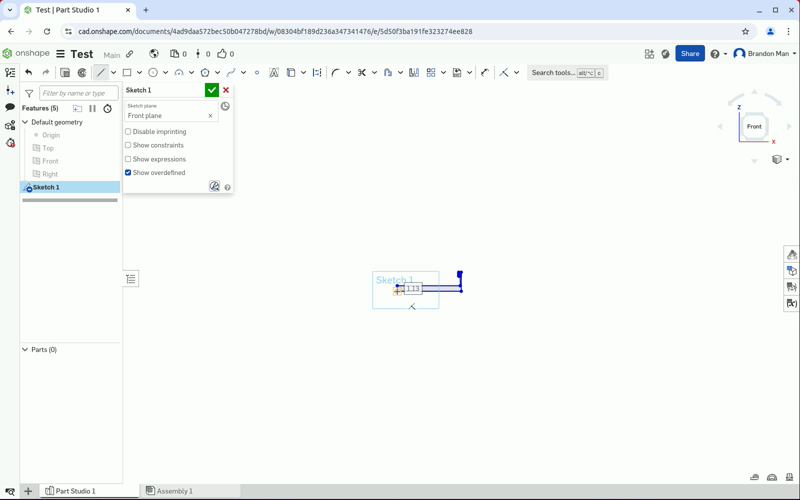
key(esc)
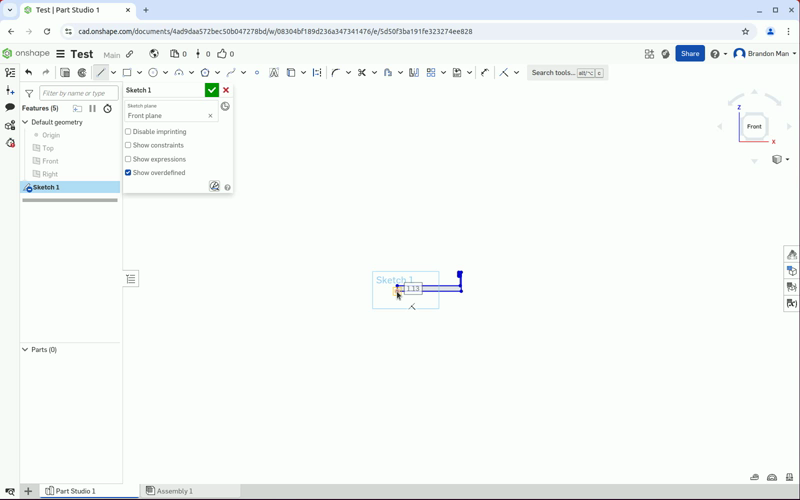
mouse_move(448, 287)
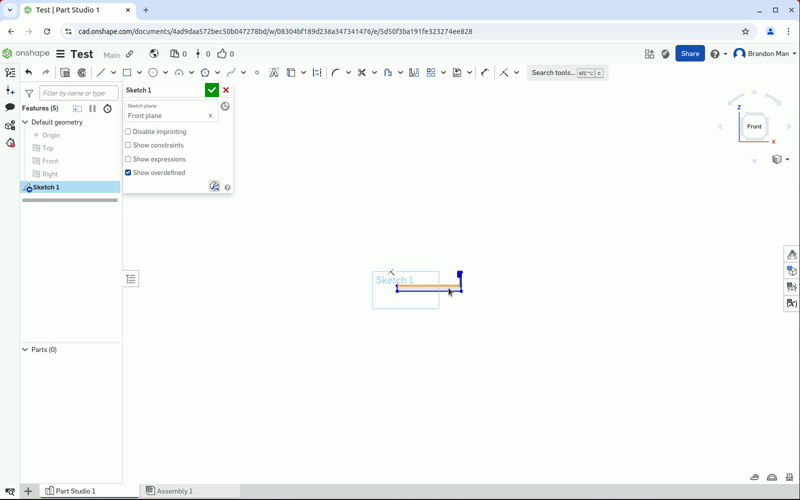
scroll(6)
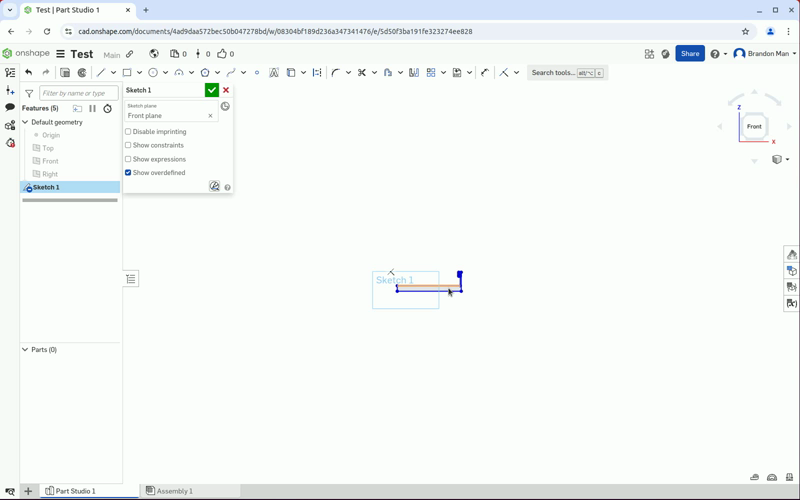
scroll(6)
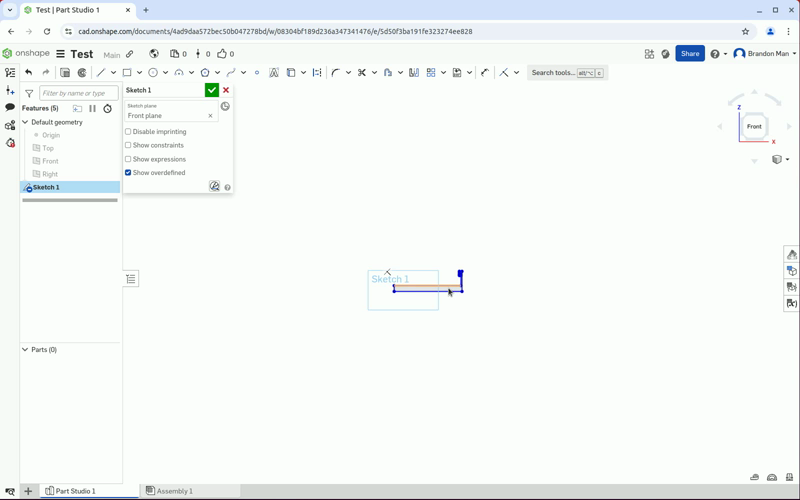
scroll(6)
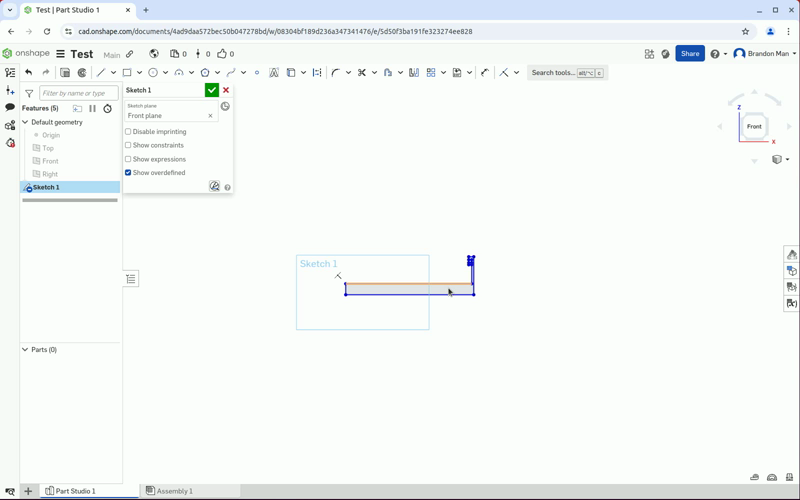
scroll(6)
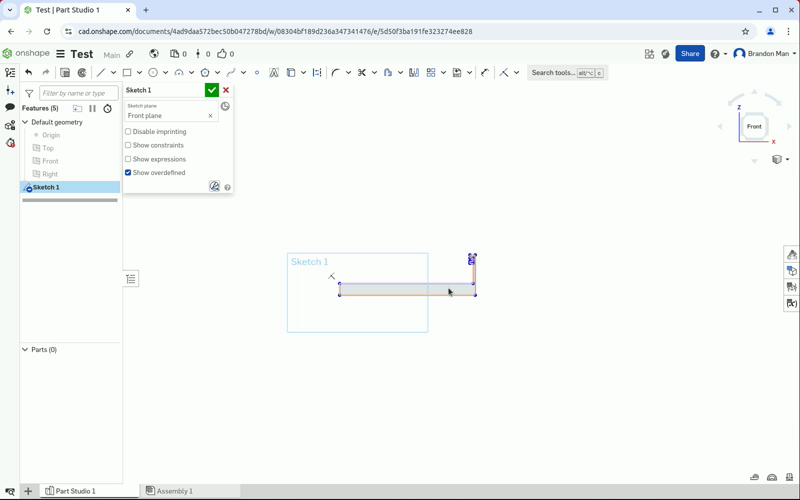
scroll(6)
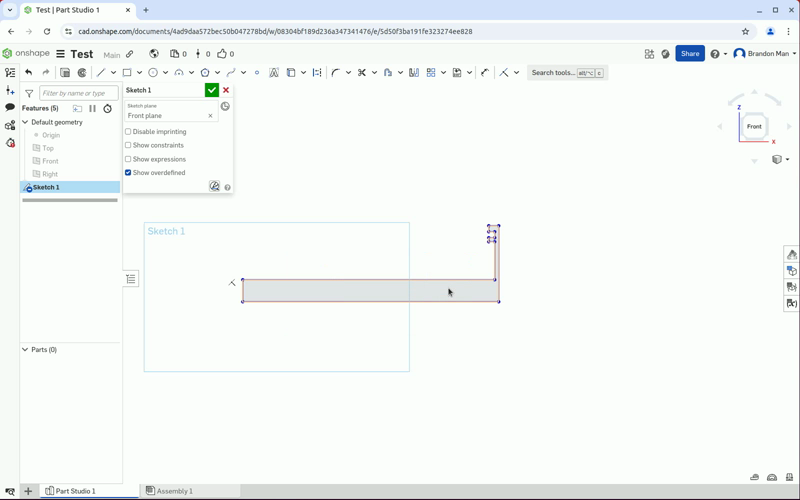
scroll(6)
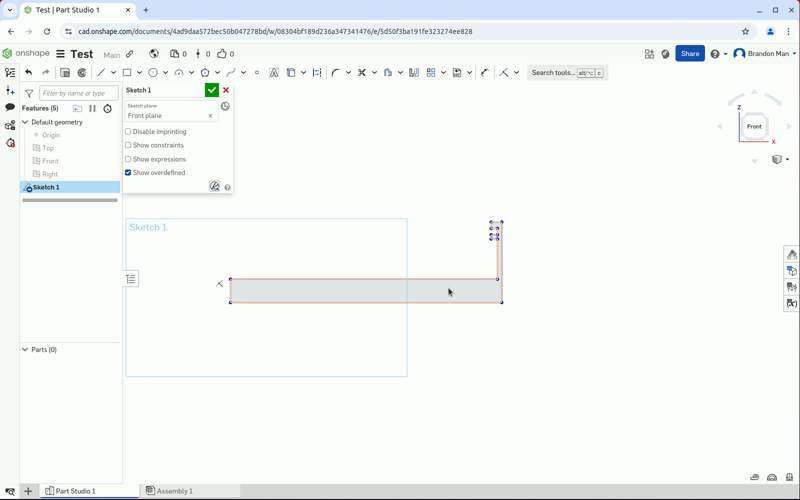
scroll(6)
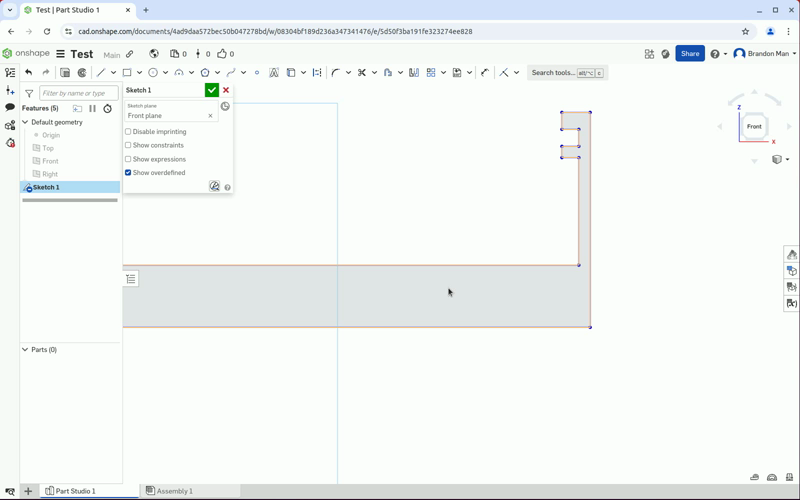
click(448, 287)
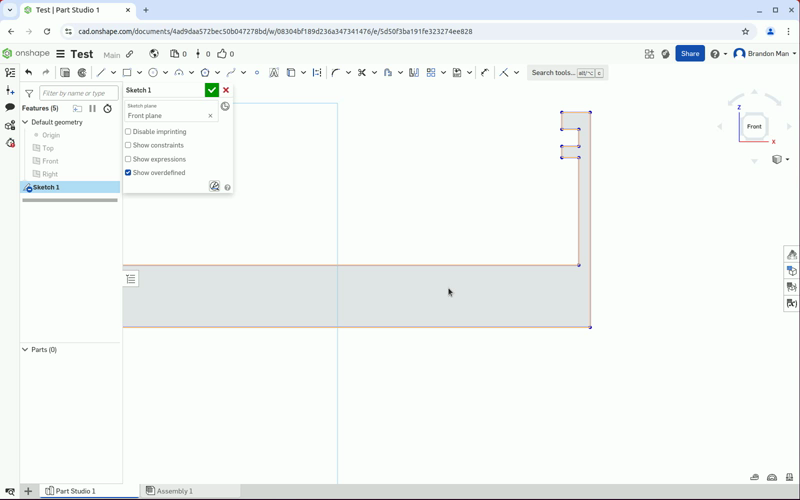
scroll(-6)
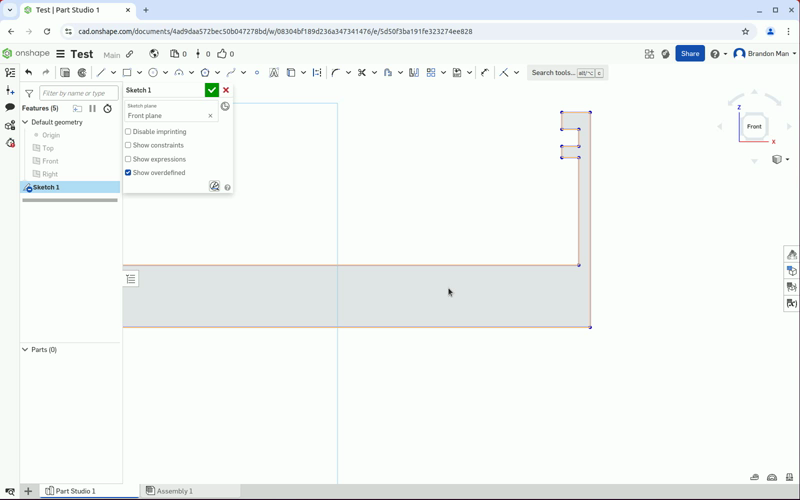
scroll(-6)
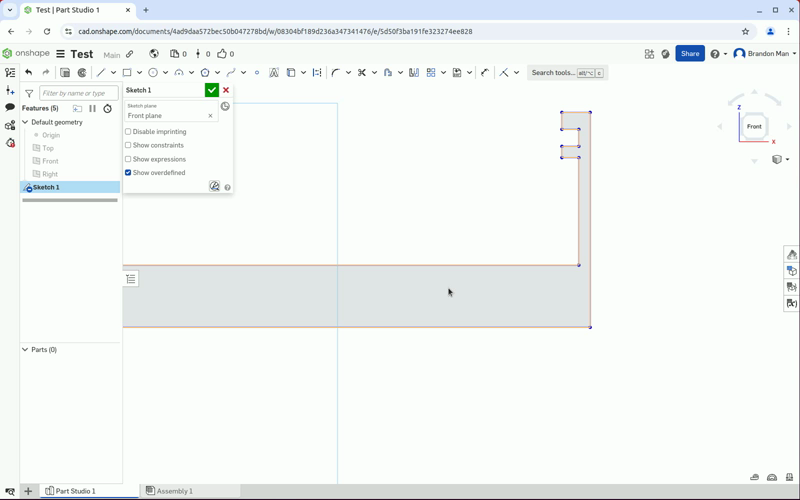
scroll(-6)
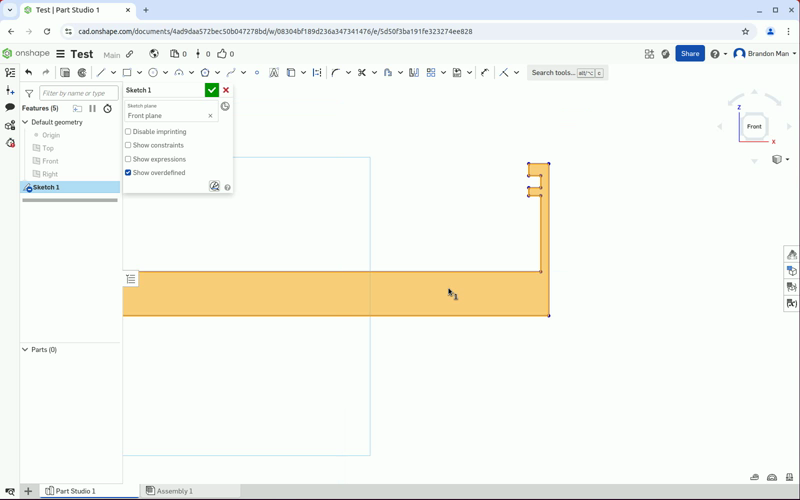
scroll(-6)
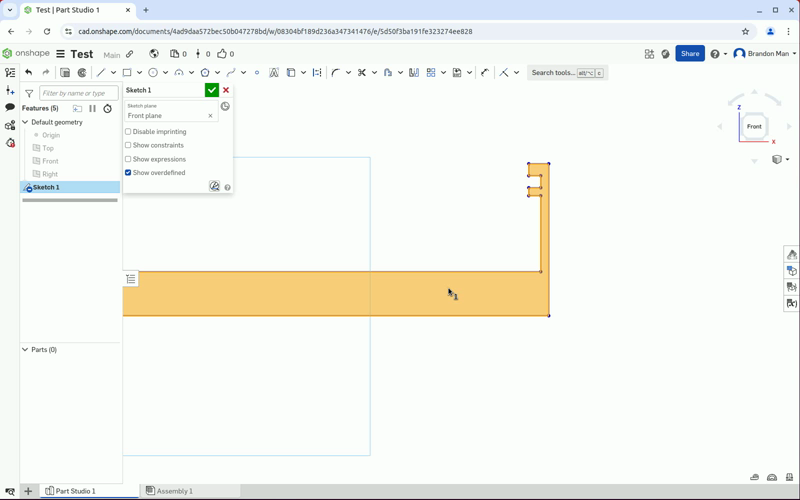
scroll(-6)
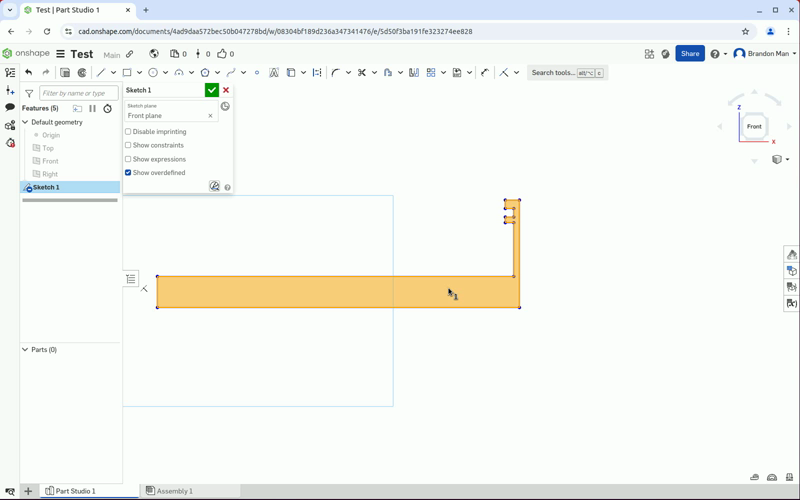
scroll(-6)
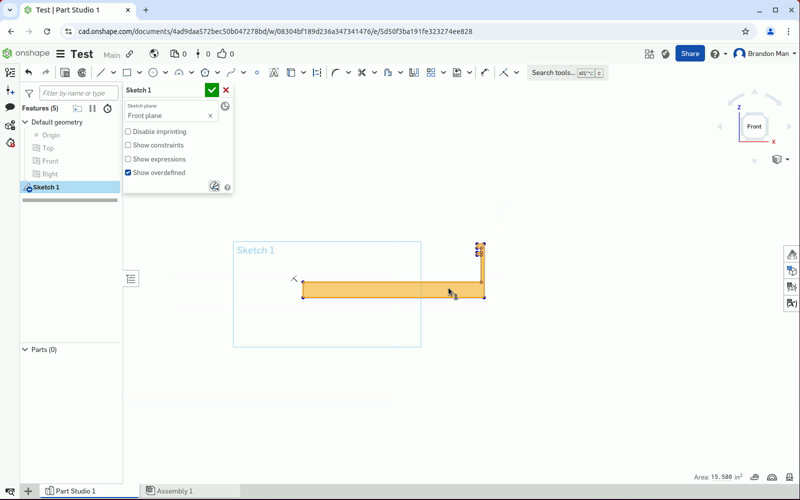
scroll(-6)
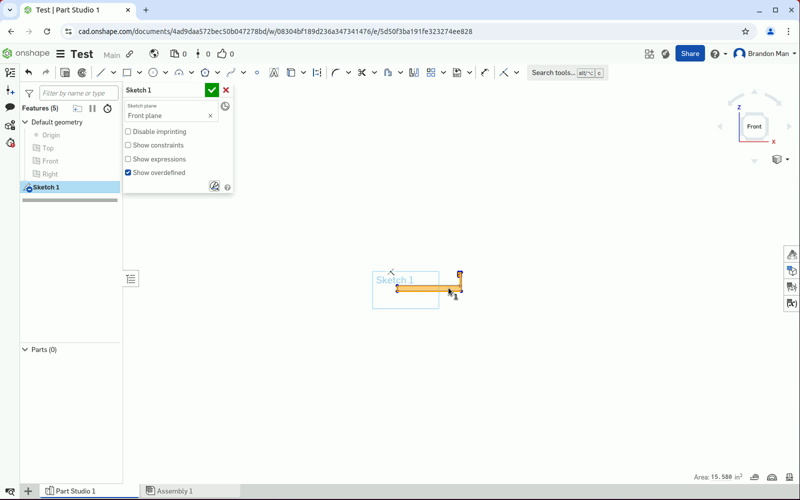
mouse_move(73, 352)
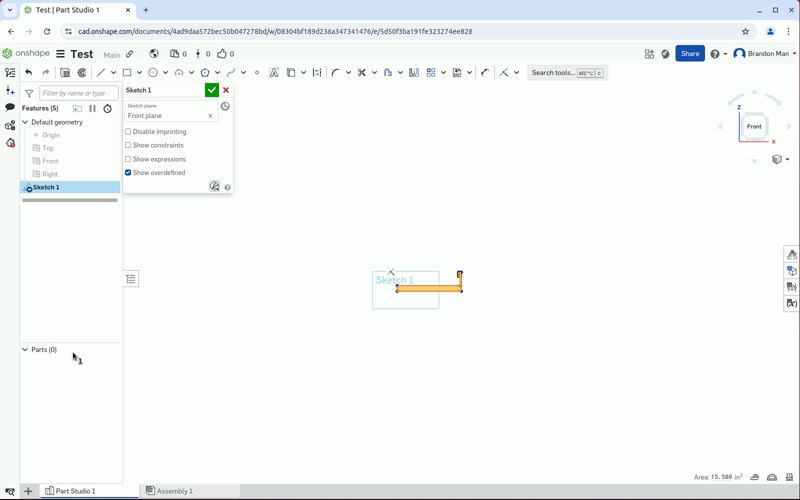
key(shift+y)
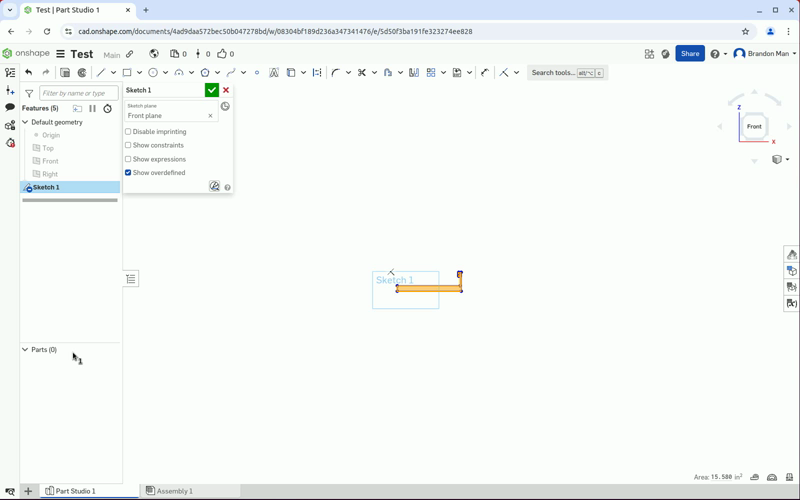
key(shift+e)
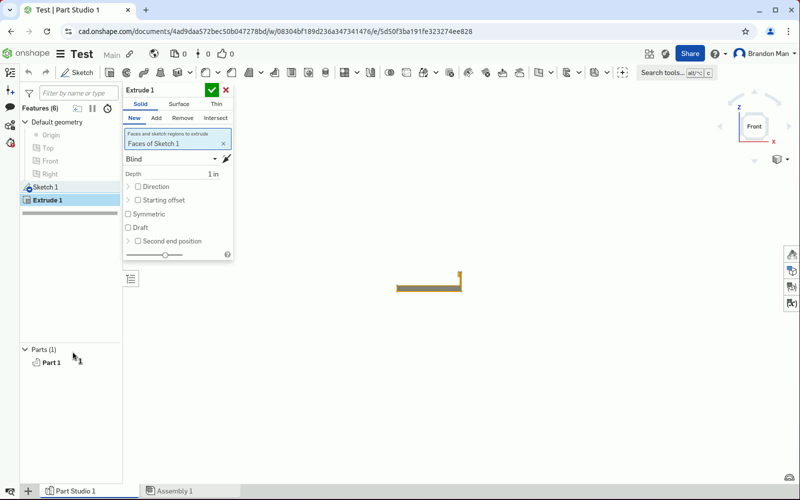
mouse_move(143, 106)
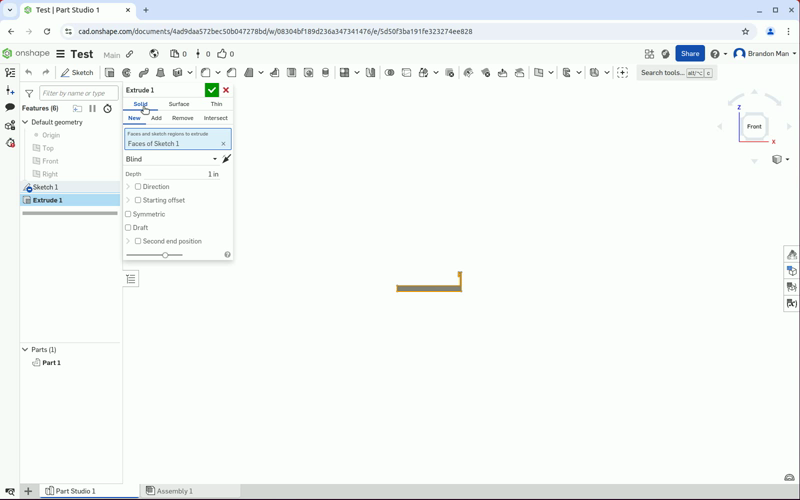
click(143, 106)
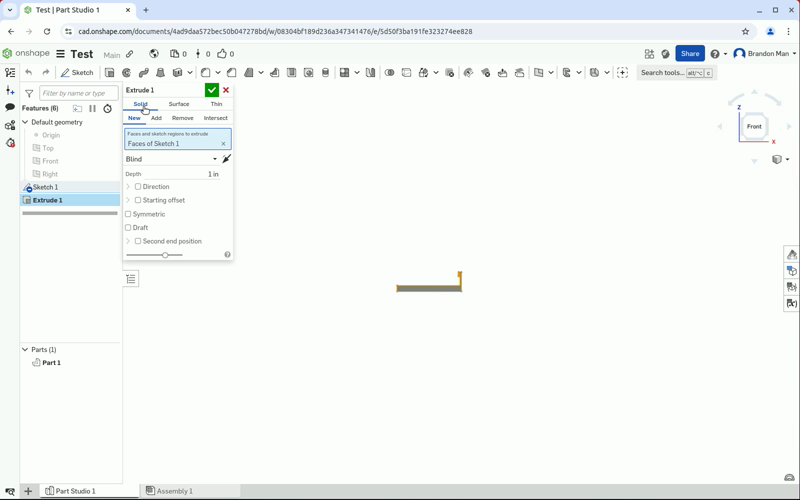
mouse_move(137, 120)
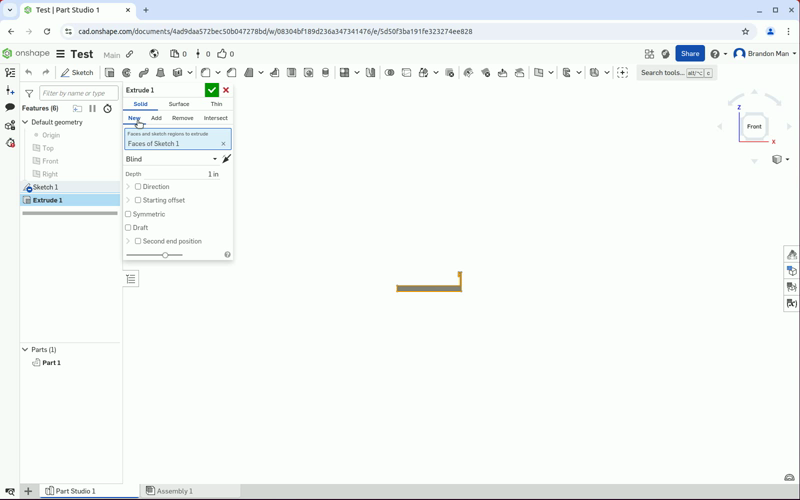
click(137, 120)
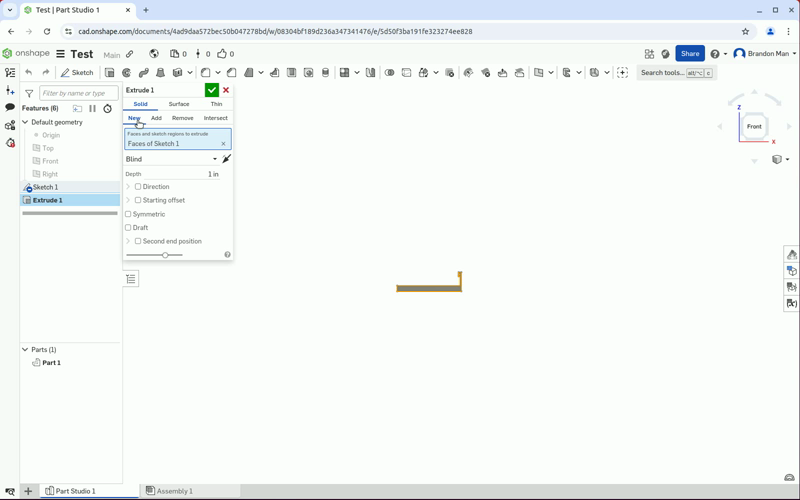
key(tab, 4)
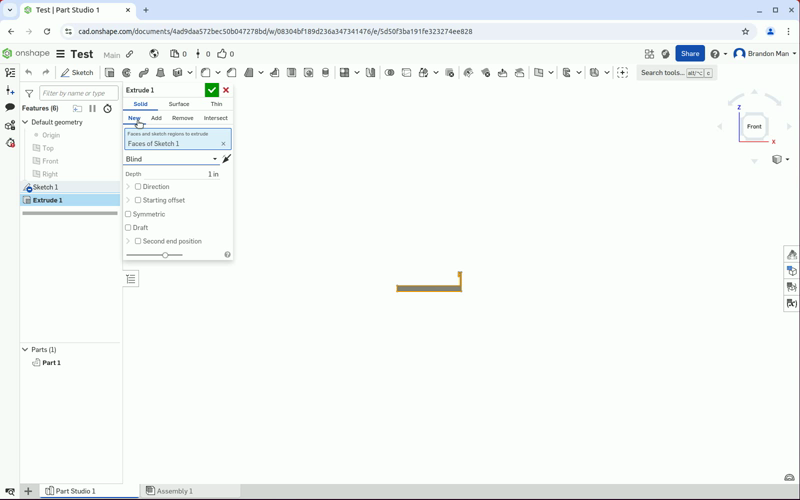
text(23.108)
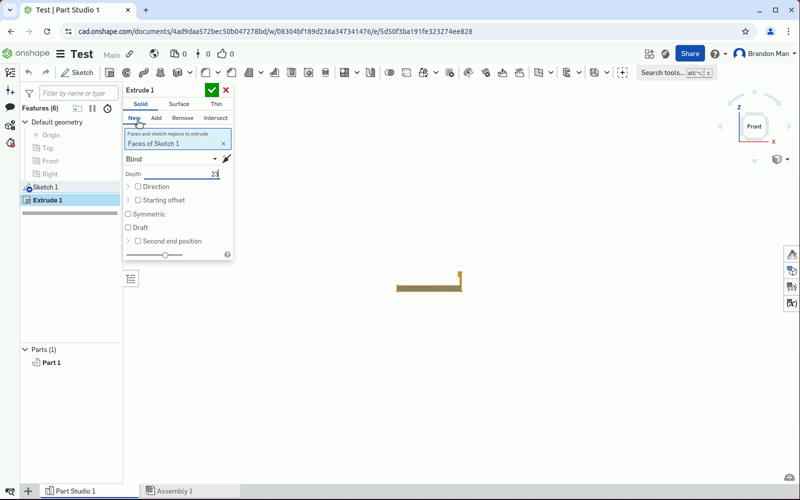
key(enter)
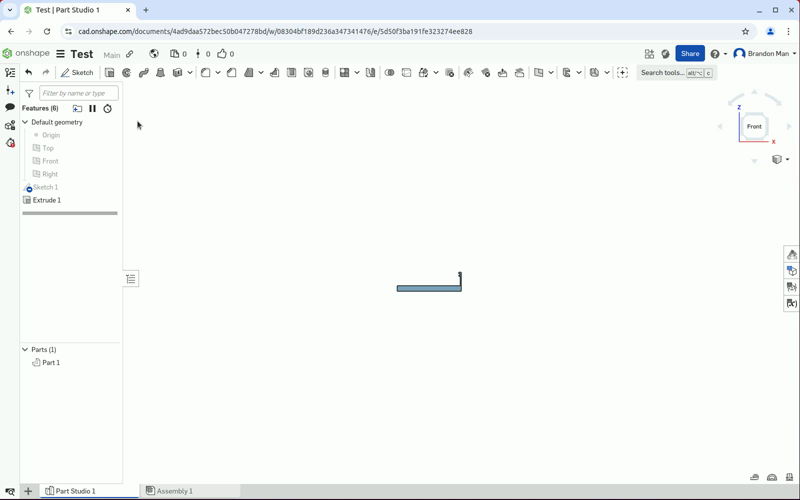
key(shift+h)
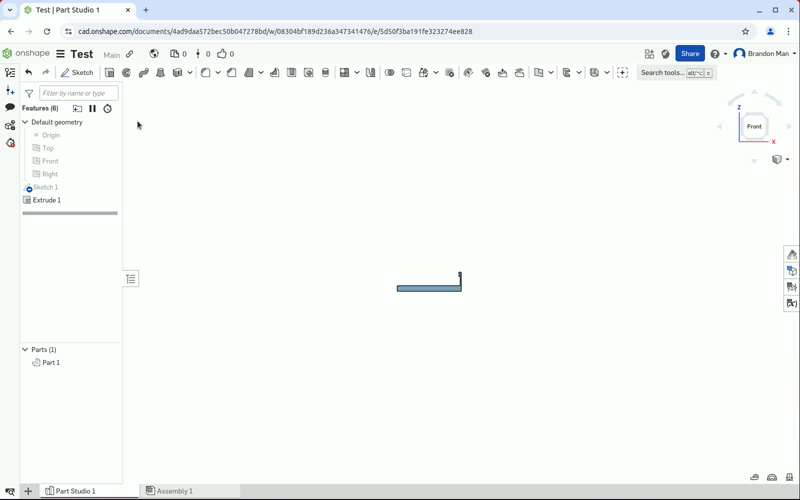
key(shift+h)
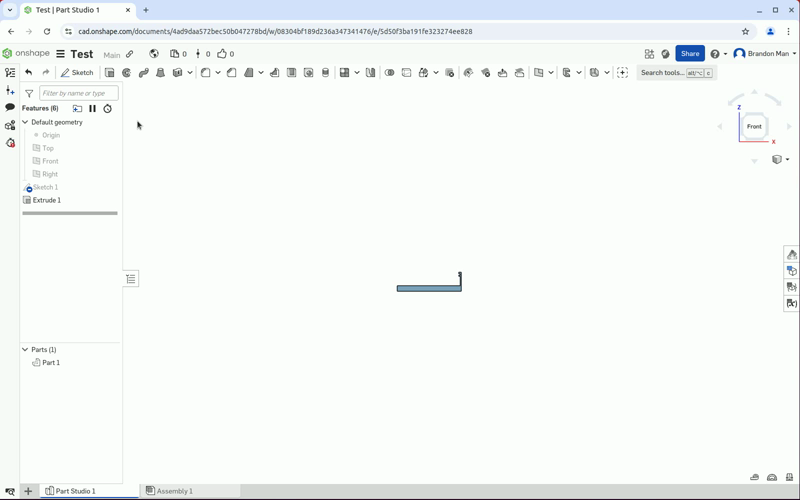
mouse_move(73, 189)
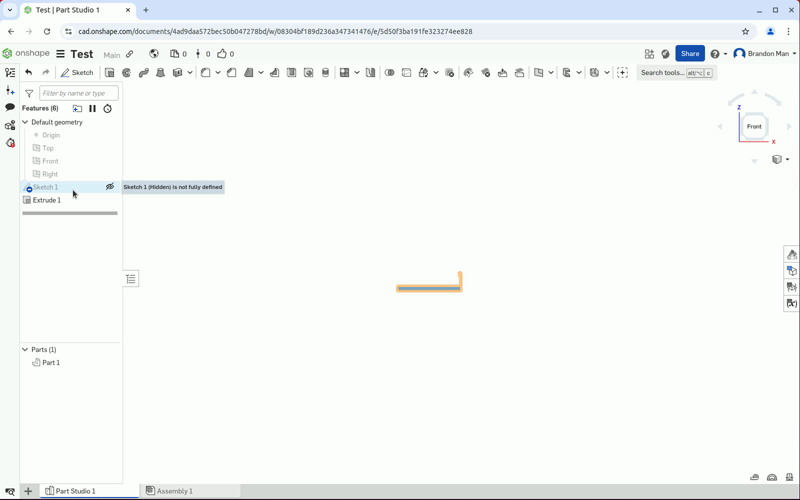
click(73, 189)
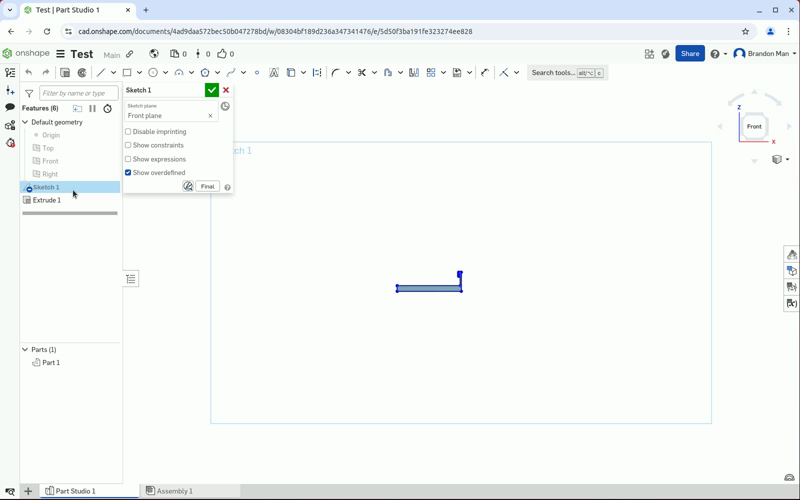
mouse_move(229, 92)
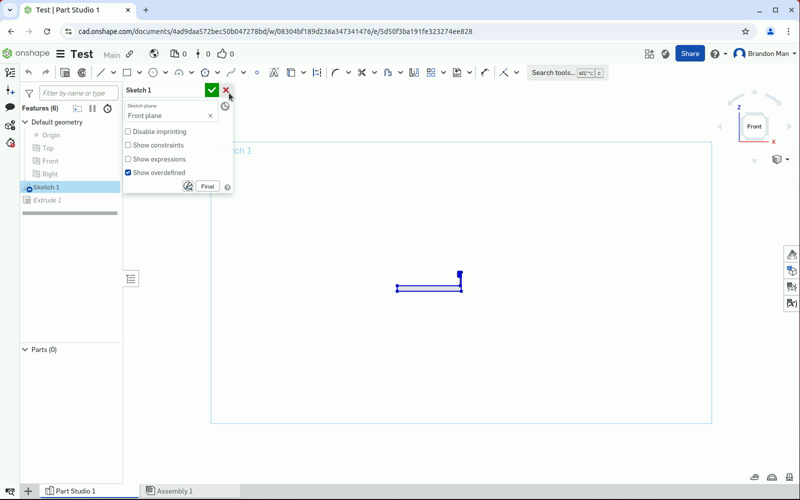
click(229, 92)
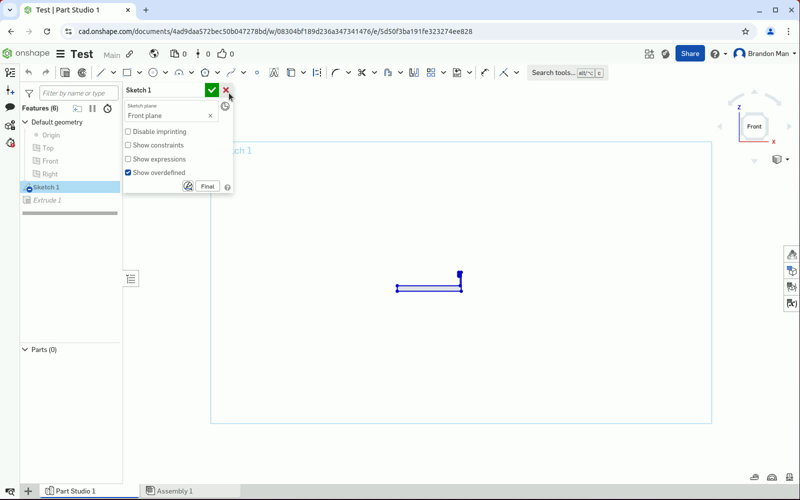
key(shift+s)
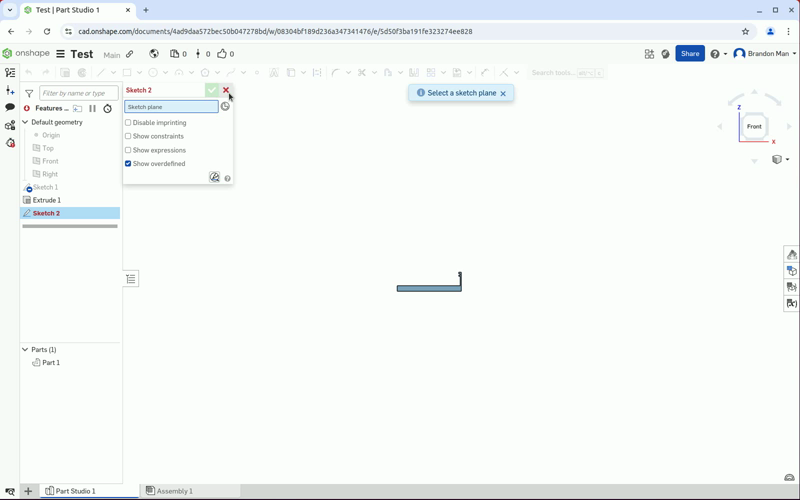
mouse_move(73, 163)
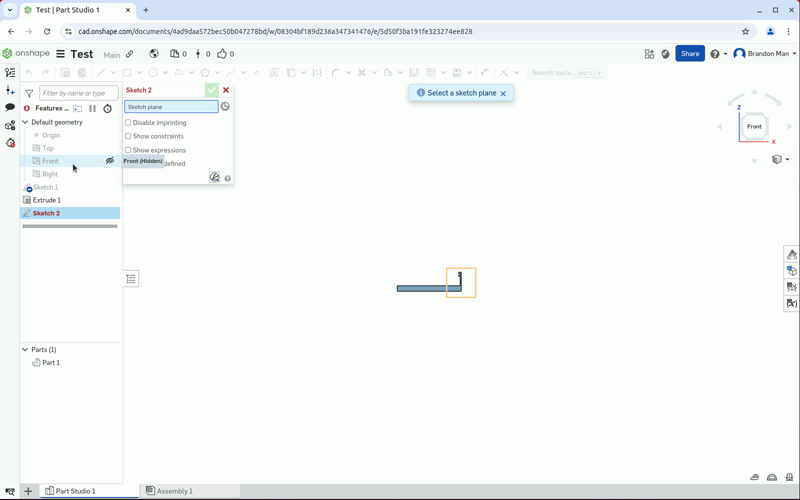
click(73, 163)
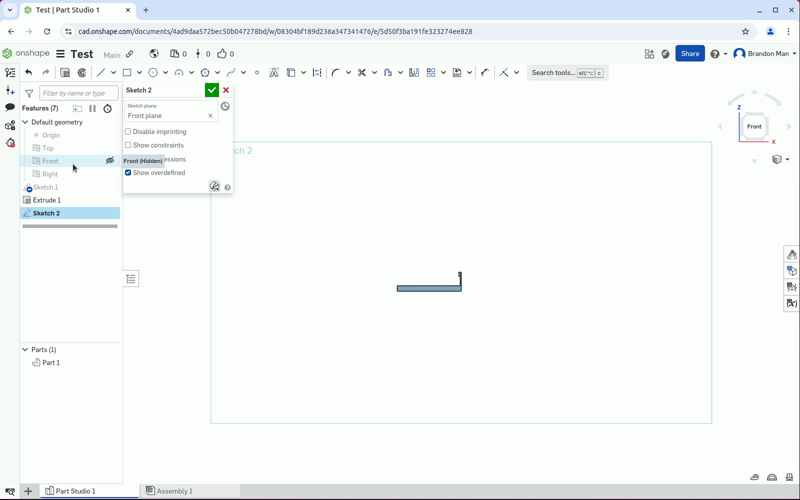
mouse_move(73, 352)
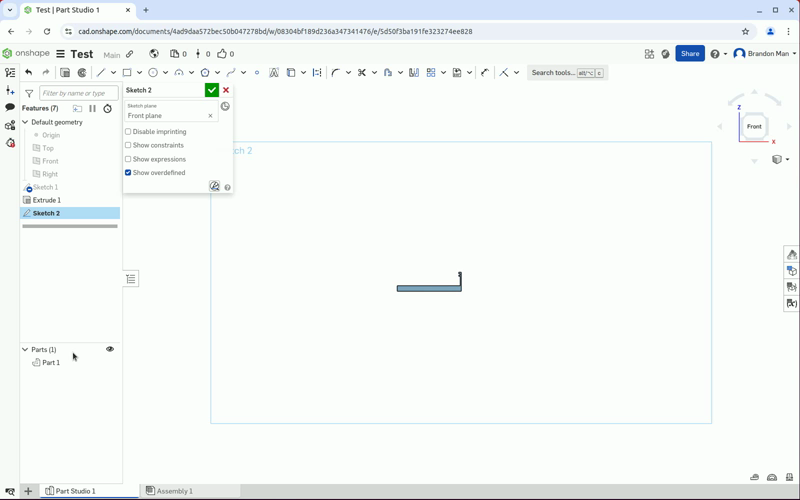
key(y)
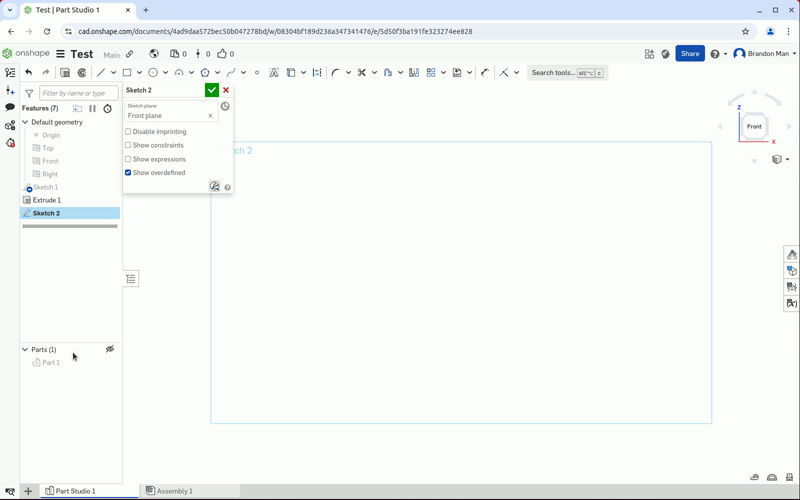
key(l)
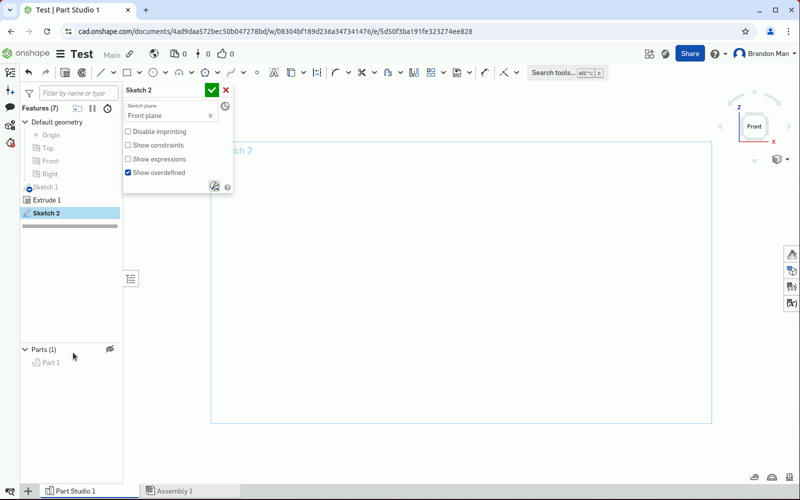
key_down(shift)
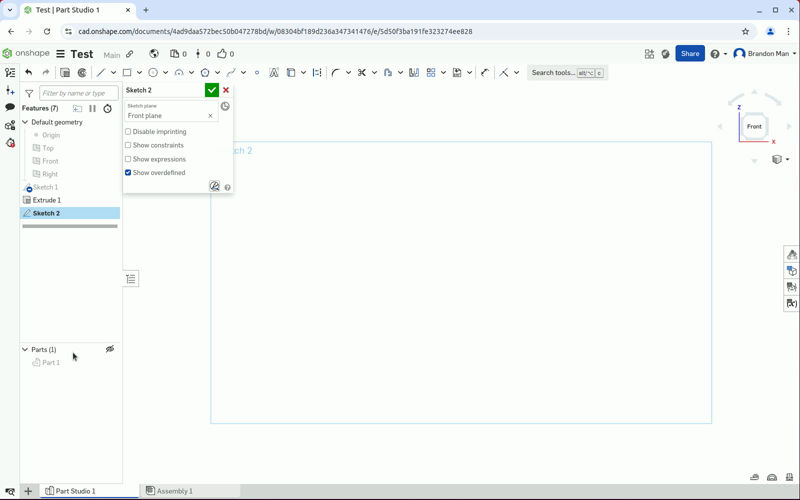
mouse_move(460, 291)
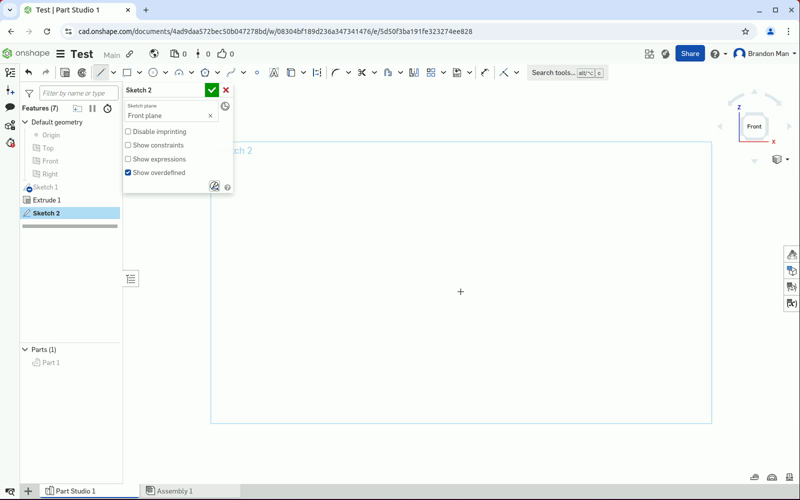
click(460, 291)
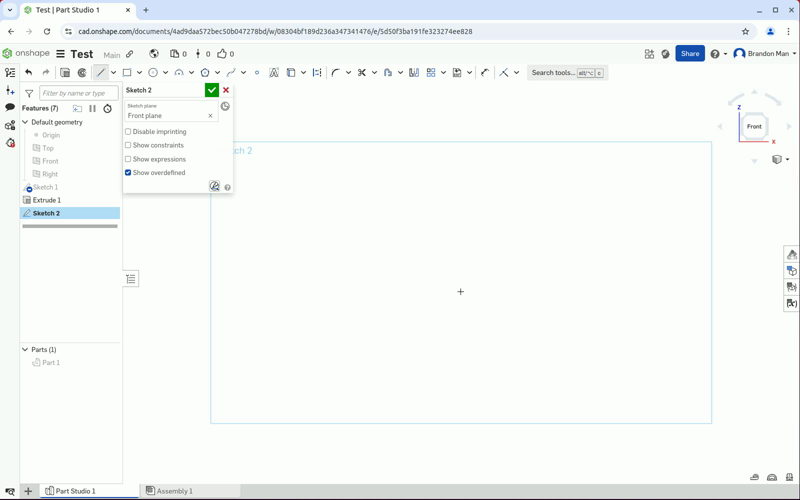
key_up(shift)
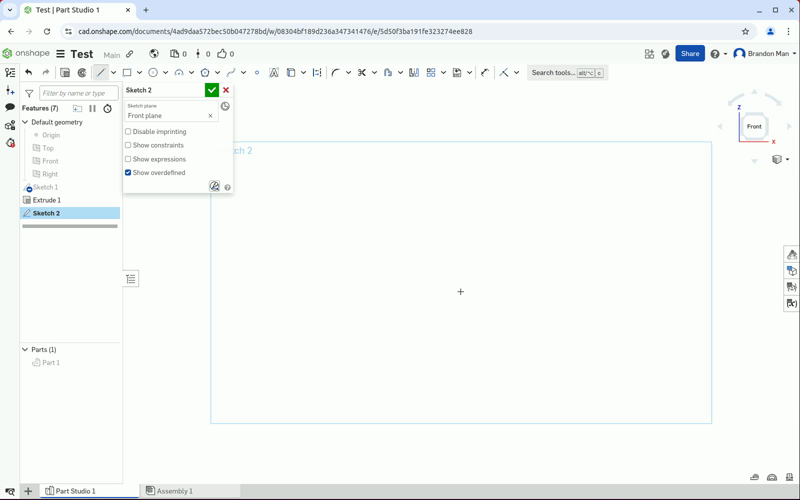
key_down(shift)
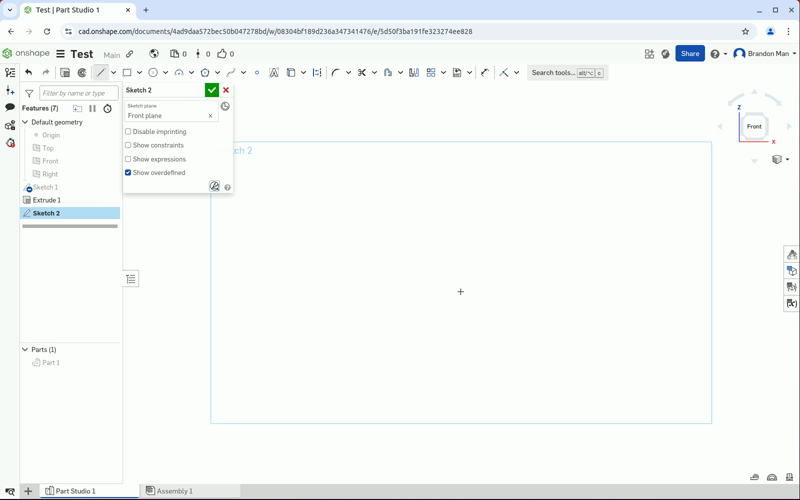
mouse_move(490, 291)
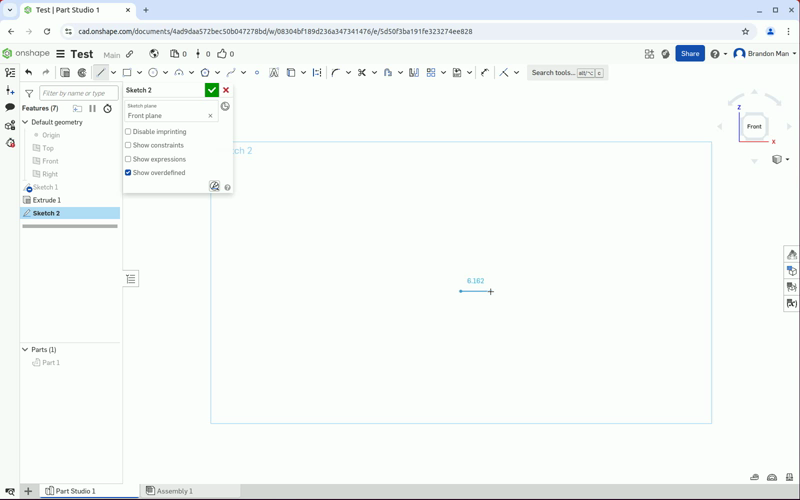
mouse_move(462, 291)
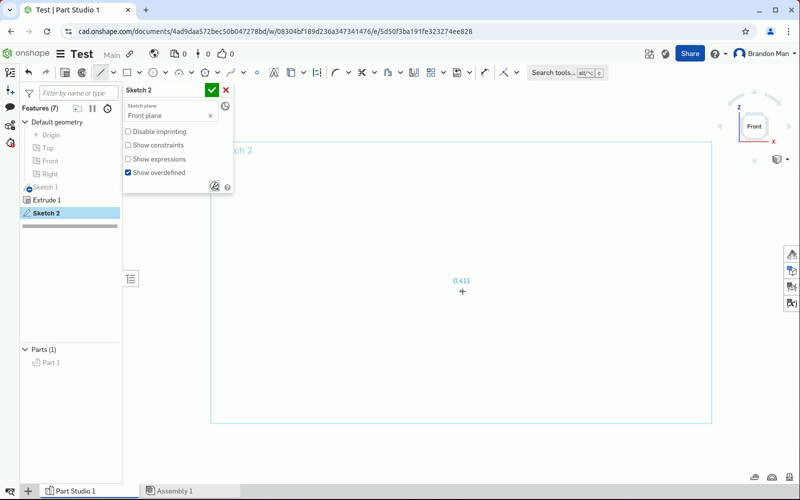
scroll(6)
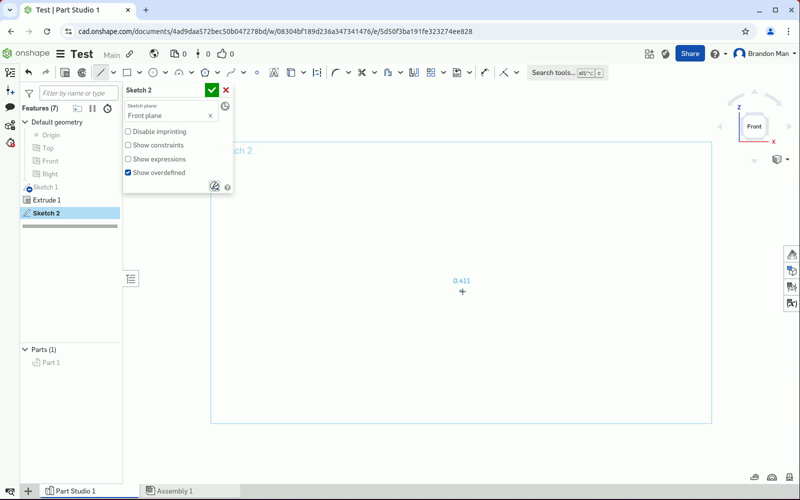
scroll(6)
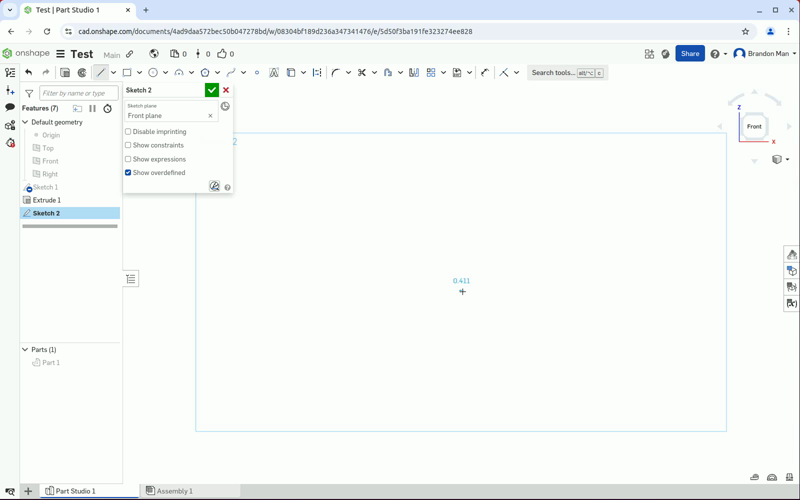
scroll(6)
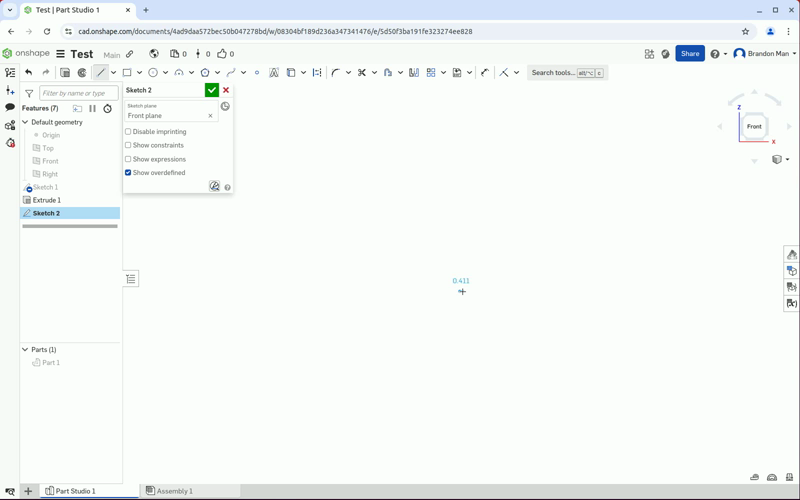
scroll(6)
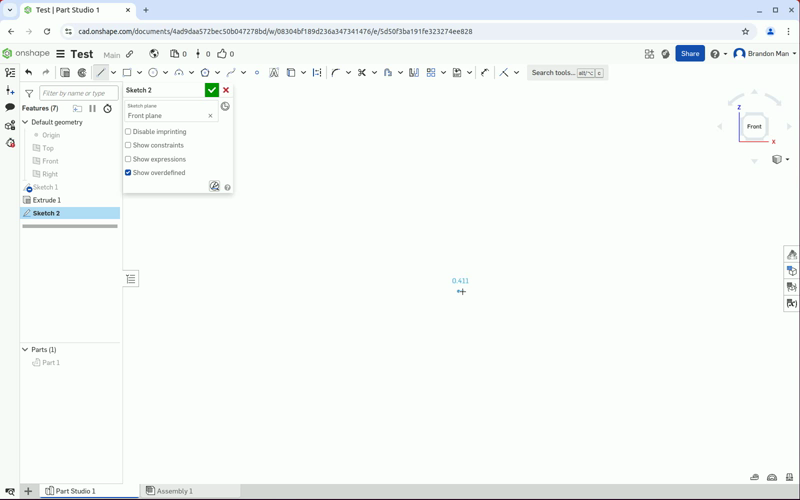
scroll(6)
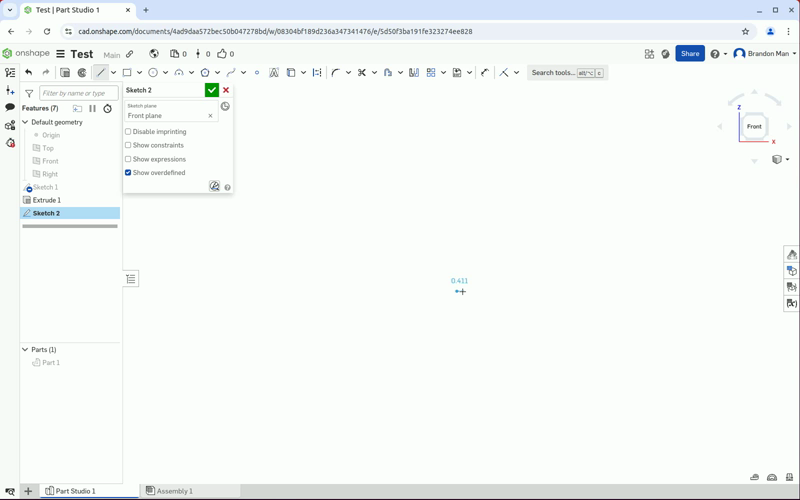
scroll(6)
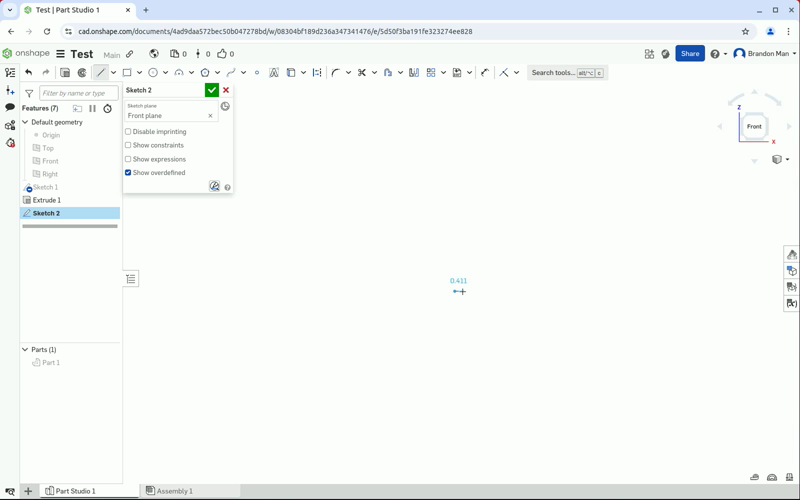
scroll(6)
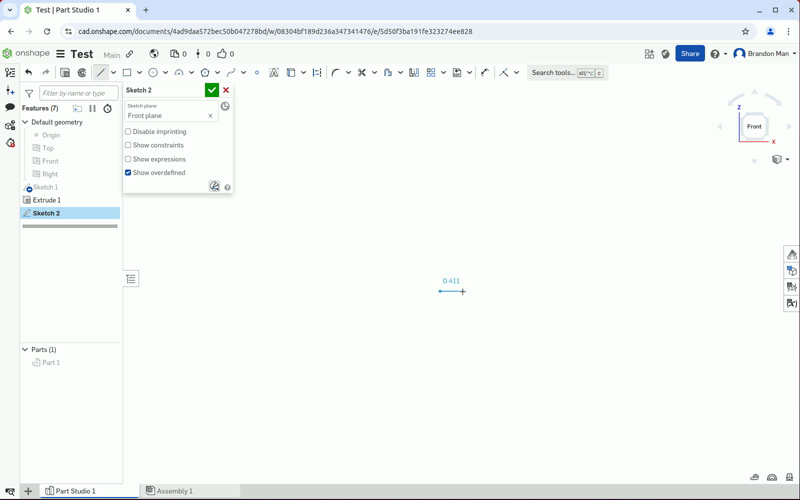
click(462, 291)
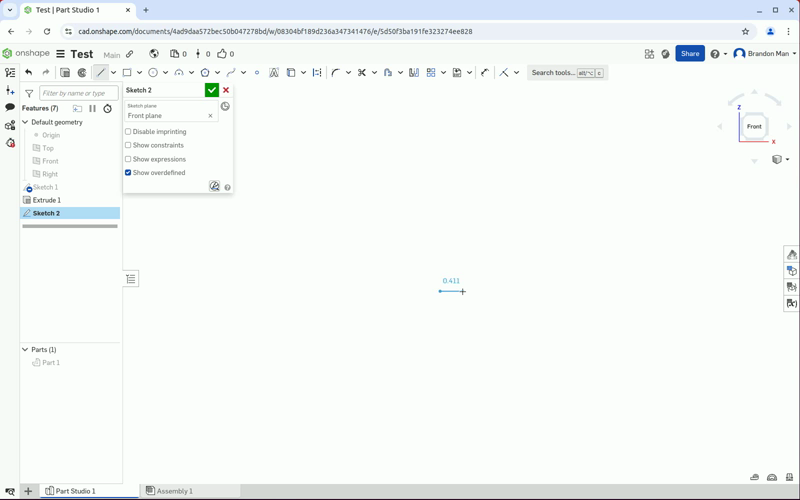
scroll(-6)
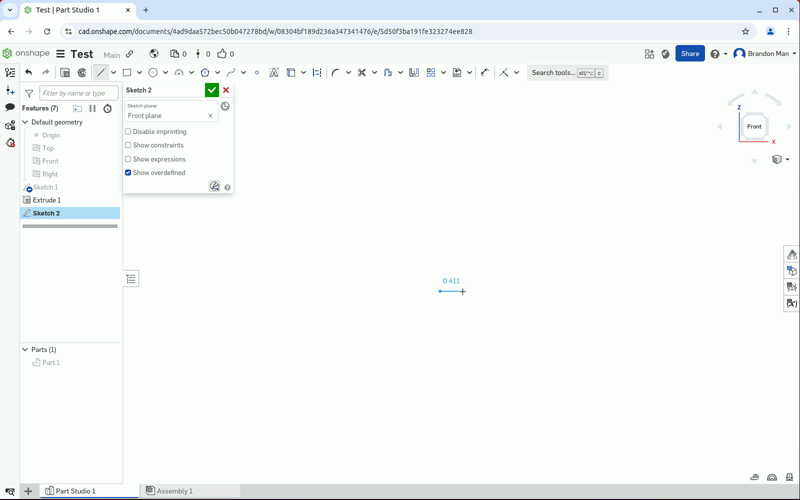
scroll(-6)
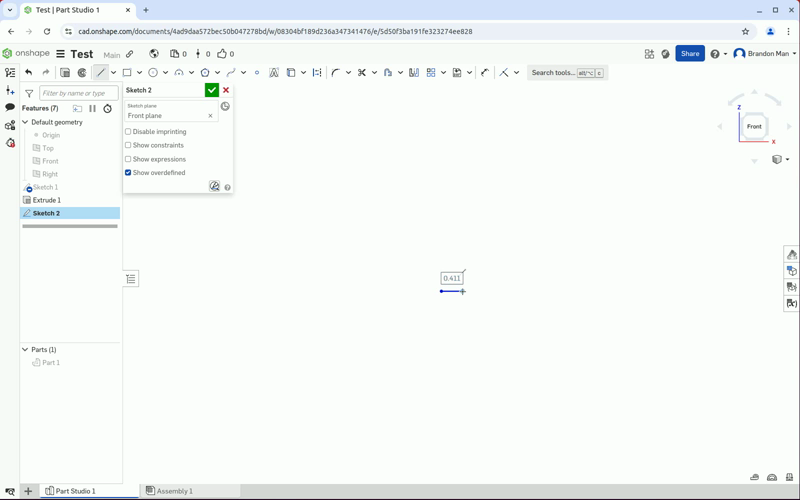
scroll(-6)
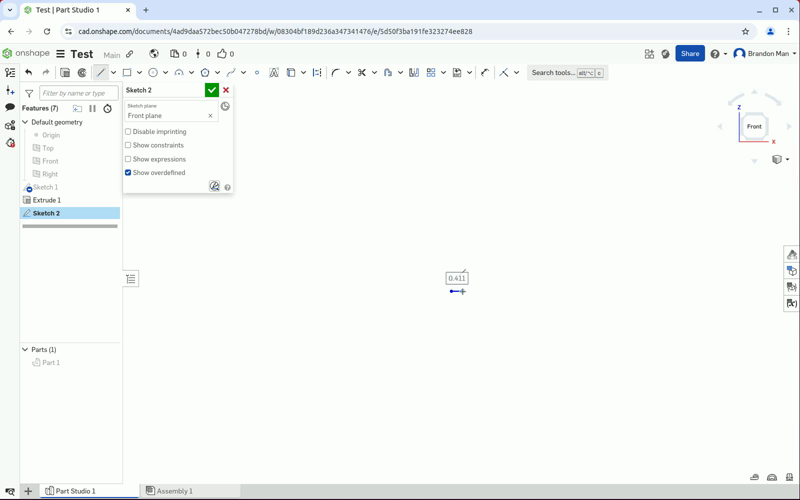
scroll(-6)
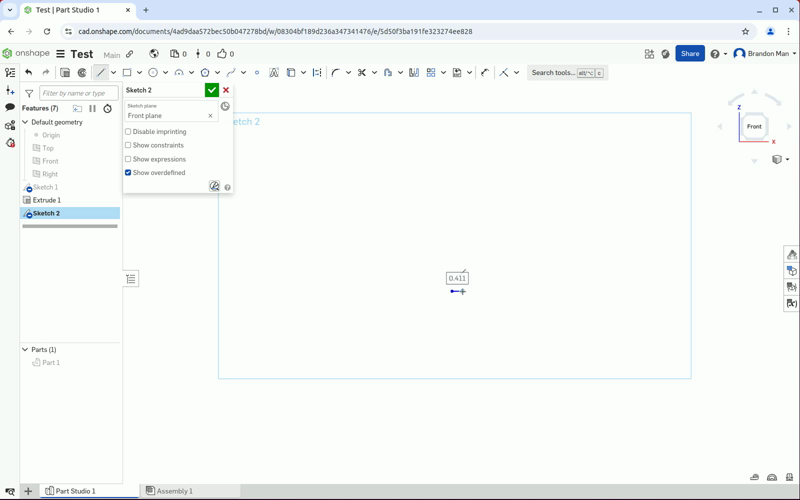
scroll(-6)
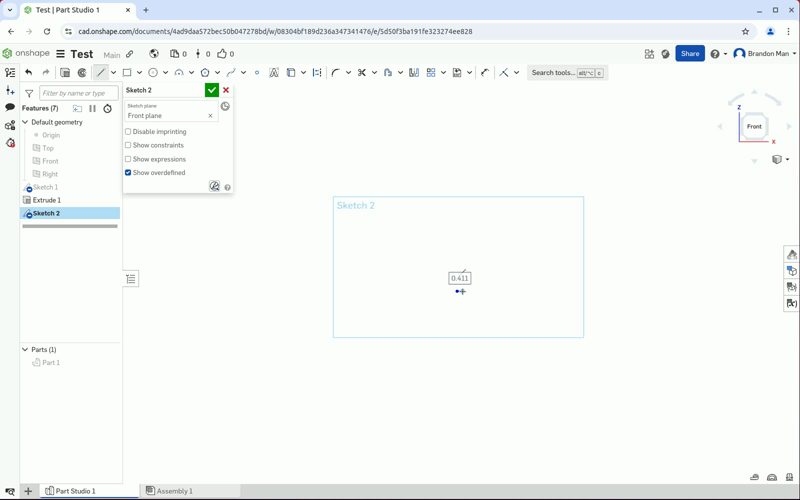
scroll(-6)
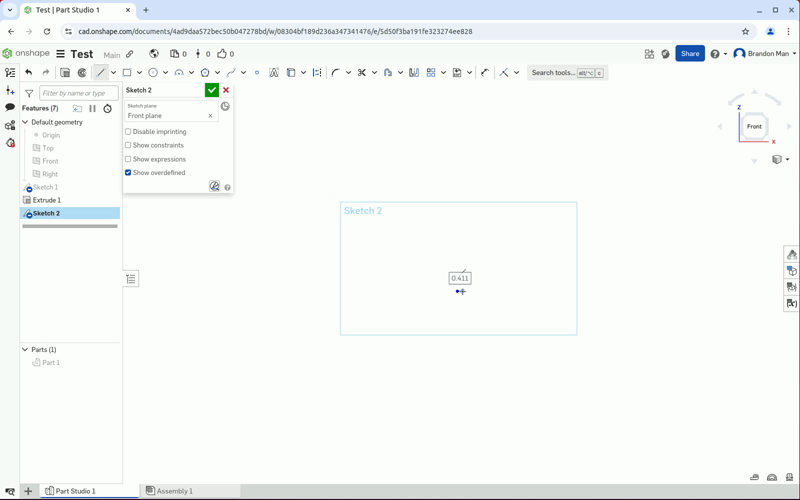
scroll(-6)
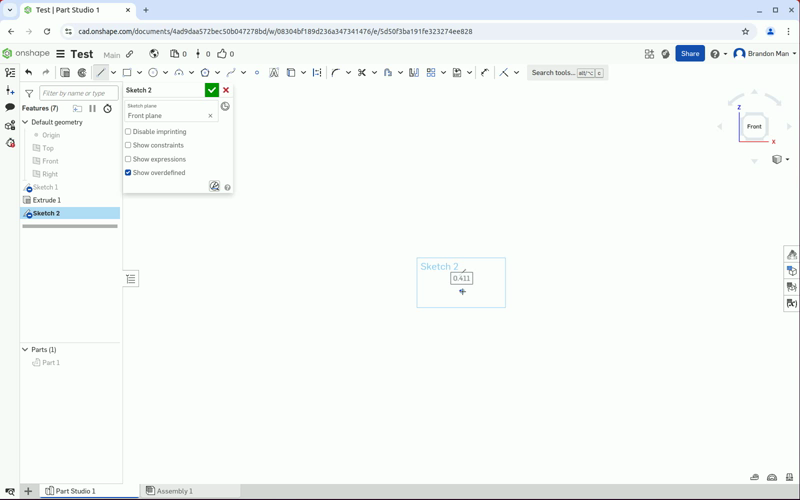
key_up(shift)
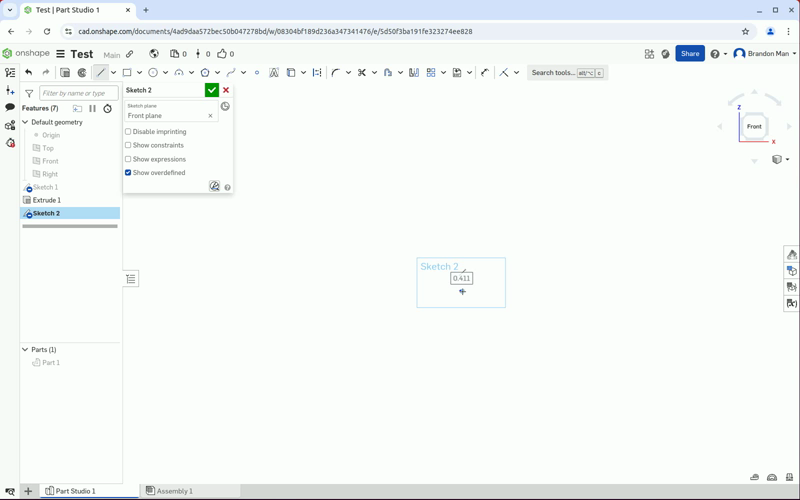
key_down(shift)
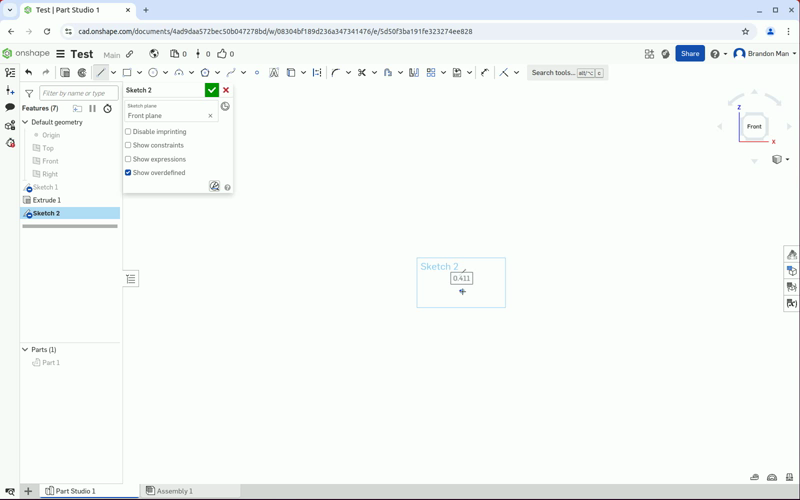
mouse_move(492, 291)
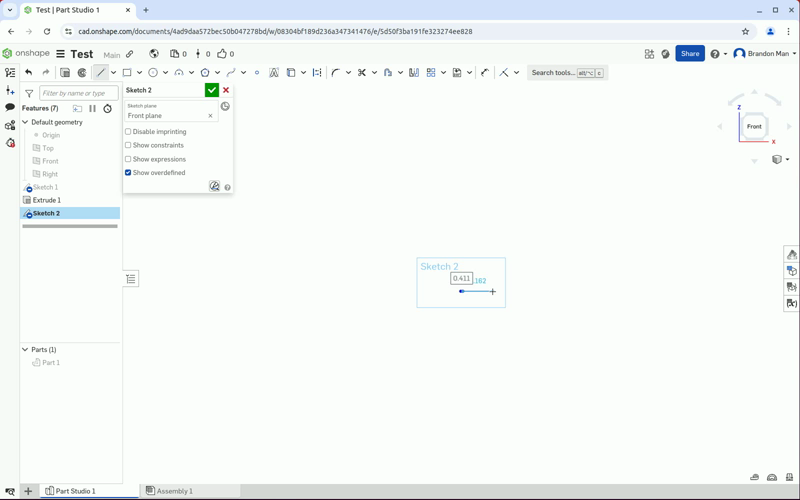
mouse_move(462, 271)
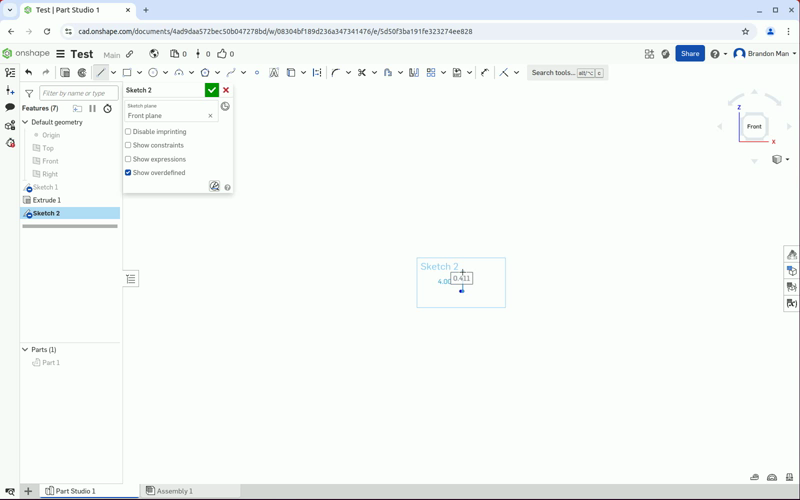
click(462, 271)
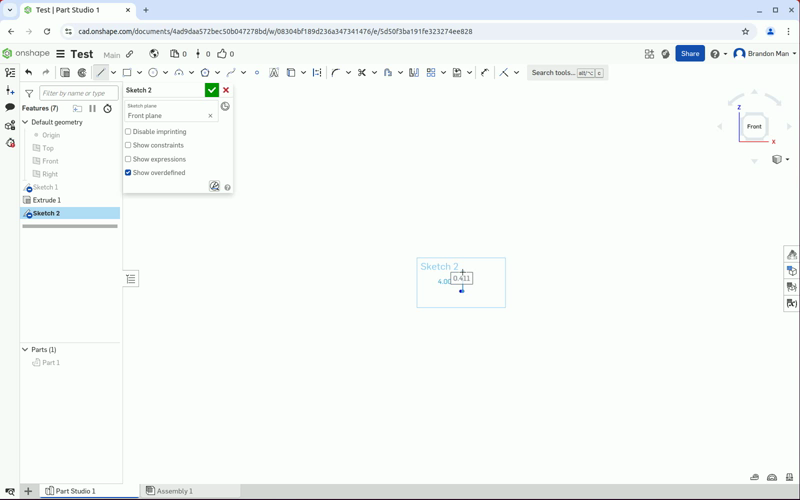
key_up(shift)
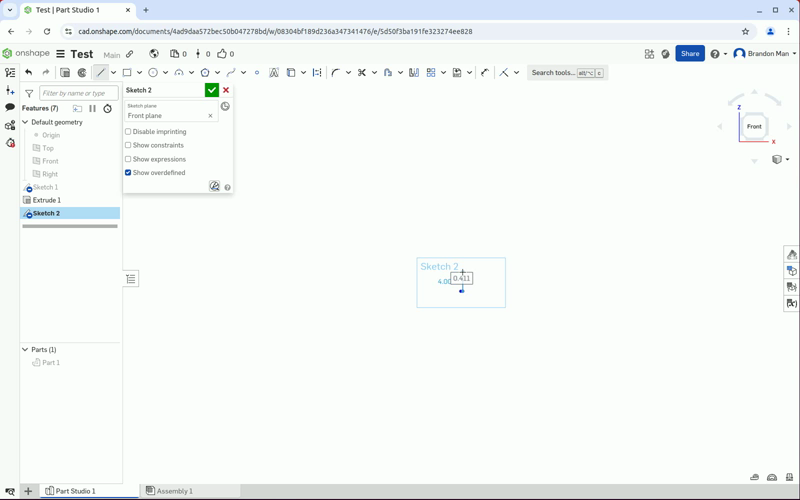
key_down(shift)
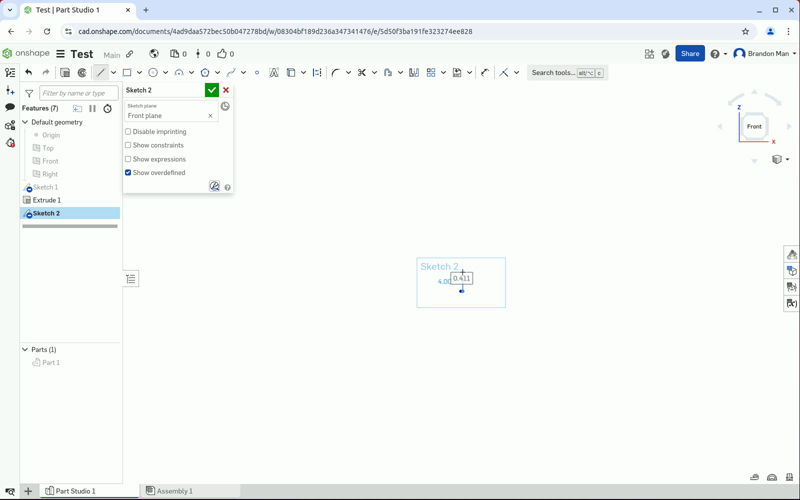
mouse_move(492, 271)
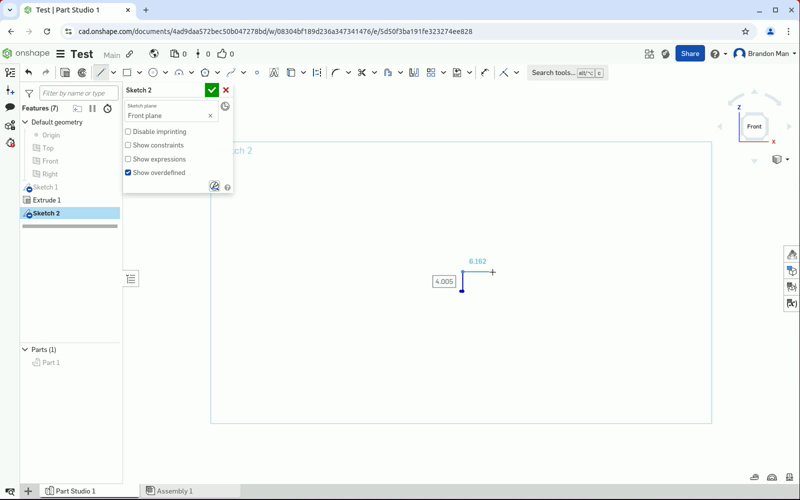
mouse_move(460, 271)
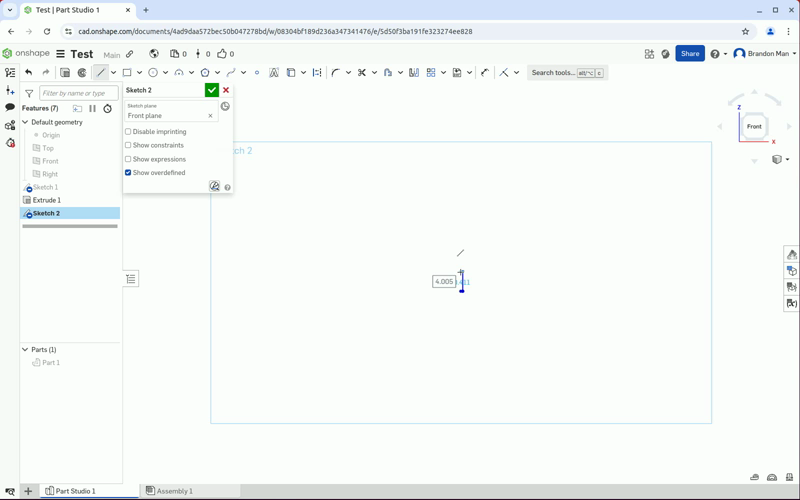
scroll(6)
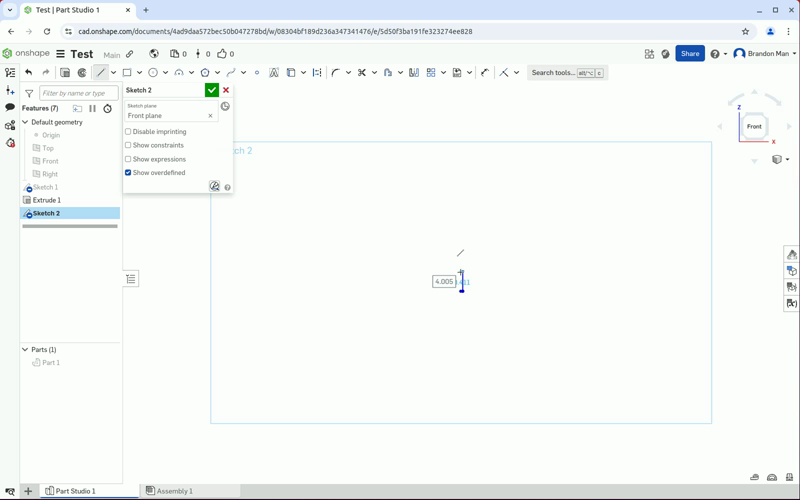
scroll(6)
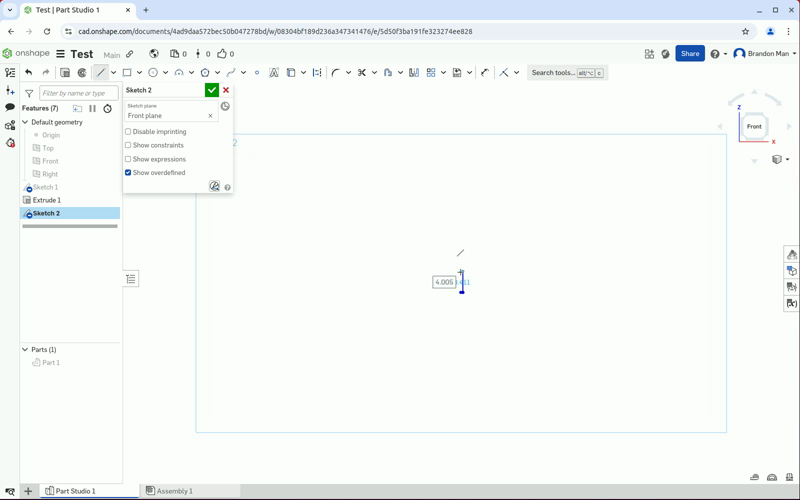
scroll(6)
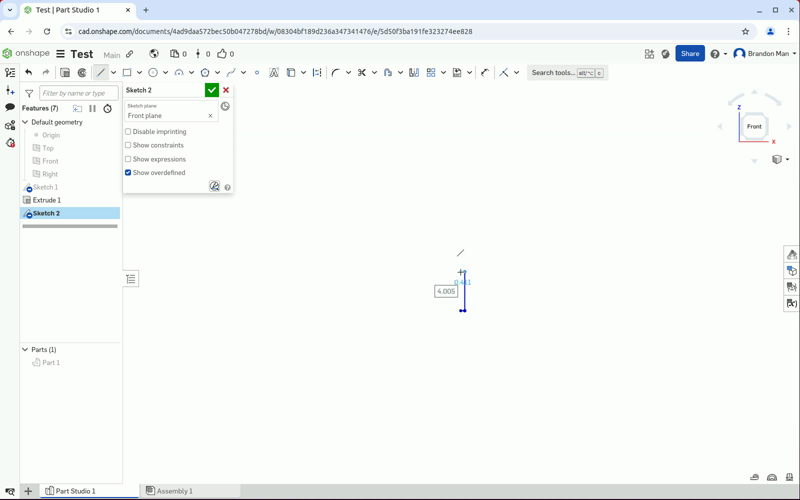
scroll(6)
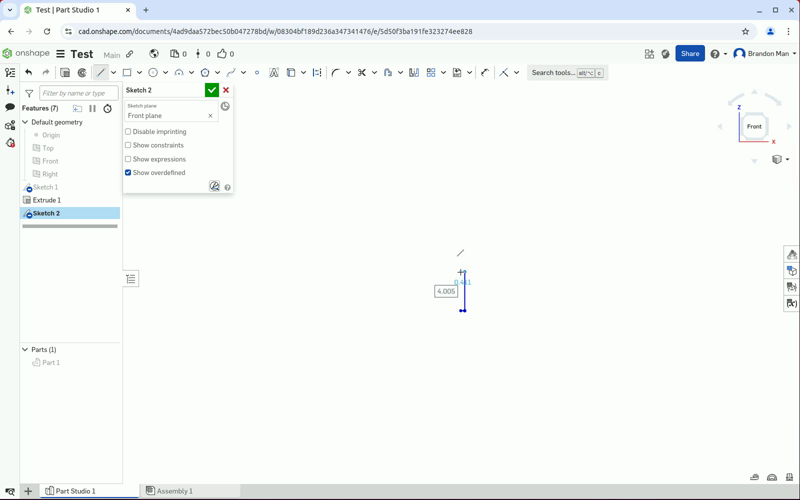
scroll(6)
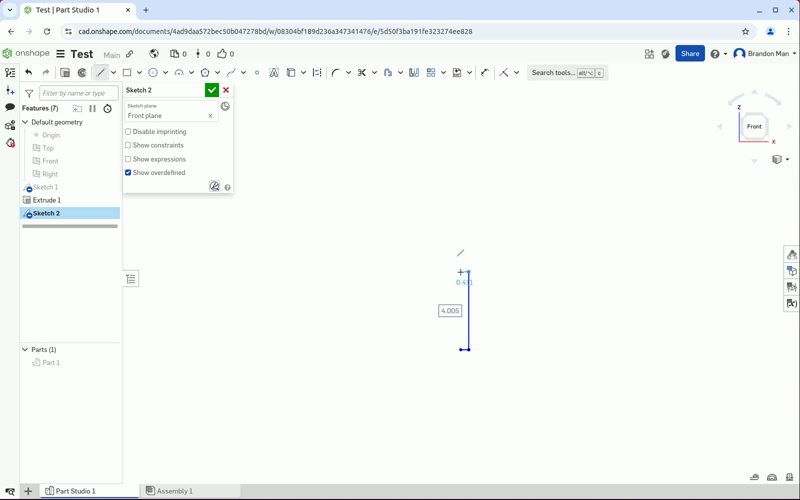
scroll(6)
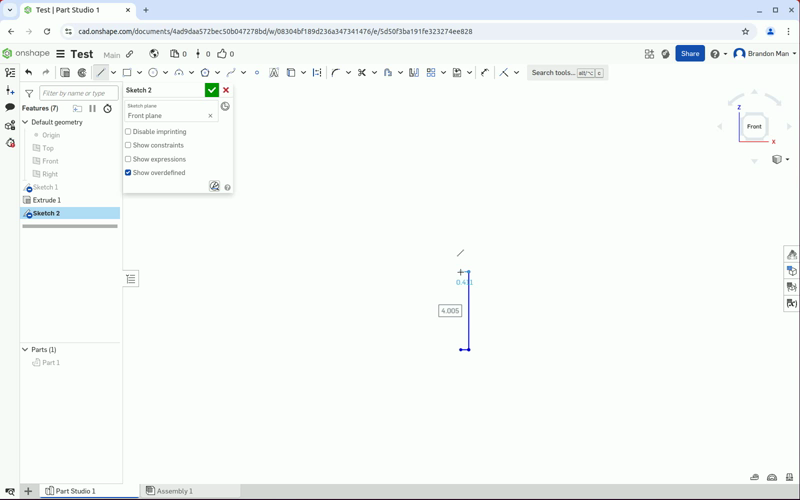
scroll(6)
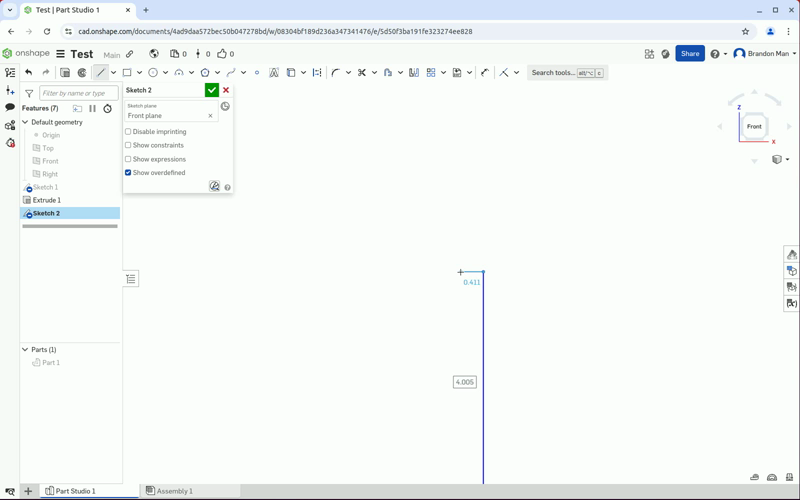
click(460, 271)
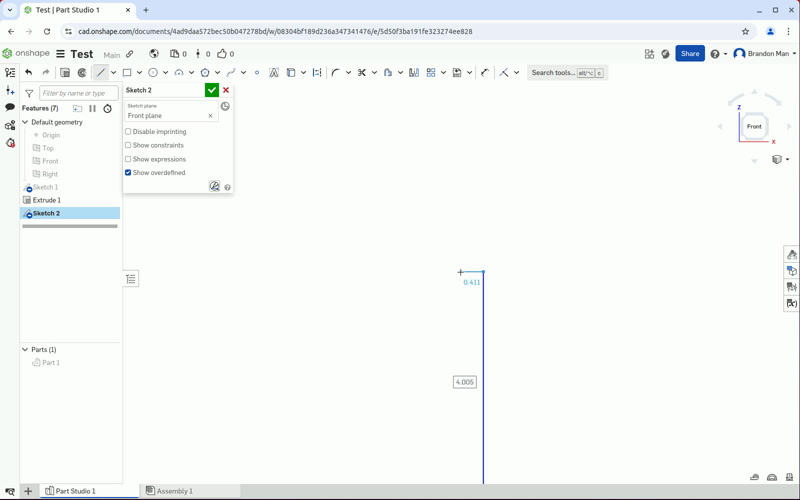
scroll(-6)
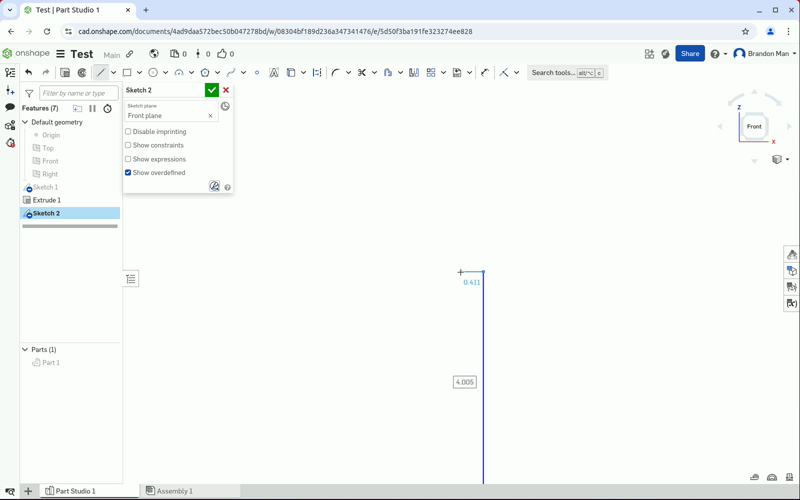
scroll(-6)
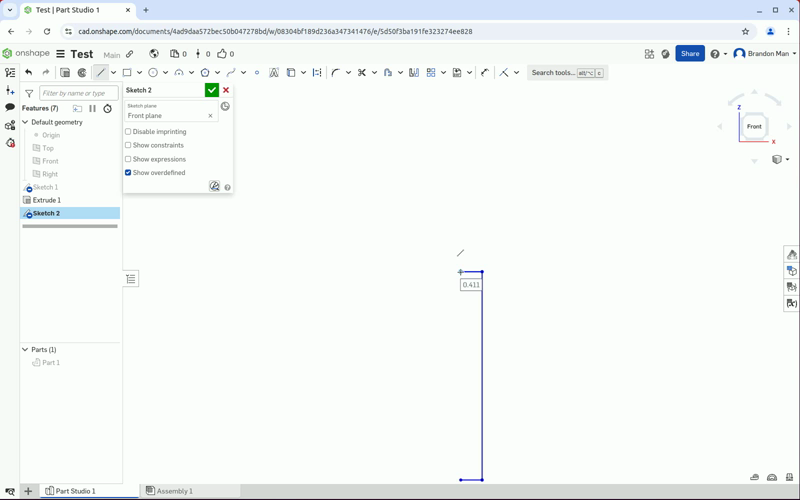
scroll(-6)
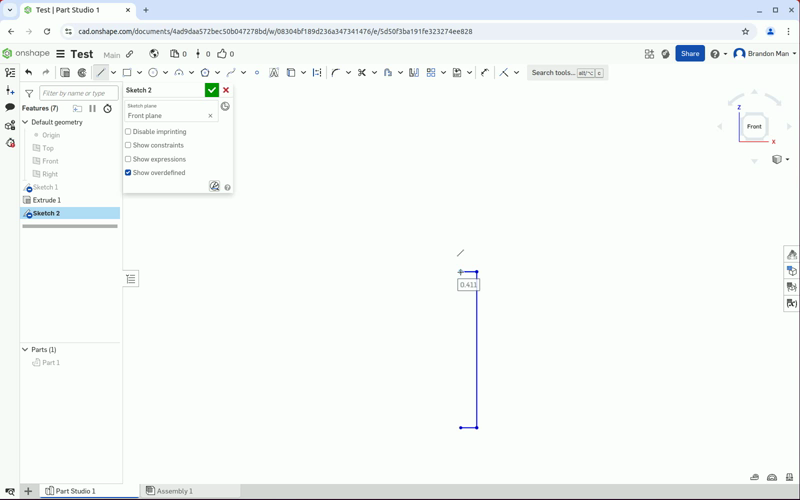
scroll(-6)
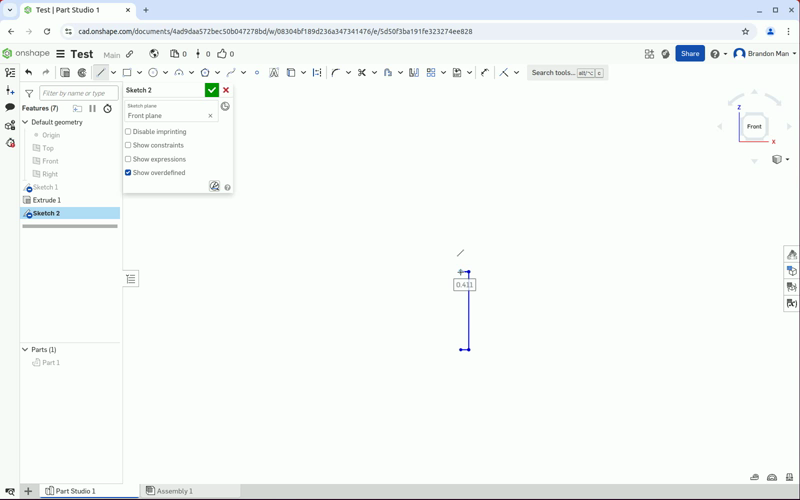
scroll(-6)
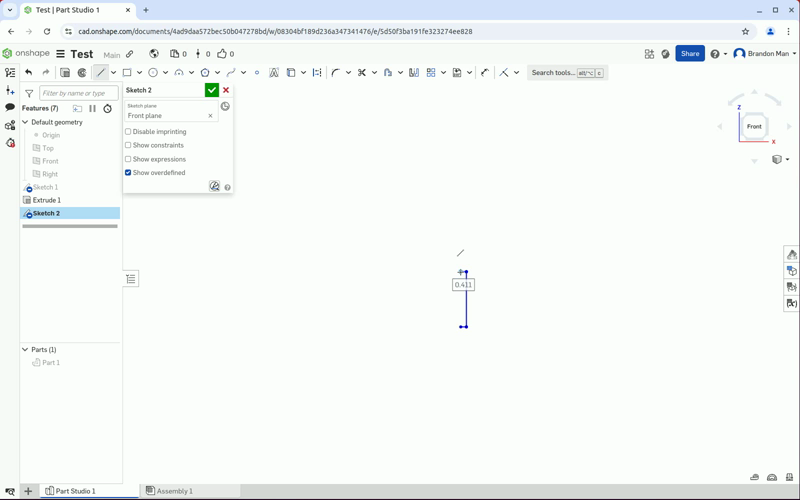
scroll(-6)
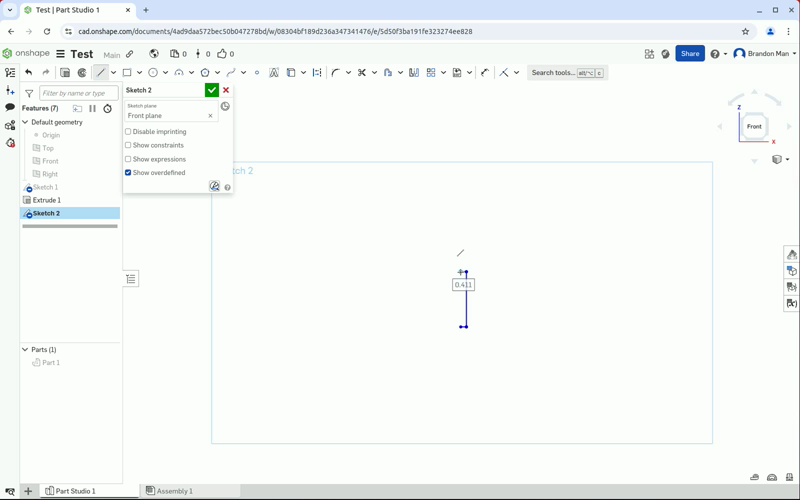
scroll(-6)
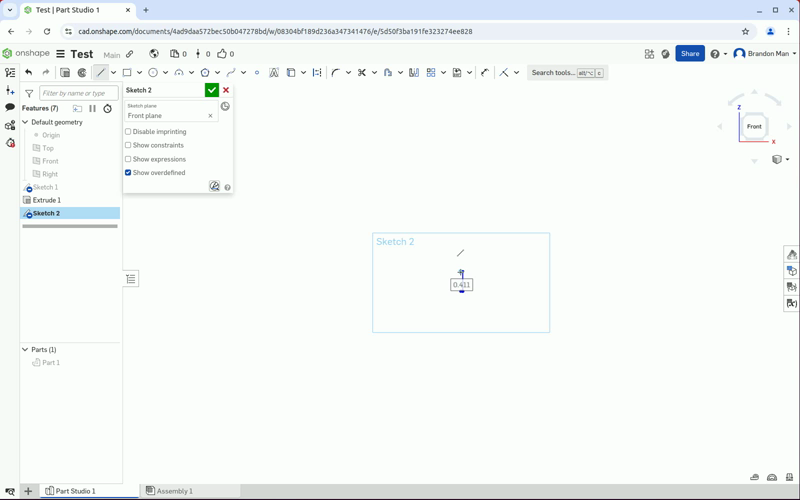
key_up(shift)
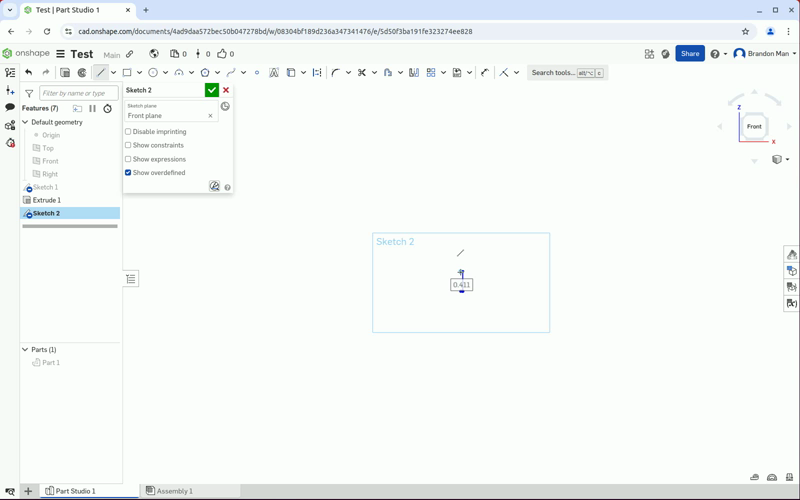
mouse_move(490, 271)
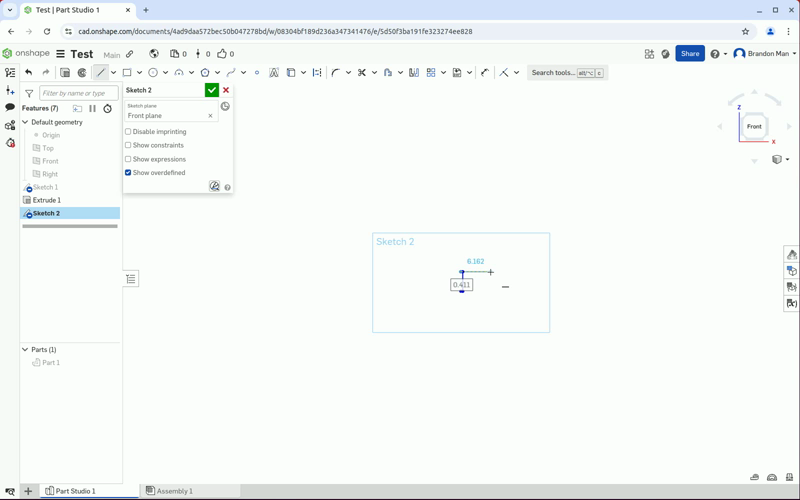
key_down(shift)
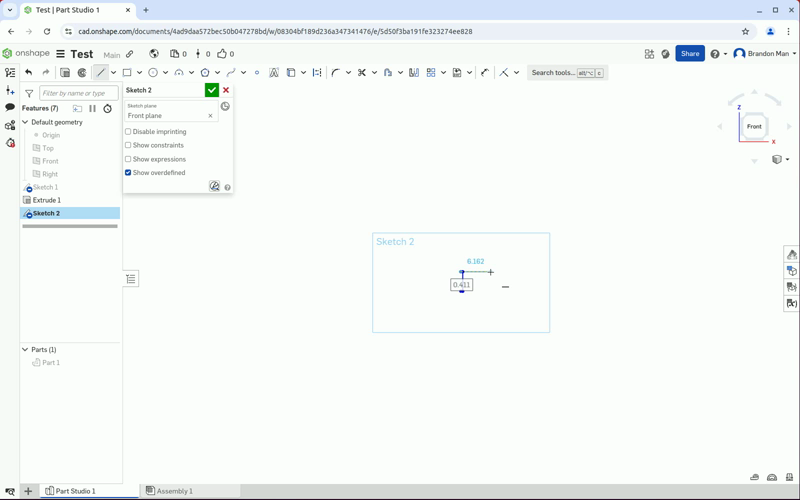
mouse_move(460, 291)
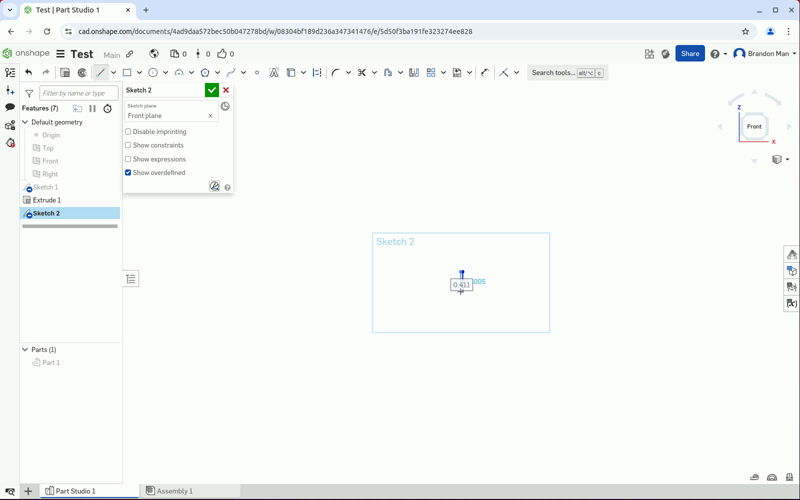
scroll(6)
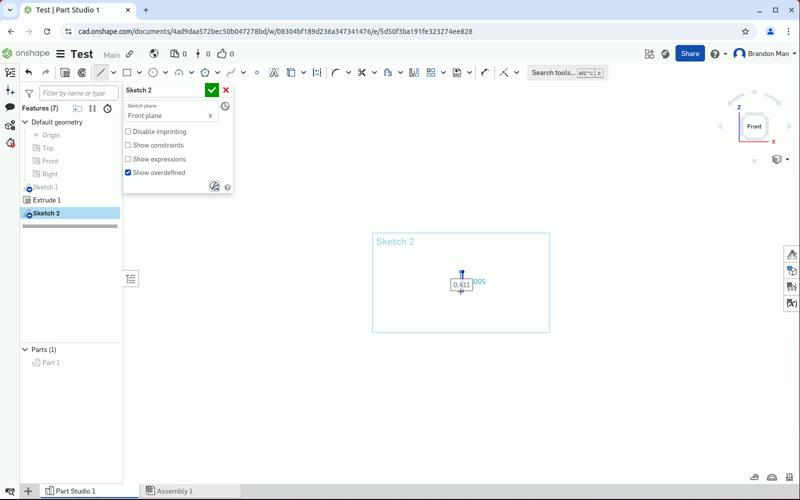
scroll(6)
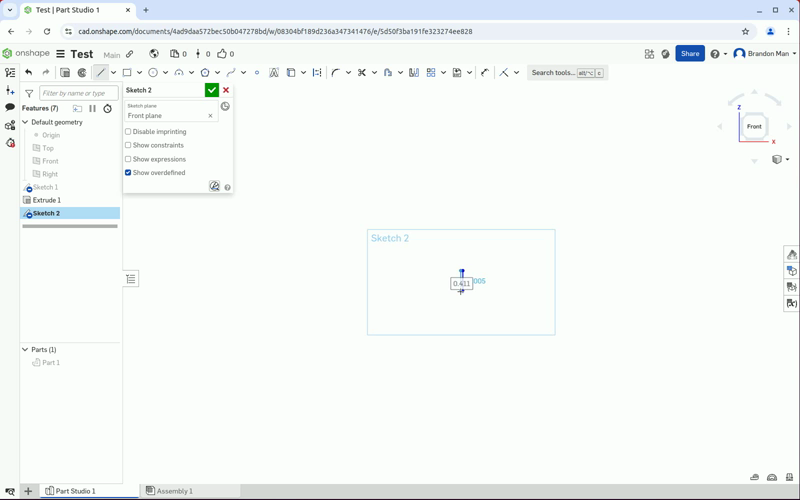
scroll(6)
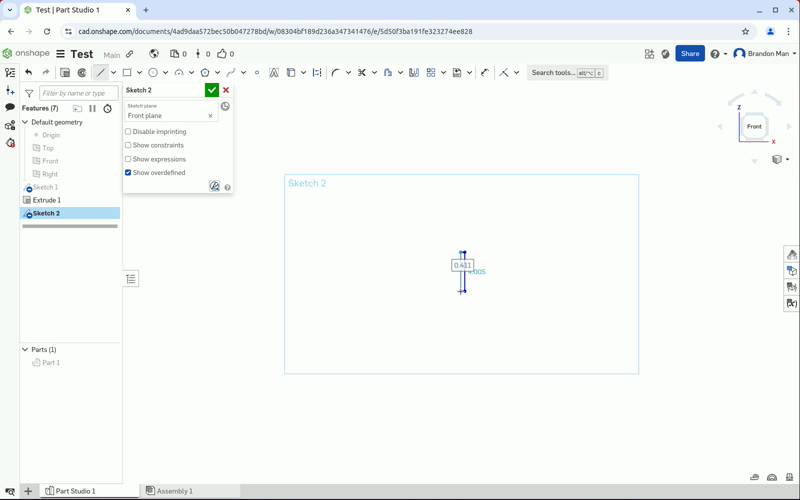
scroll(6)
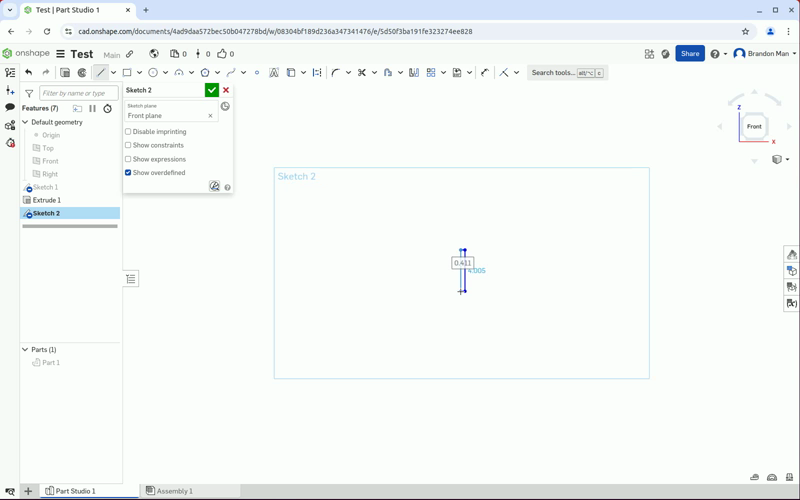
scroll(6)
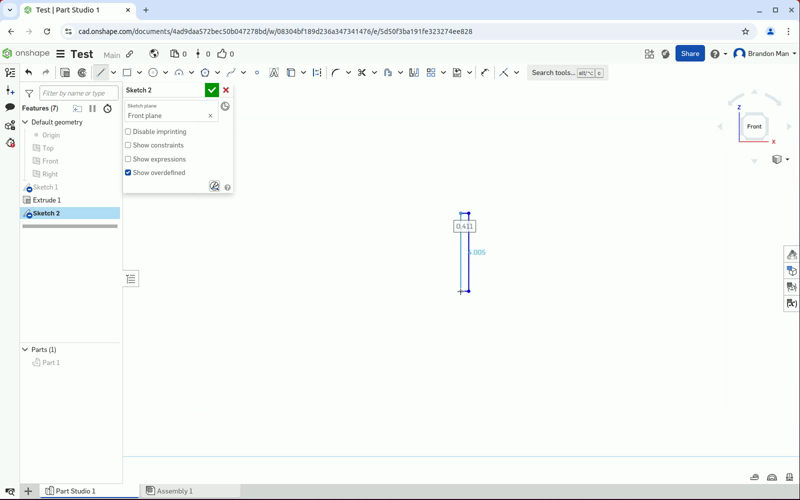
scroll(6)
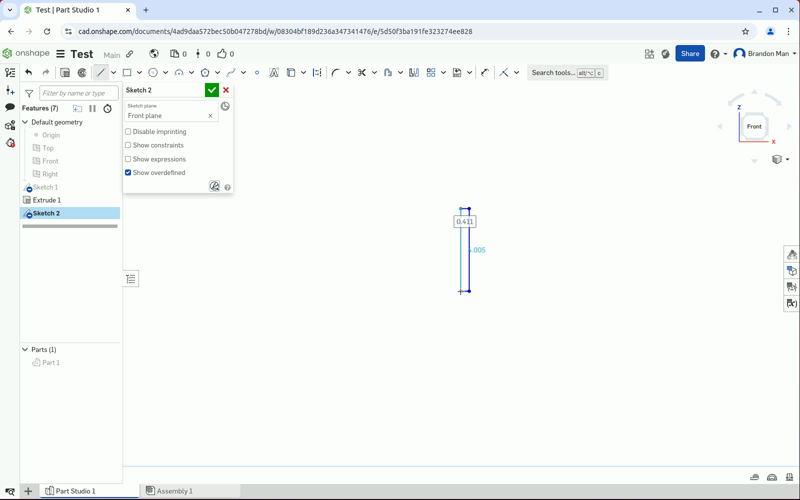
scroll(6)
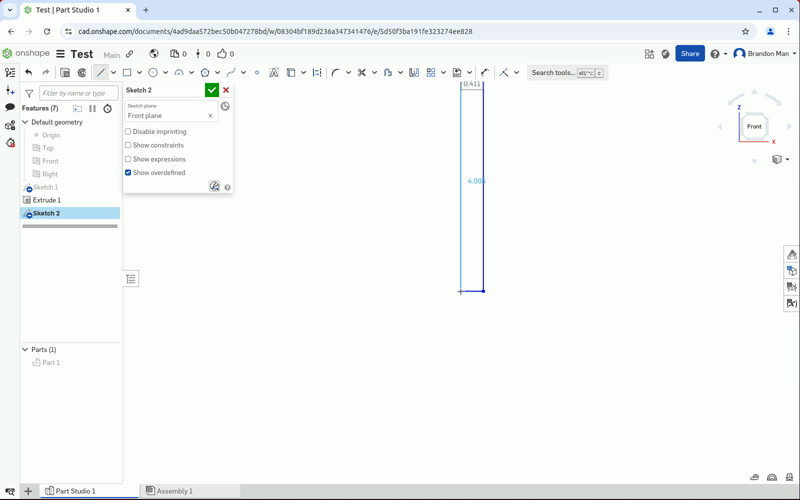
key_up(shift)
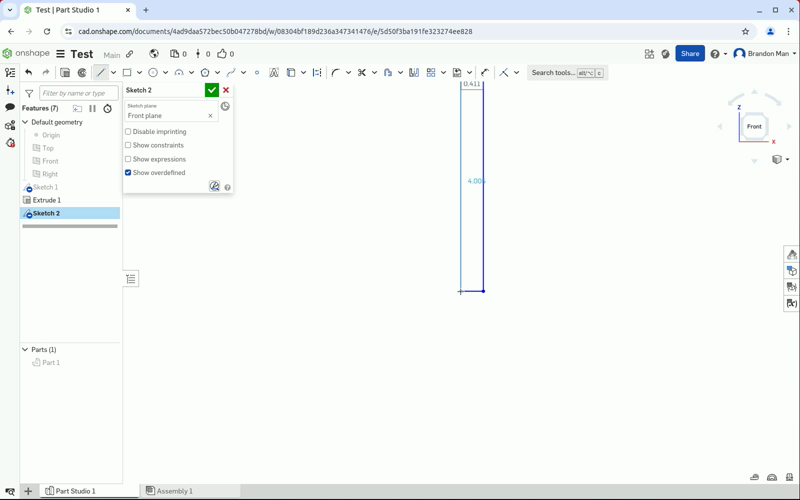
click(460, 291)
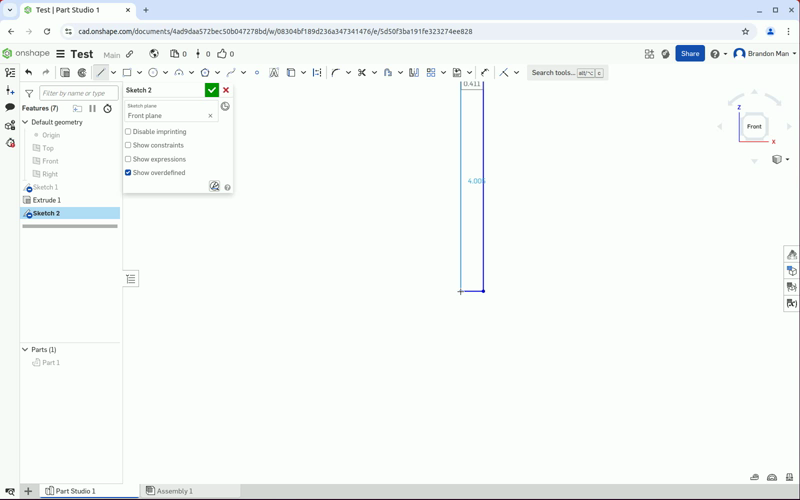
scroll(-6)
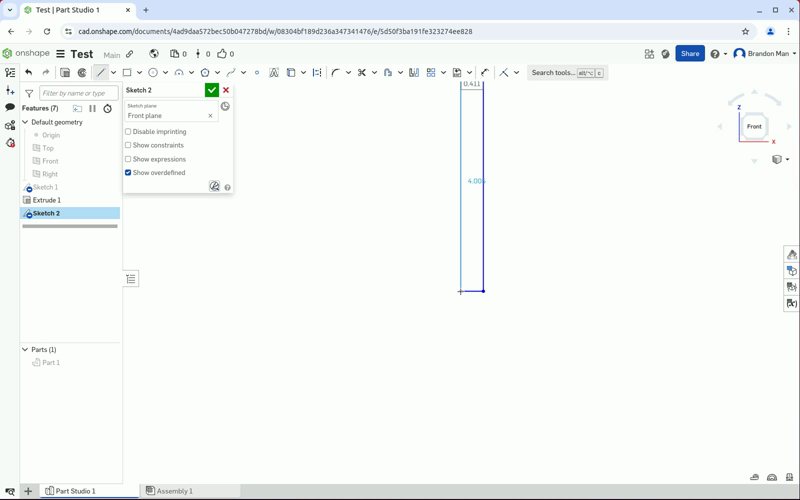
scroll(-6)
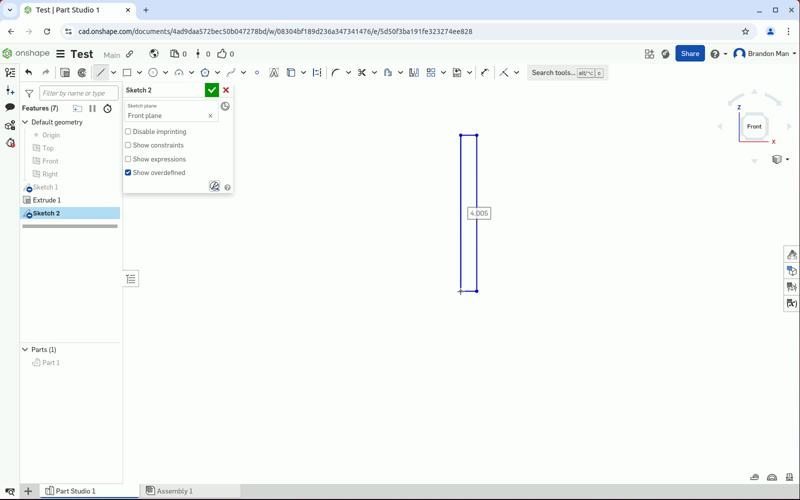
scroll(-6)
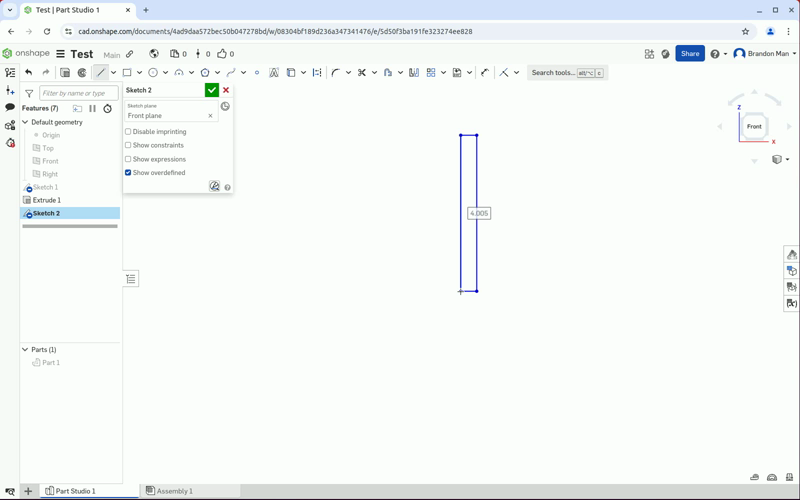
scroll(-6)
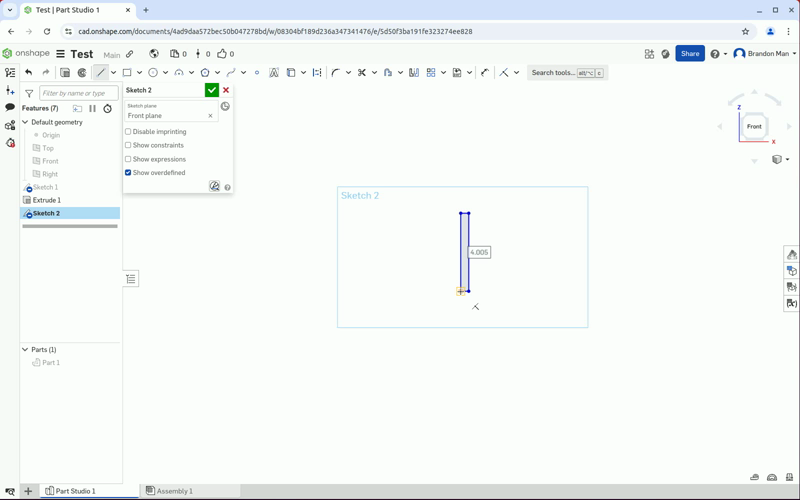
scroll(-6)
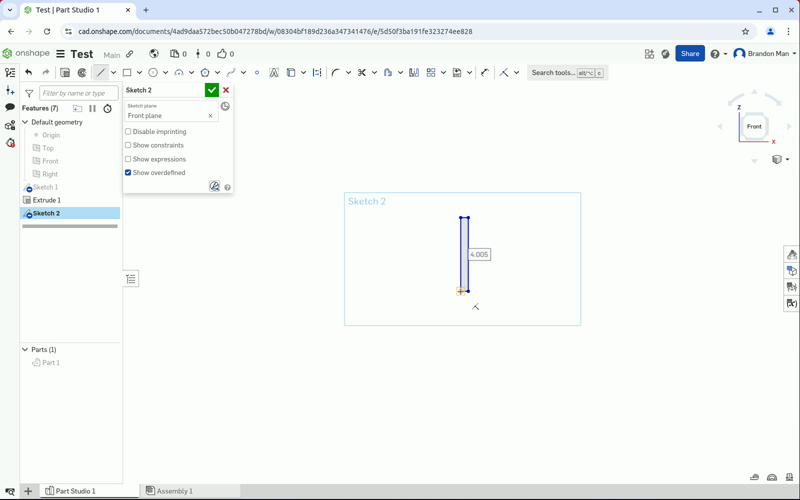
scroll(-6)
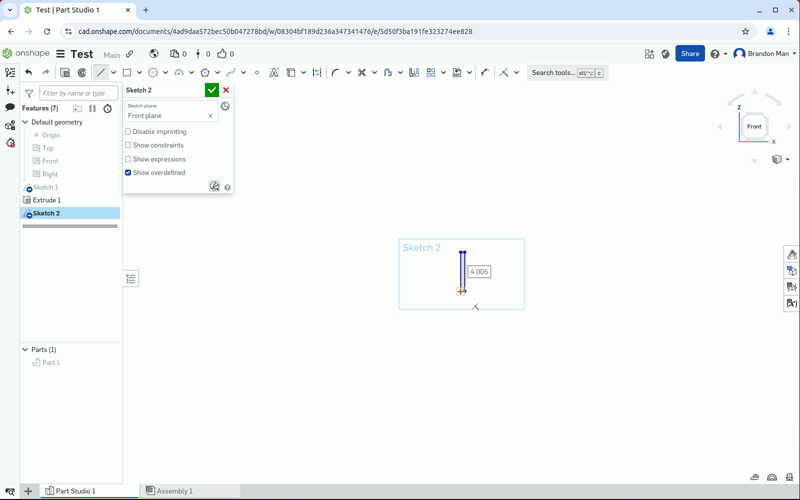
scroll(-6)
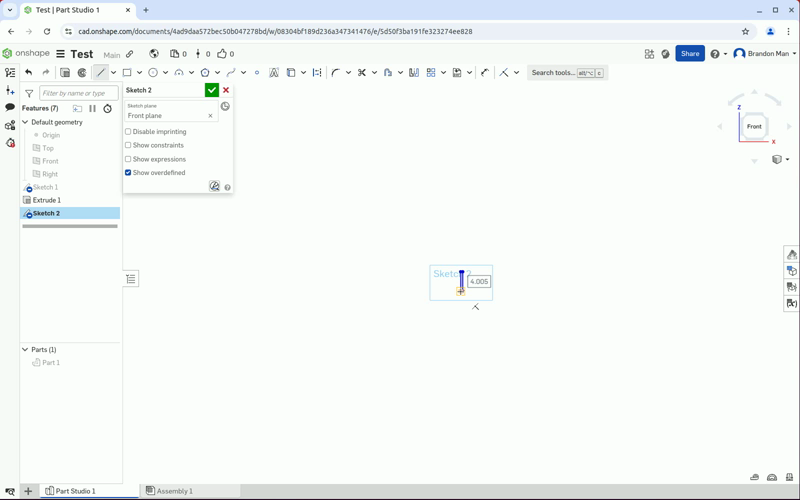
key(esc)
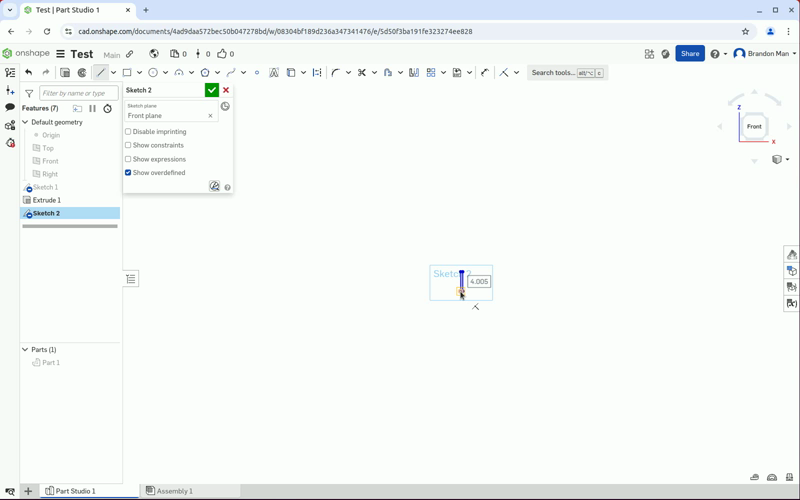
mouse_move(462, 274)
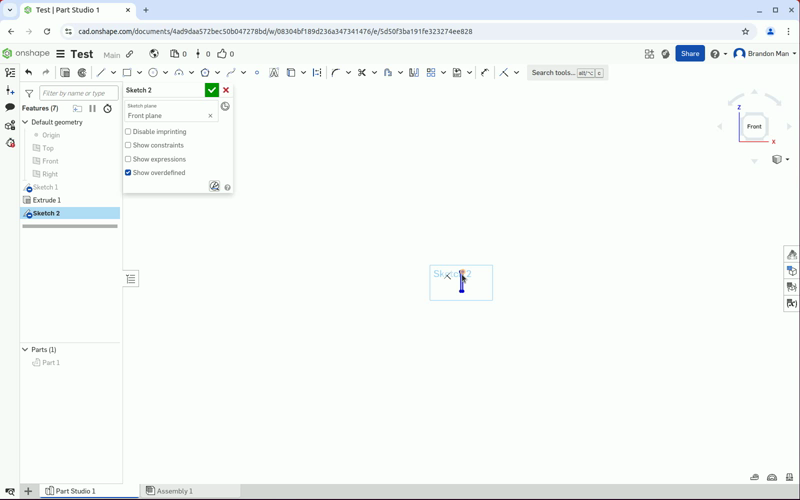
scroll(6)
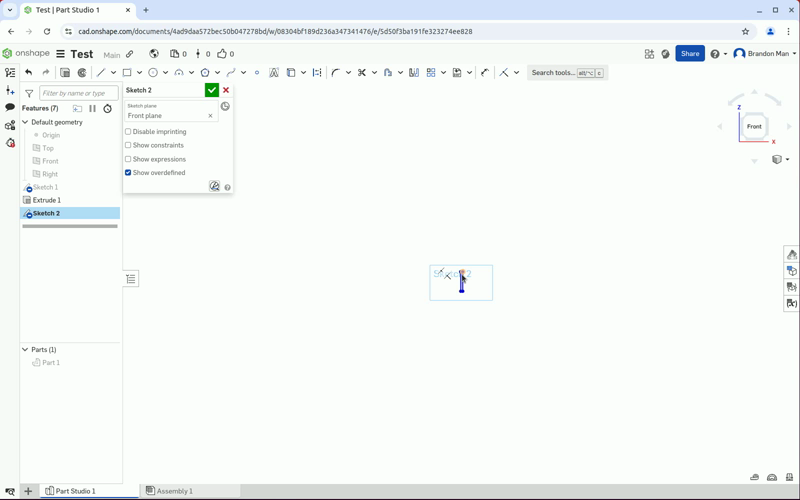
scroll(6)
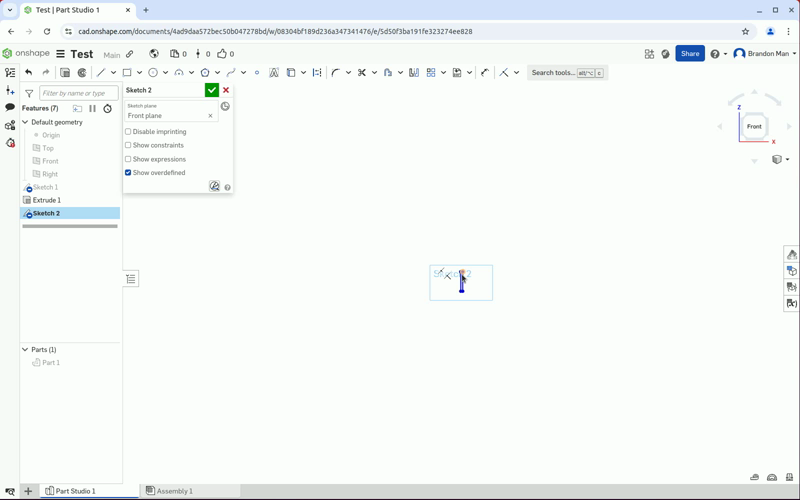
scroll(6)
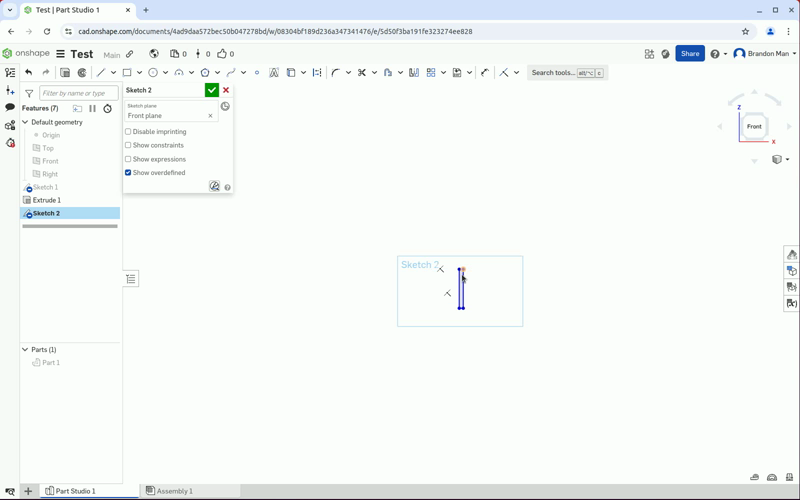
scroll(6)
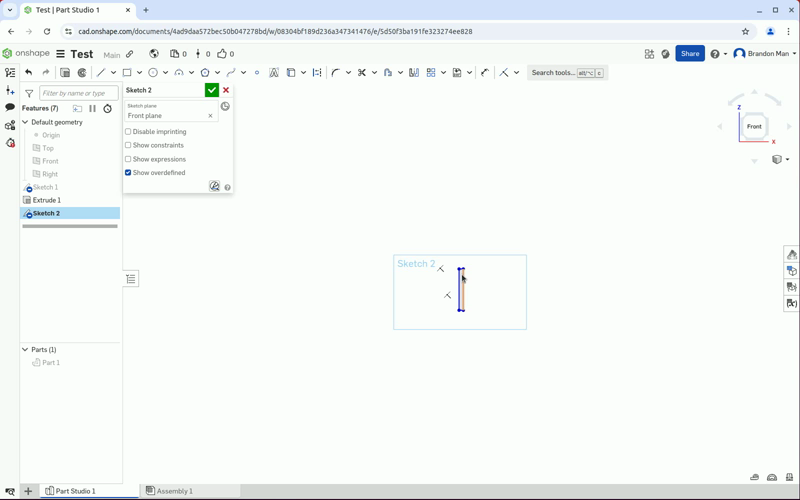
scroll(6)
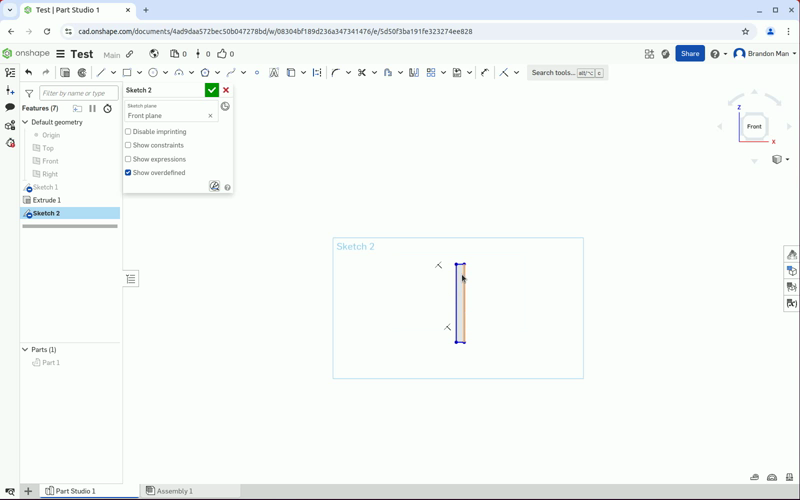
scroll(6)
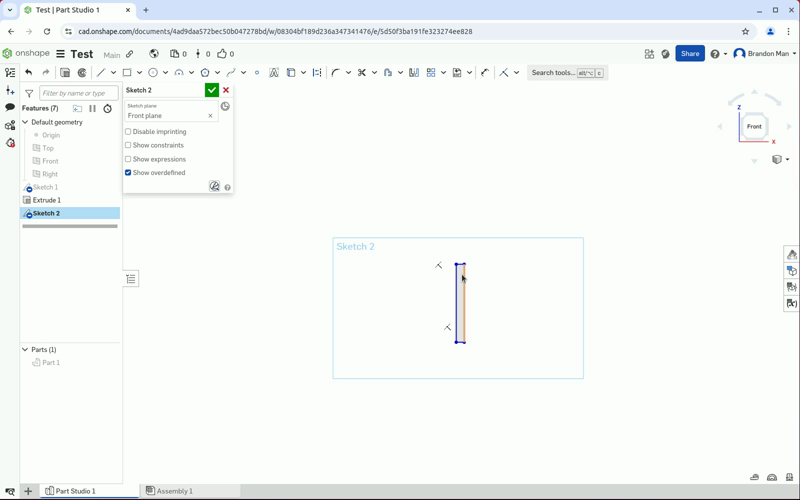
scroll(6)
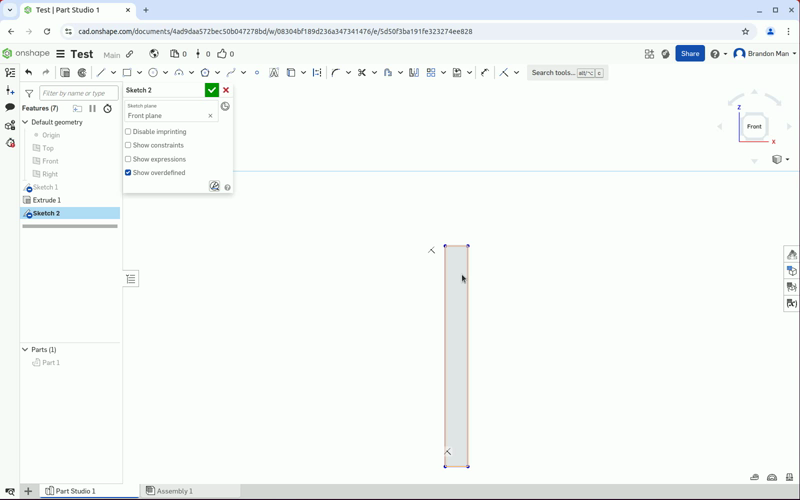
click(462, 274)
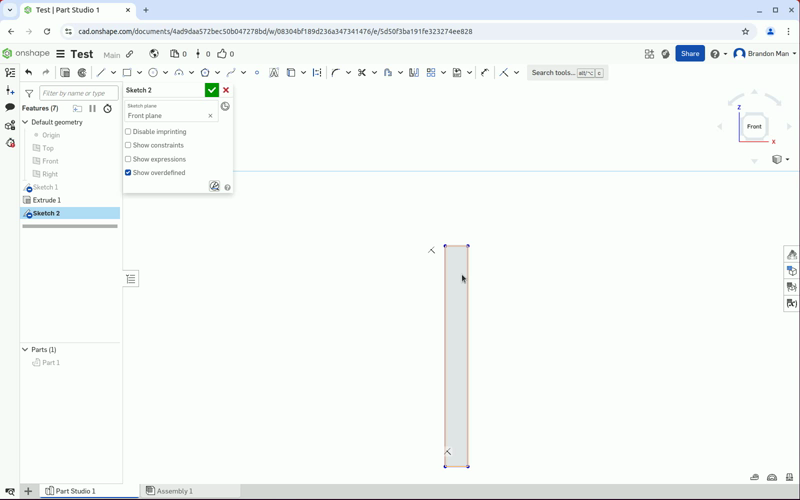
scroll(-6)
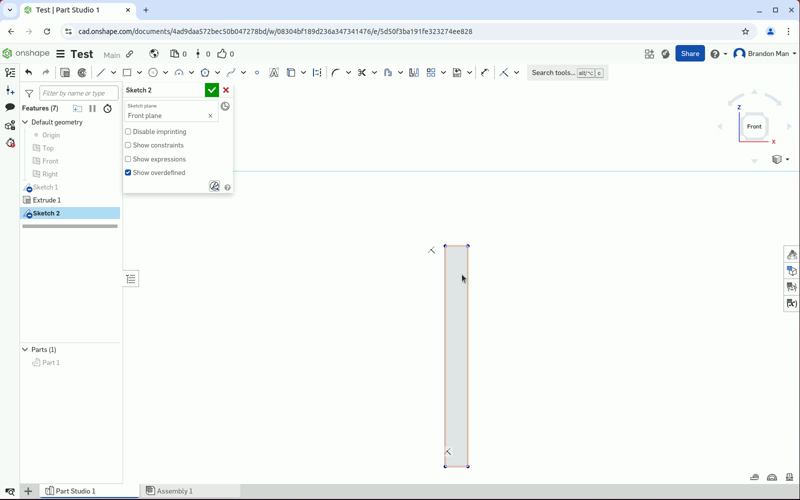
scroll(-6)
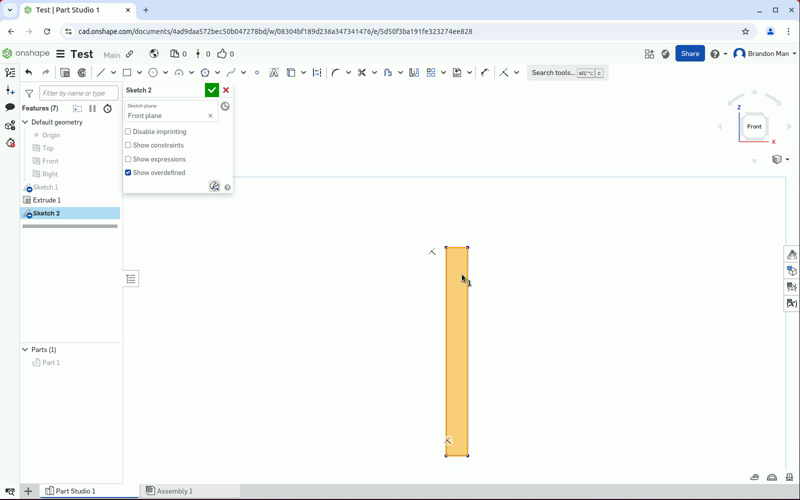
scroll(-6)
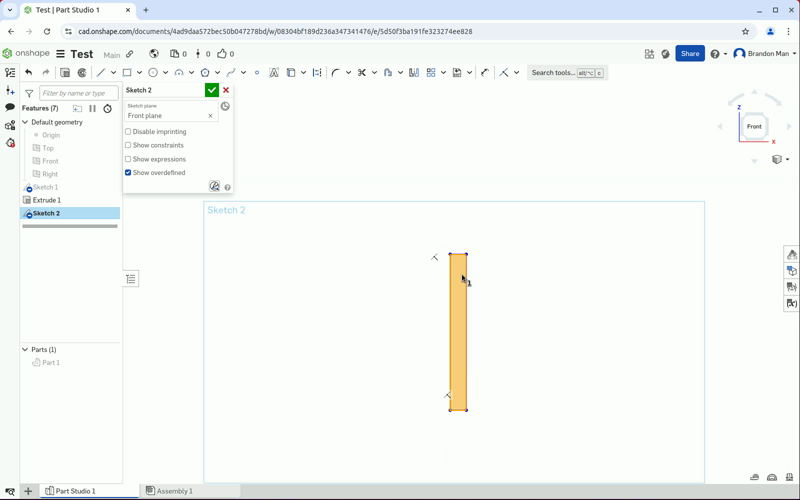
scroll(-6)
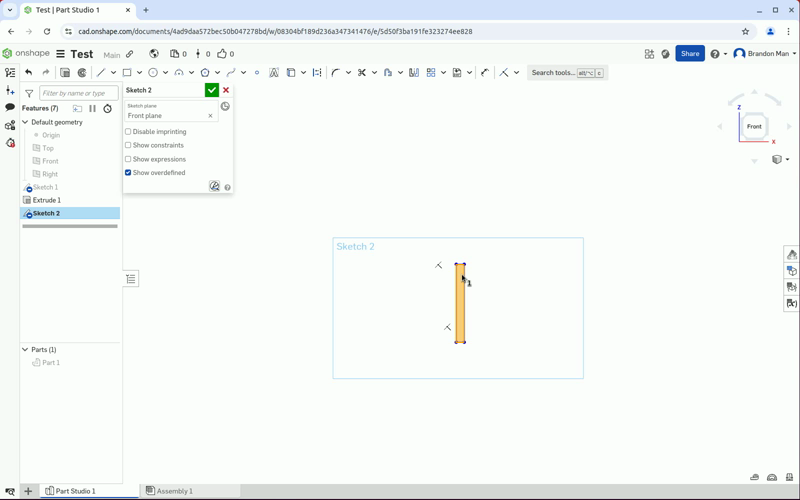
scroll(-6)
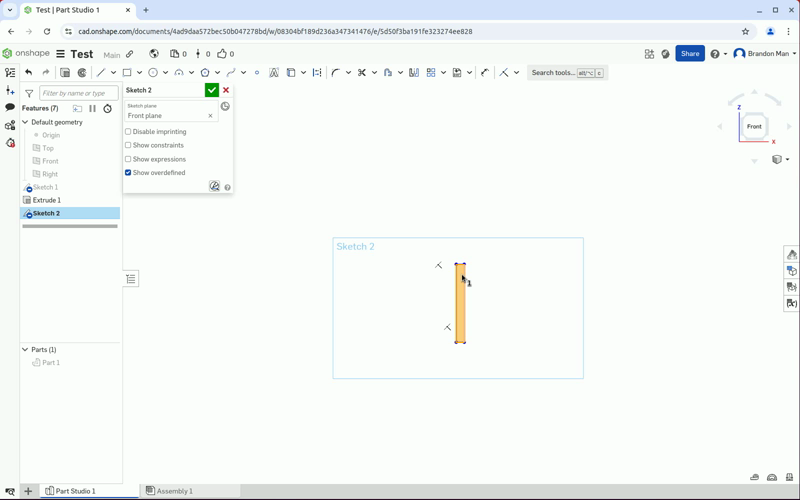
scroll(-6)
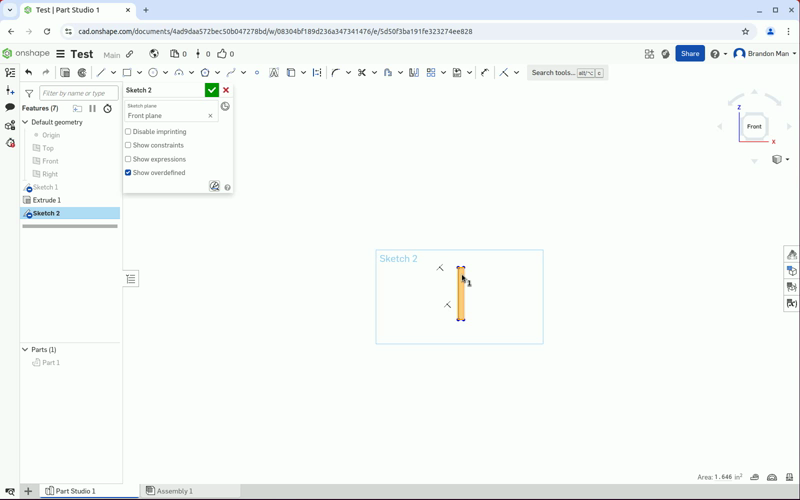
scroll(-6)
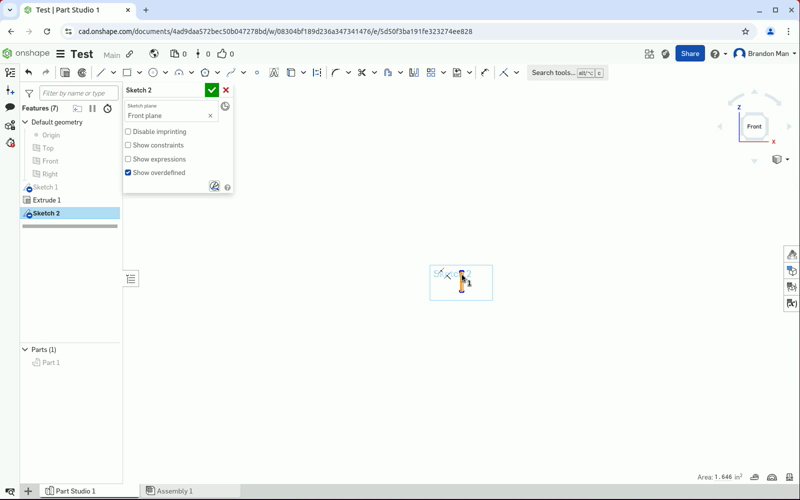
mouse_move(73, 352)
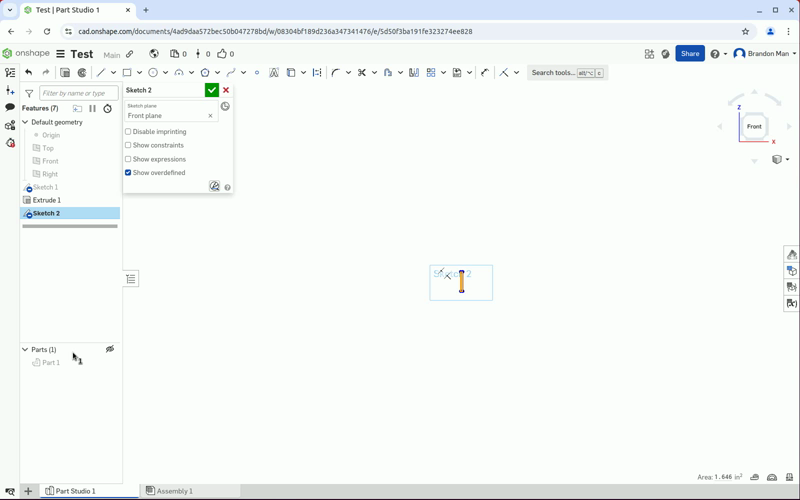
key(shift+y)
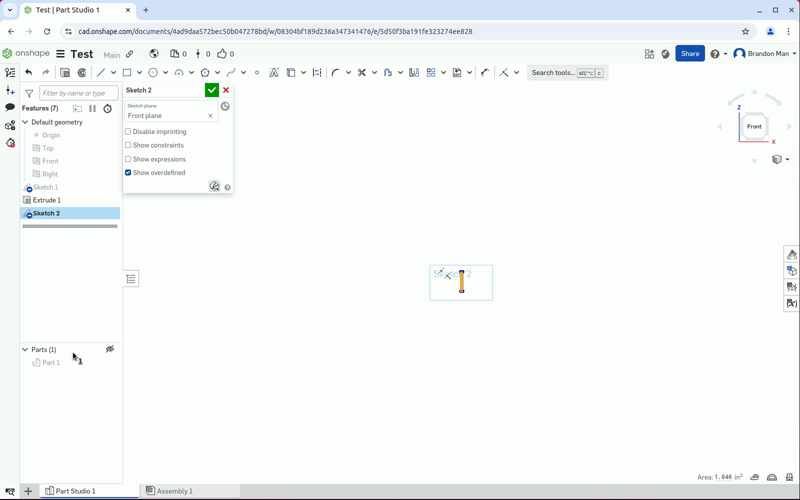
key(shift+e)
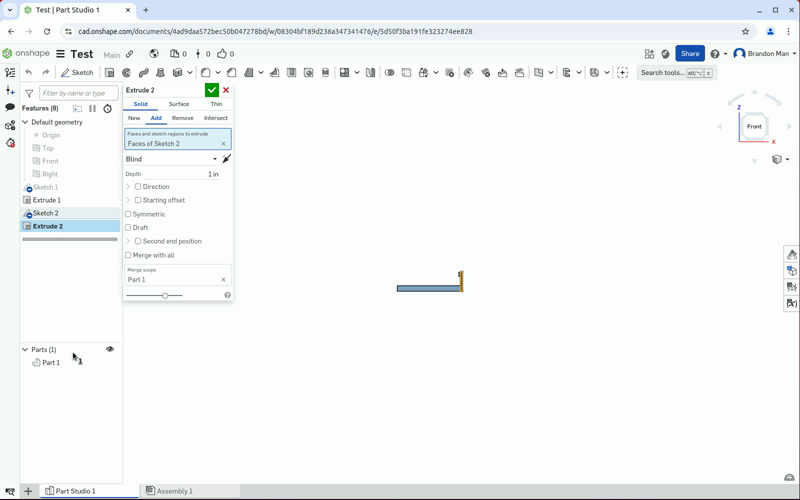
mouse_move(143, 106)
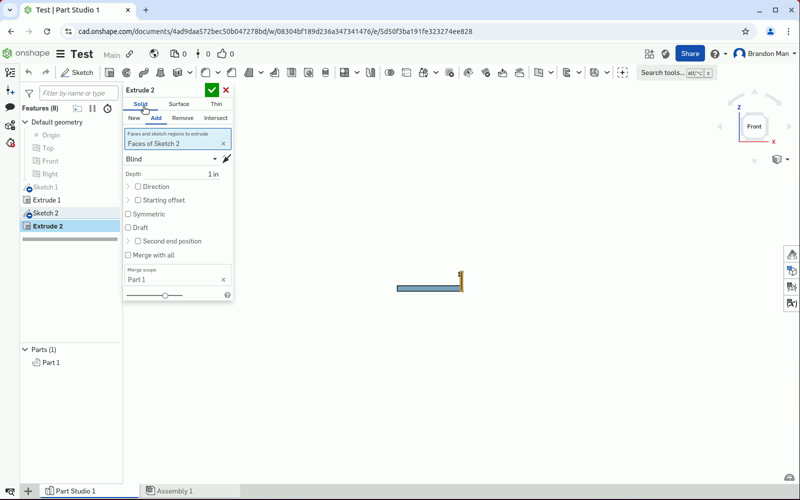
click(143, 106)
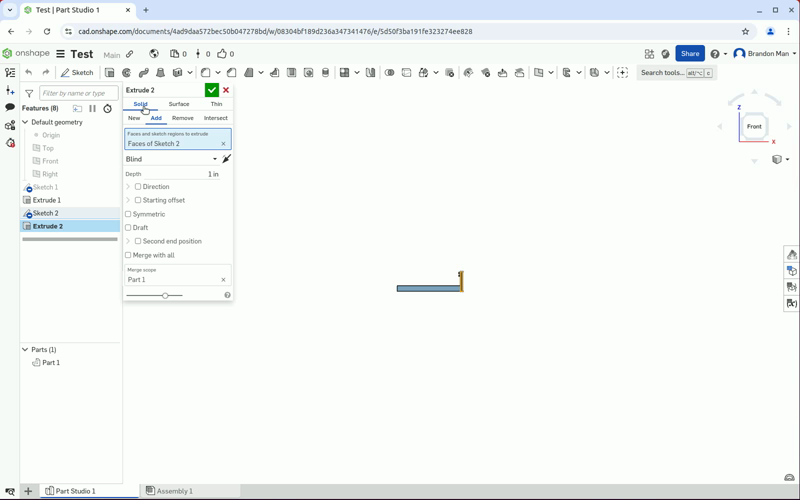
mouse_move(137, 120)
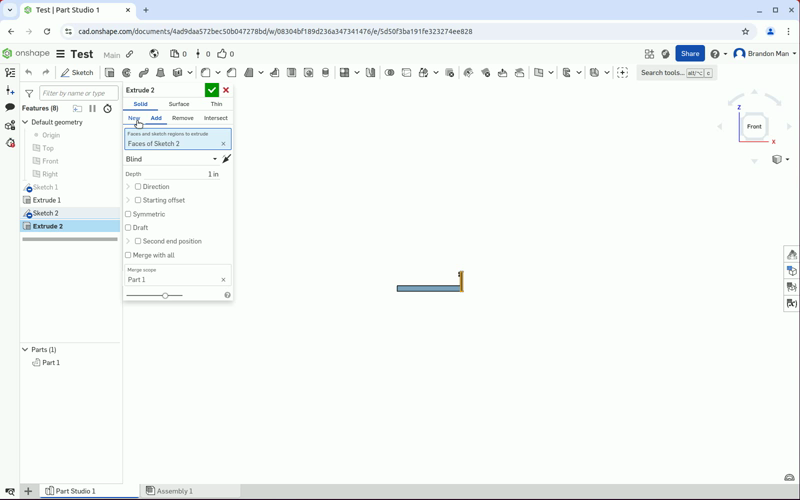
click(137, 120)
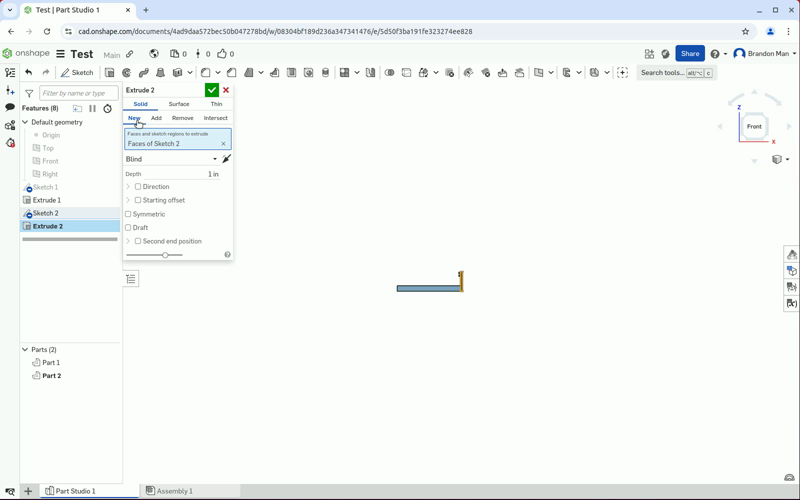
key(tab, 4)
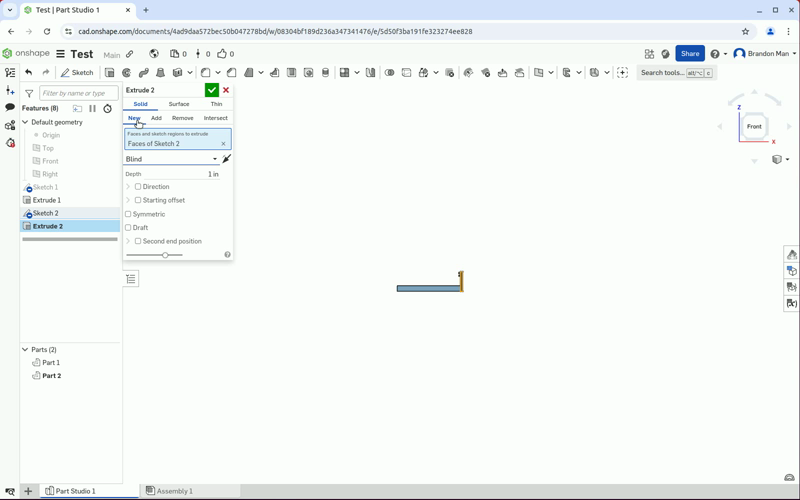
text(23.108)
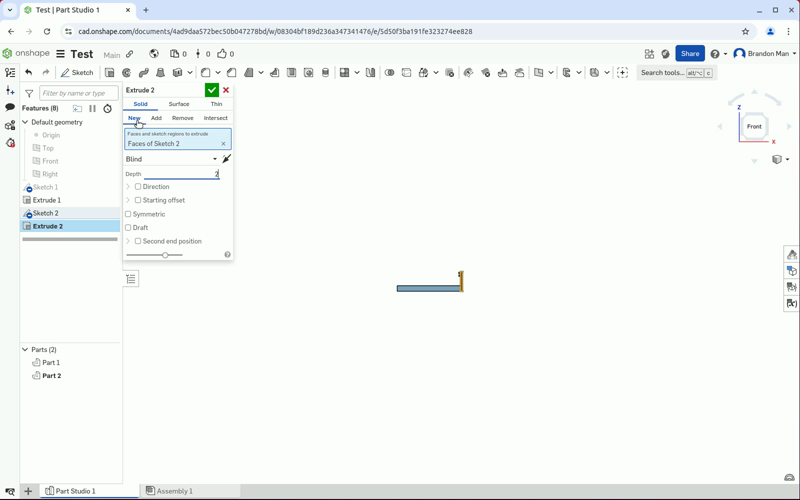
key(enter)
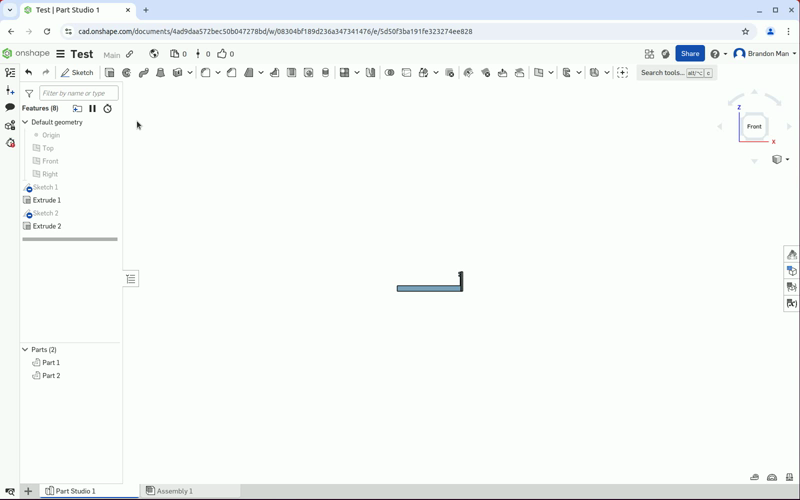
key(shift+h)
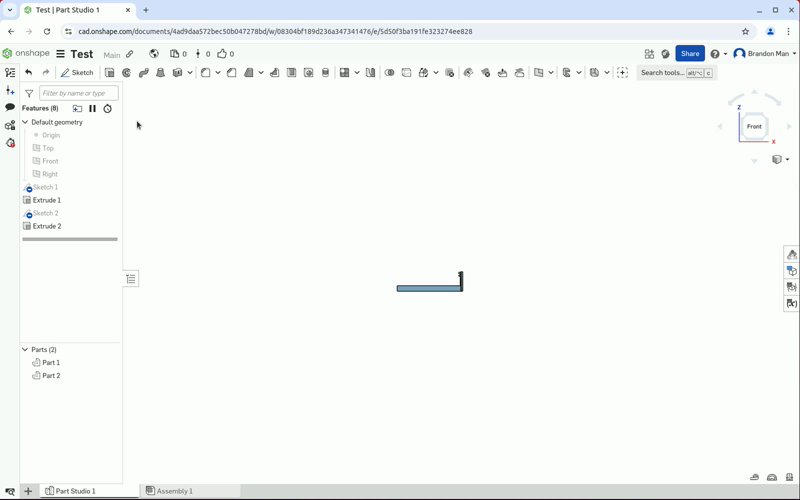
key(shift+h)
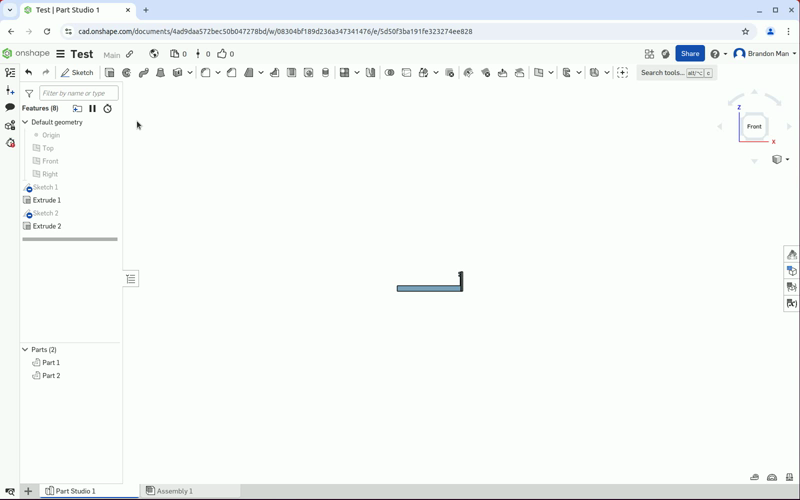
mouse_move(73, 189)
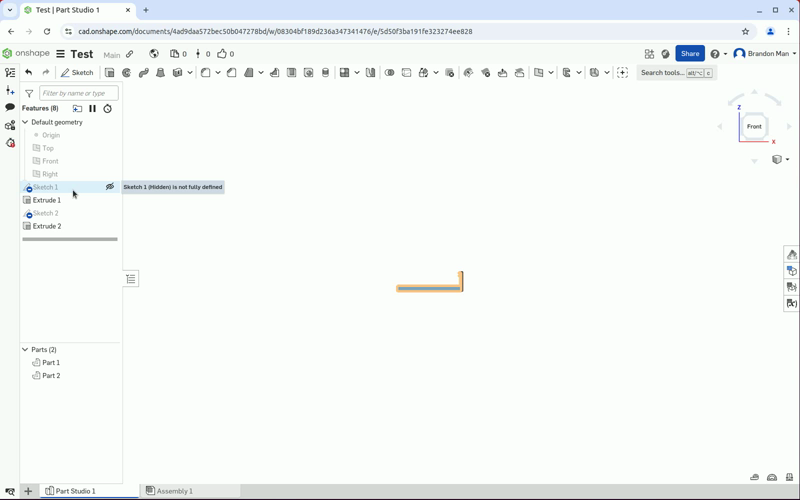
click(73, 189)
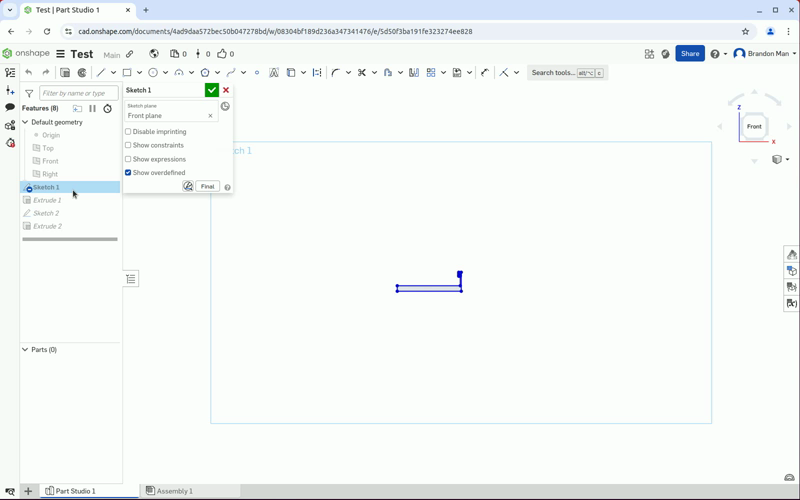
mouse_move(229, 92)
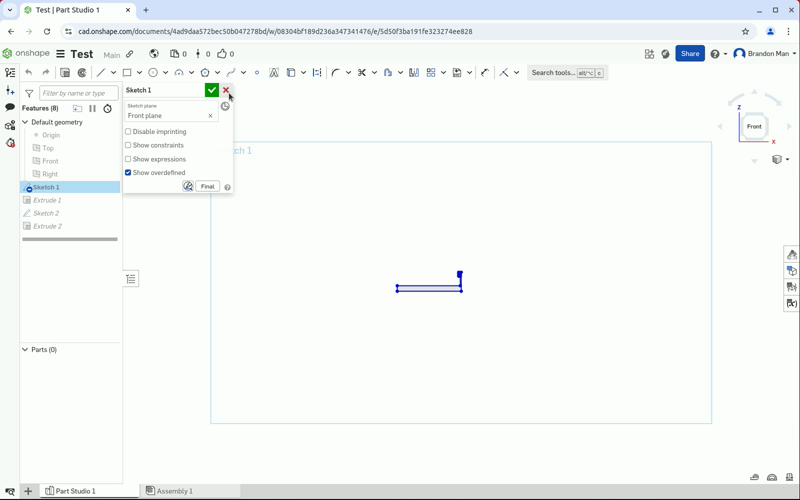
click(229, 92)
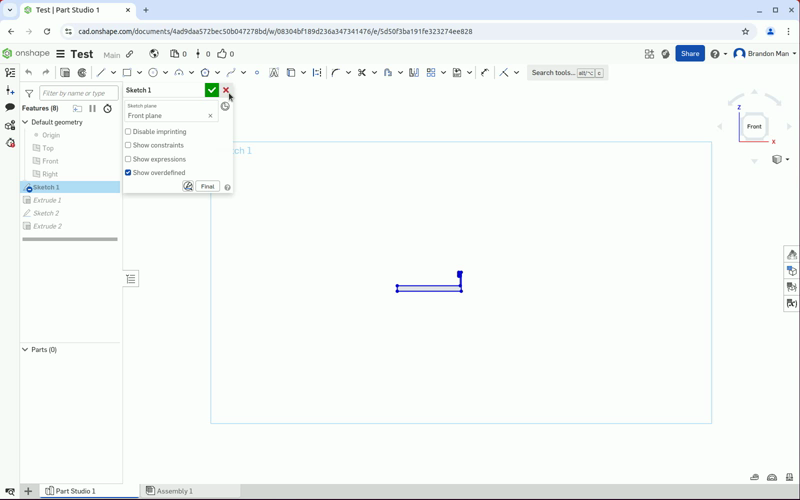
key(shift+s)
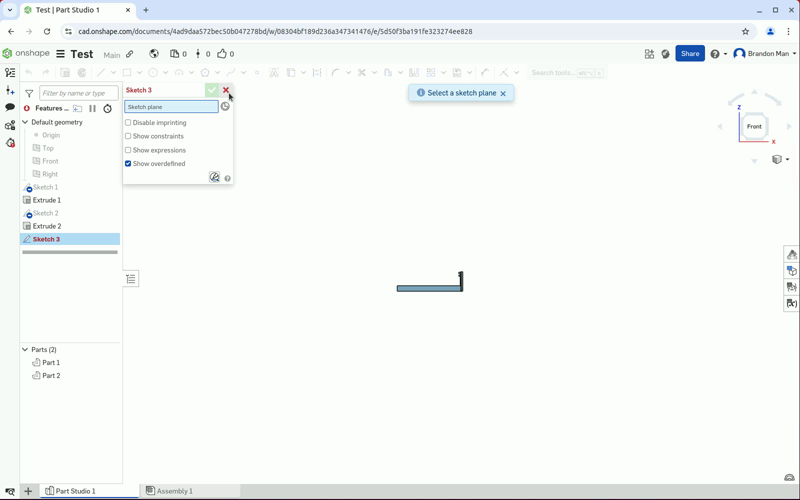
mouse_move(73, 163)
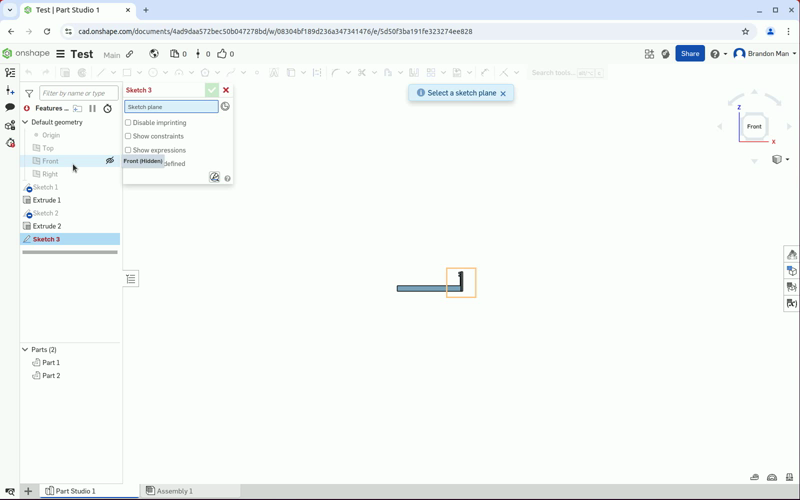
click(73, 163)
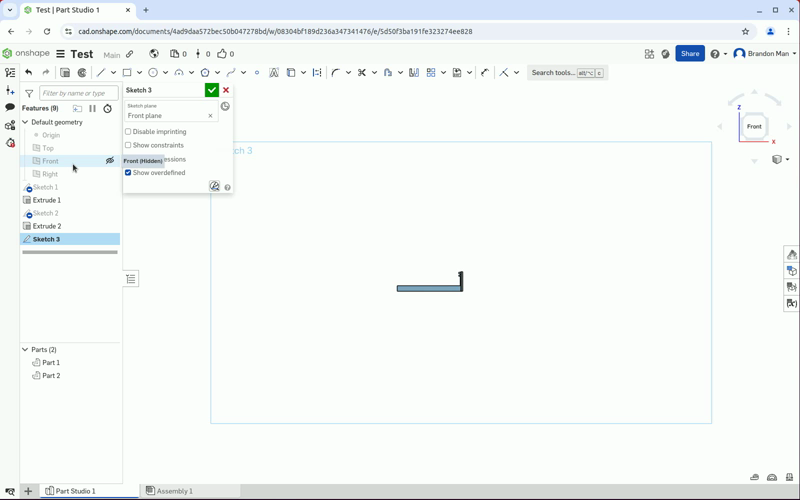
mouse_move(73, 352)
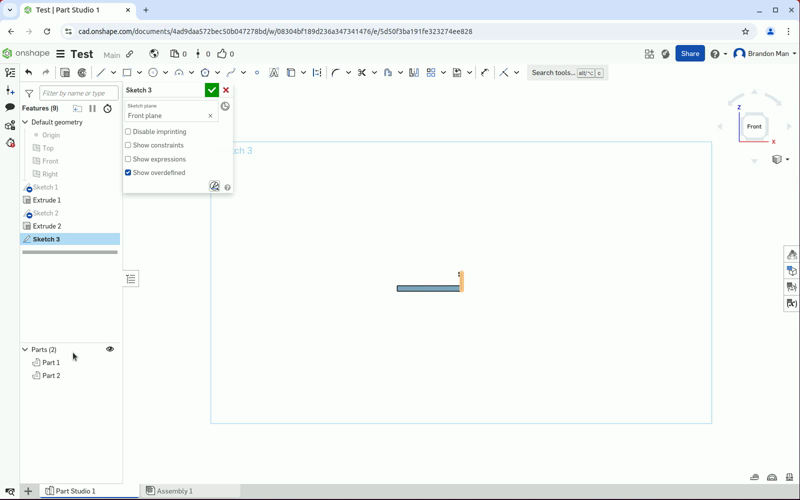
key(y)
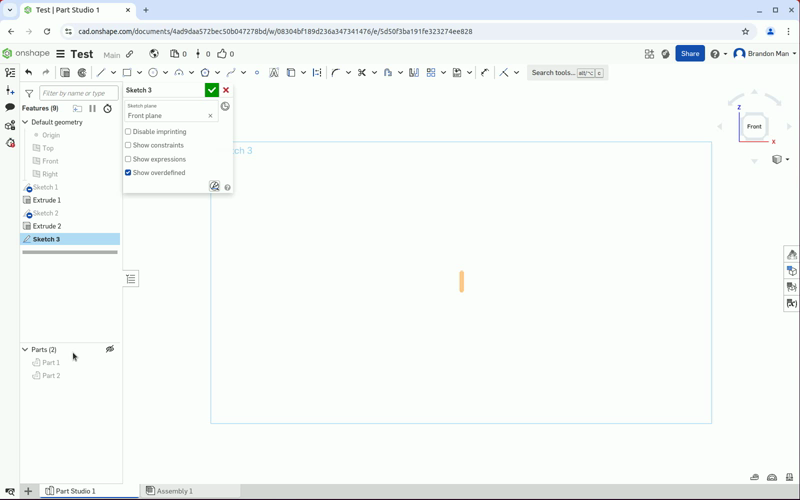
key(l)
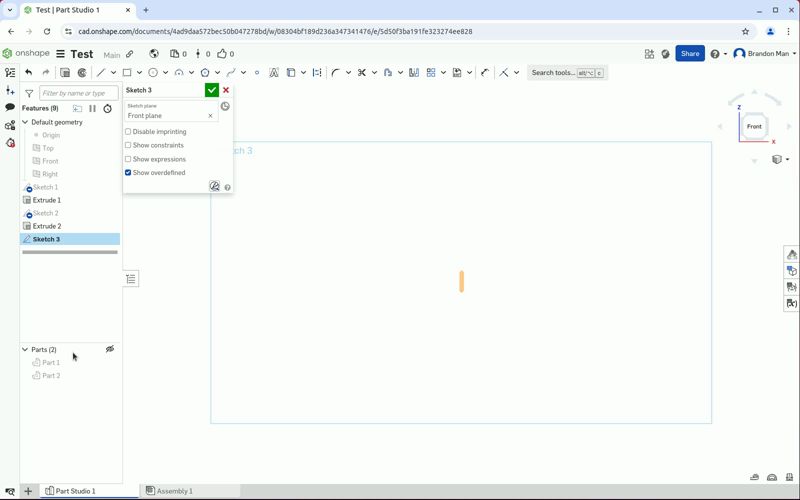
key_down(shift)
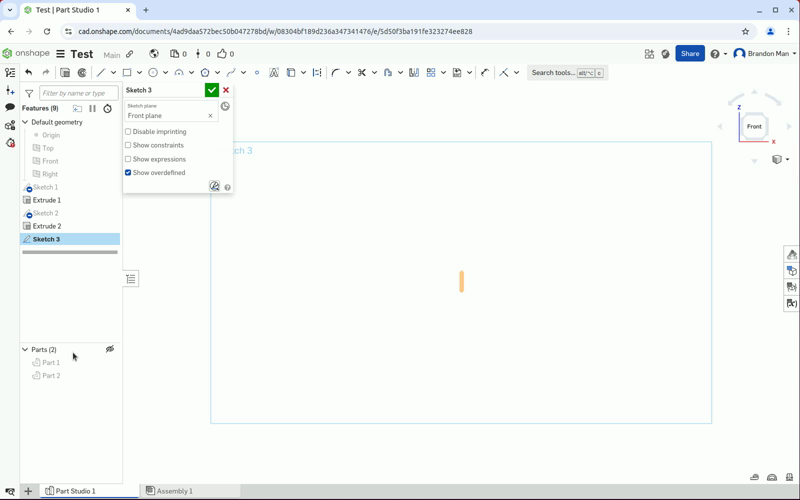
mouse_move(399, 326)
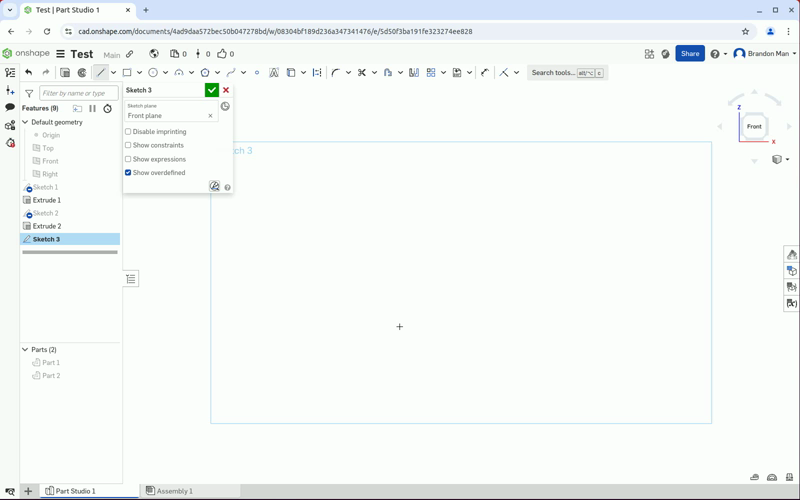
click(399, 326)
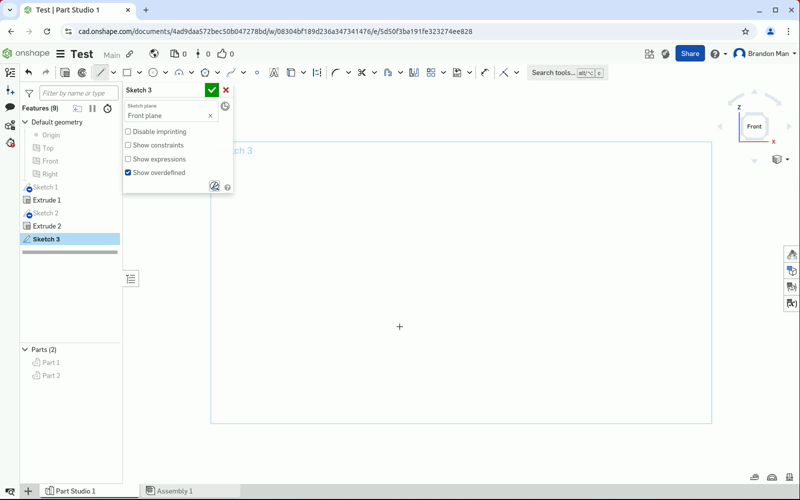
key_up(shift)
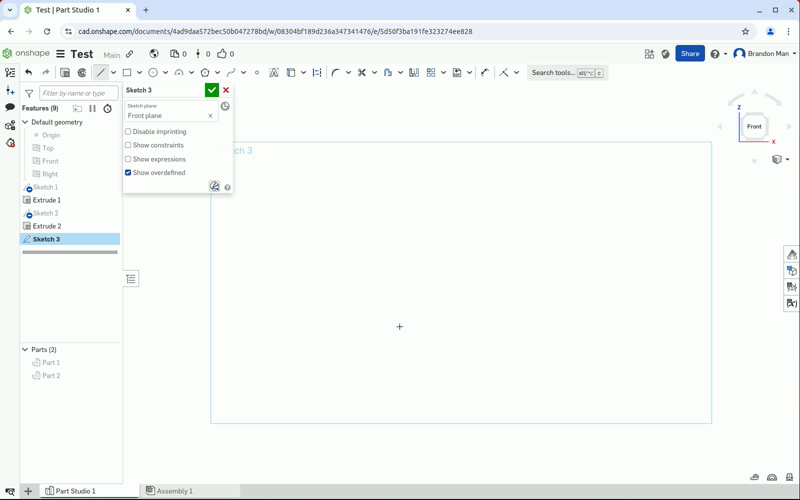
key_down(shift)
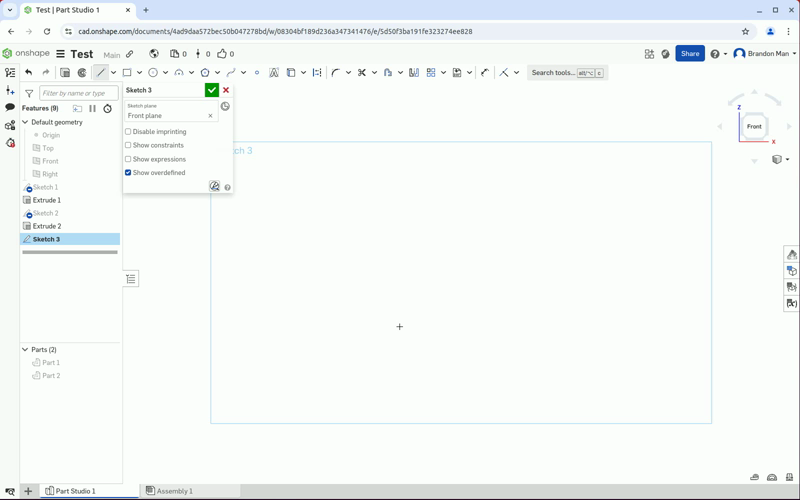
mouse_move(429, 326)
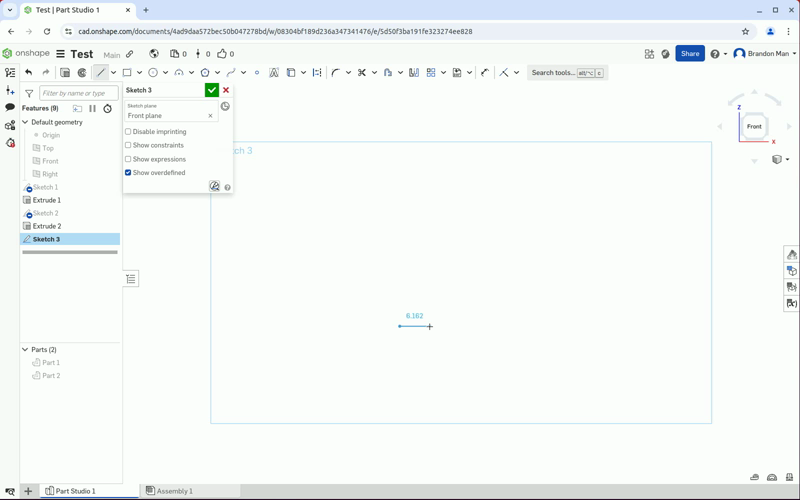
mouse_move(400, 326)
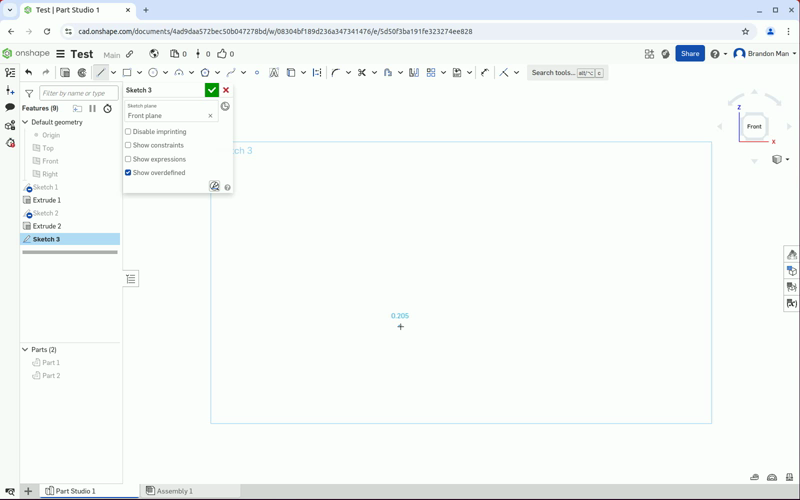
scroll(6)
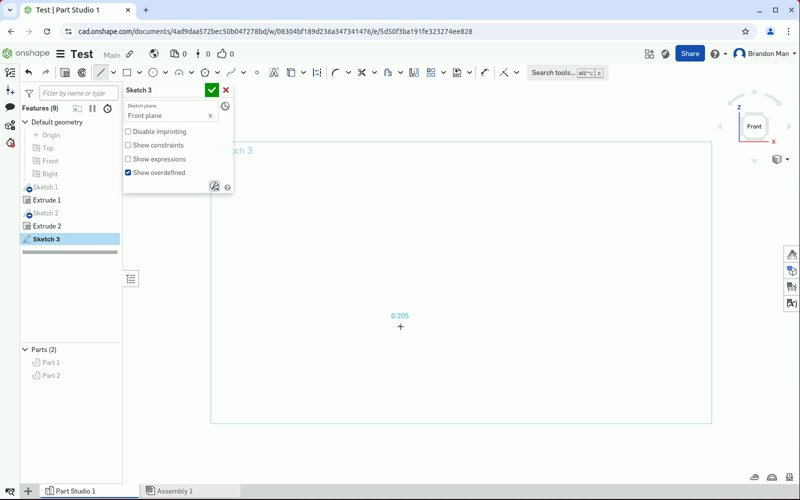
scroll(6)
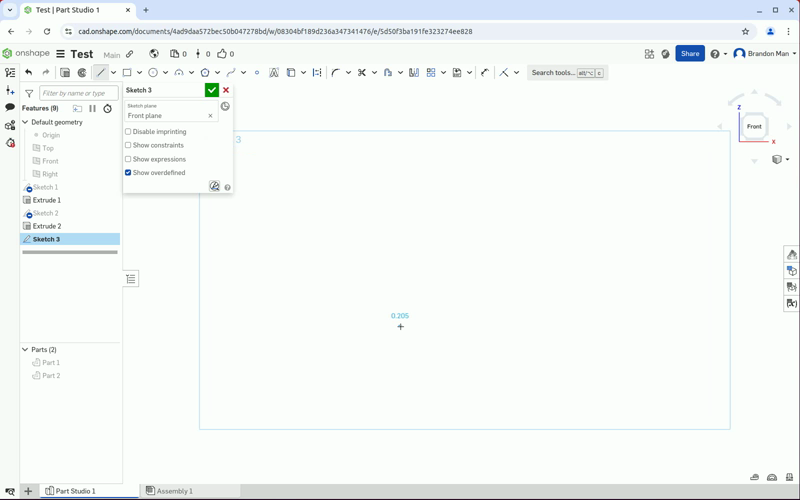
scroll(6)
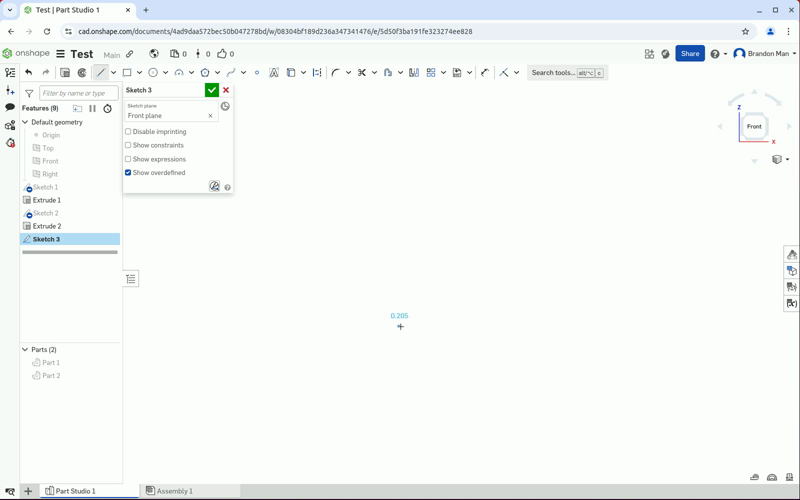
scroll(6)
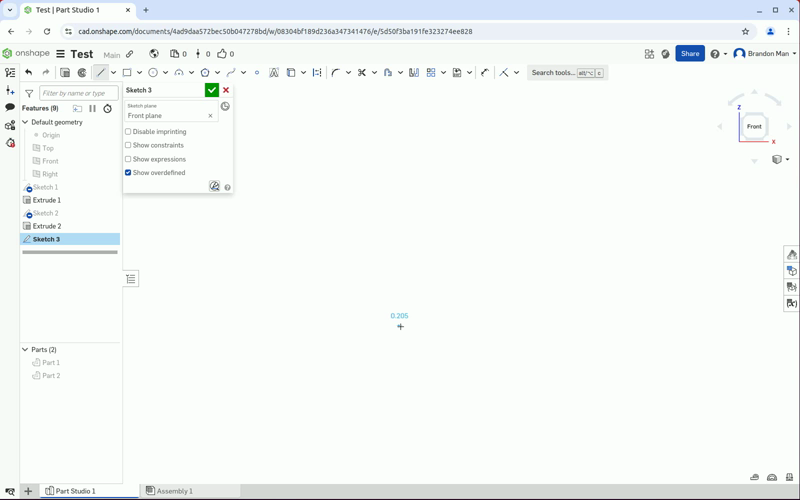
scroll(6)
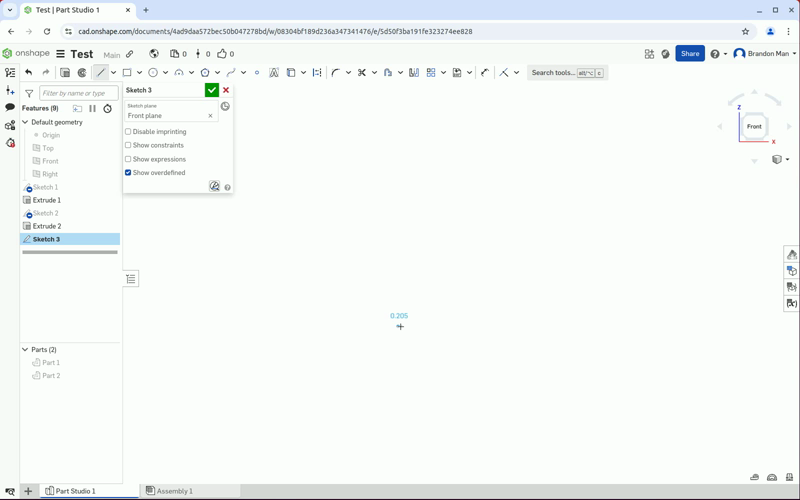
scroll(6)
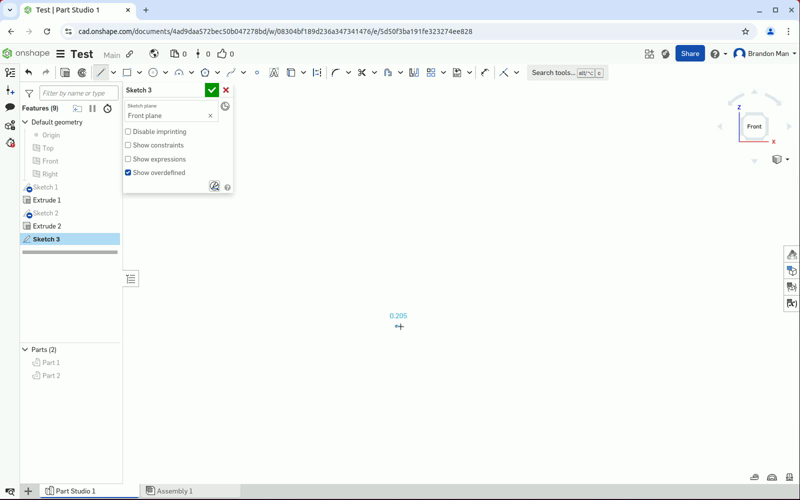
scroll(6)
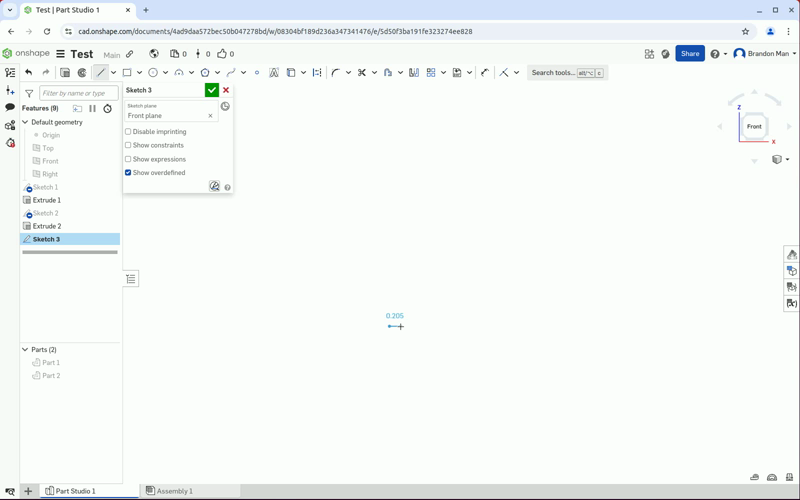
click(400, 326)
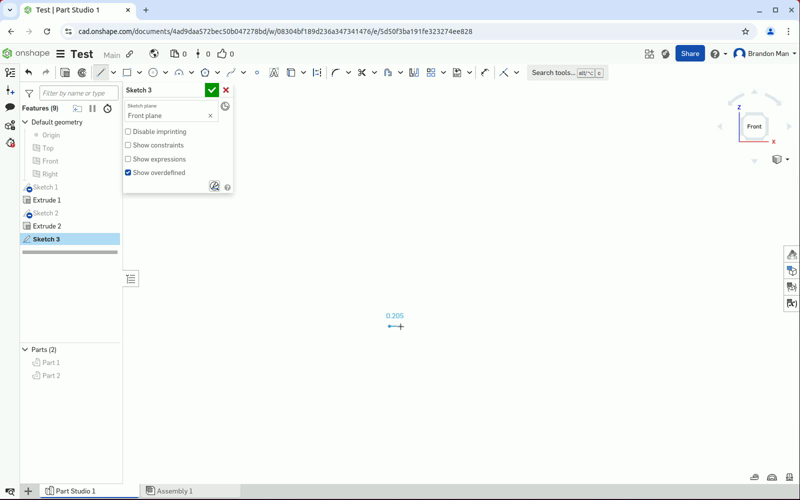
scroll(-6)
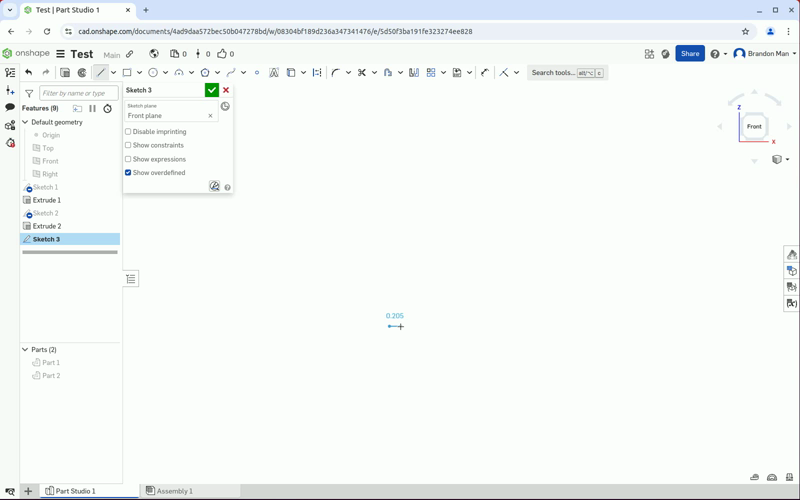
scroll(-6)
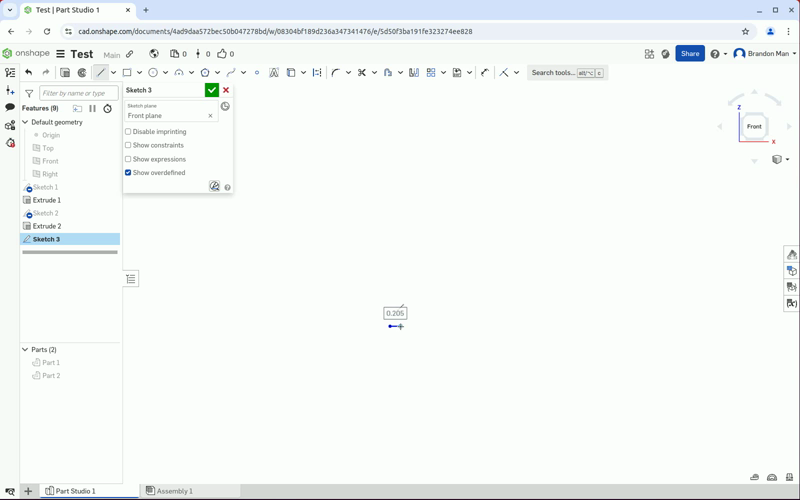
scroll(-6)
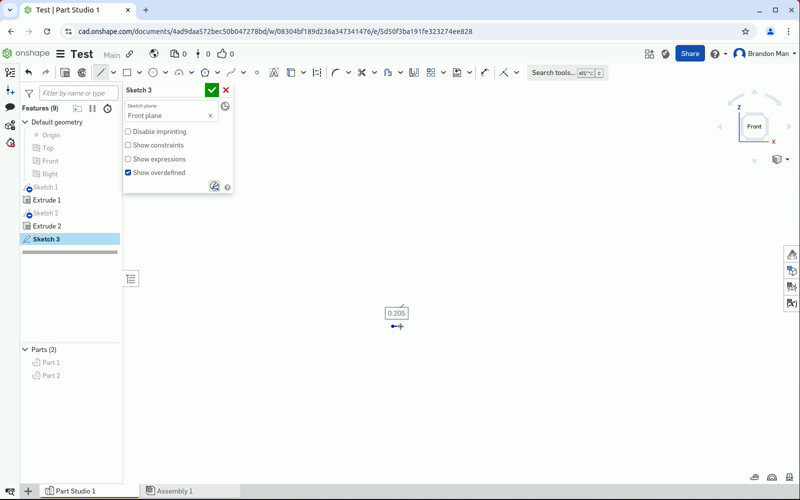
scroll(-6)
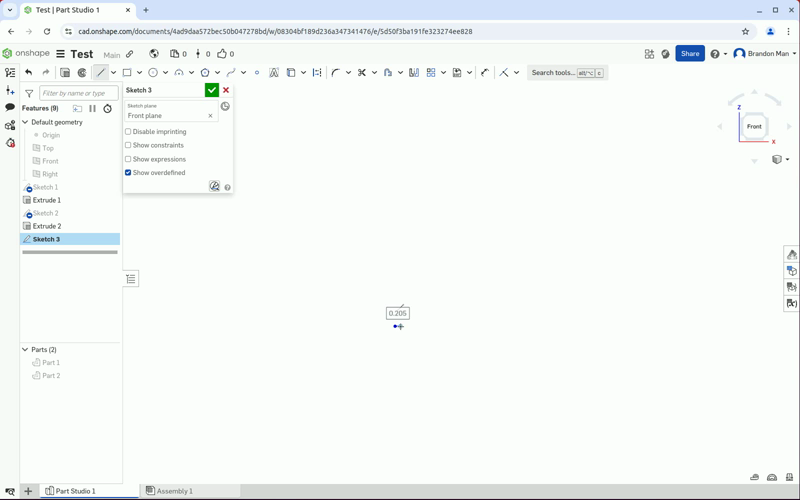
scroll(-6)
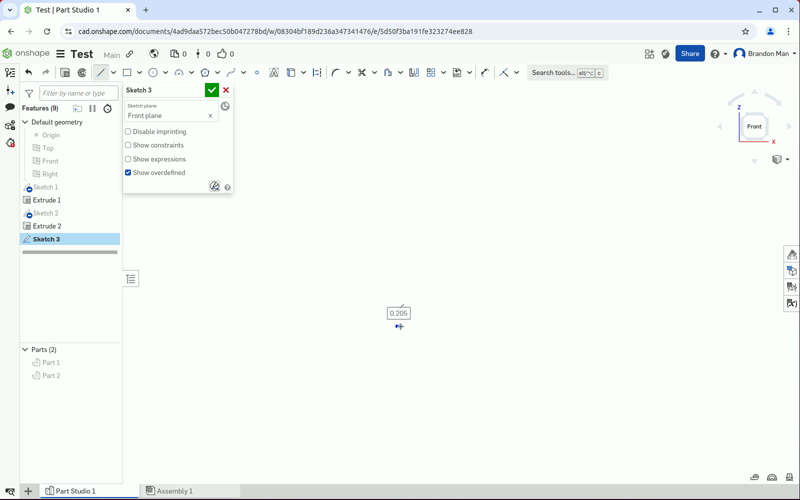
scroll(-6)
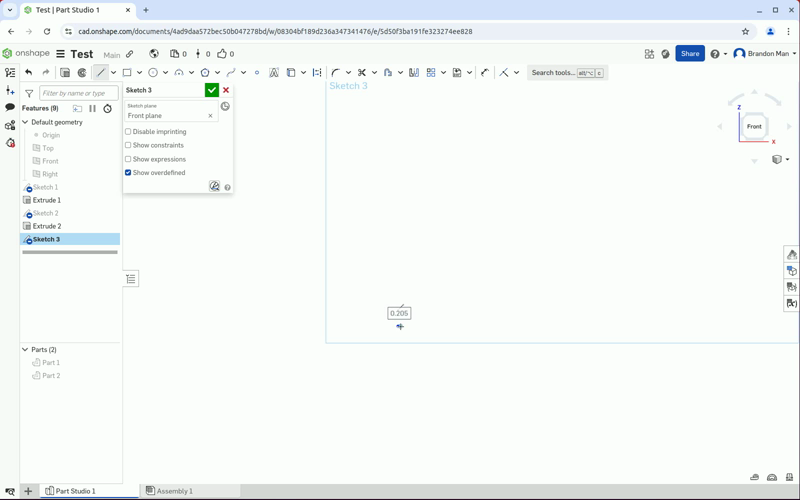
scroll(-6)
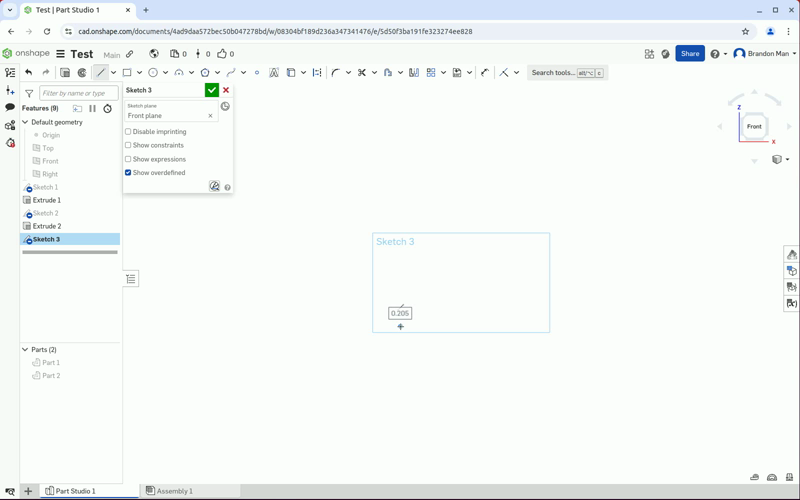
key_up(shift)
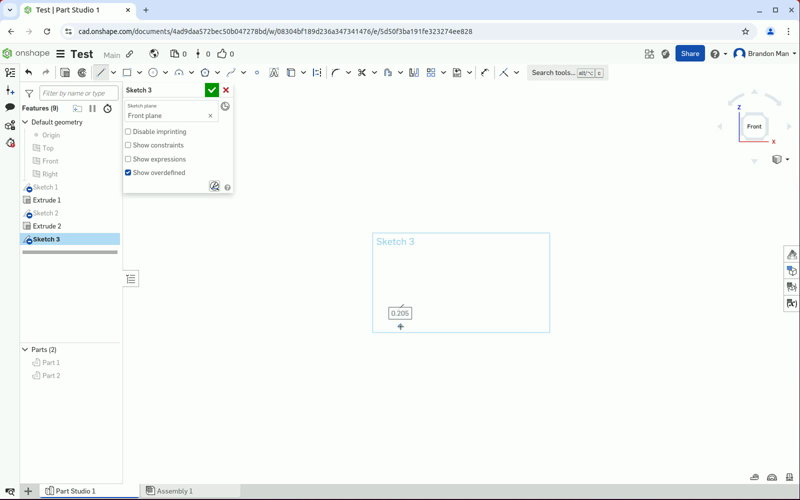
key_down(shift)
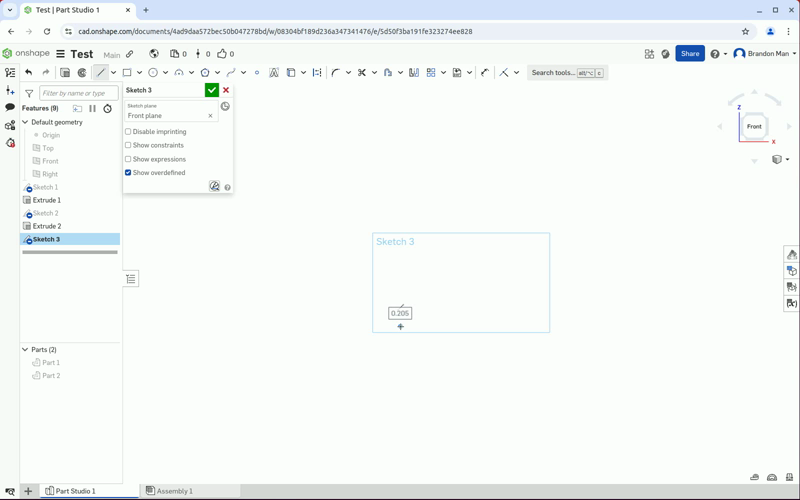
mouse_move(430, 326)
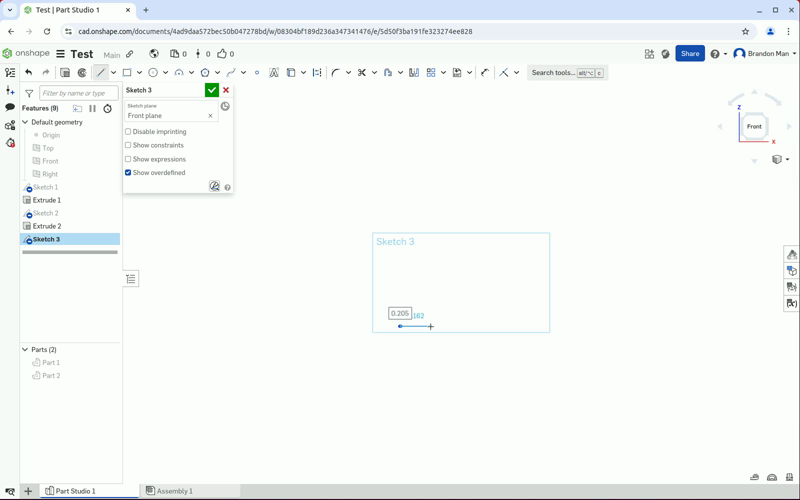
mouse_move(400, 320)
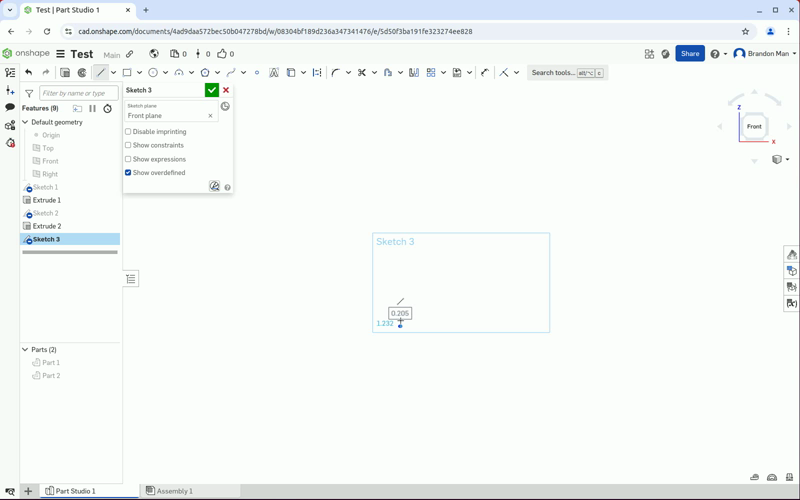
scroll(6)
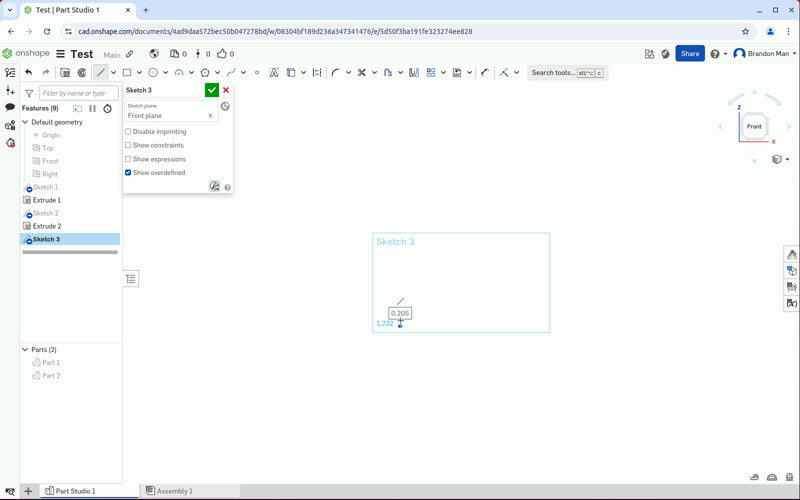
scroll(6)
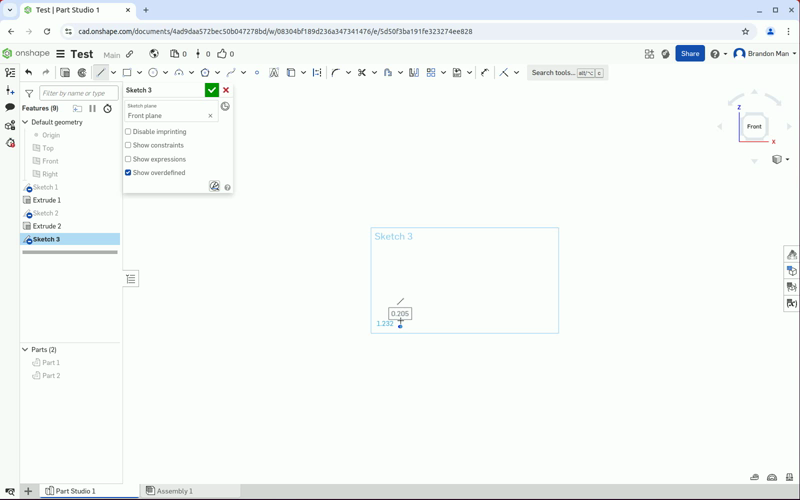
scroll(6)
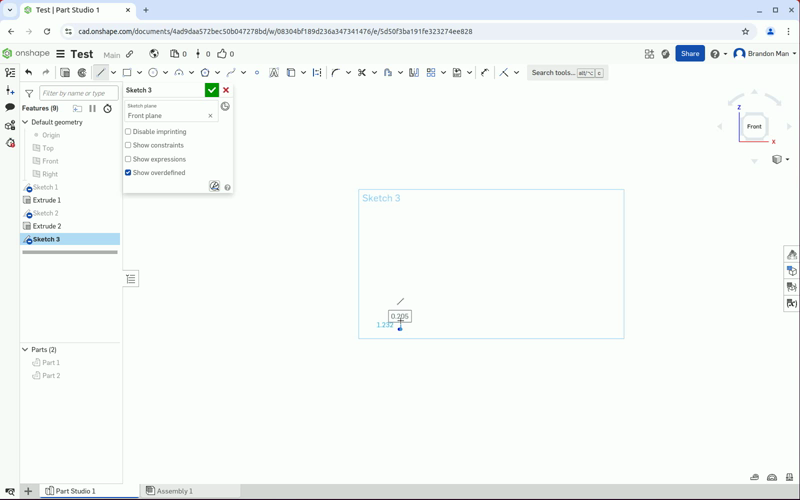
scroll(6)
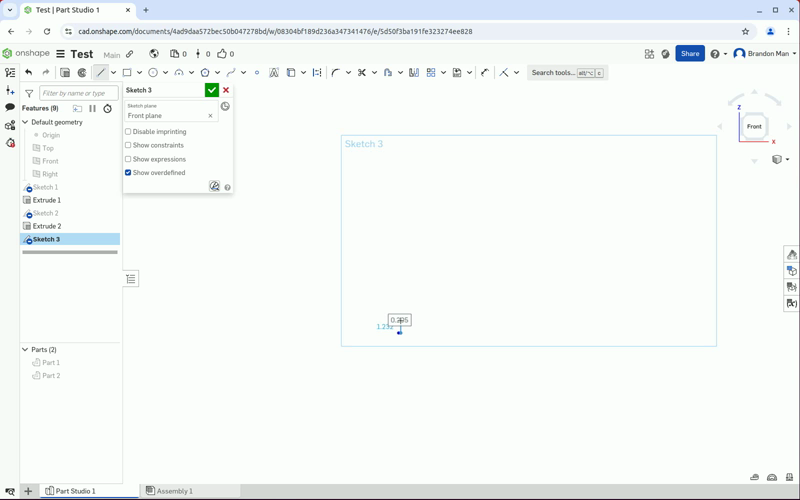
scroll(6)
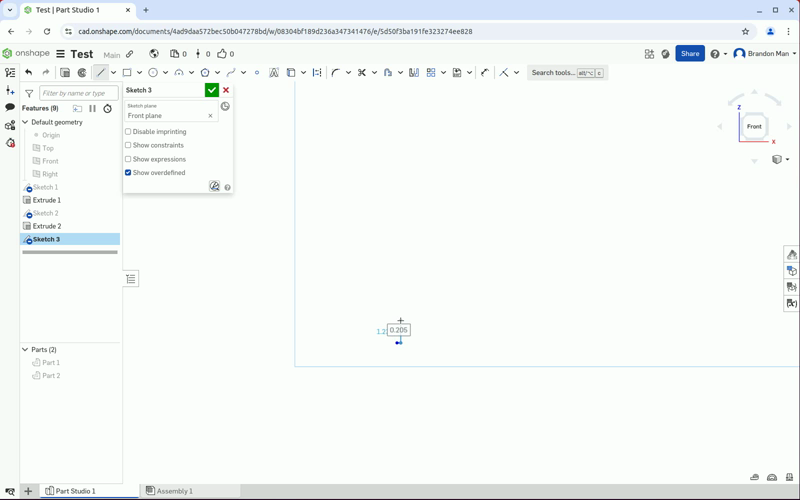
scroll(6)
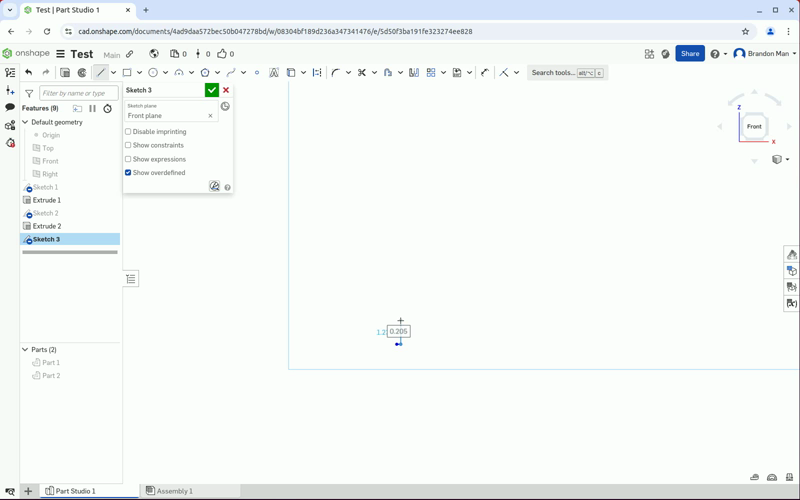
scroll(6)
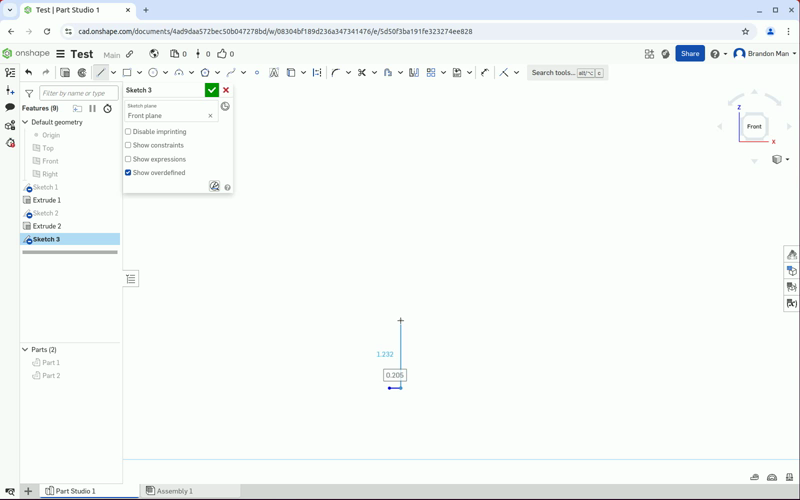
click(400, 320)
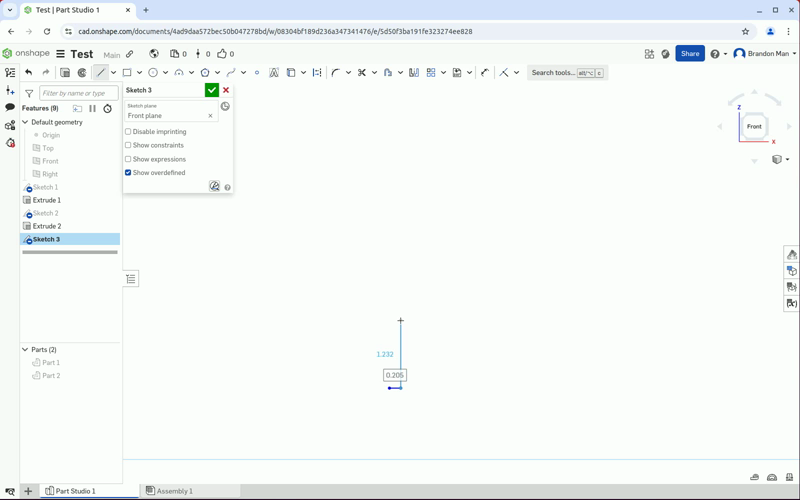
scroll(-6)
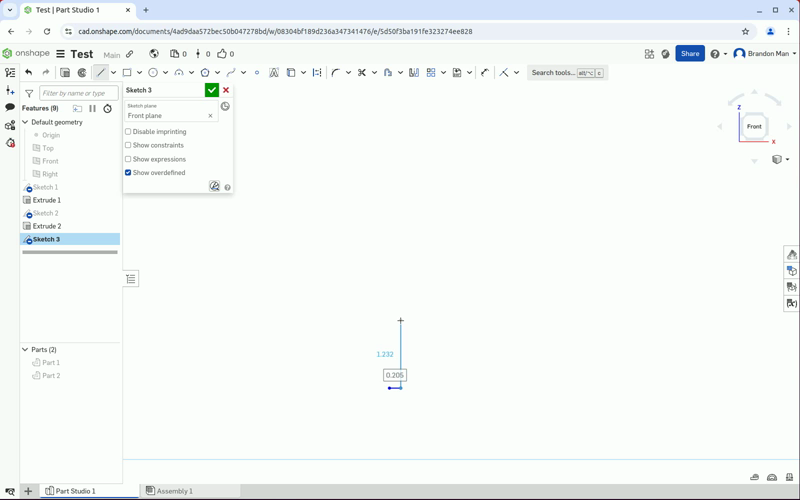
scroll(-6)
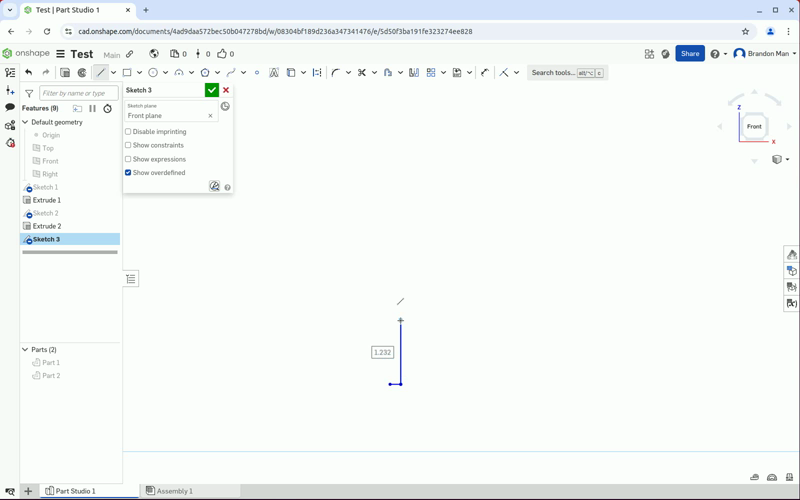
scroll(-6)
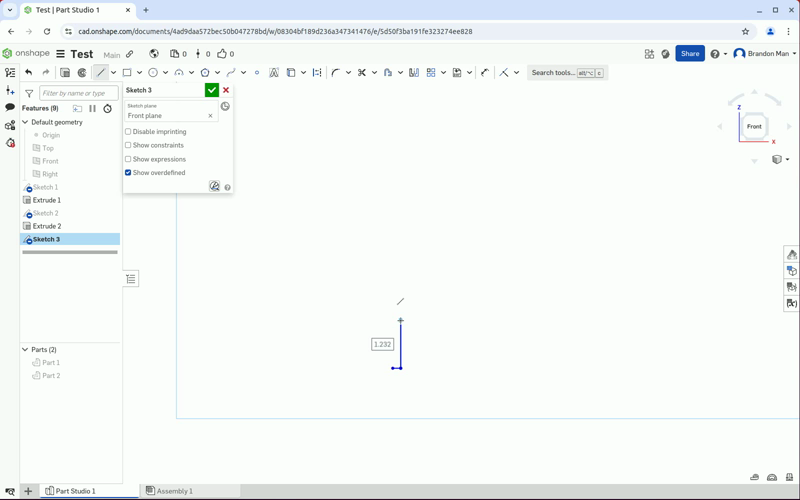
scroll(-6)
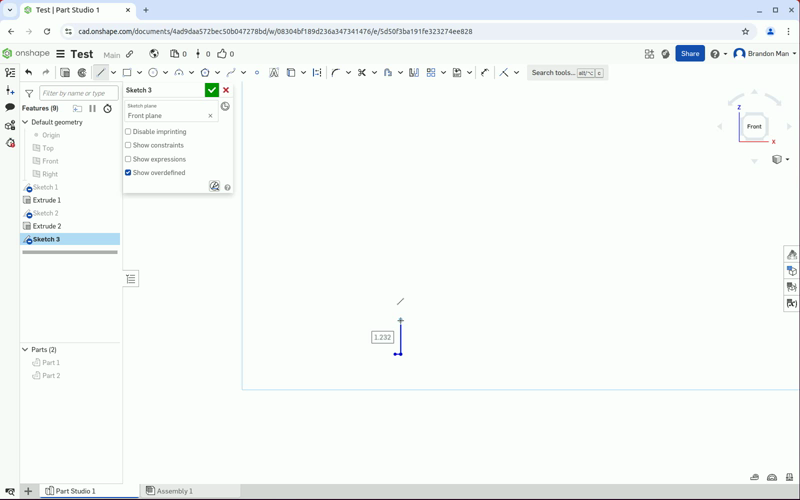
scroll(-6)
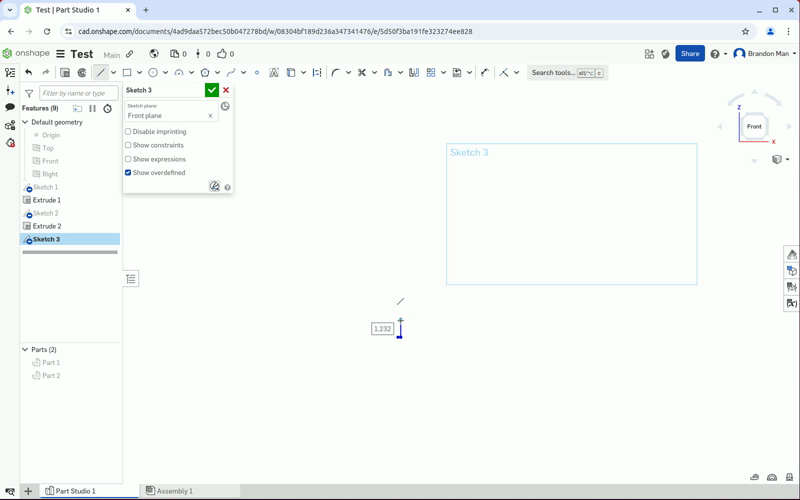
scroll(-6)
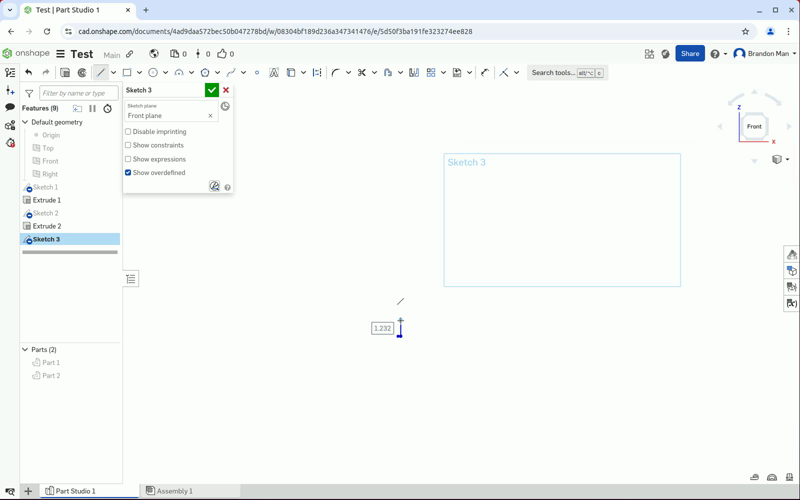
scroll(-6)
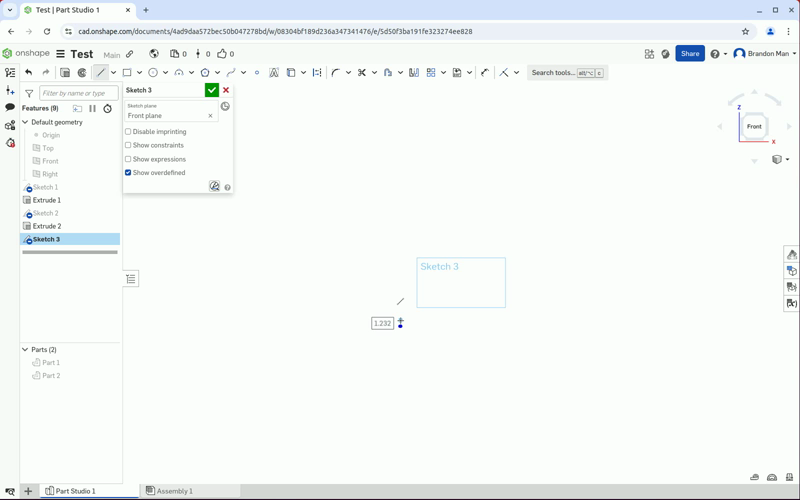
key_up(shift)
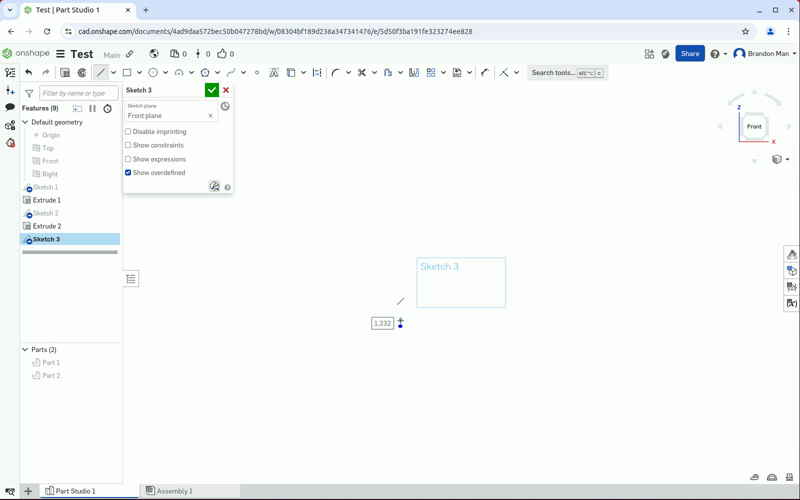
key_down(shift)
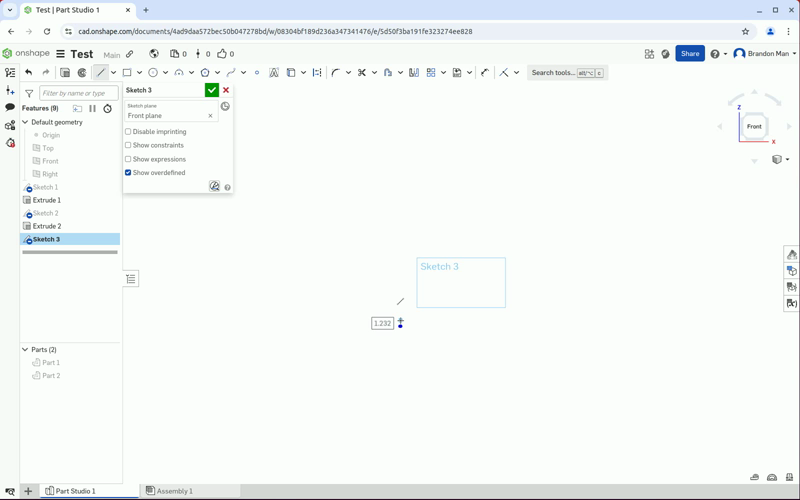
mouse_move(430, 320)
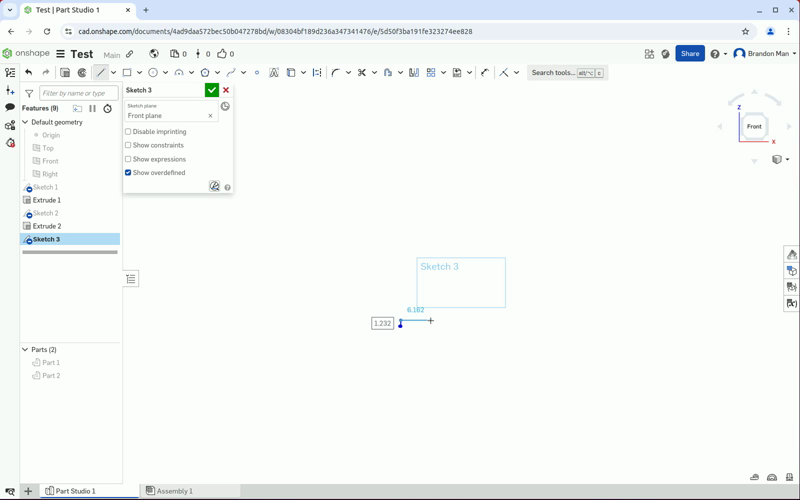
mouse_move(400, 310)
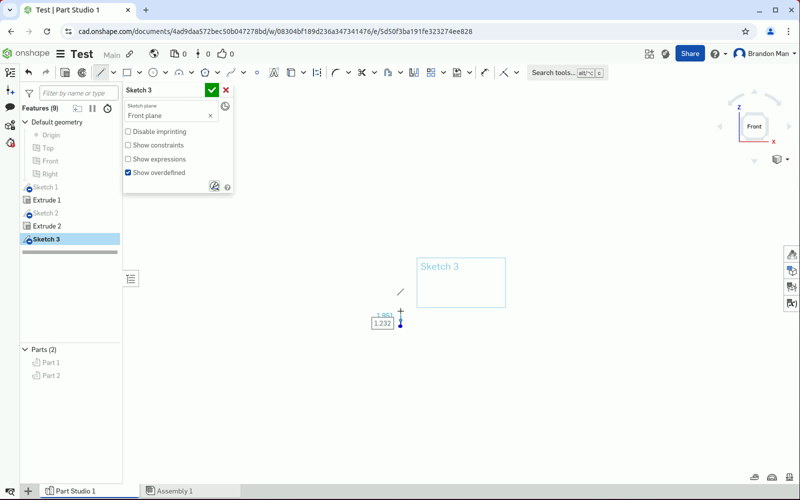
click(400, 310)
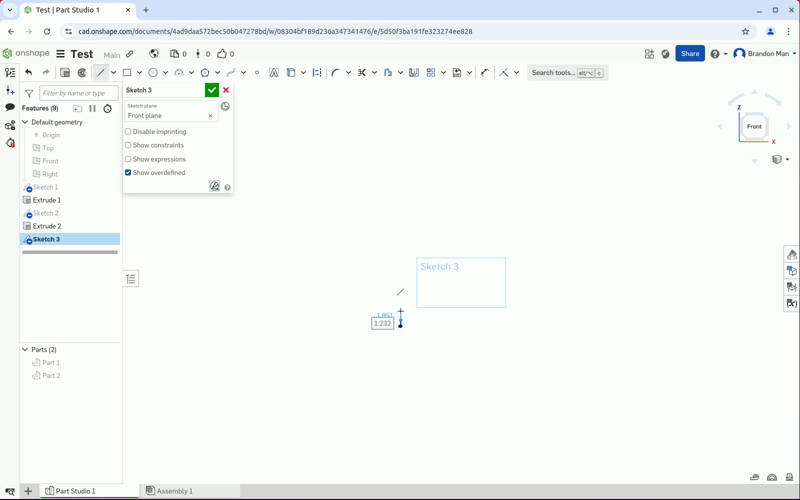
key_up(shift)
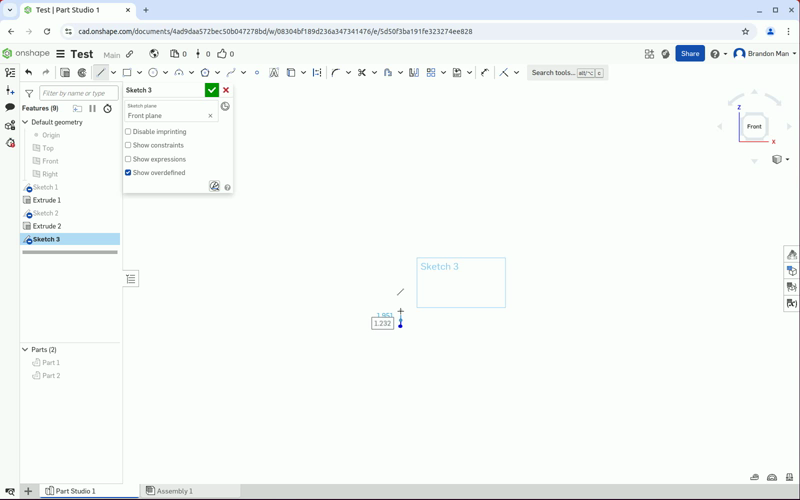
key_down(shift)
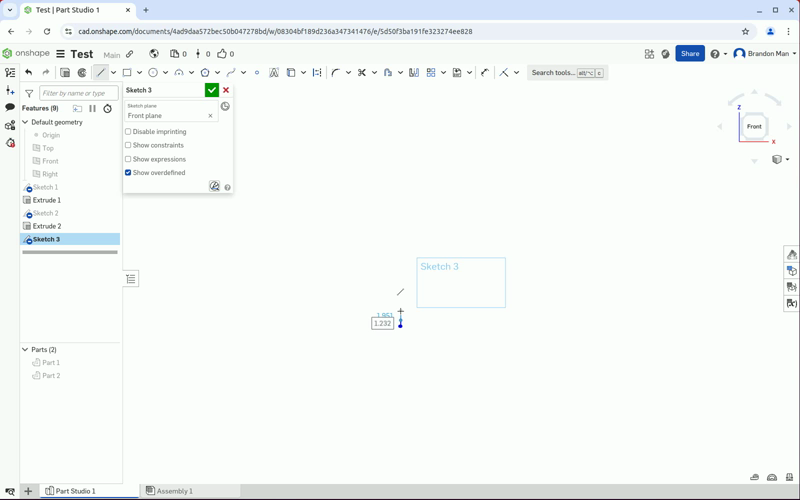
mouse_move(430, 310)
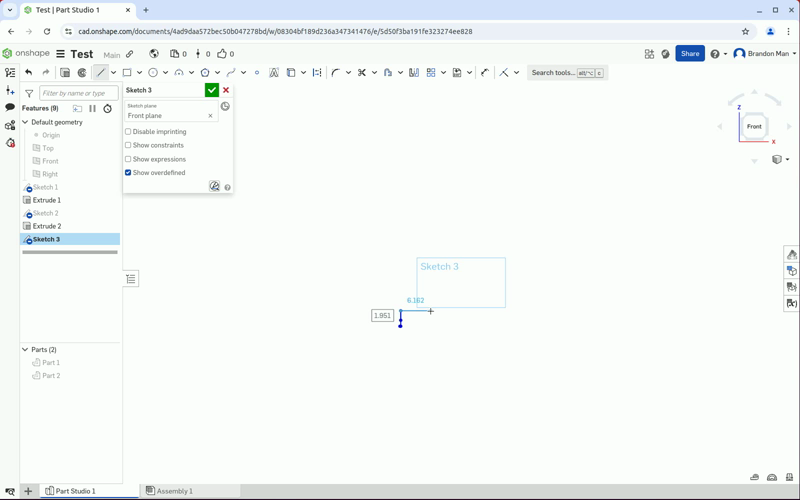
mouse_move(402, 310)
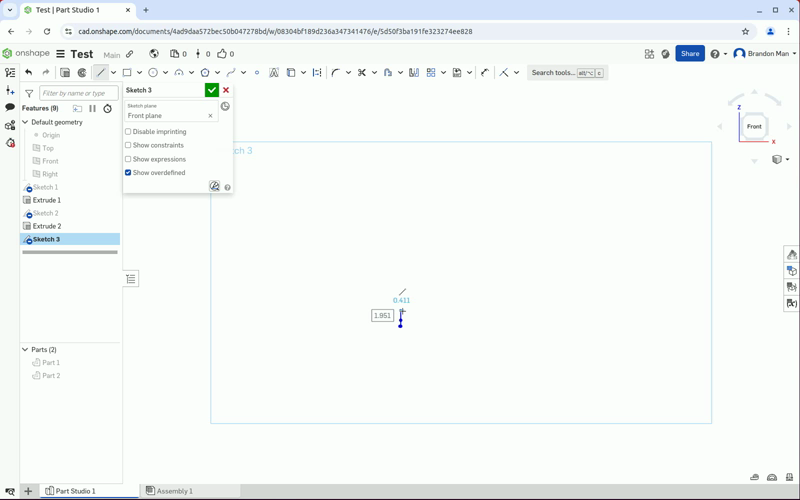
scroll(6)
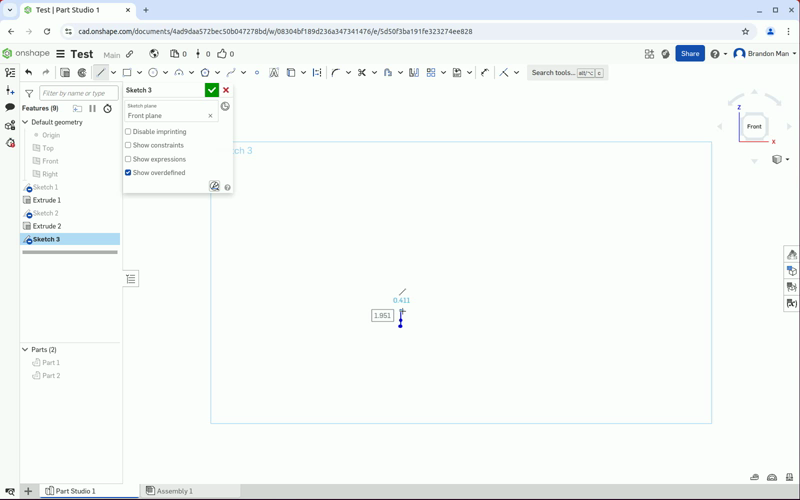
scroll(6)
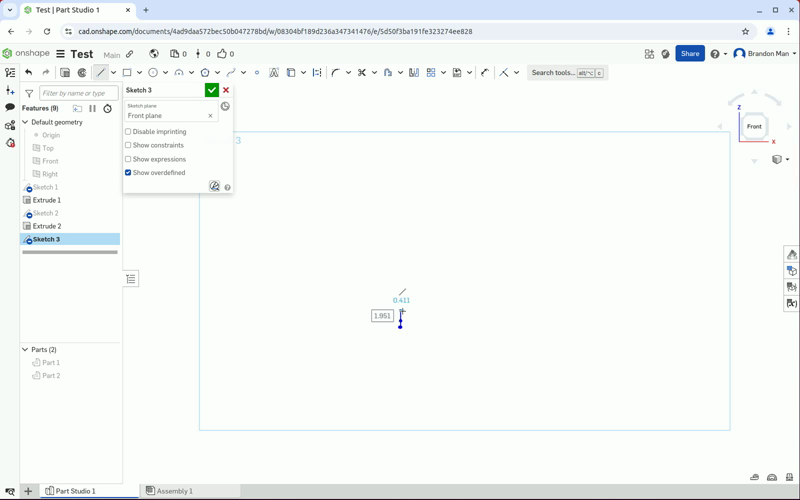
scroll(6)
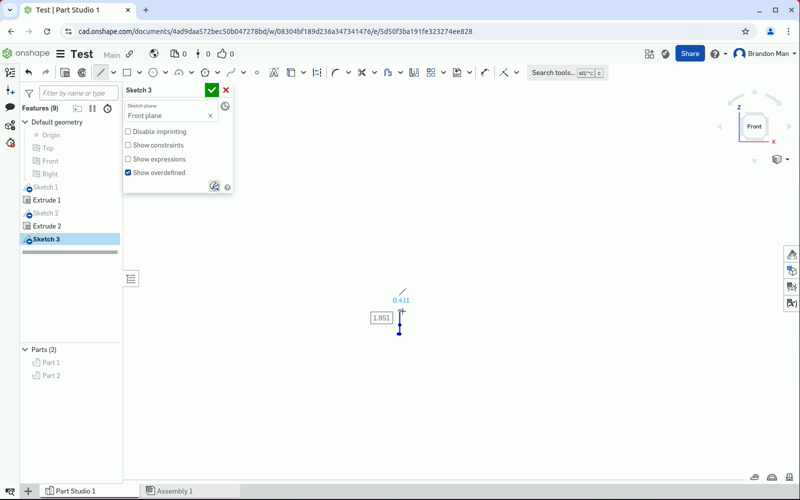
scroll(6)
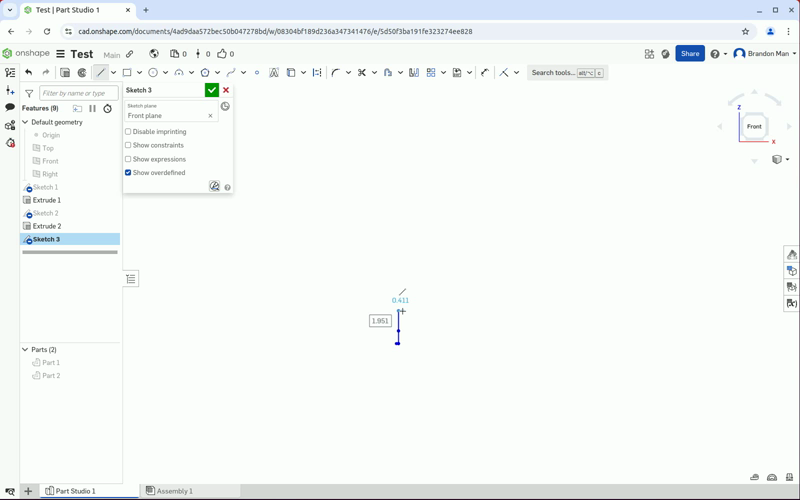
scroll(6)
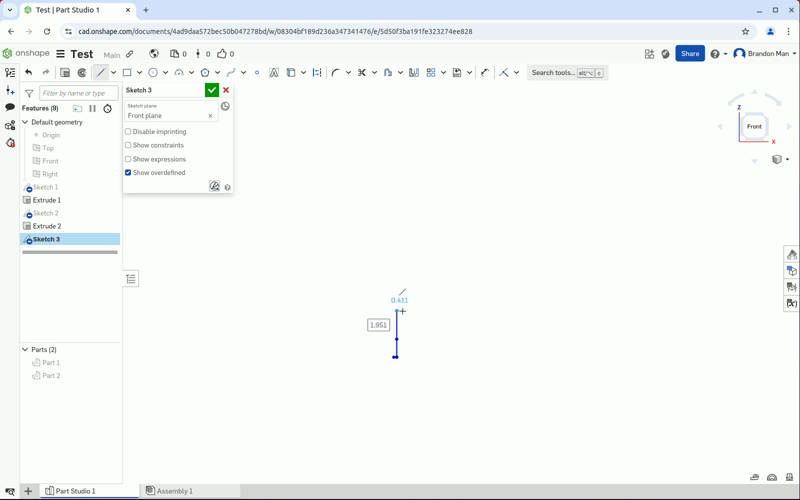
scroll(6)
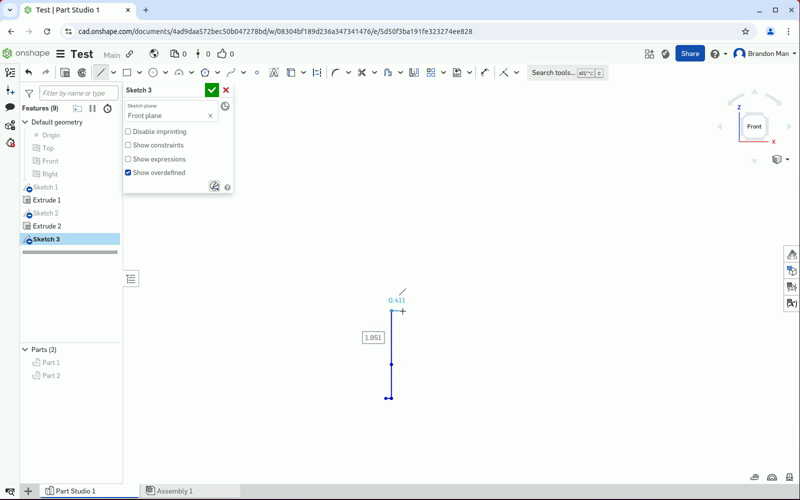
scroll(6)
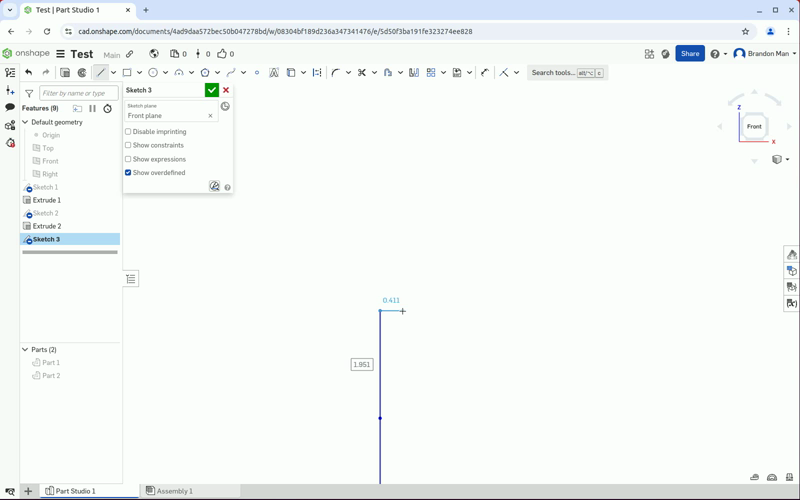
click(402, 310)
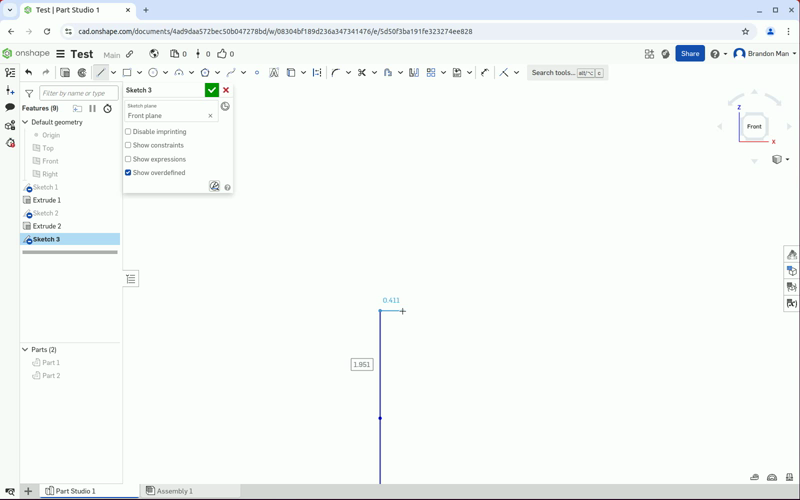
scroll(-6)
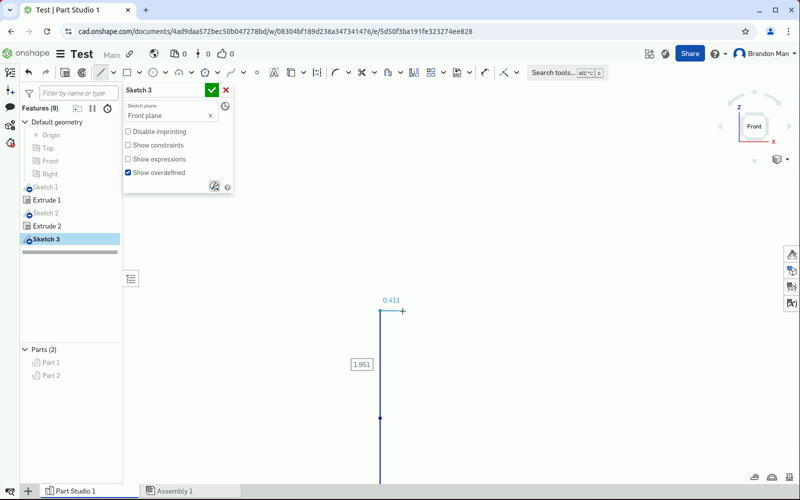
scroll(-6)
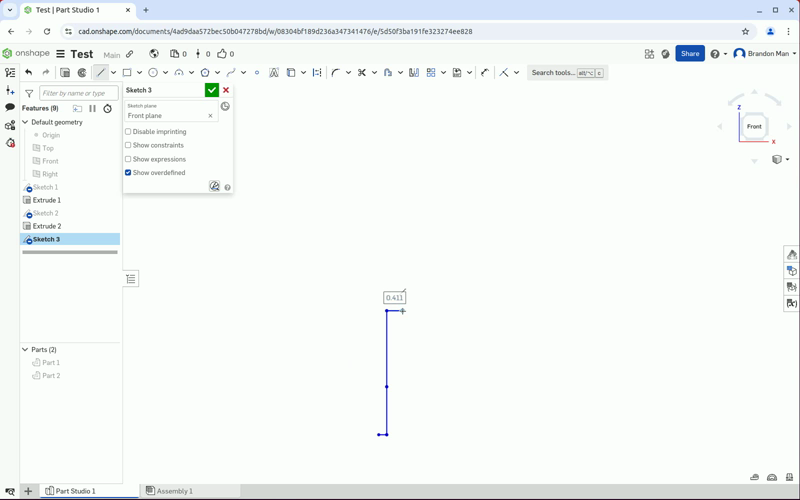
scroll(-6)
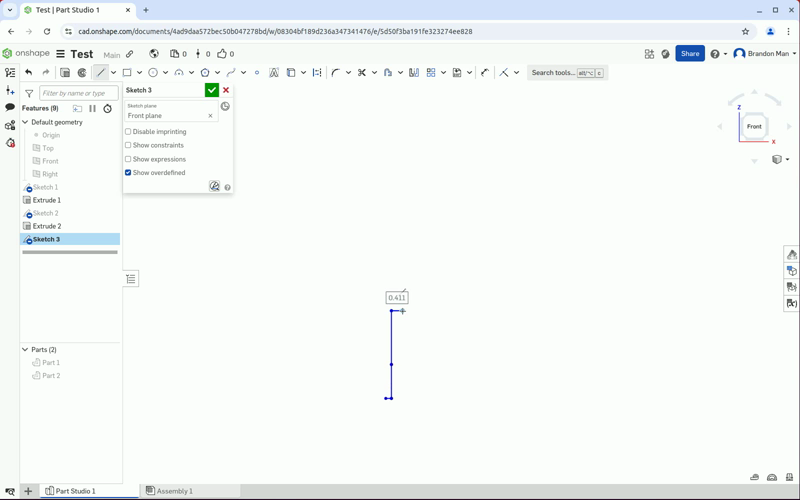
scroll(-6)
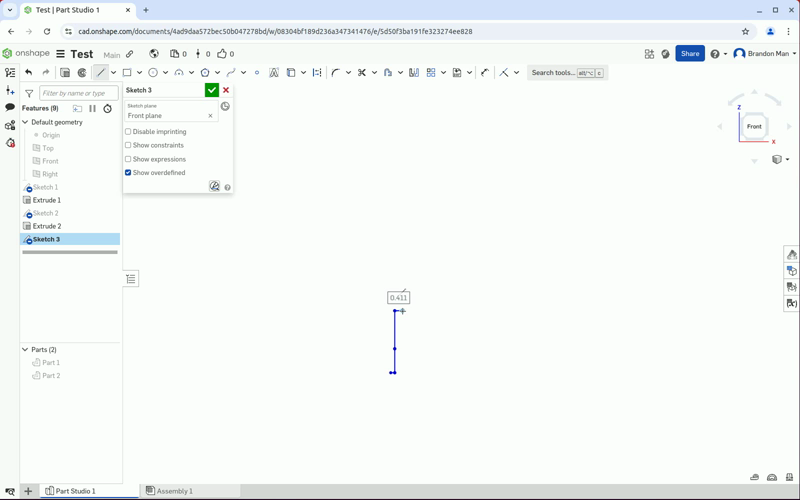
scroll(-6)
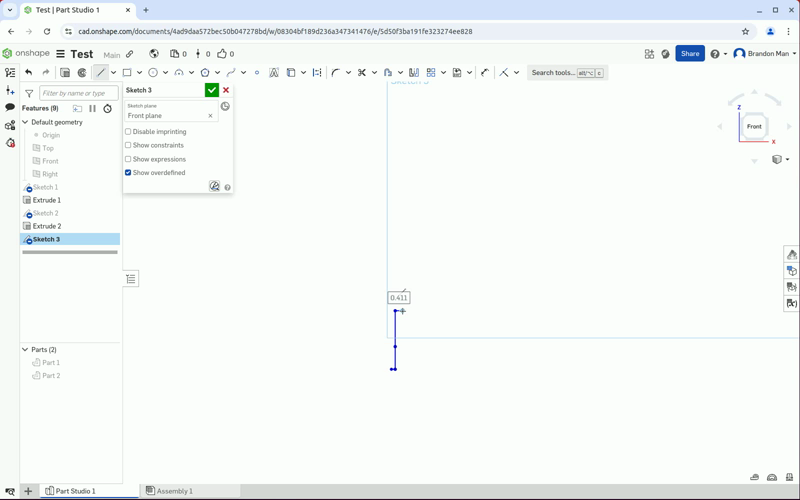
scroll(-6)
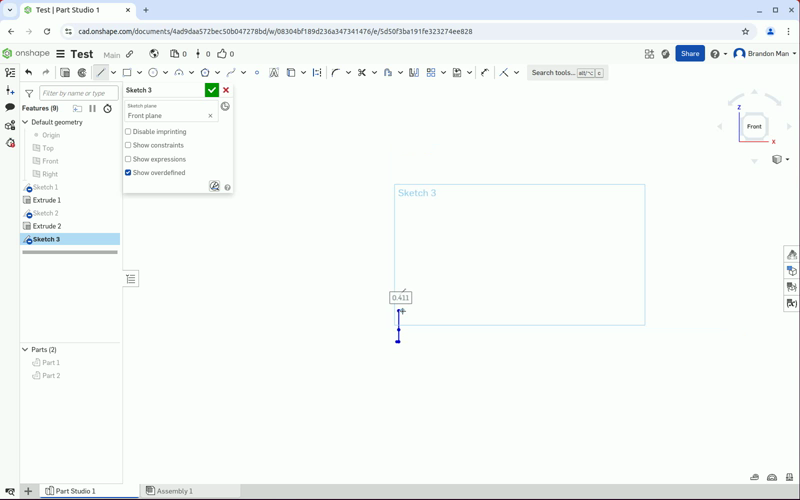
scroll(-6)
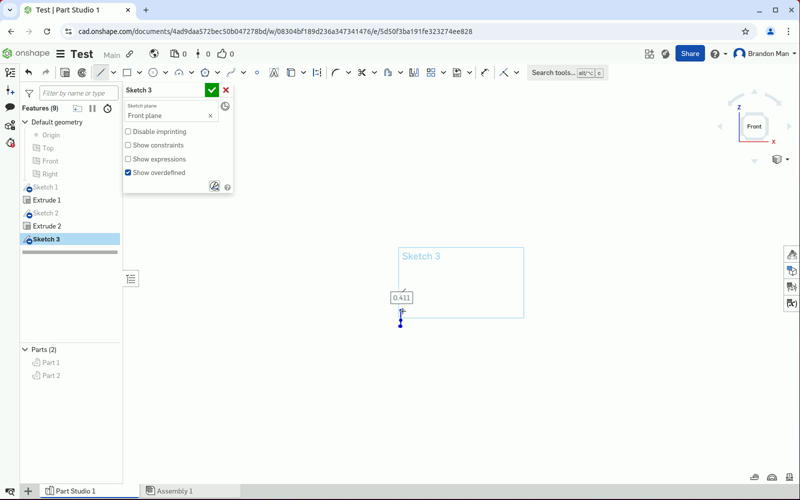
key_up(shift)
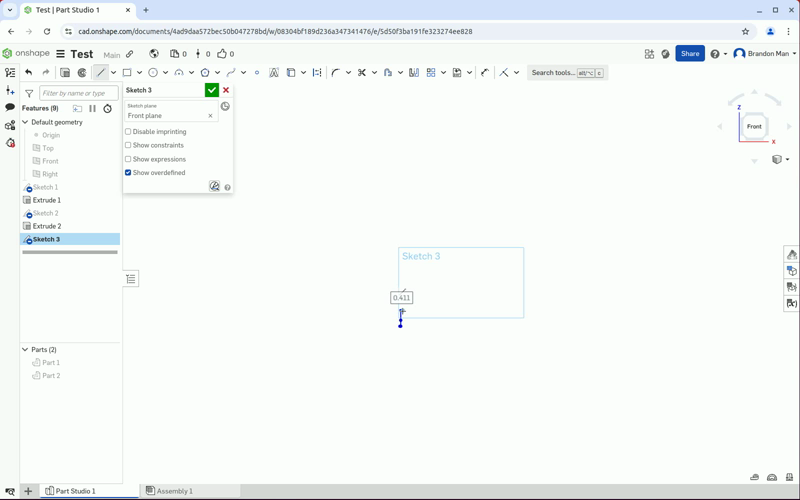
key_down(shift)
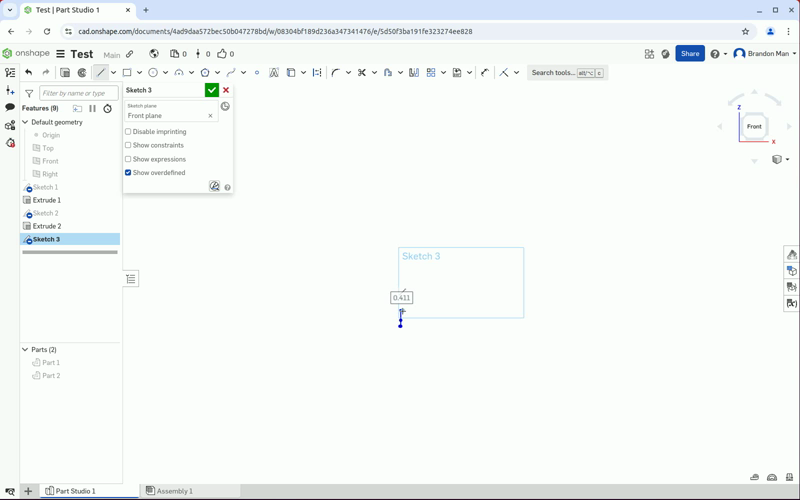
mouse_move(432, 310)
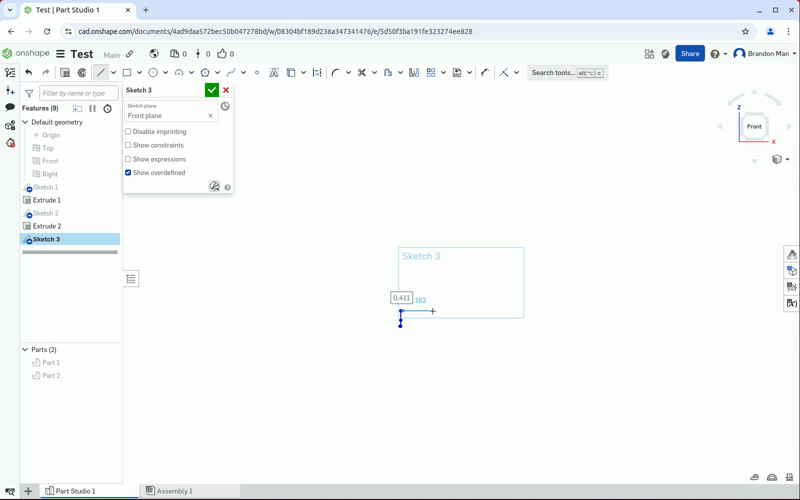
mouse_move(402, 309)
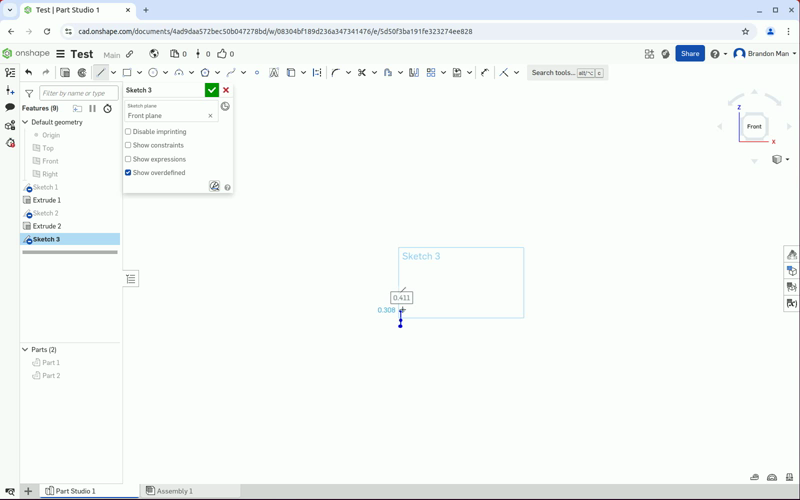
scroll(6)
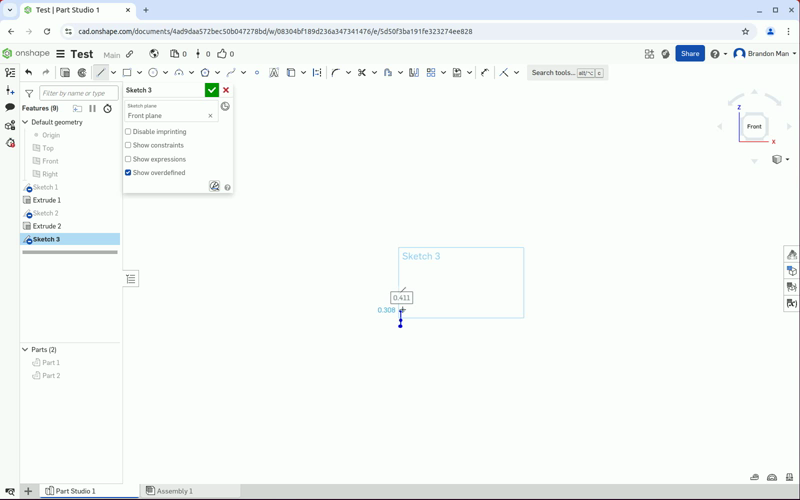
scroll(6)
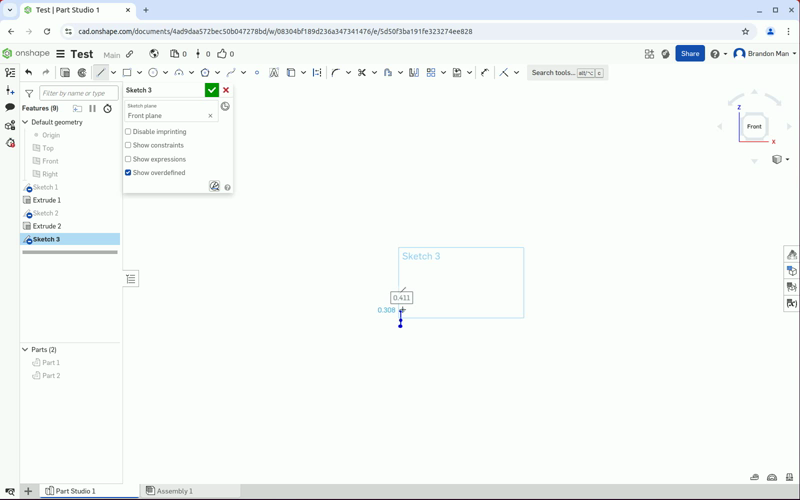
scroll(6)
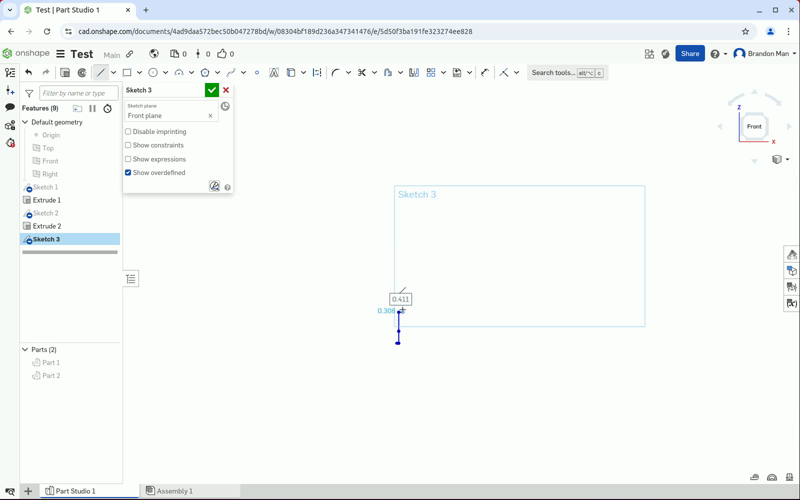
scroll(6)
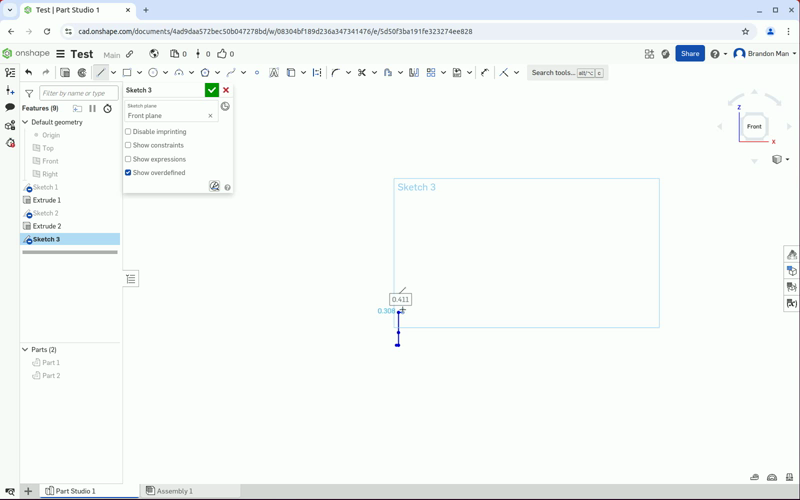
scroll(6)
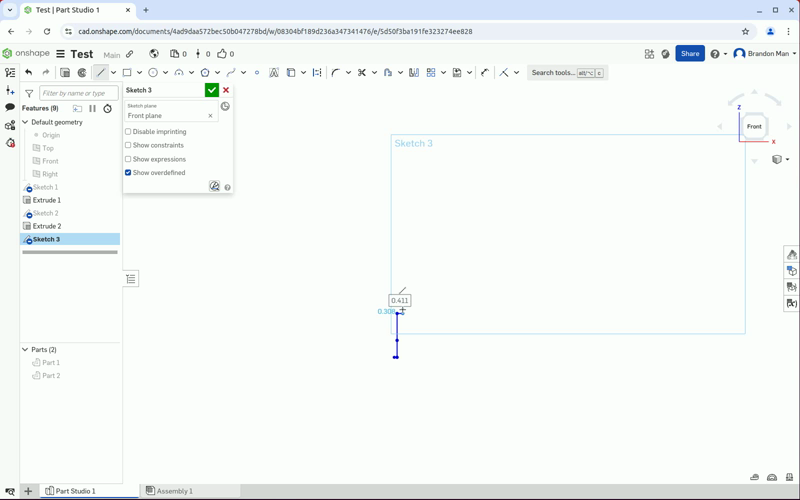
scroll(6)
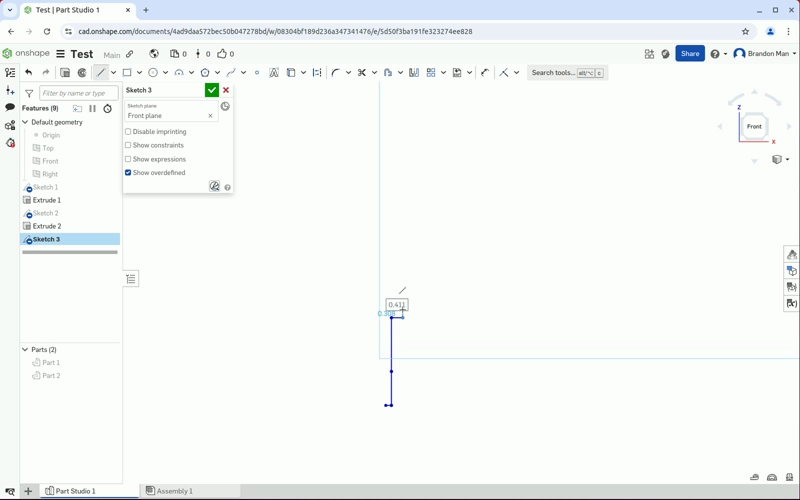
scroll(6)
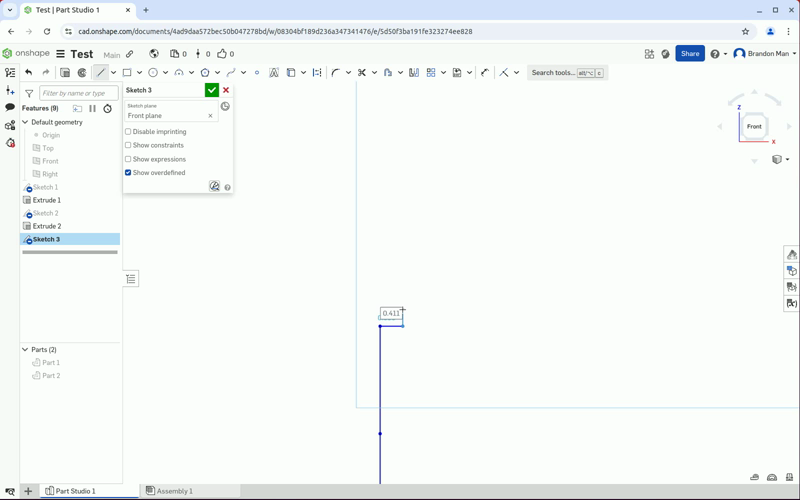
click(402, 309)
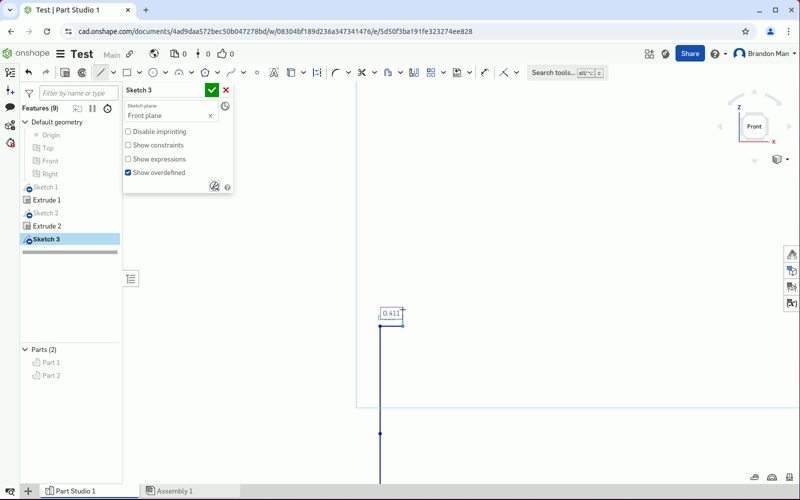
scroll(-6)
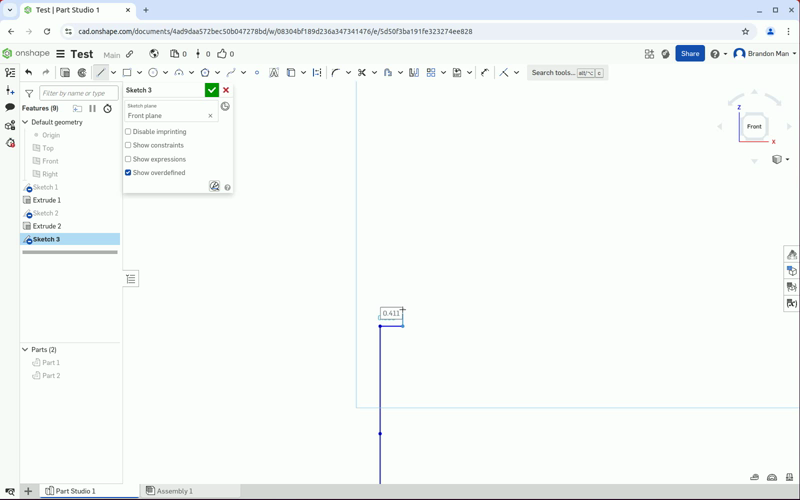
scroll(-6)
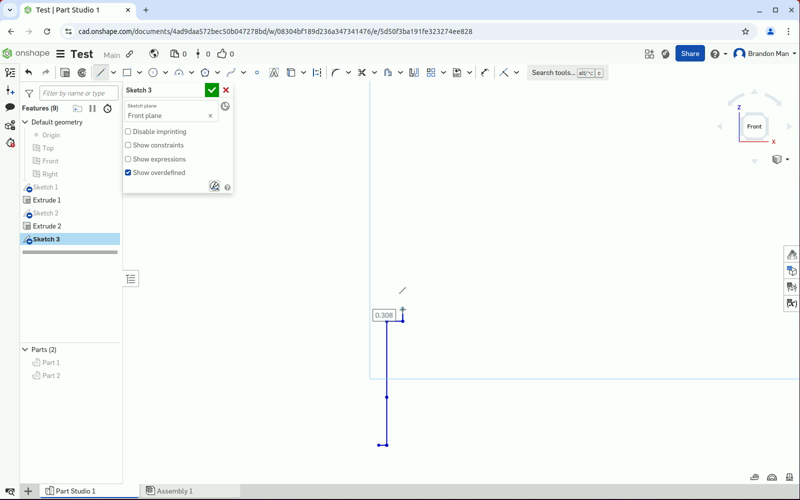
scroll(-6)
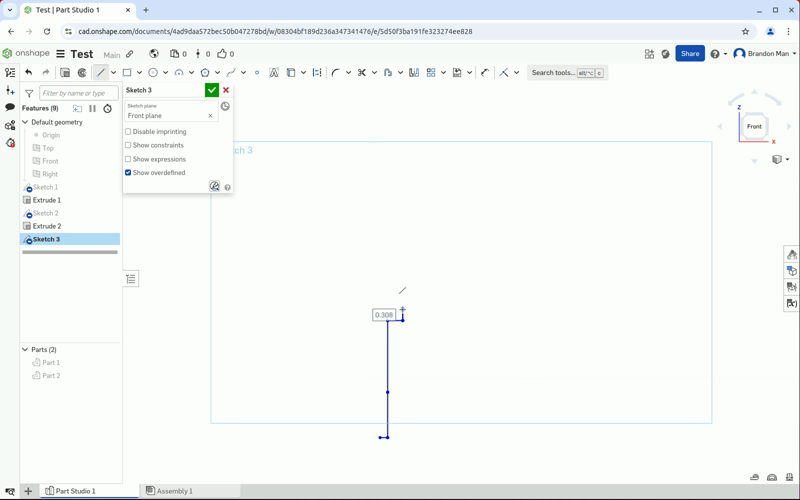
scroll(-6)
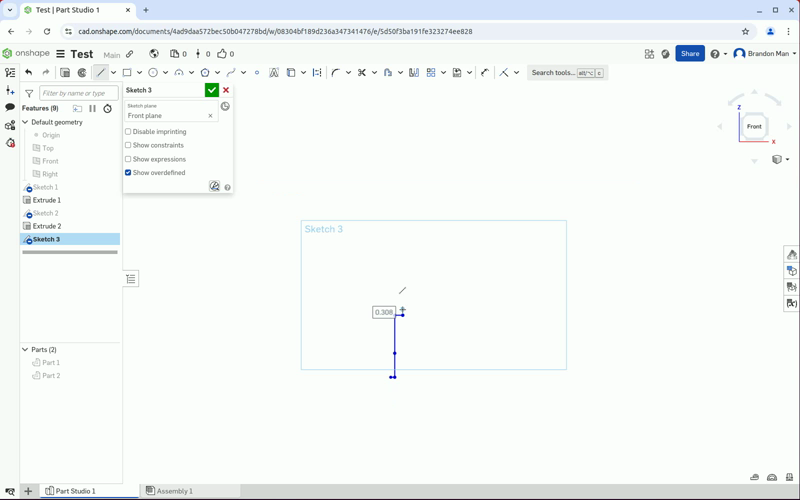
scroll(-6)
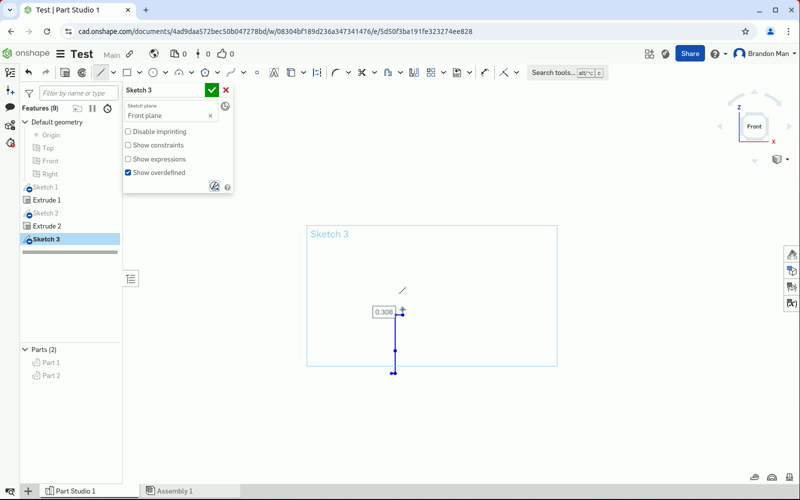
scroll(-6)
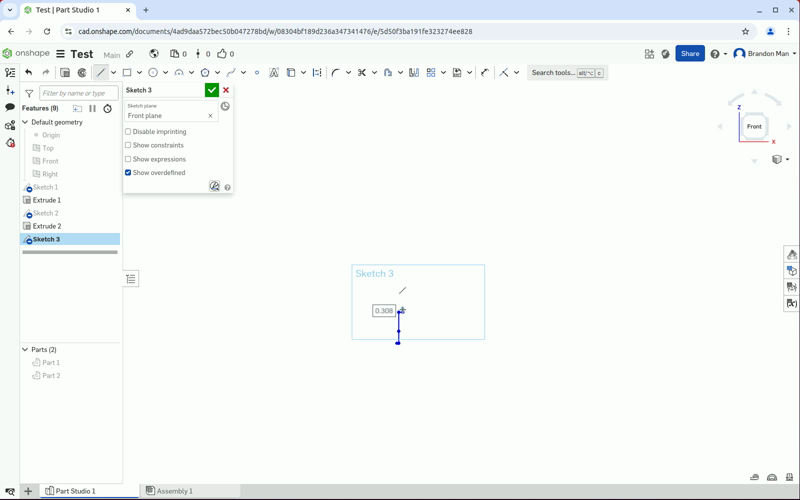
scroll(-6)
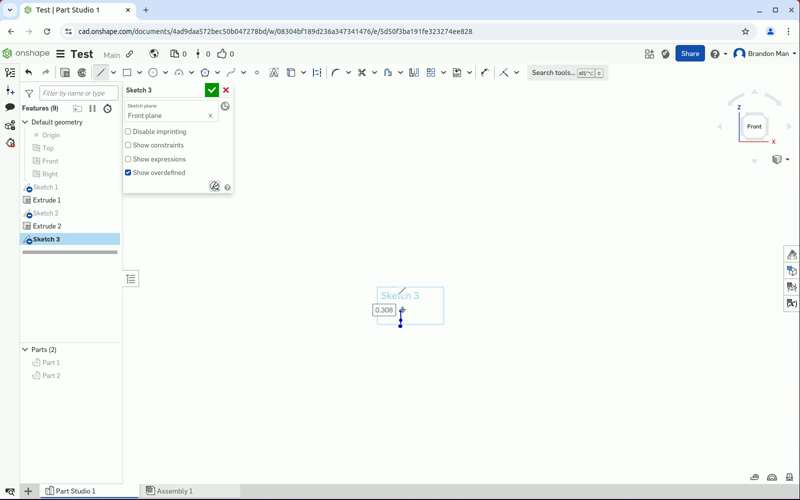
key_up(shift)
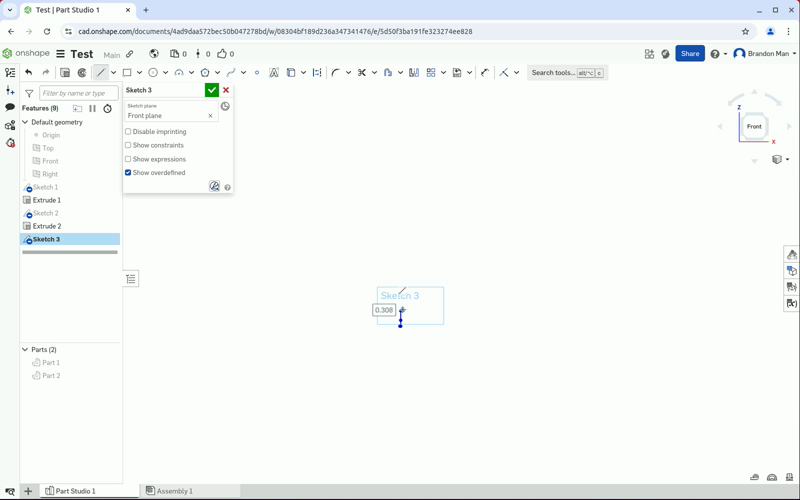
key_down(shift)
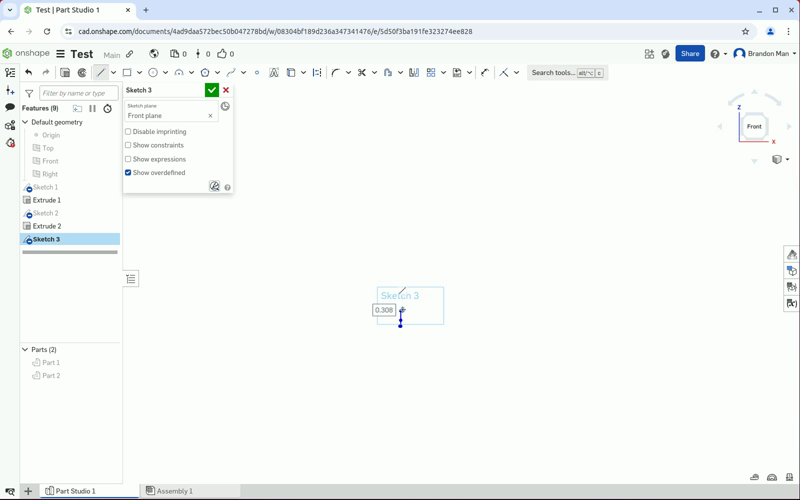
mouse_move(432, 309)
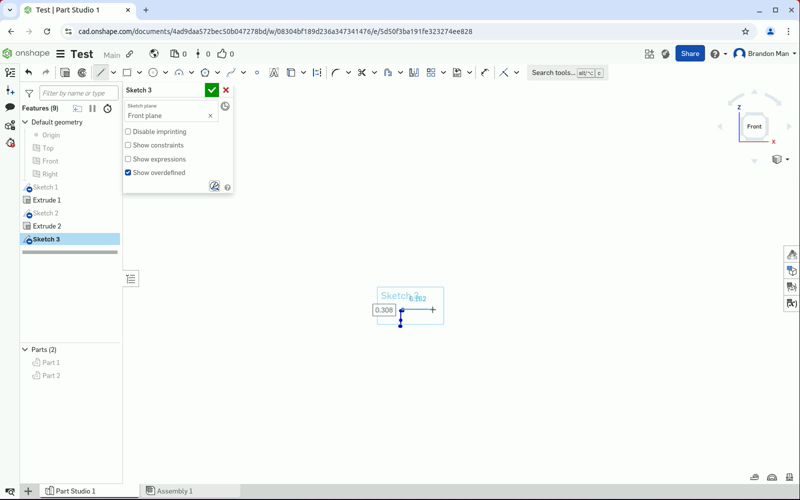
mouse_move(400, 309)
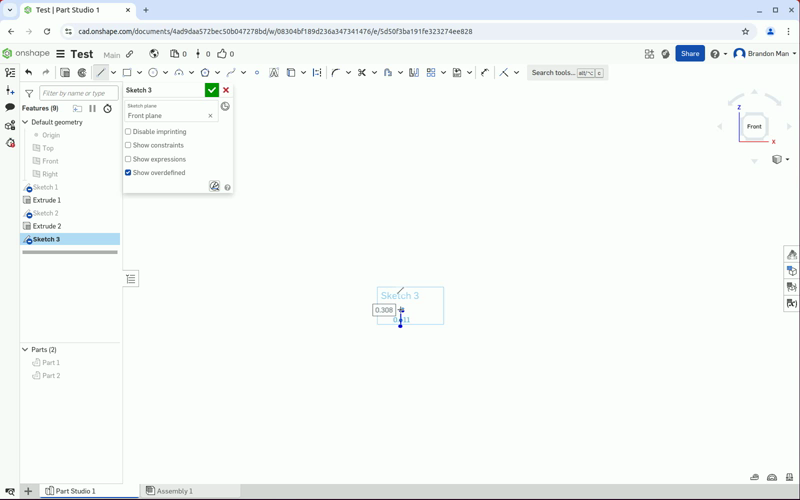
scroll(6)
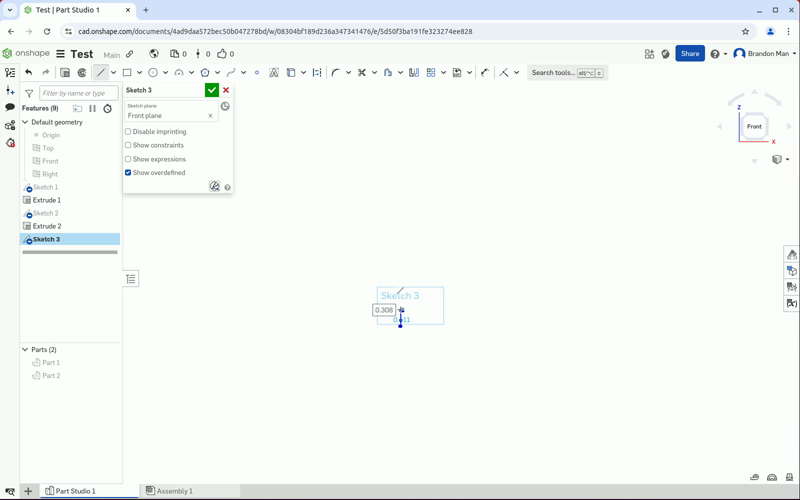
scroll(6)
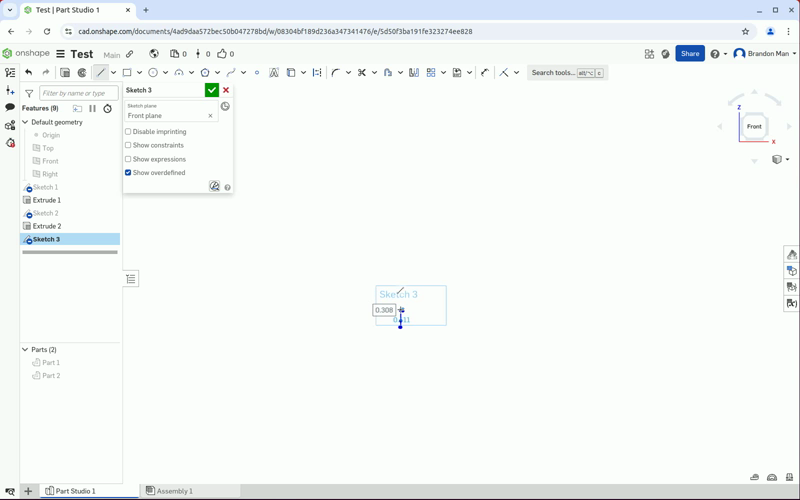
scroll(6)
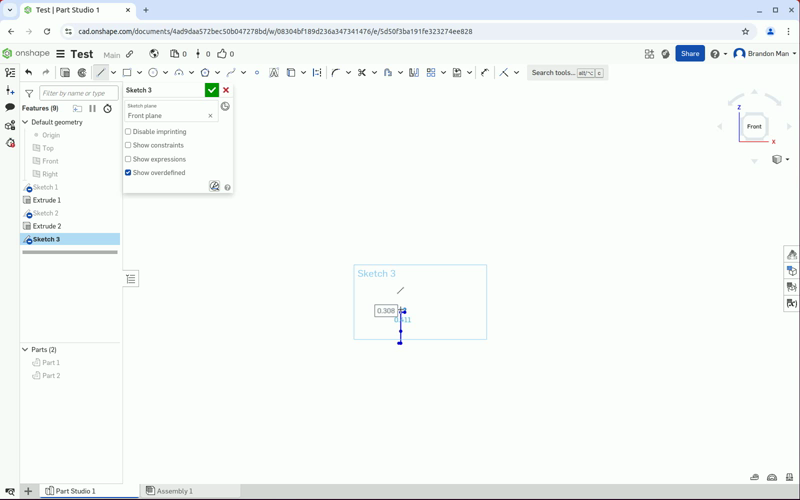
scroll(6)
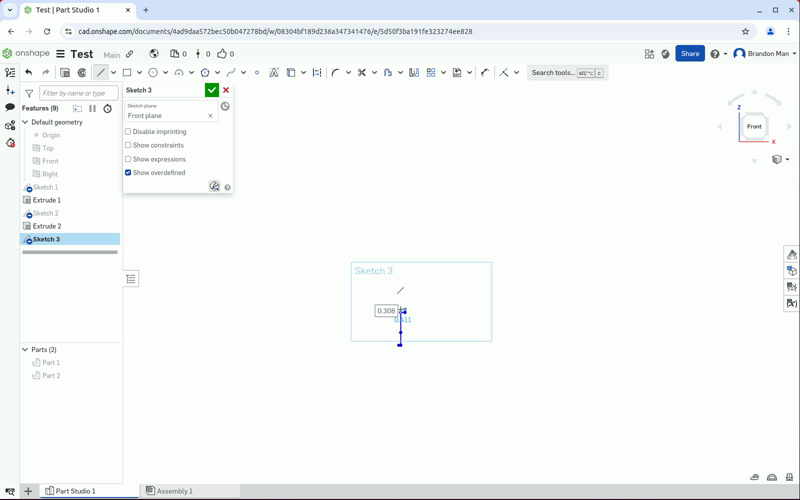
scroll(6)
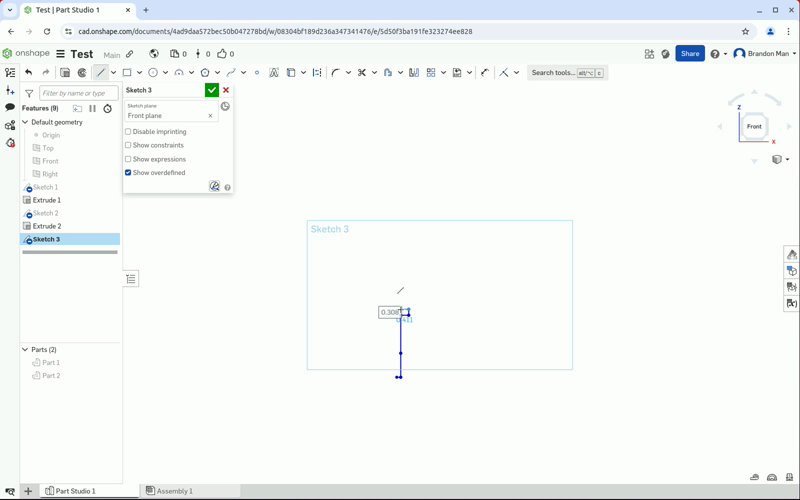
scroll(6)
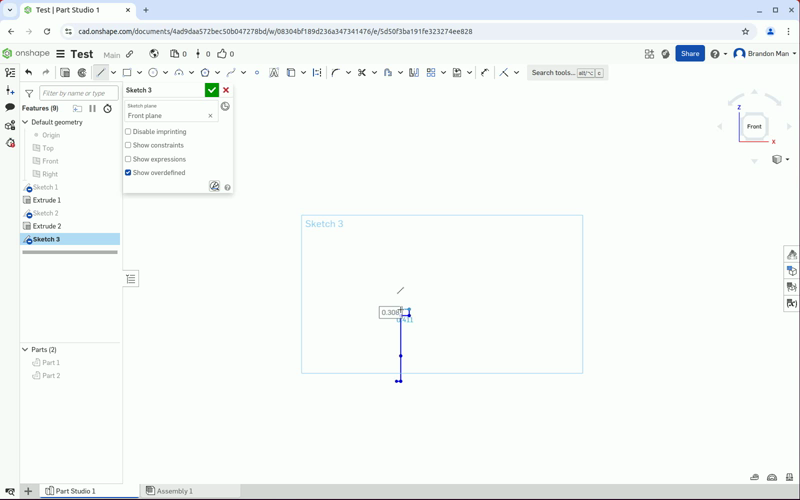
scroll(6)
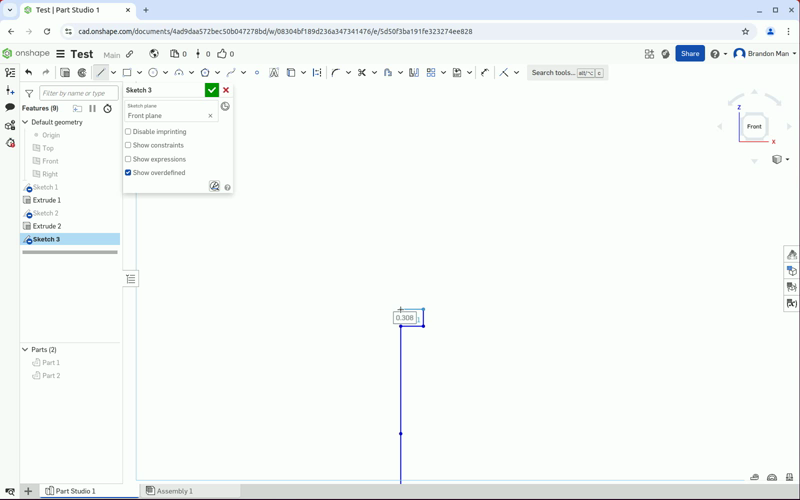
click(400, 309)
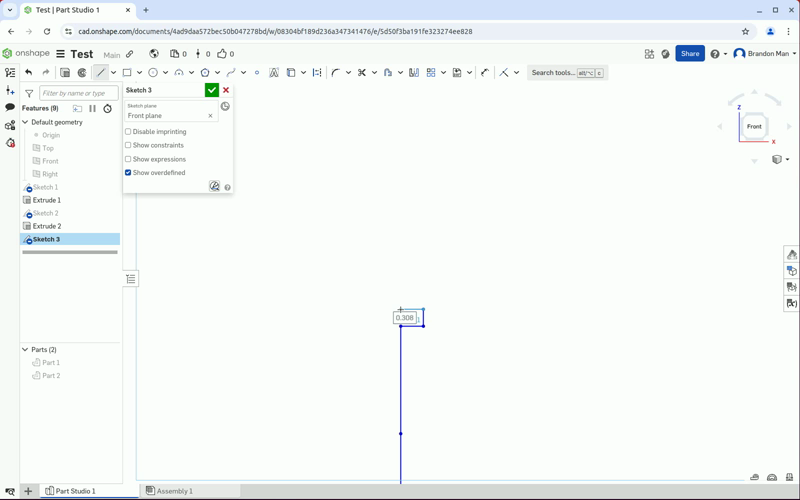
scroll(-6)
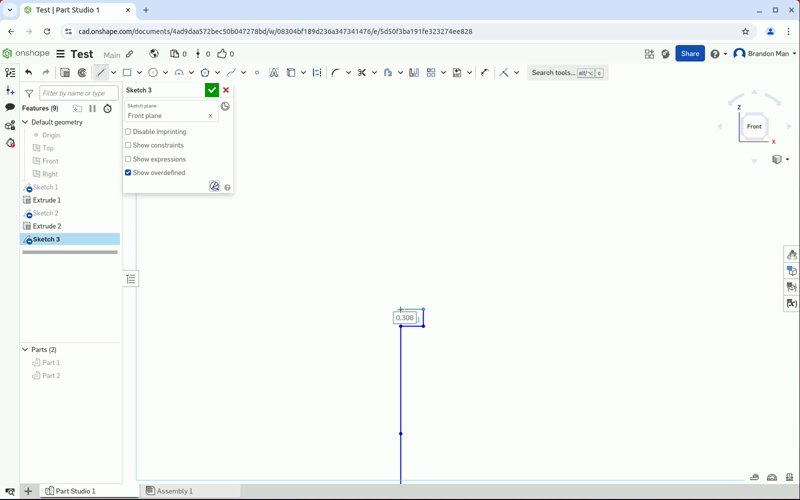
scroll(-6)
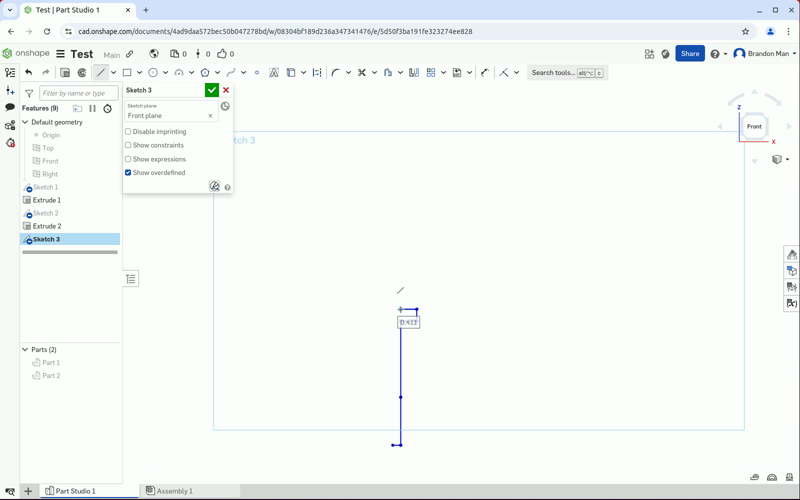
scroll(-6)
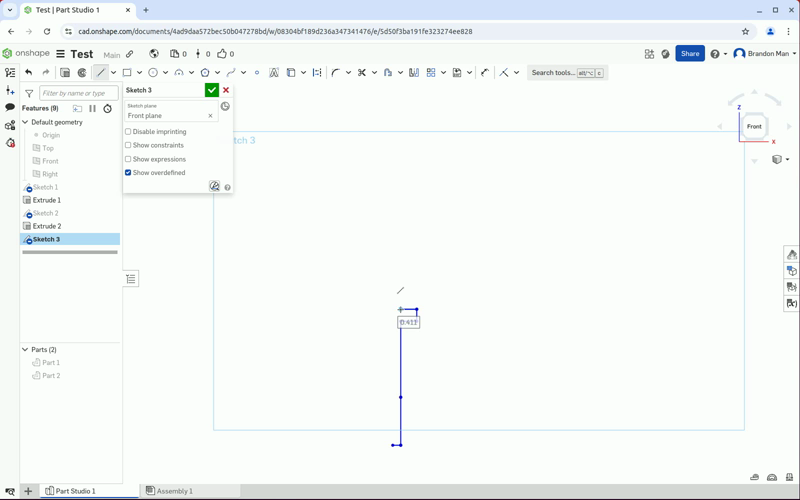
scroll(-6)
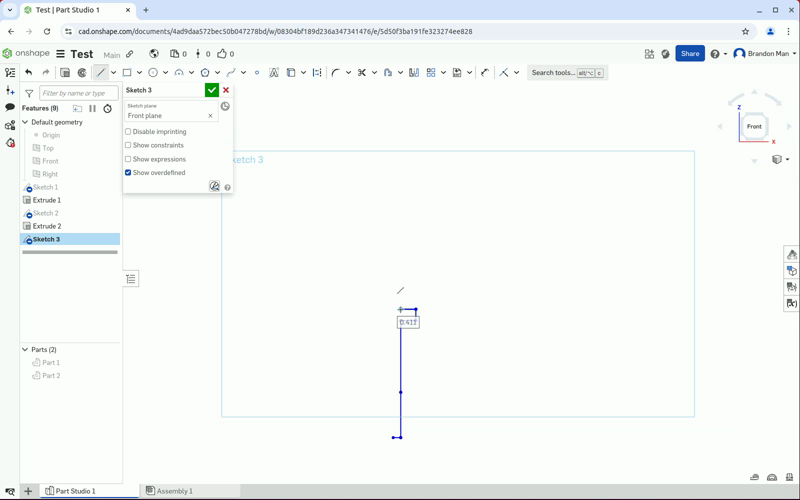
scroll(-6)
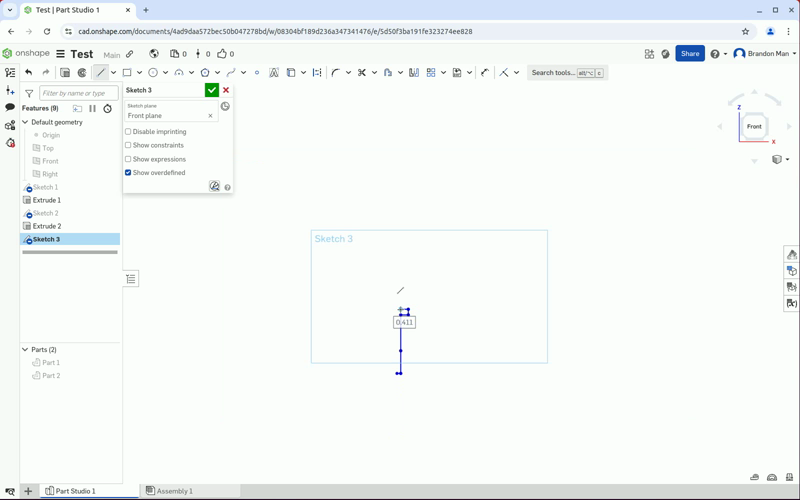
scroll(-6)
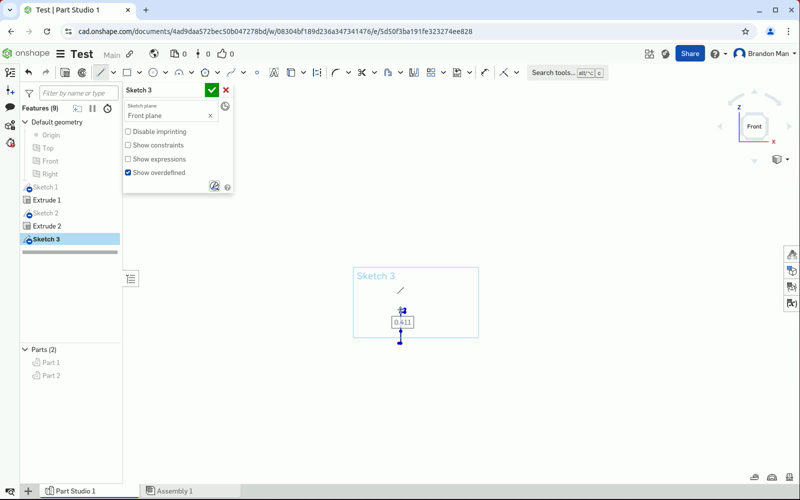
scroll(-6)
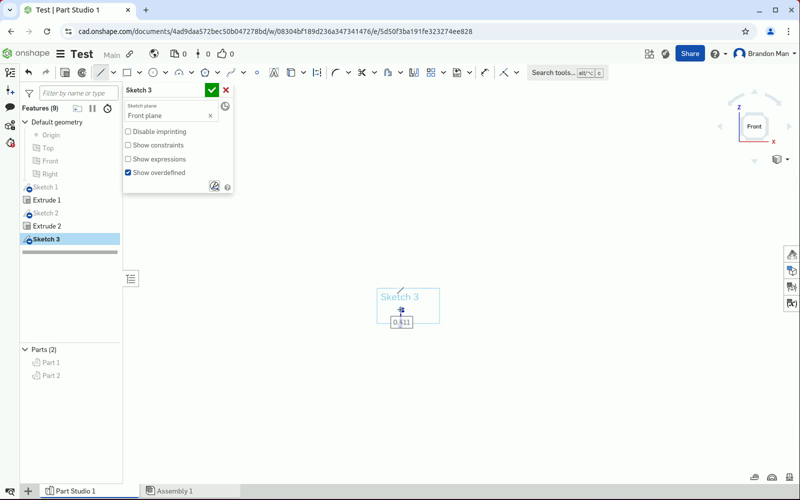
key_up(shift)
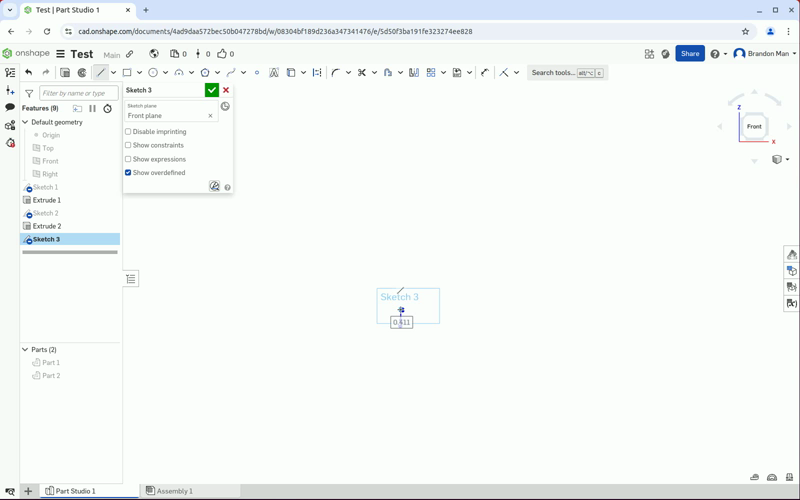
key_down(shift)
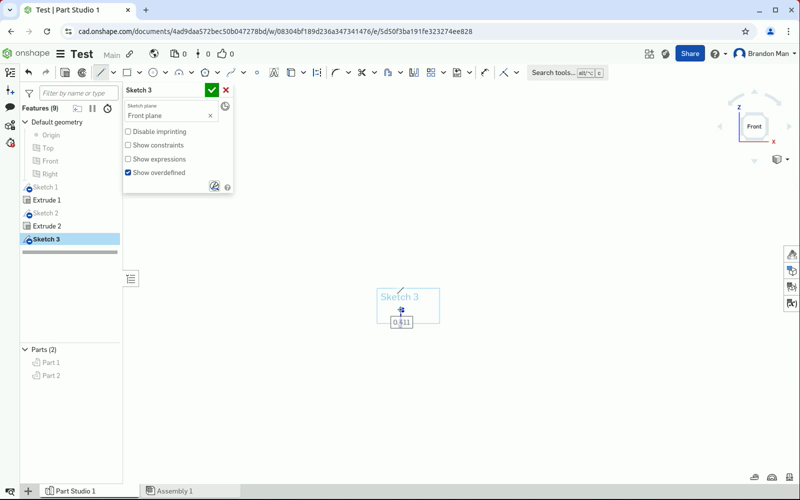
mouse_move(430, 309)
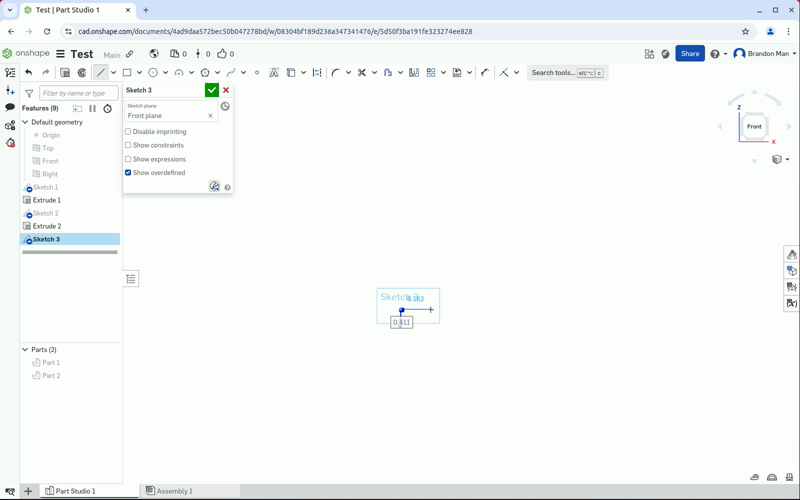
mouse_move(400, 308)
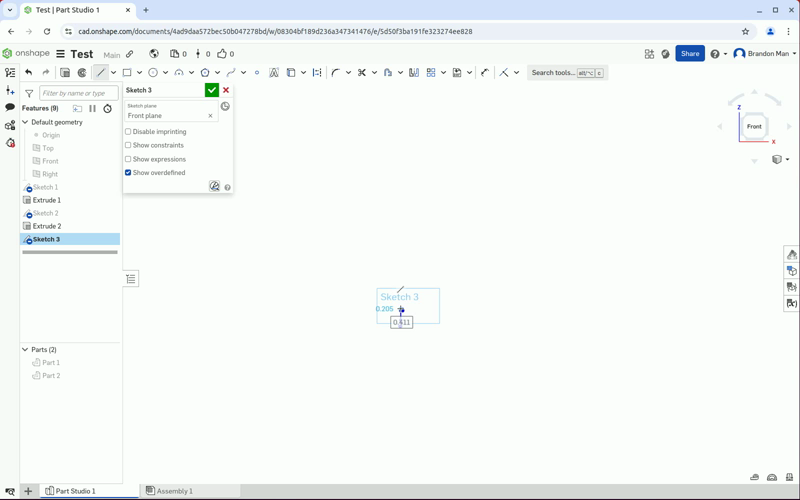
scroll(6)
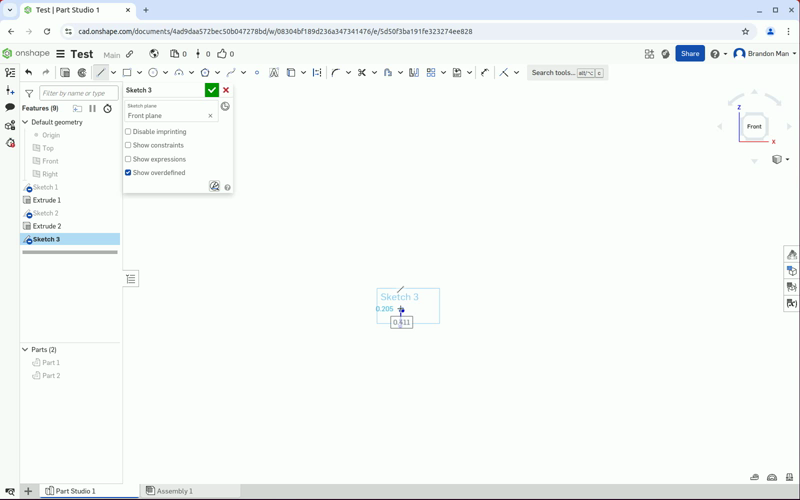
scroll(6)
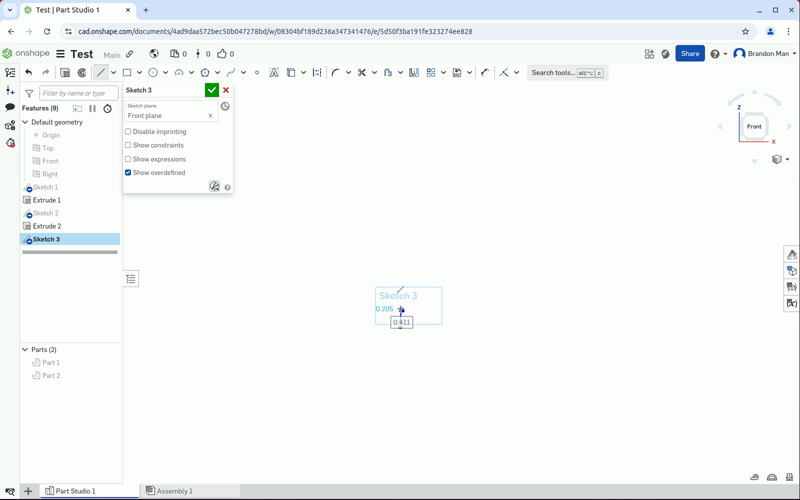
scroll(6)
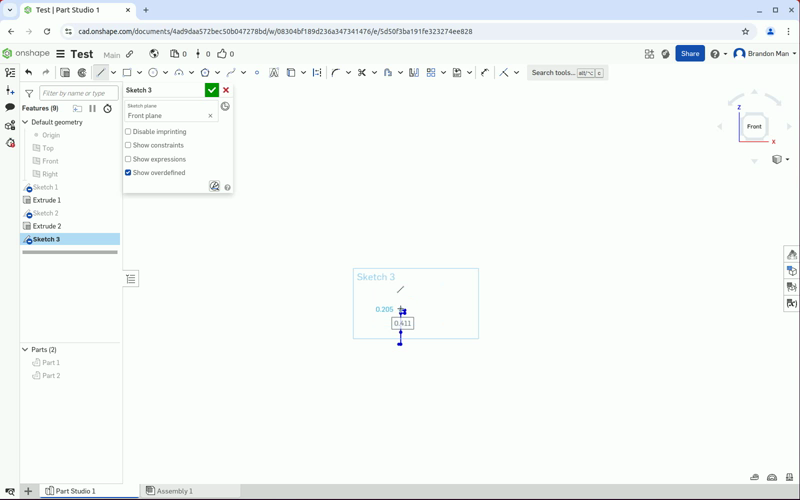
scroll(6)
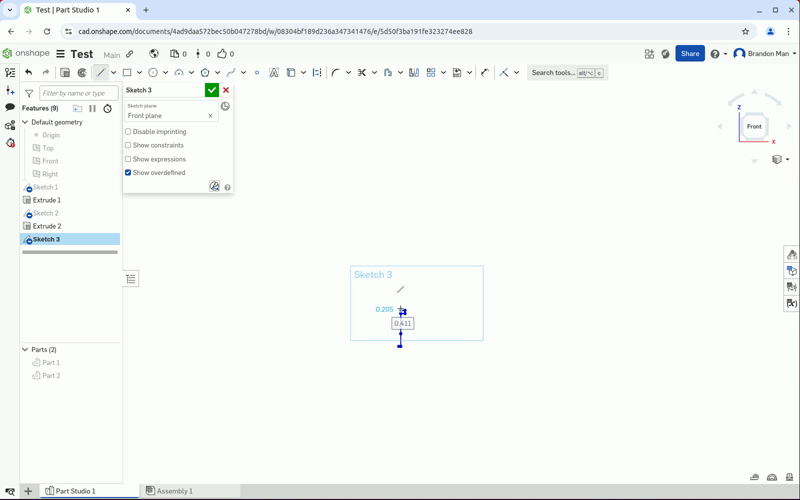
scroll(6)
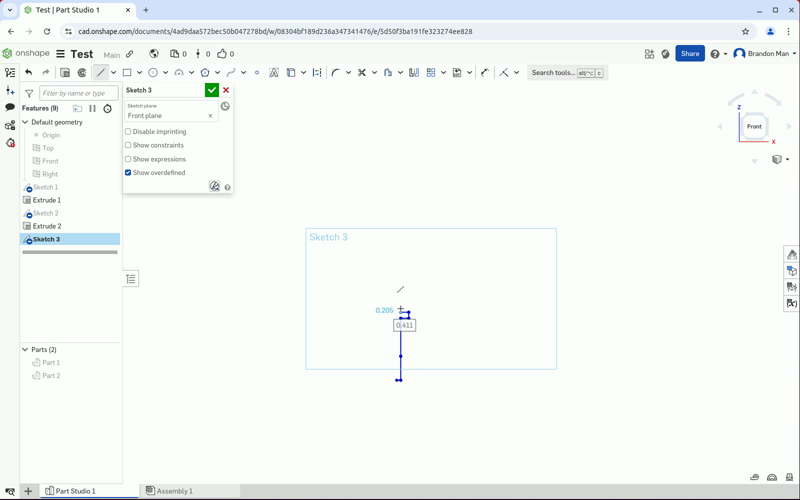
scroll(6)
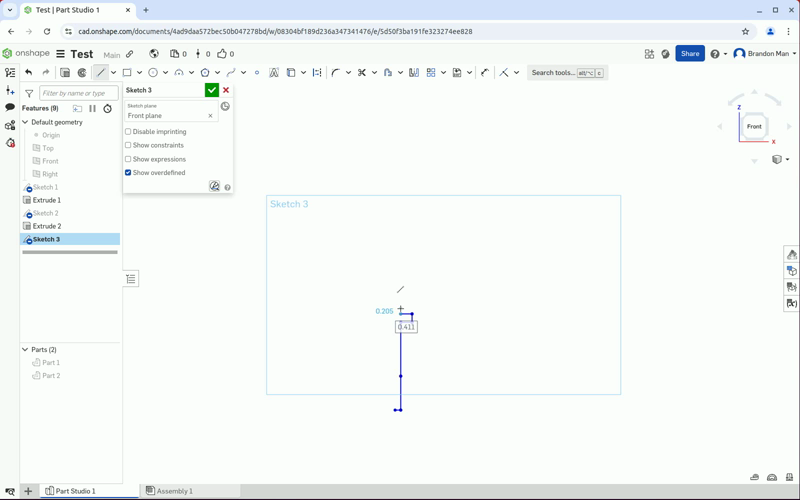
scroll(6)
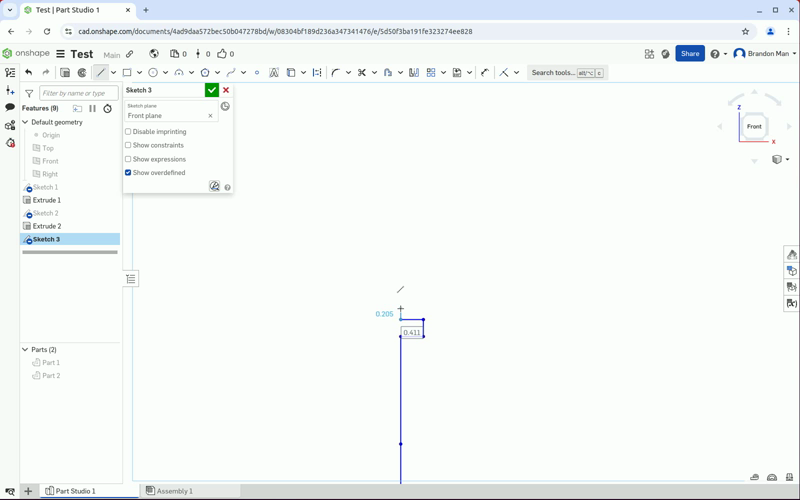
click(400, 308)
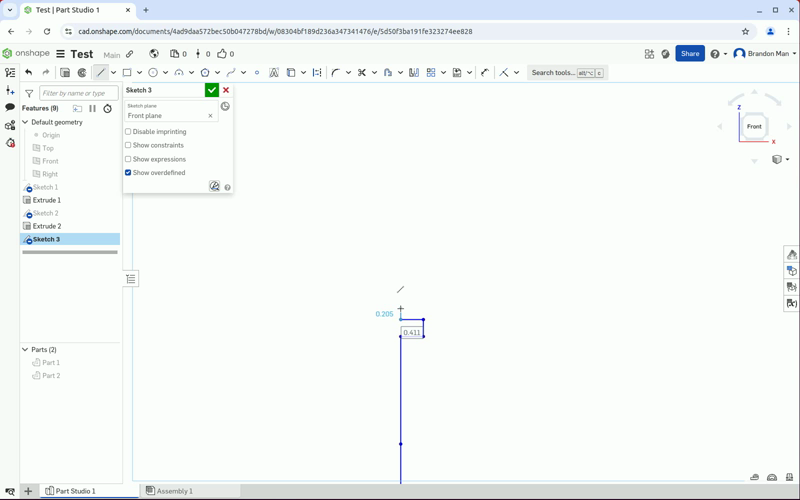
scroll(-6)
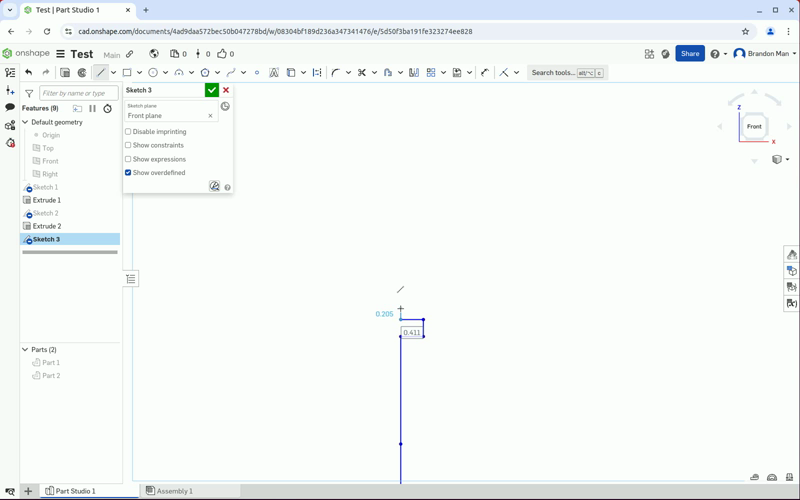
scroll(-6)
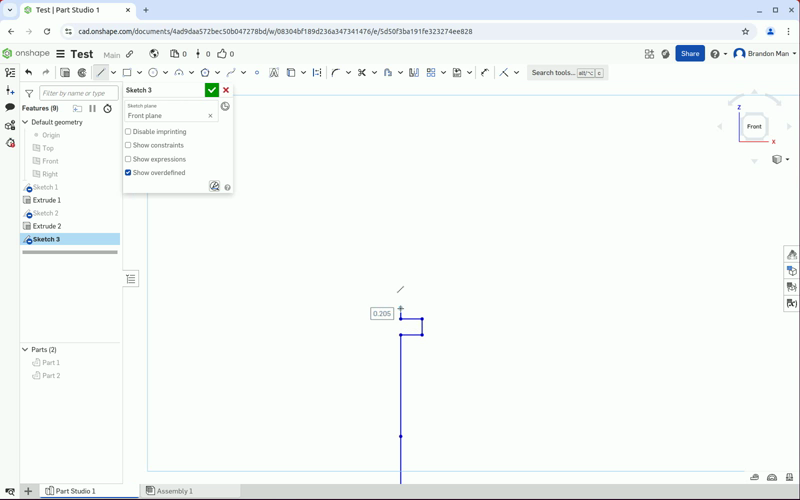
scroll(-6)
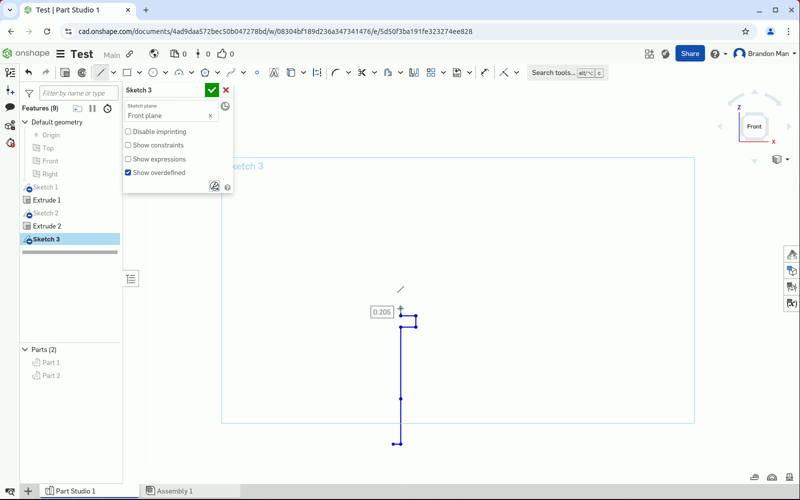
scroll(-6)
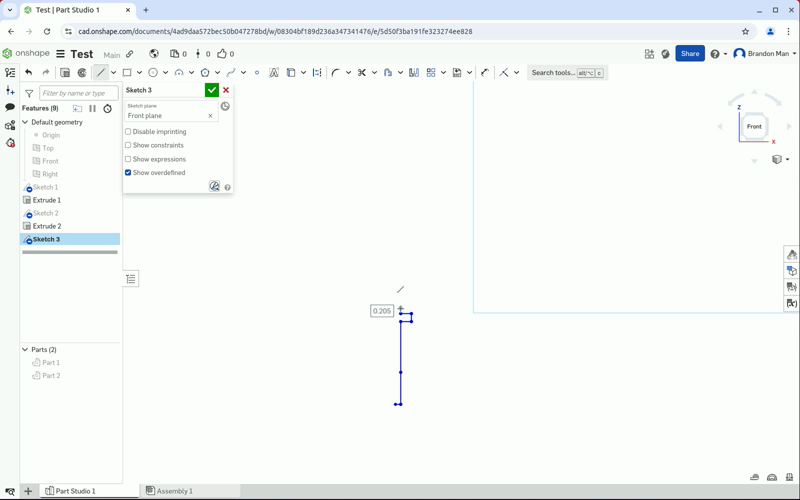
scroll(-6)
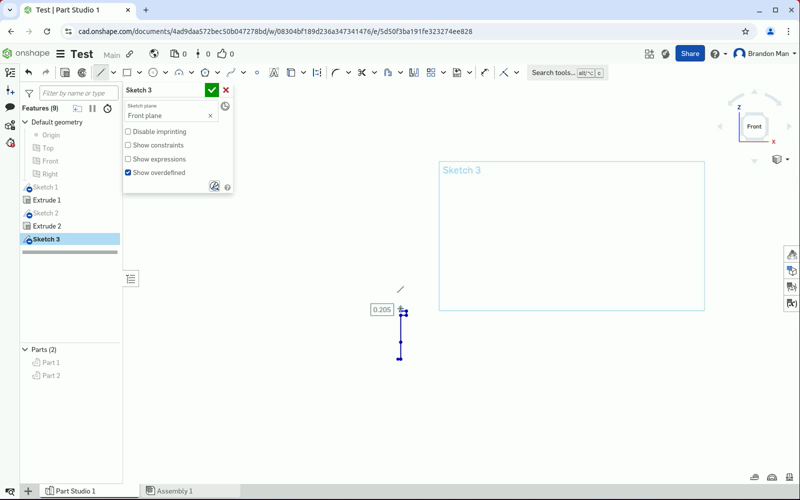
scroll(-6)
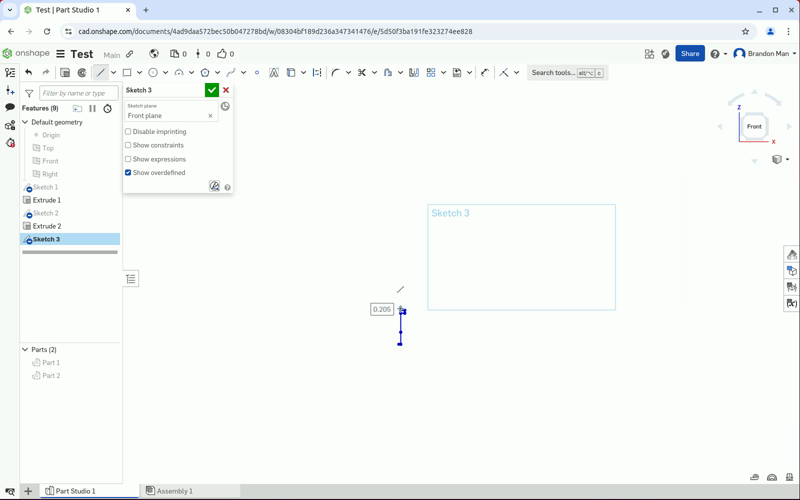
scroll(-6)
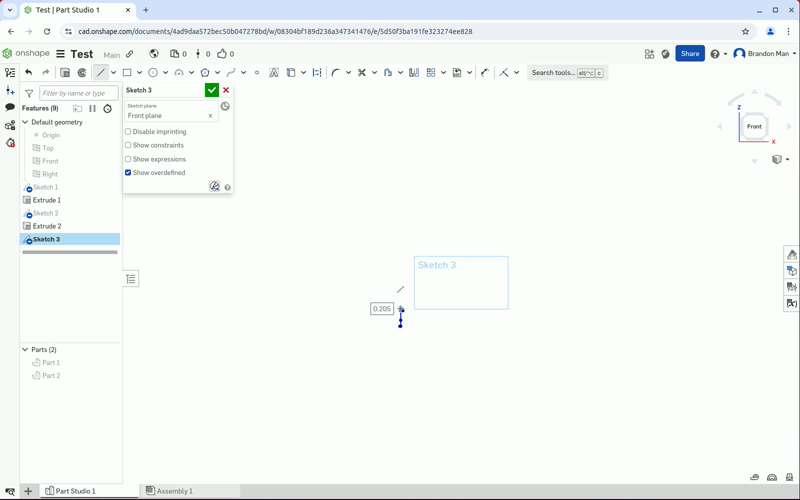
key_up(shift)
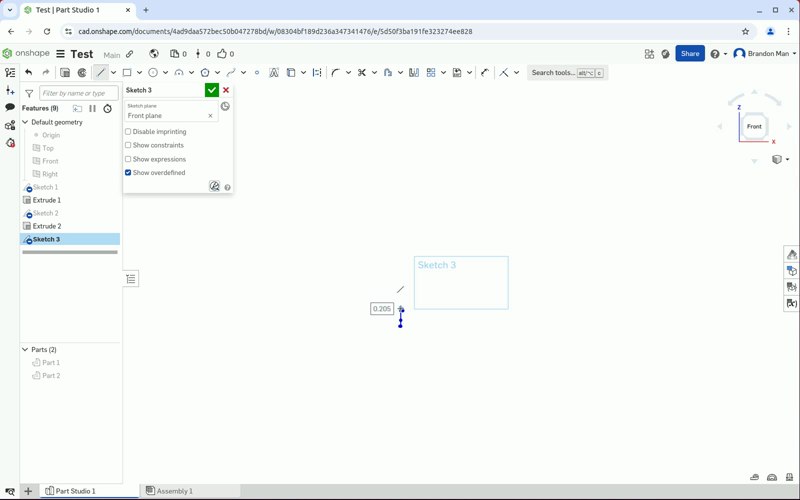
key_down(shift)
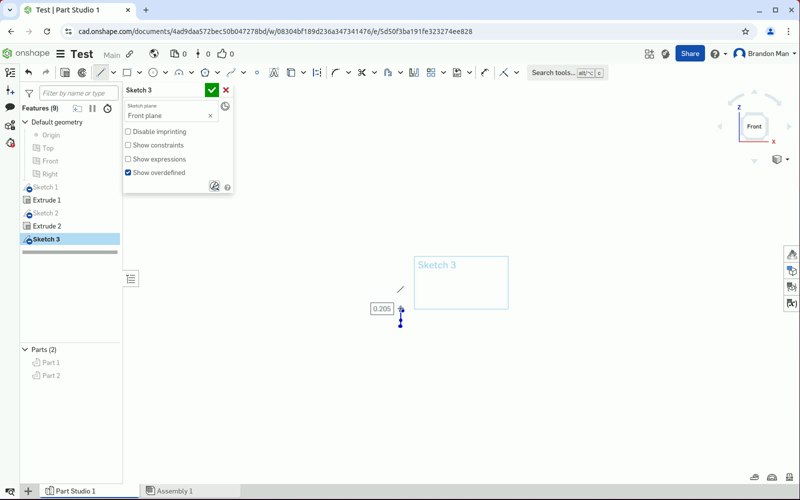
mouse_move(430, 308)
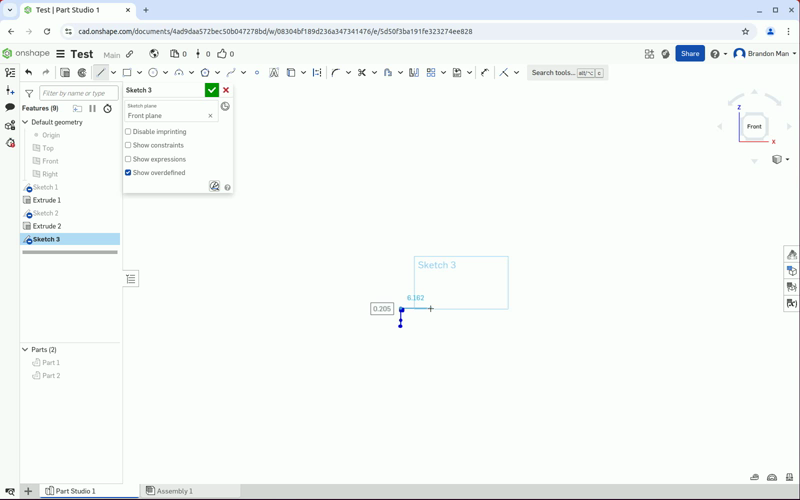
mouse_move(402, 308)
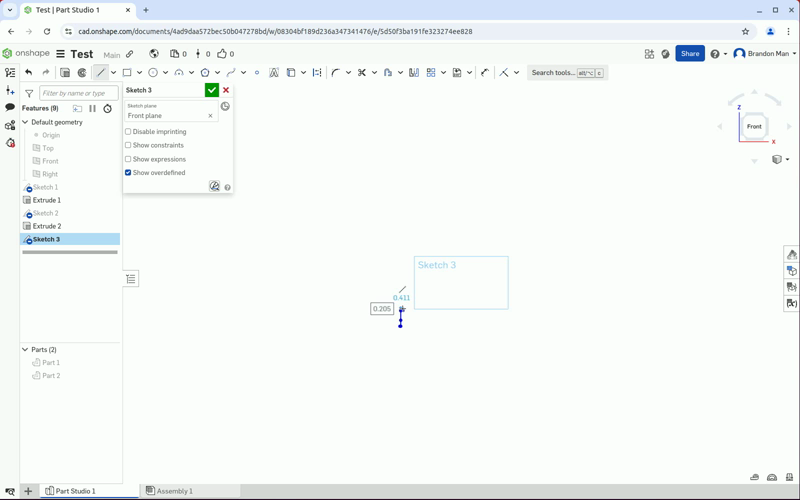
scroll(6)
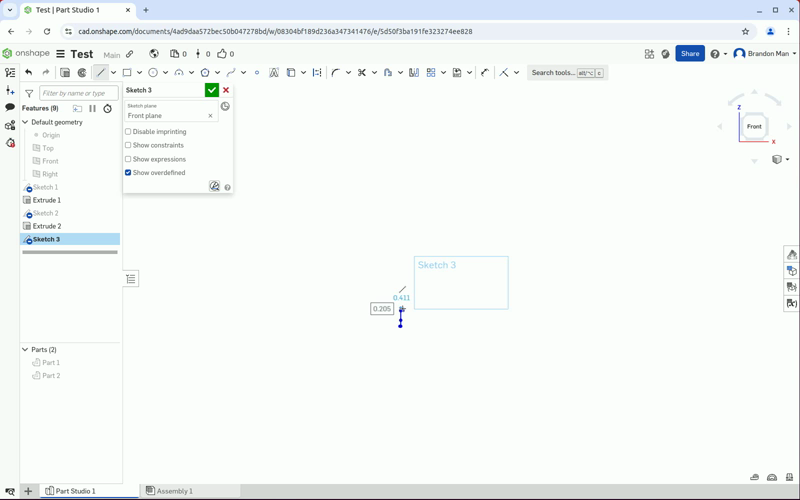
scroll(6)
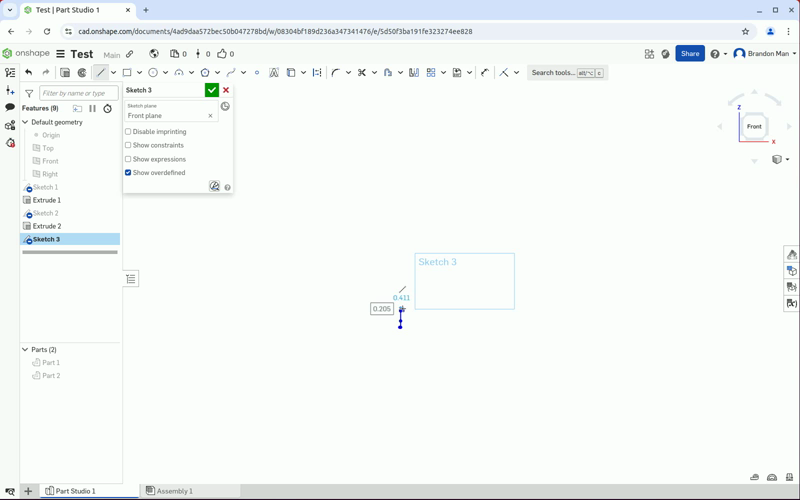
scroll(6)
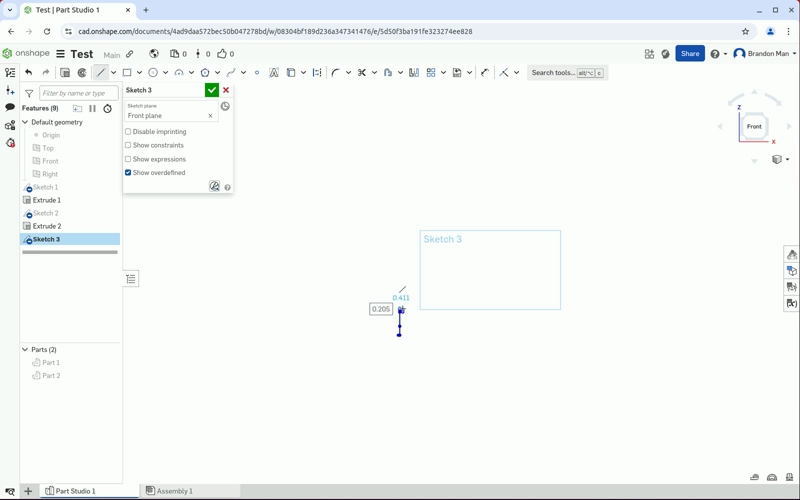
scroll(6)
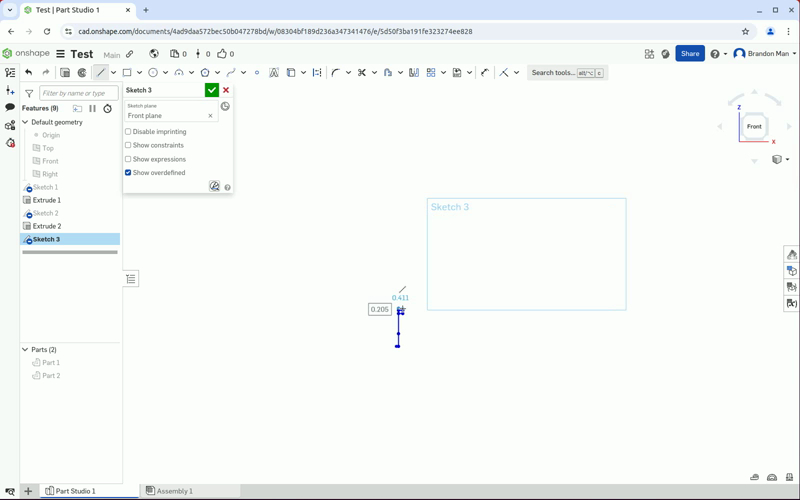
scroll(6)
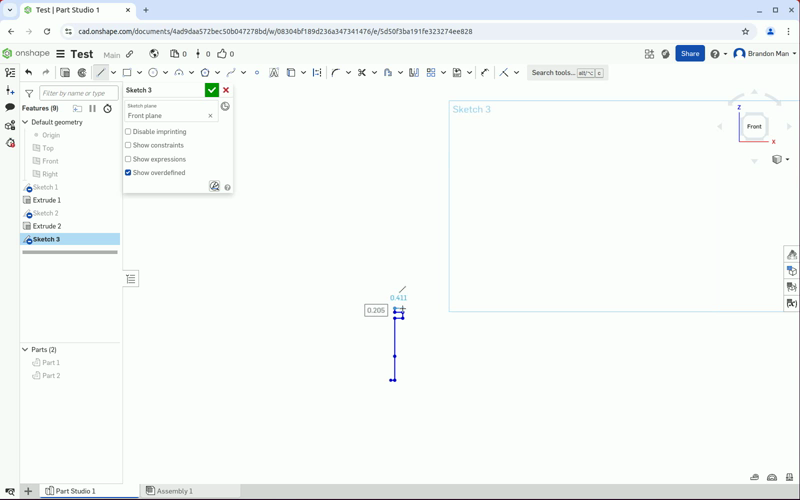
scroll(6)
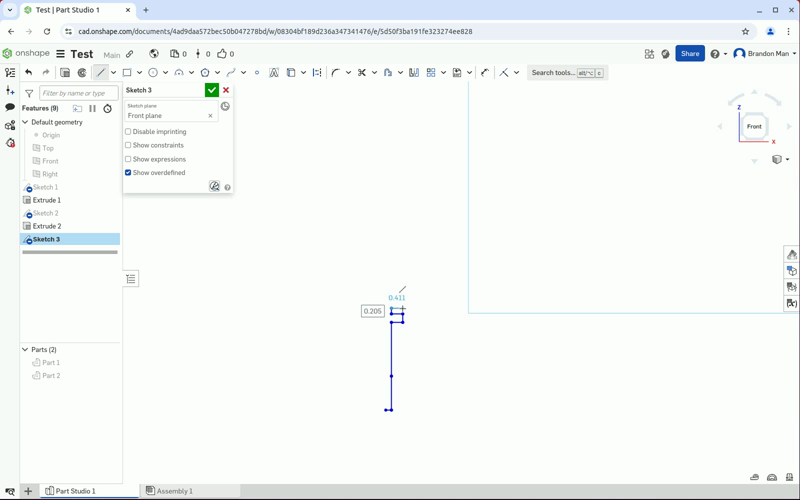
scroll(6)
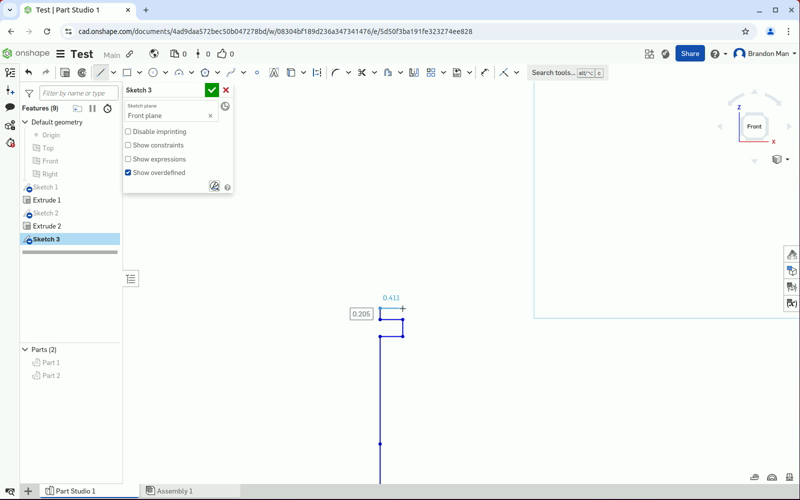
click(402, 308)
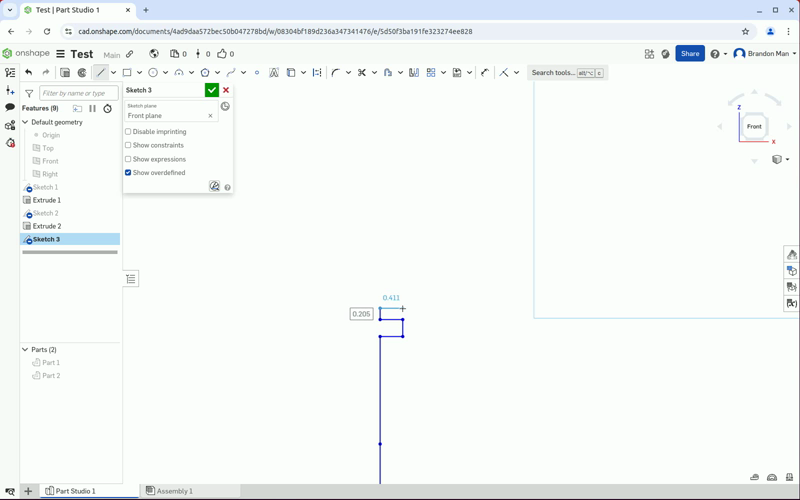
scroll(-6)
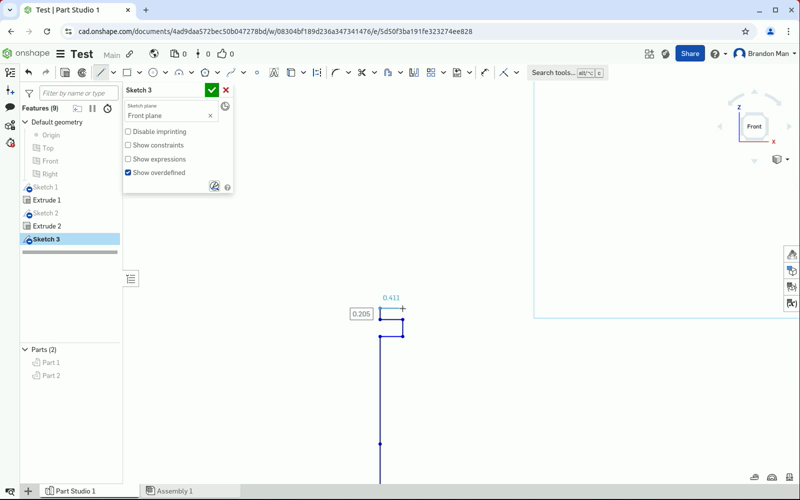
scroll(-6)
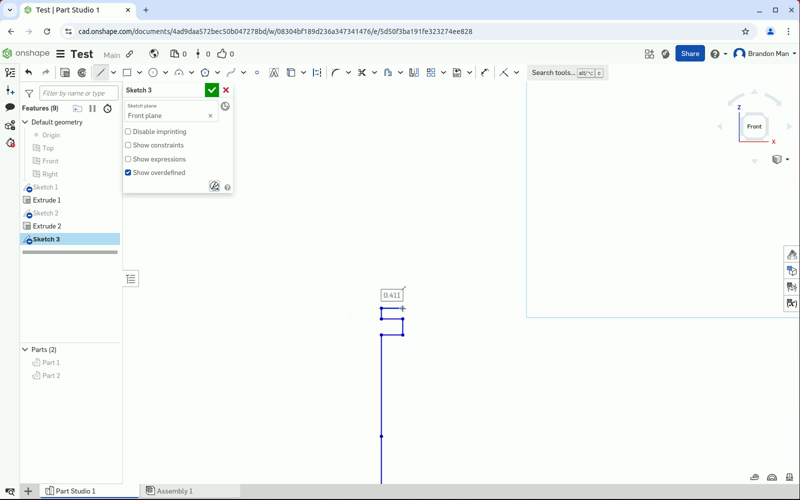
scroll(-6)
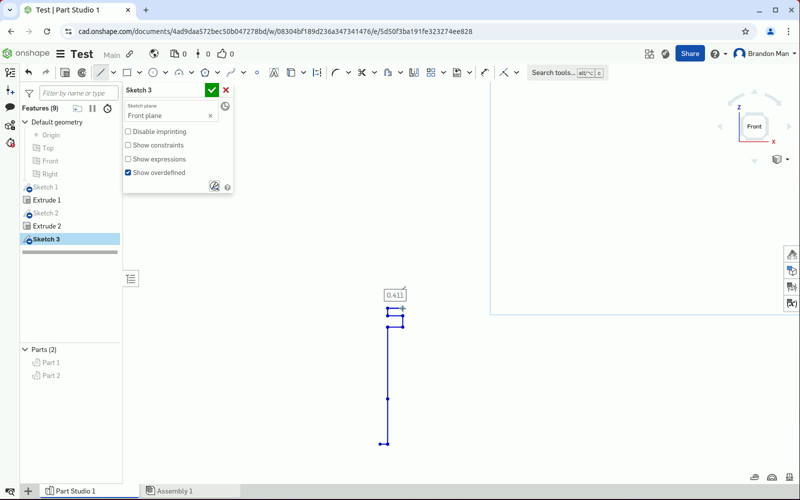
scroll(-6)
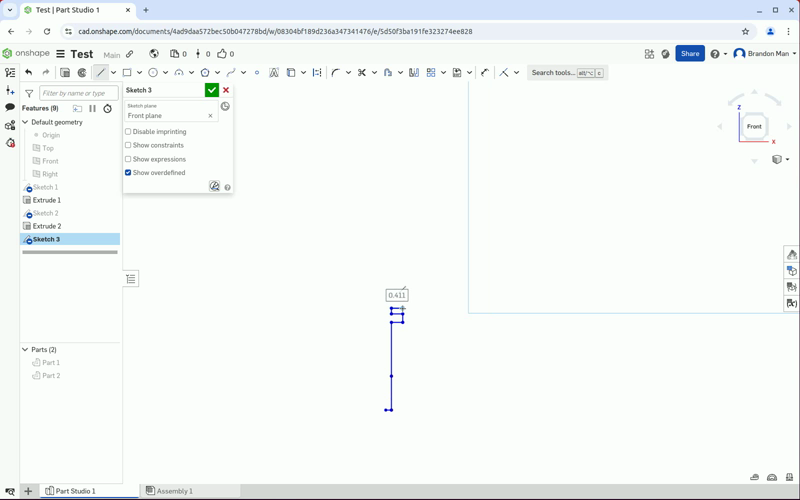
scroll(-6)
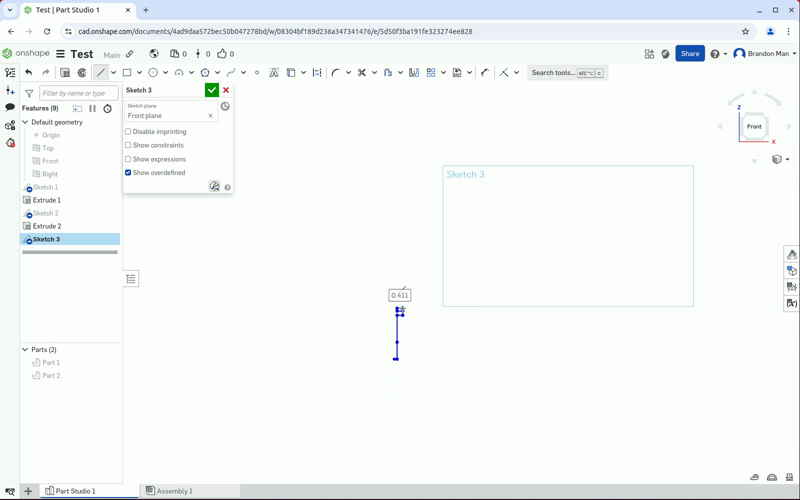
scroll(-6)
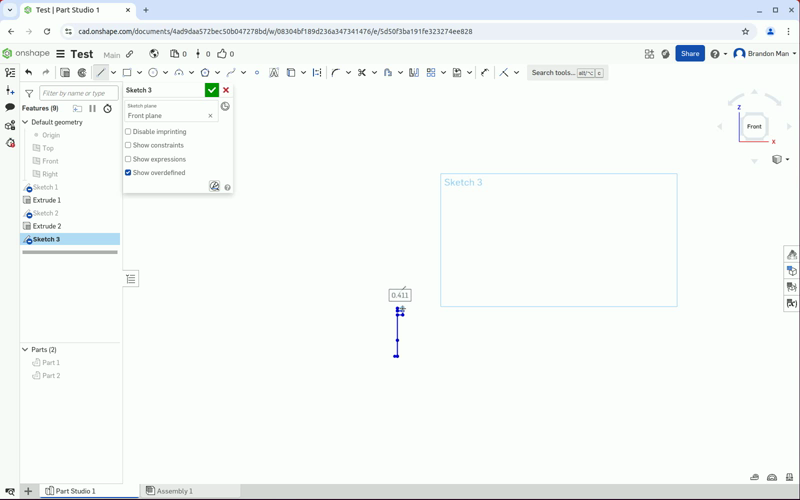
scroll(-6)
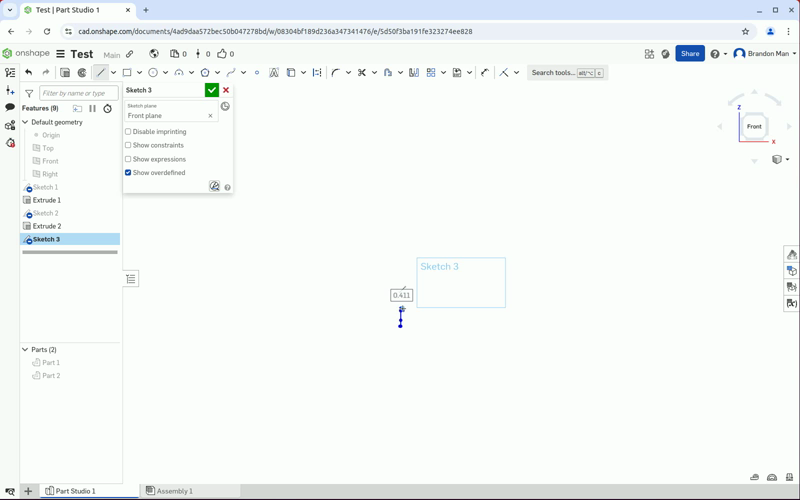
key_up(shift)
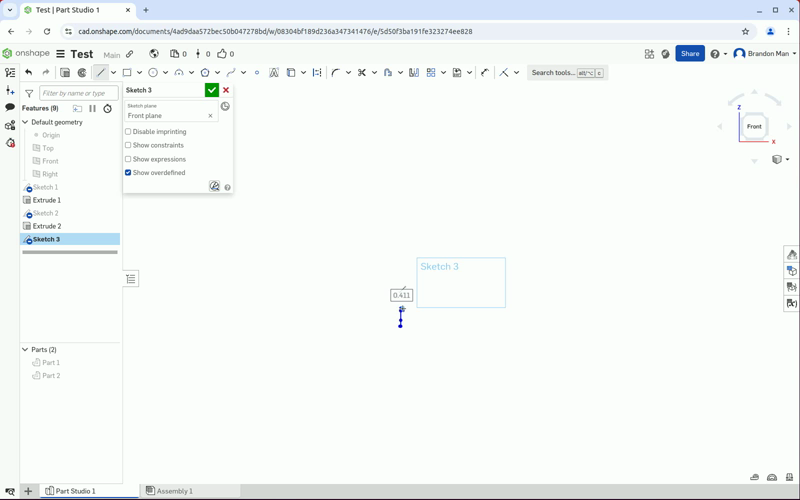
key_down(shift)
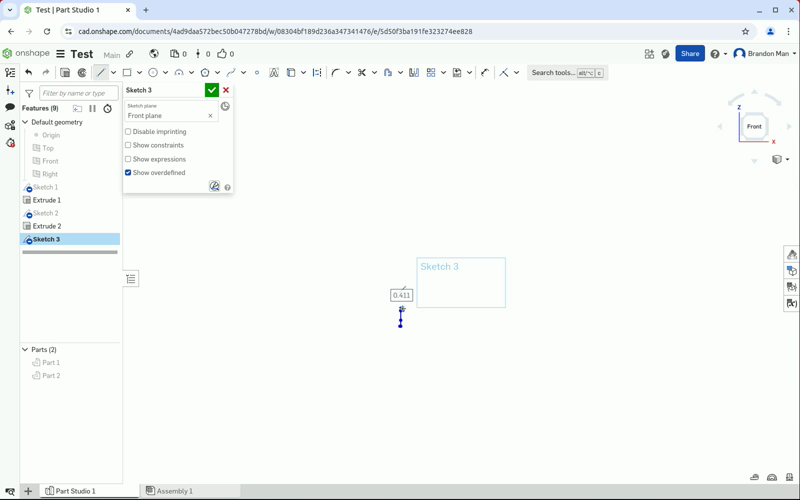
mouse_move(432, 308)
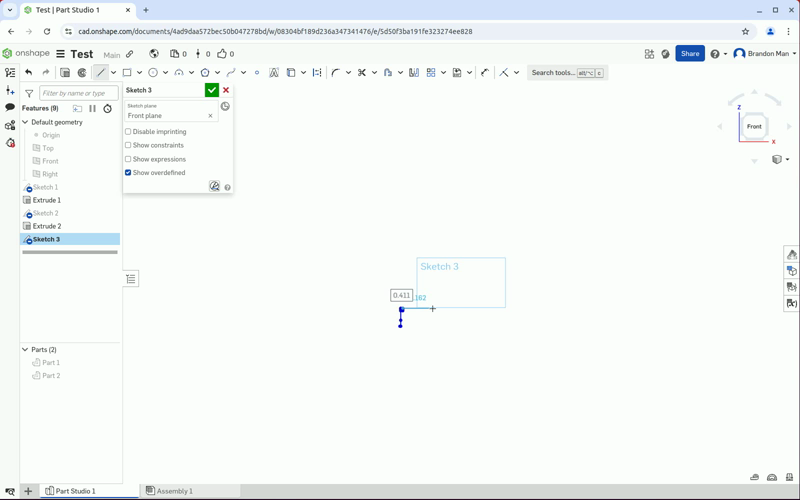
mouse_move(402, 306)
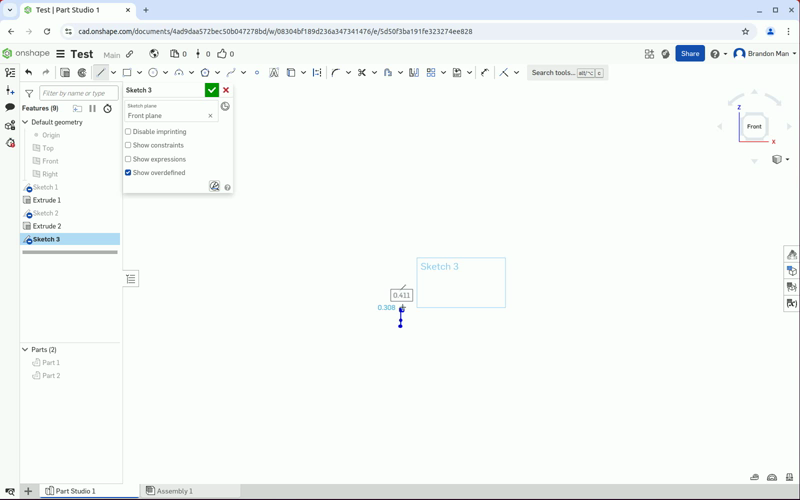
scroll(6)
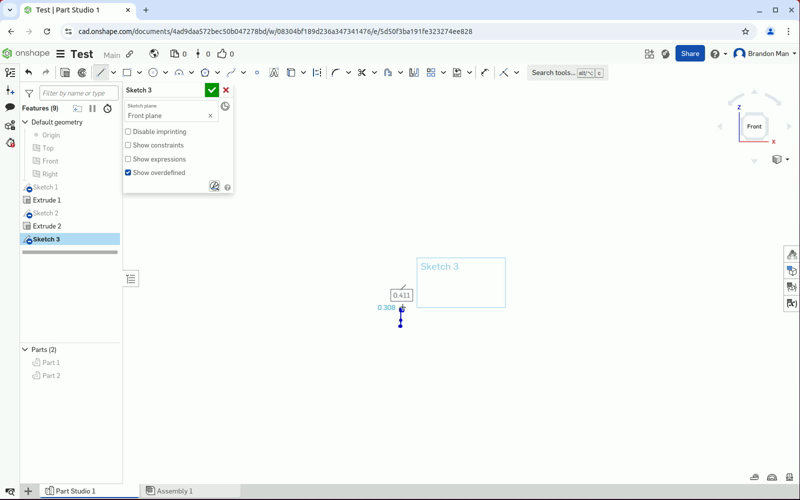
scroll(6)
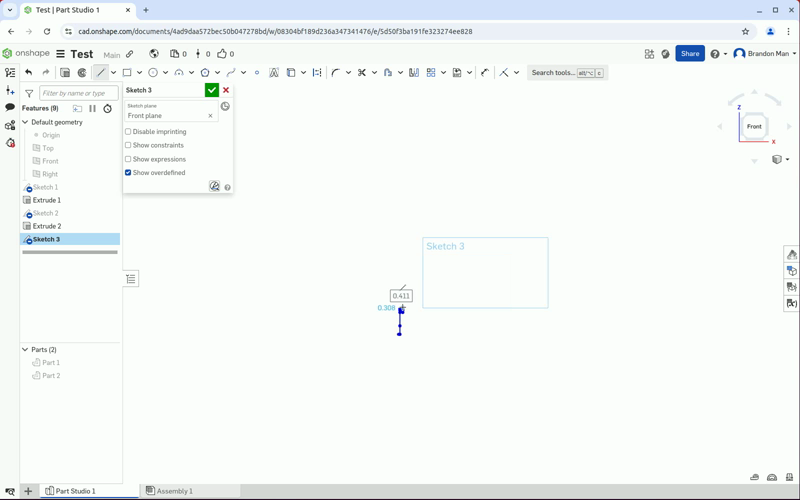
scroll(6)
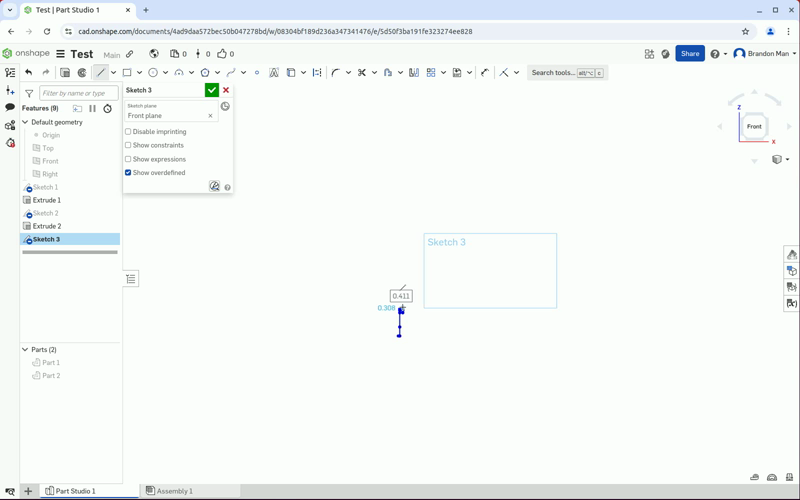
scroll(6)
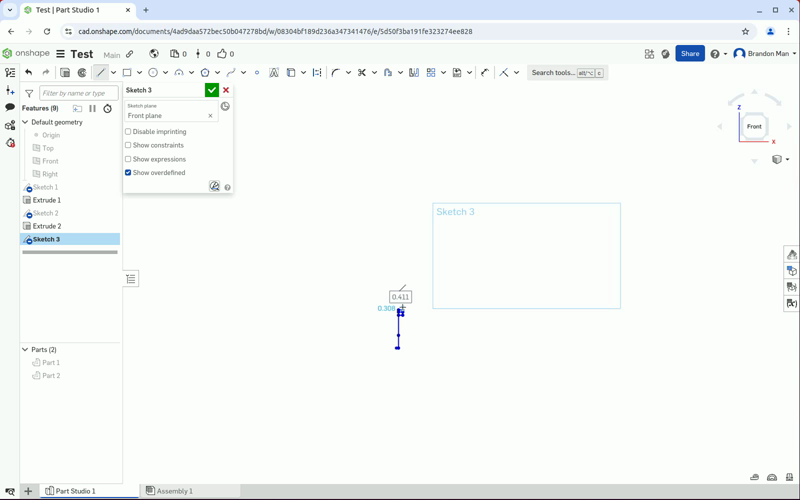
scroll(6)
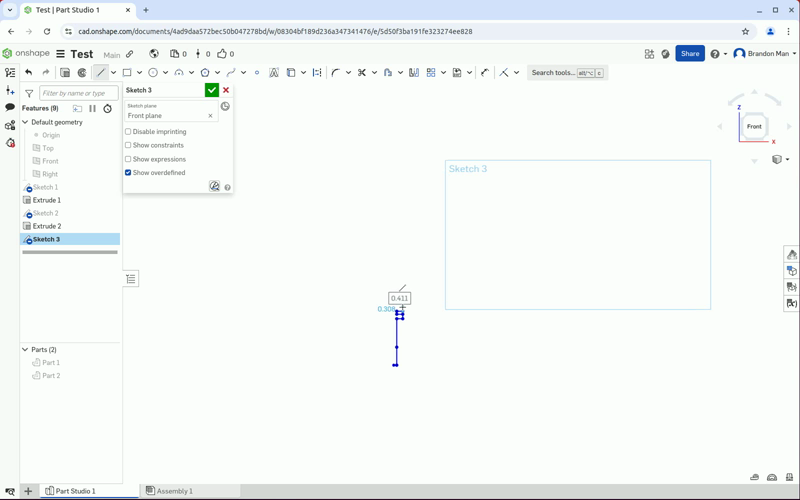
scroll(6)
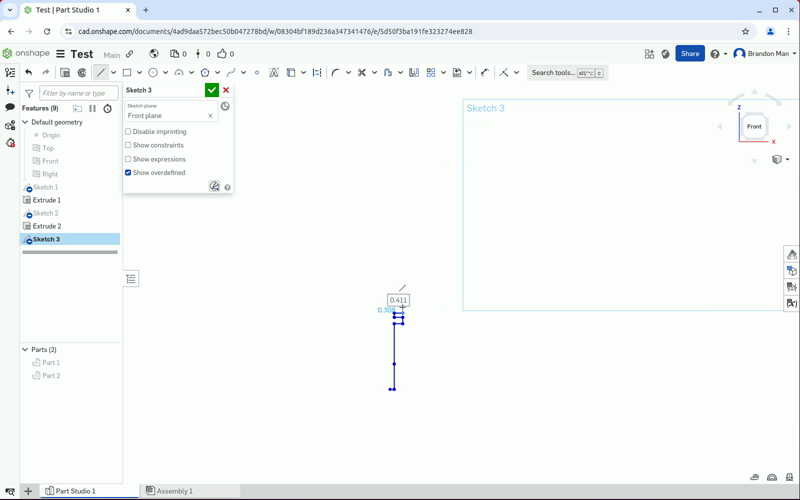
scroll(6)
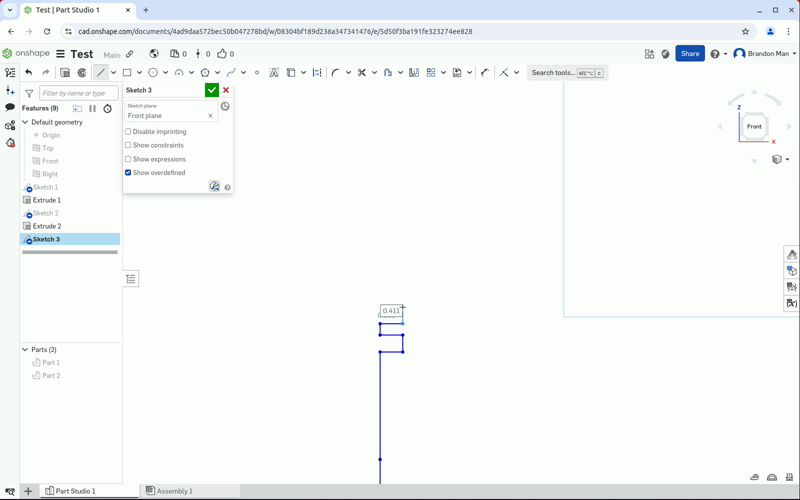
click(402, 306)
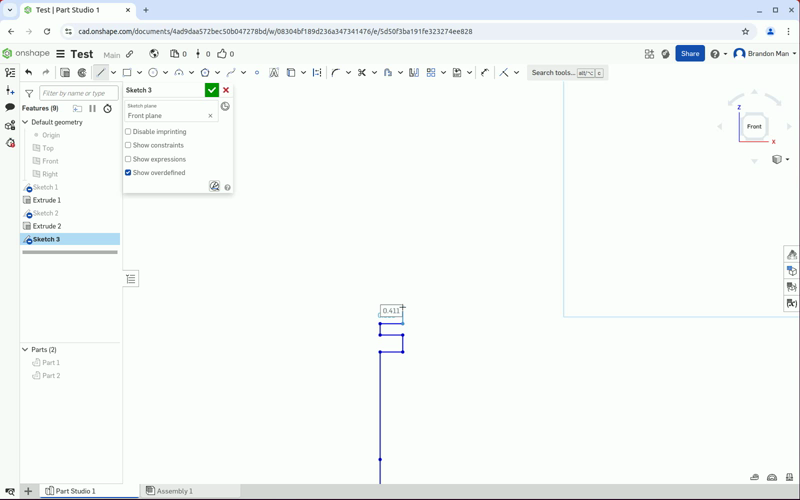
scroll(-6)
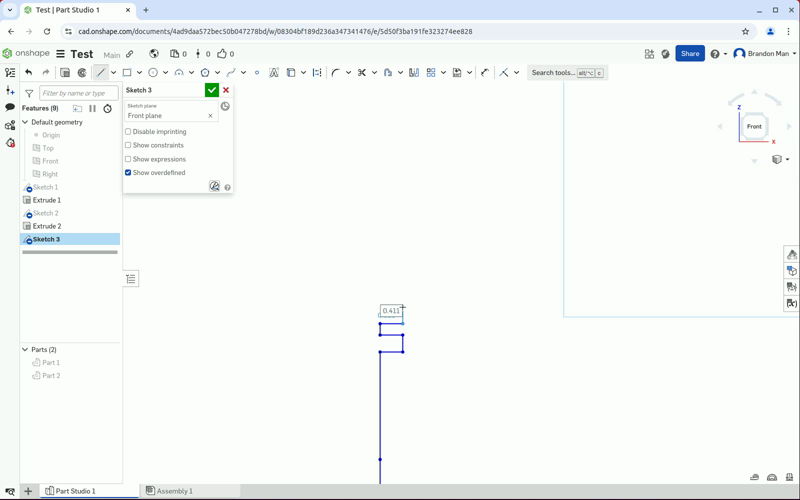
scroll(-6)
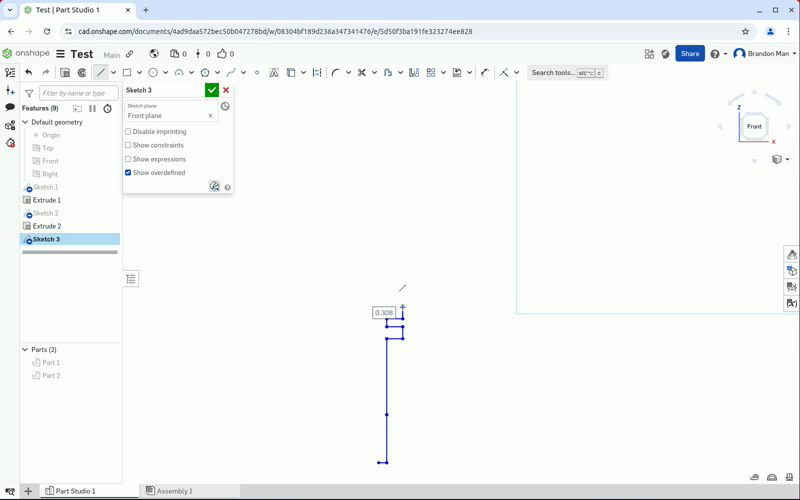
scroll(-6)
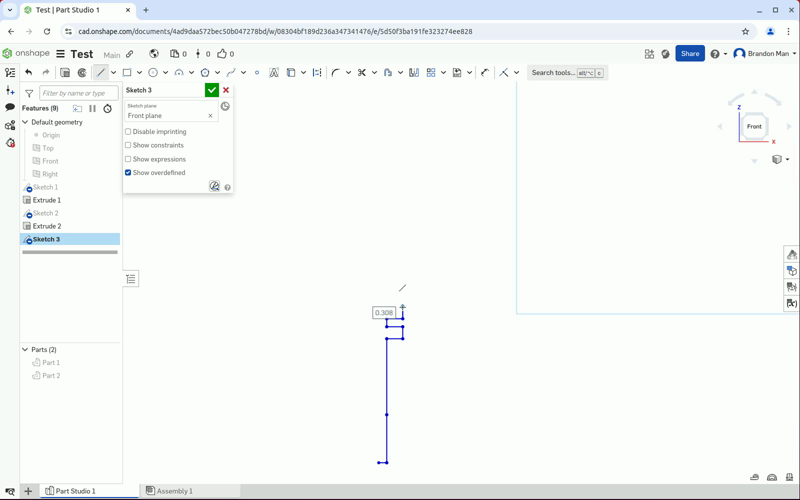
scroll(-6)
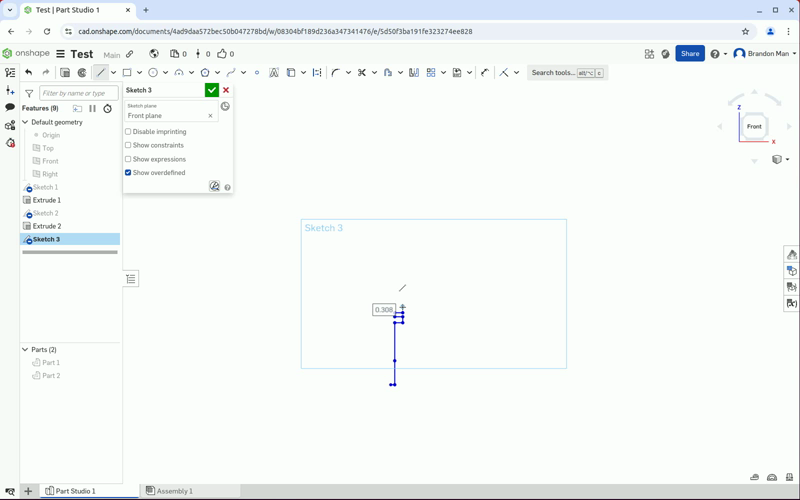
scroll(-6)
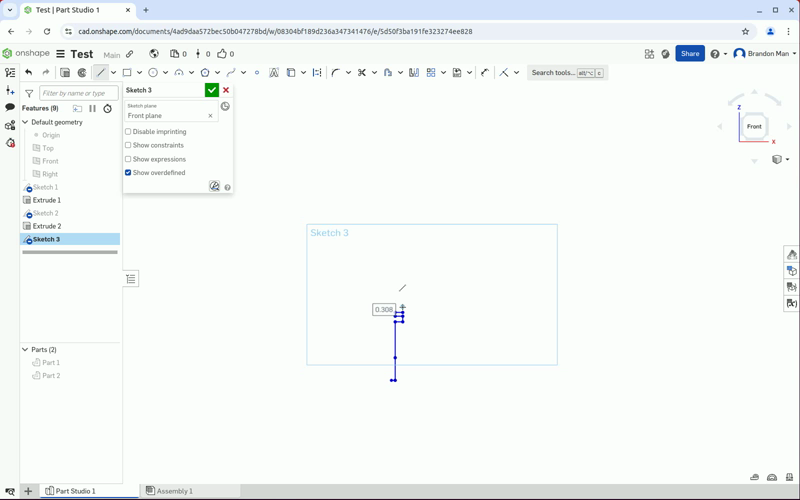
scroll(-6)
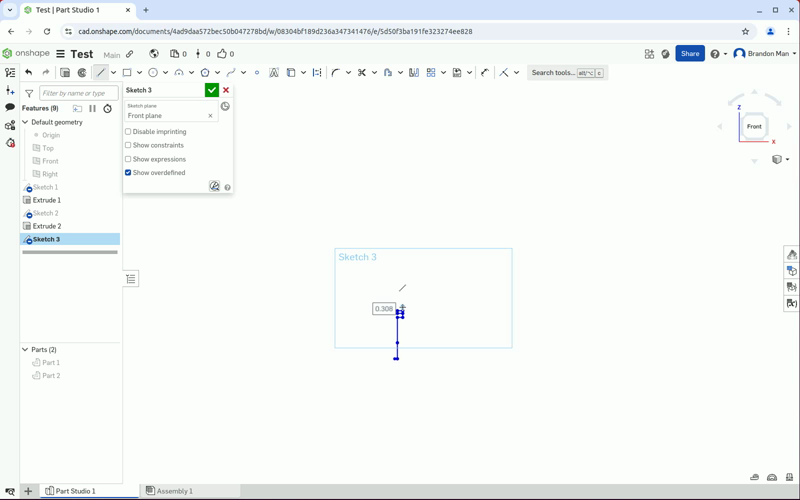
scroll(-6)
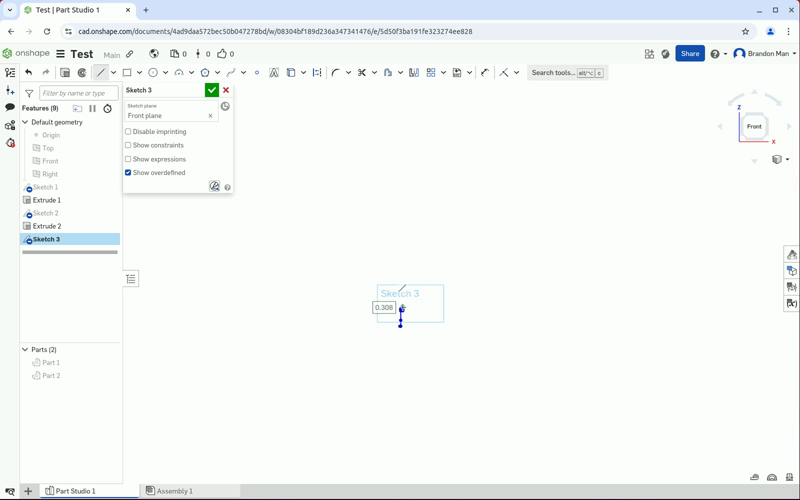
key_up(shift)
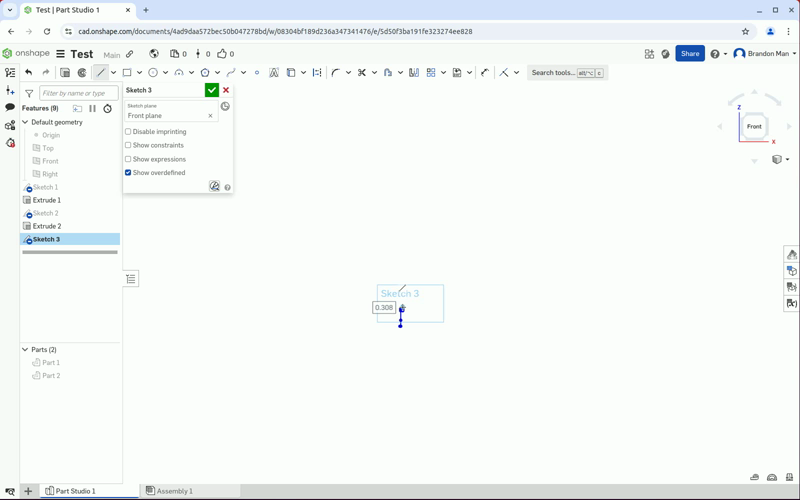
key_down(shift)
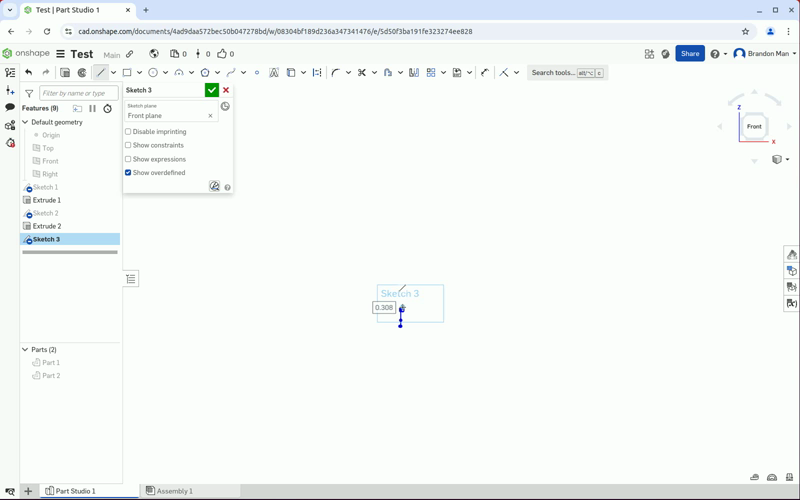
mouse_move(432, 306)
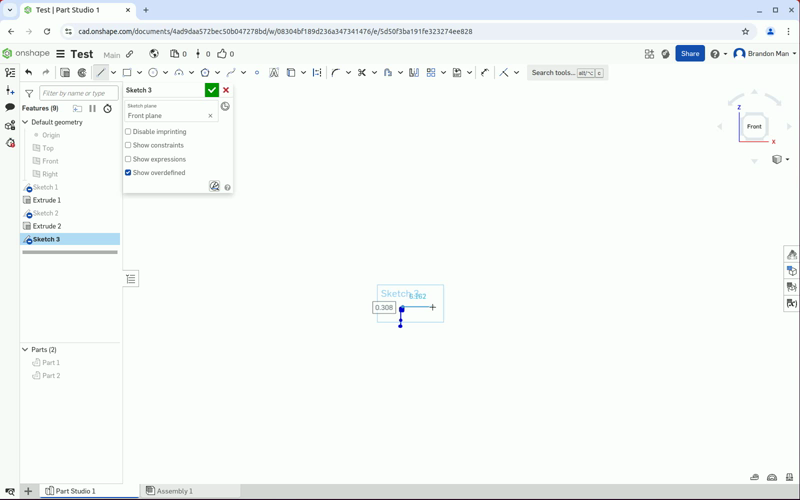
mouse_move(399, 306)
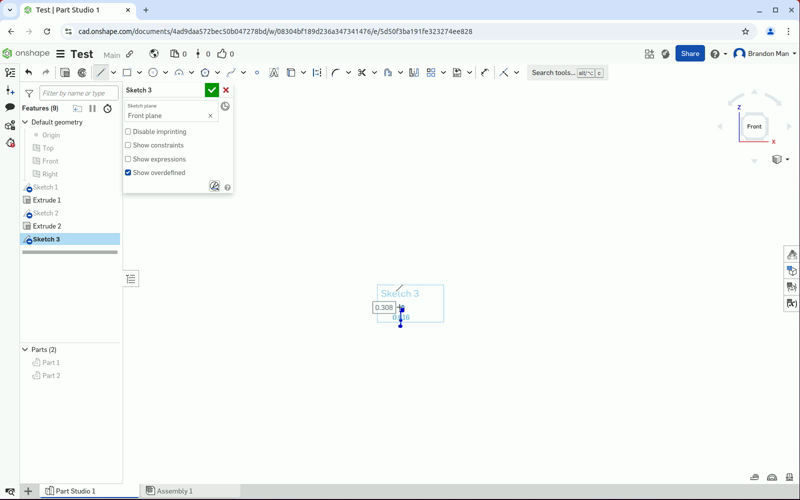
scroll(6)
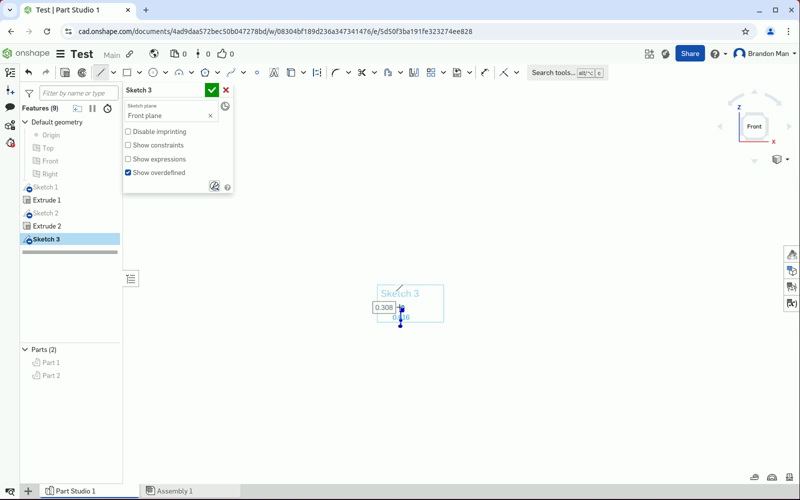
scroll(6)
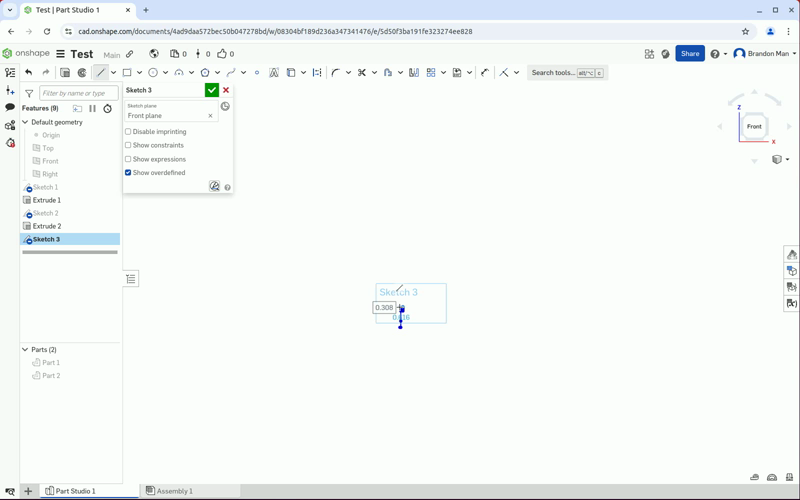
scroll(6)
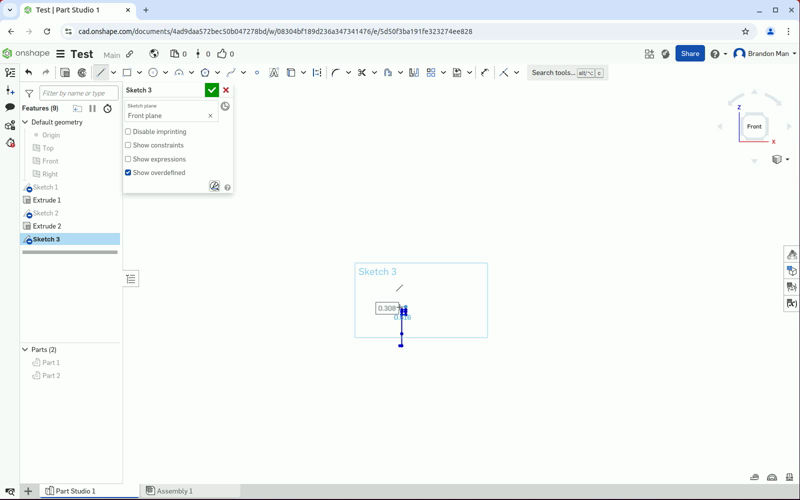
scroll(6)
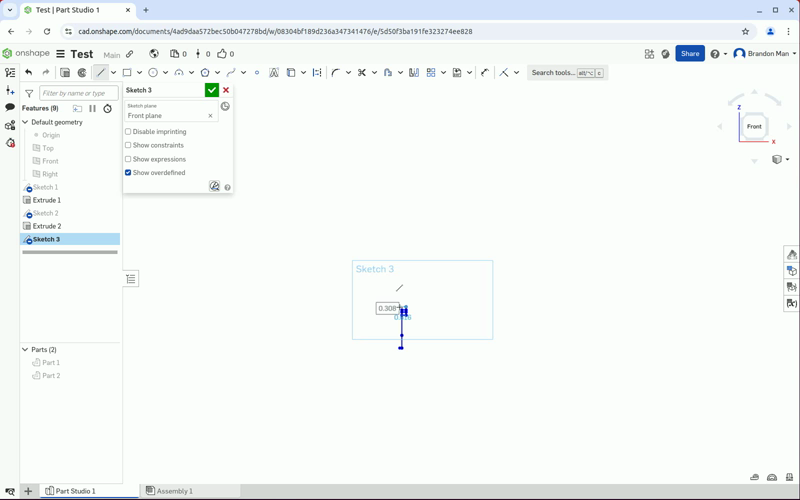
scroll(6)
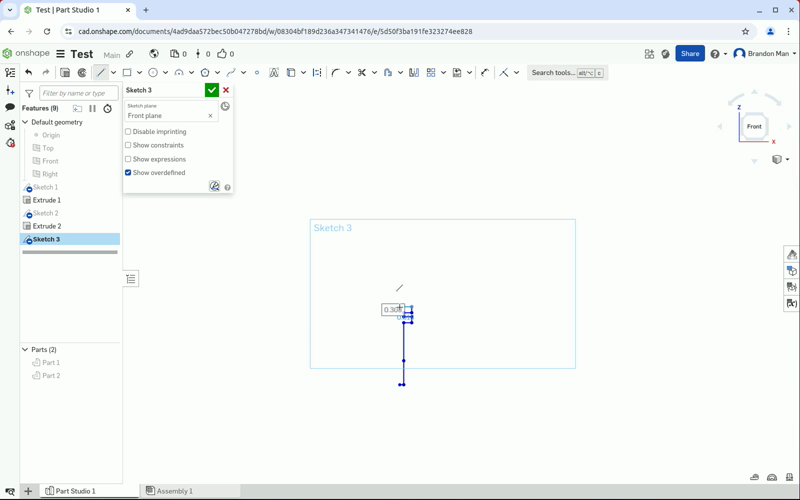
scroll(6)
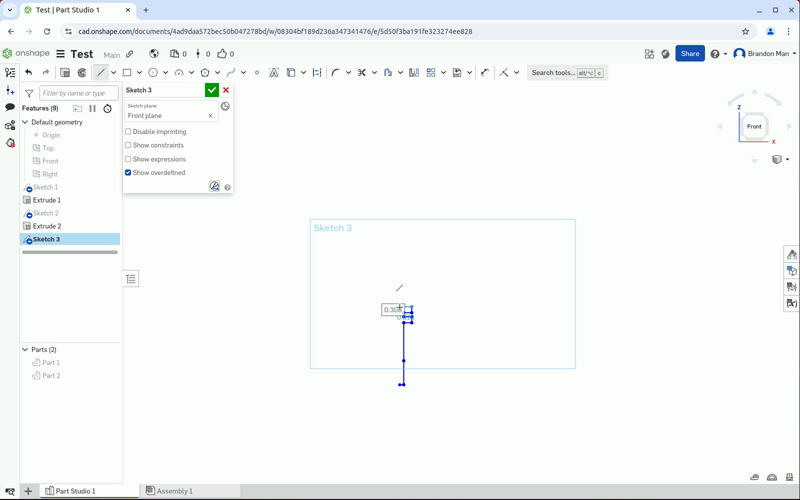
scroll(6)
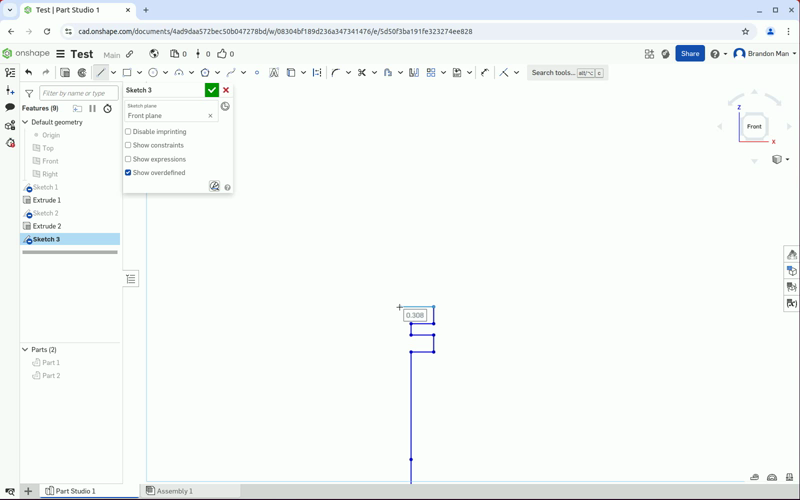
click(399, 306)
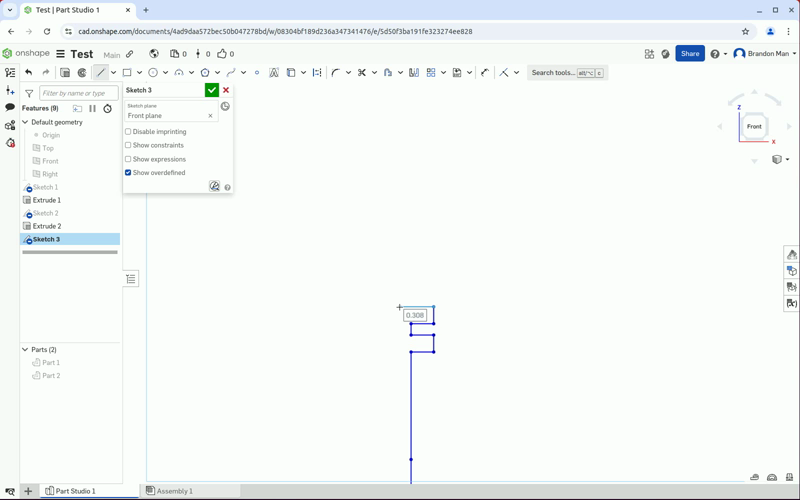
scroll(-6)
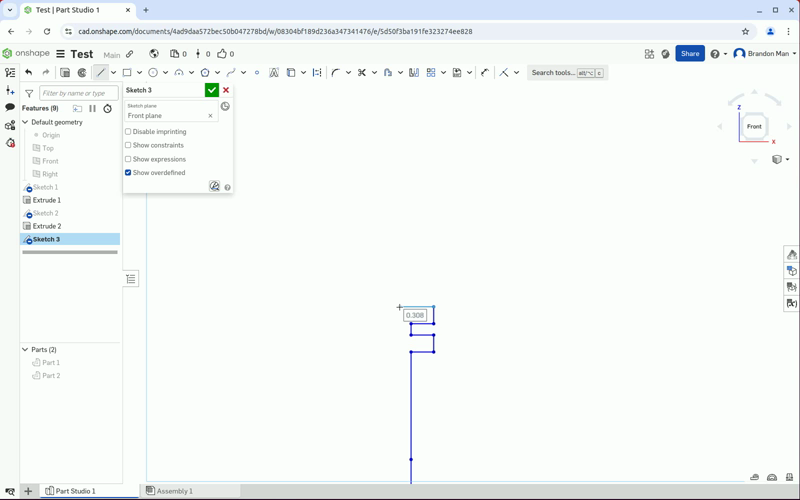
scroll(-6)
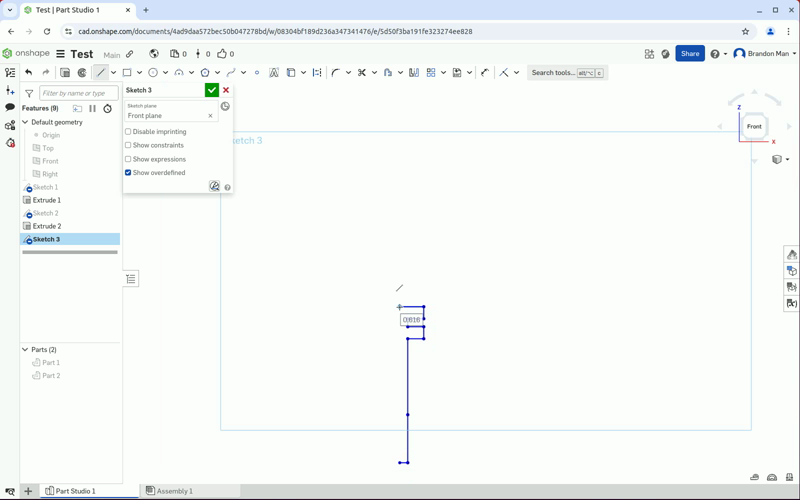
scroll(-6)
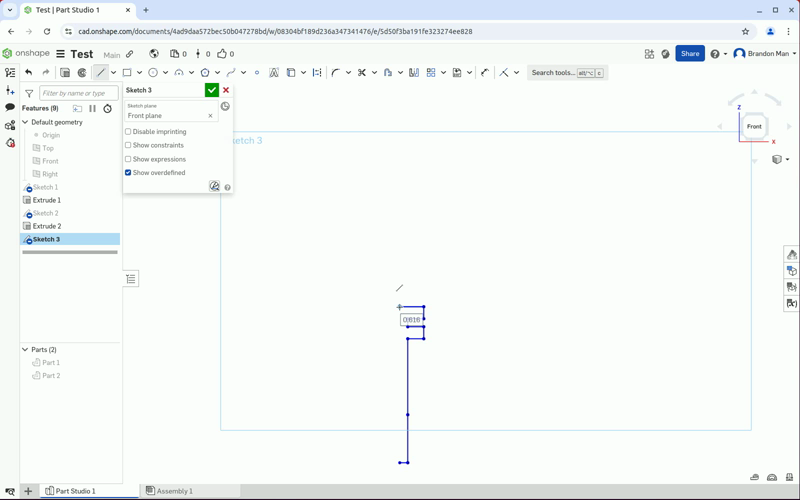
scroll(-6)
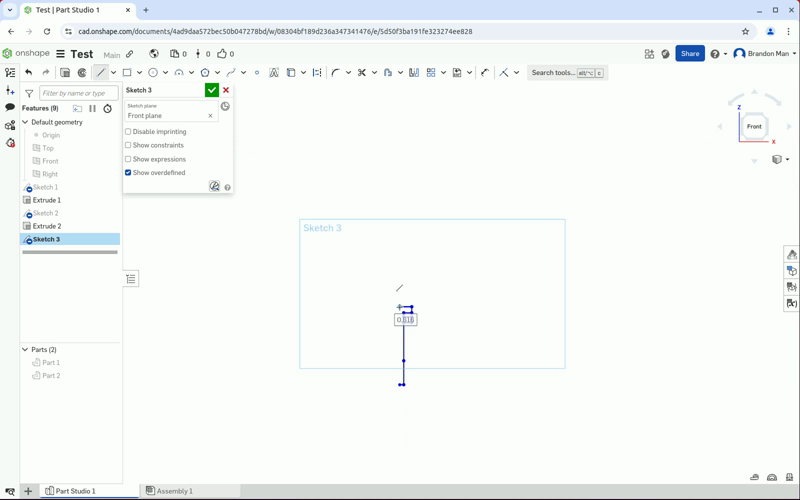
scroll(-6)
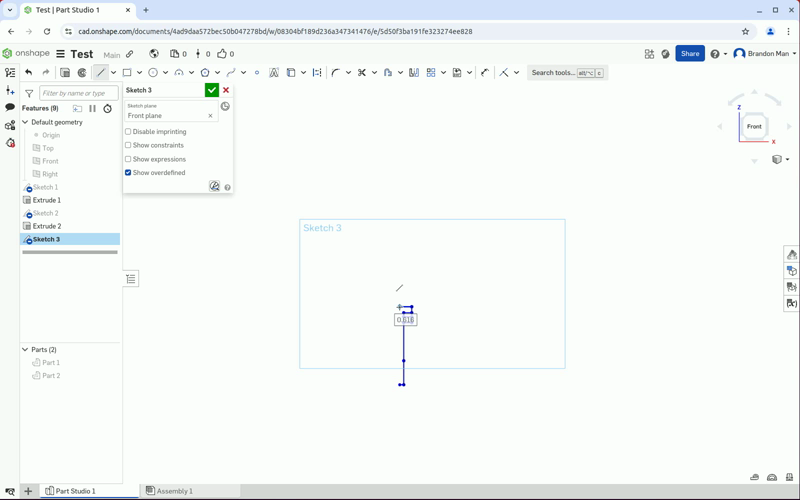
scroll(-6)
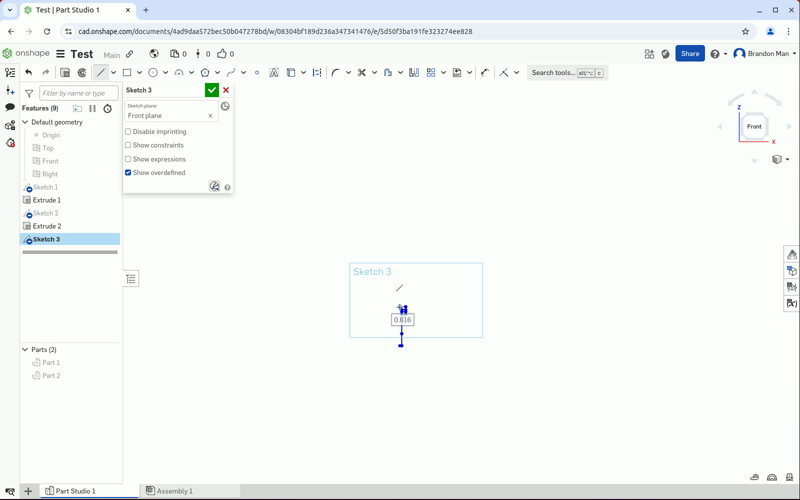
scroll(-6)
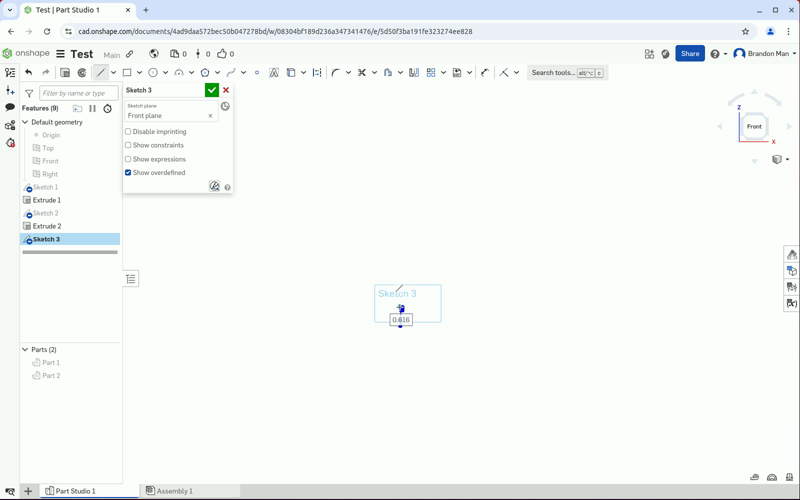
key_up(shift)
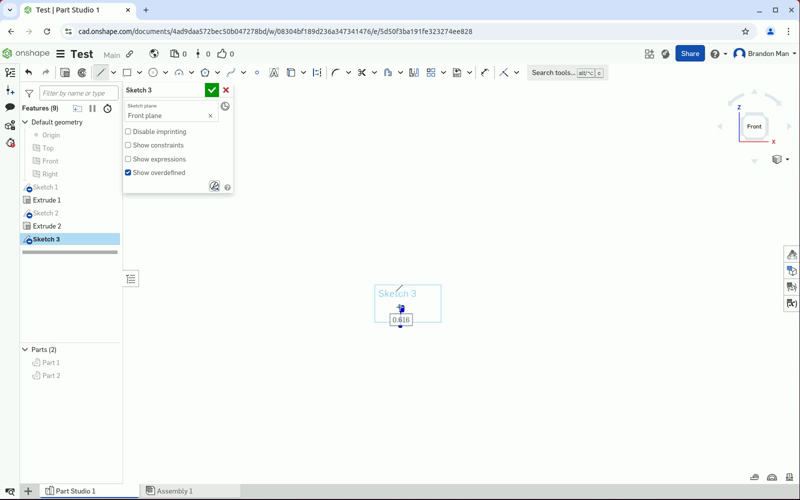
mouse_move(429, 306)
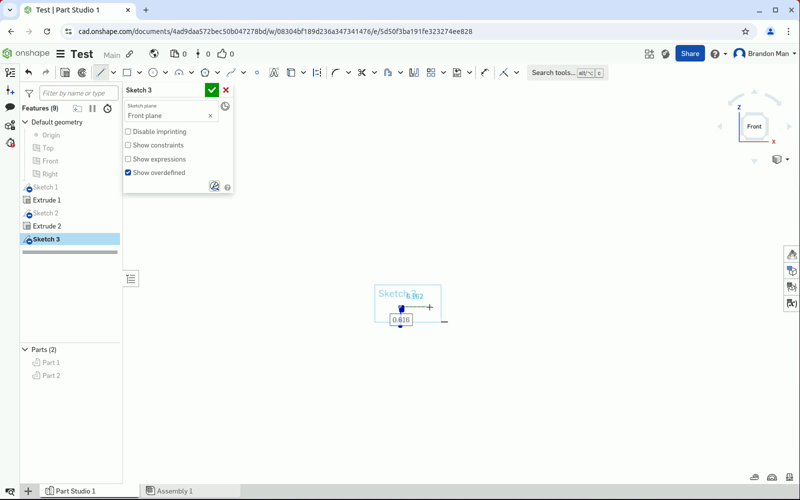
key_down(shift)
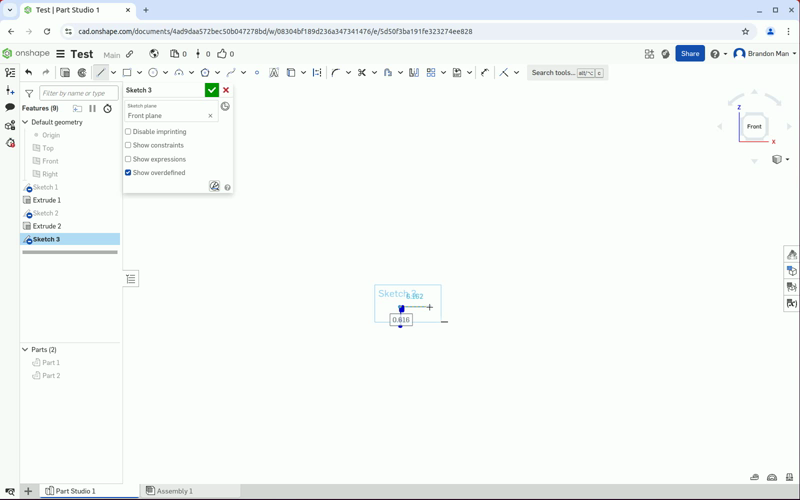
mouse_move(399, 326)
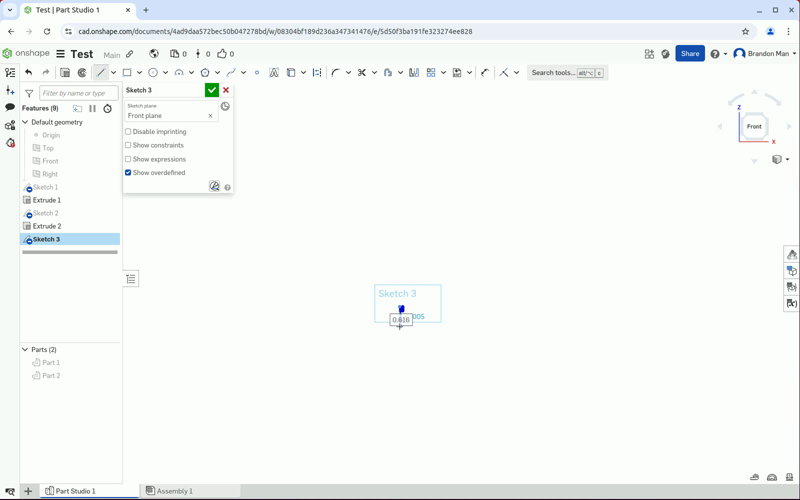
scroll(6)
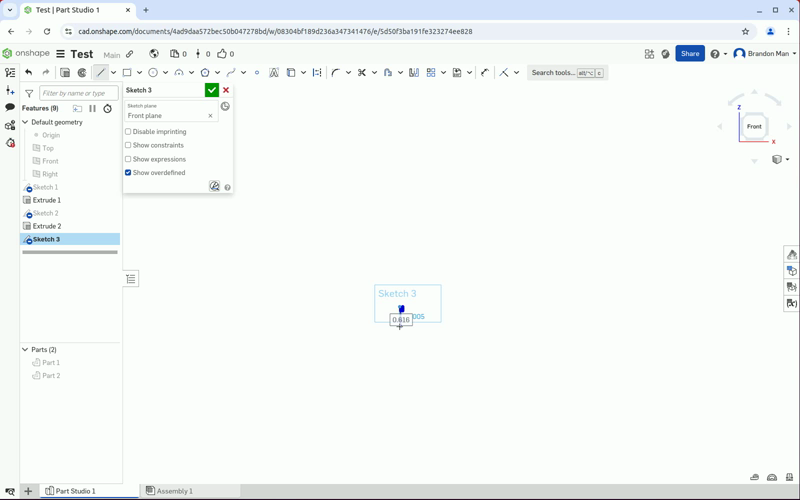
scroll(6)
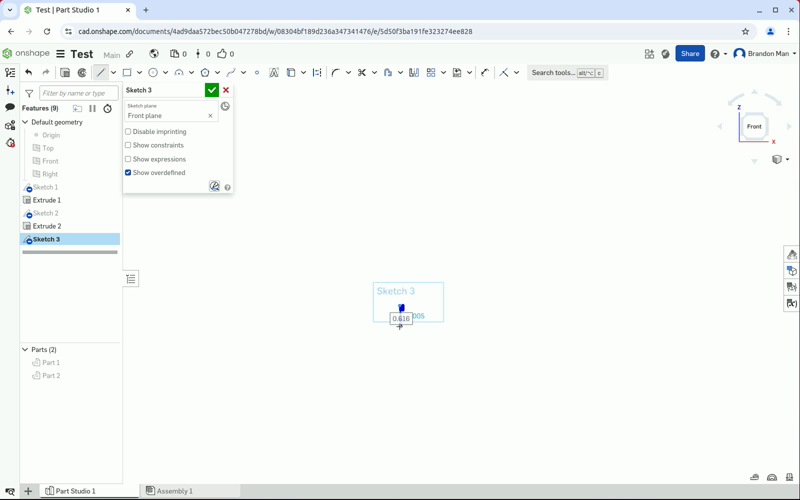
scroll(6)
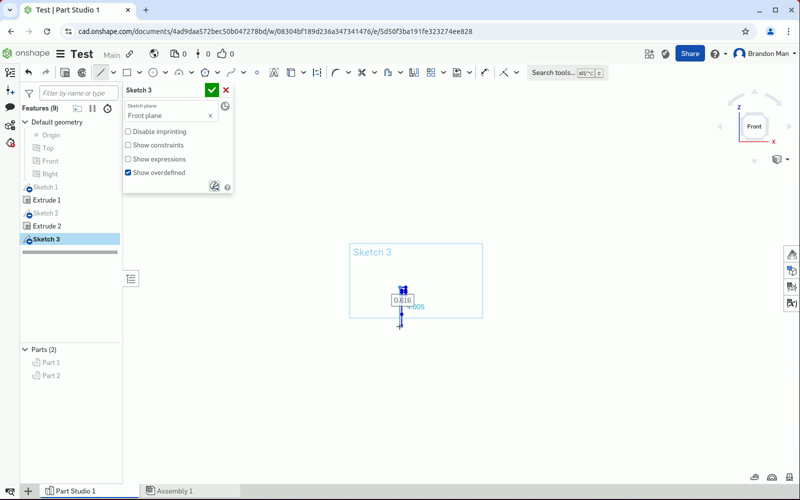
scroll(6)
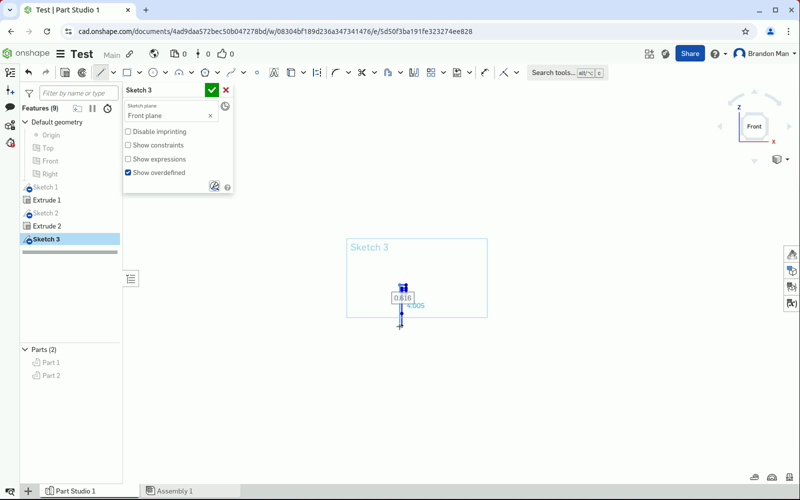
scroll(6)
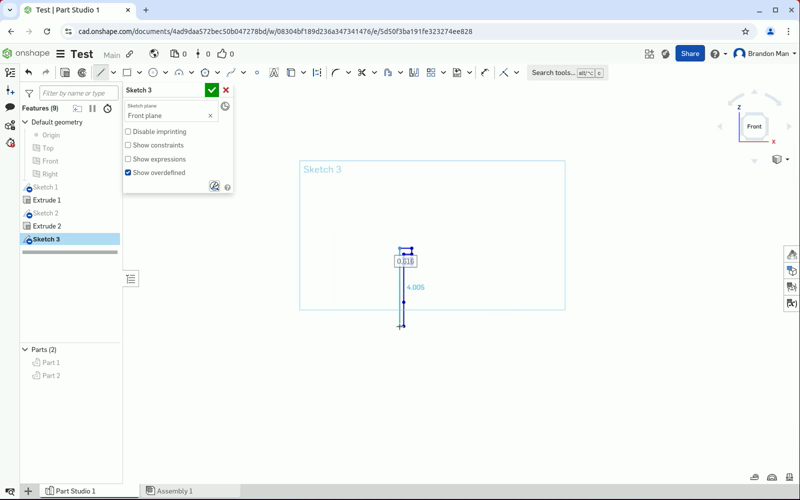
scroll(6)
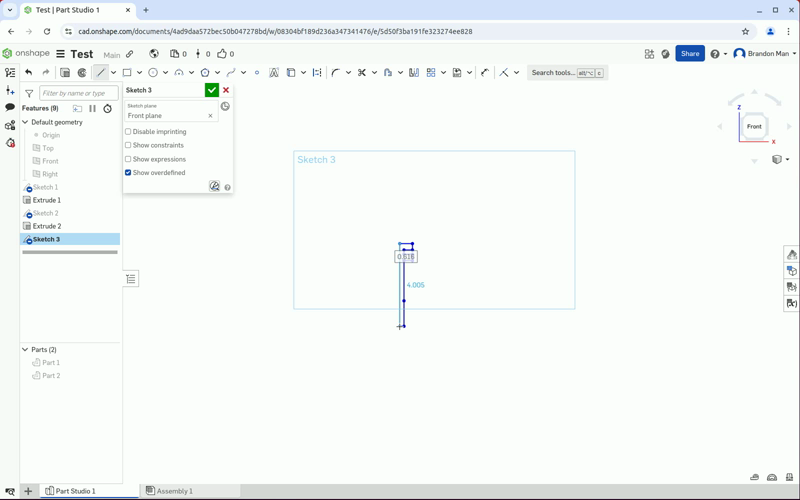
scroll(6)
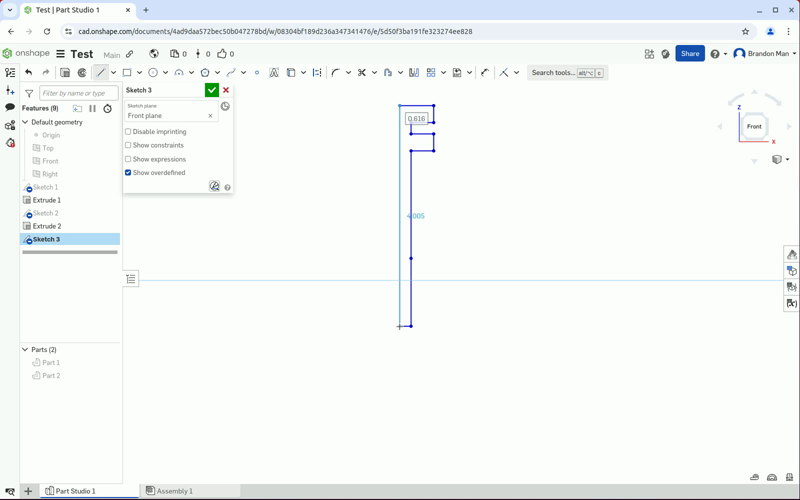
key_up(shift)
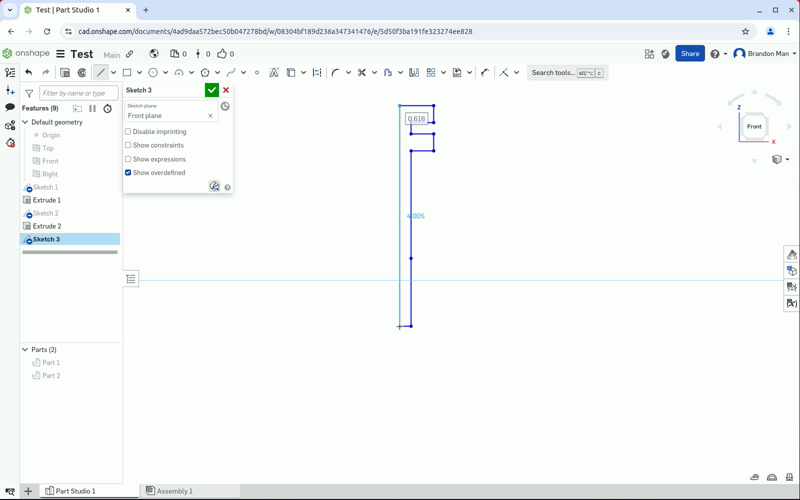
click(399, 326)
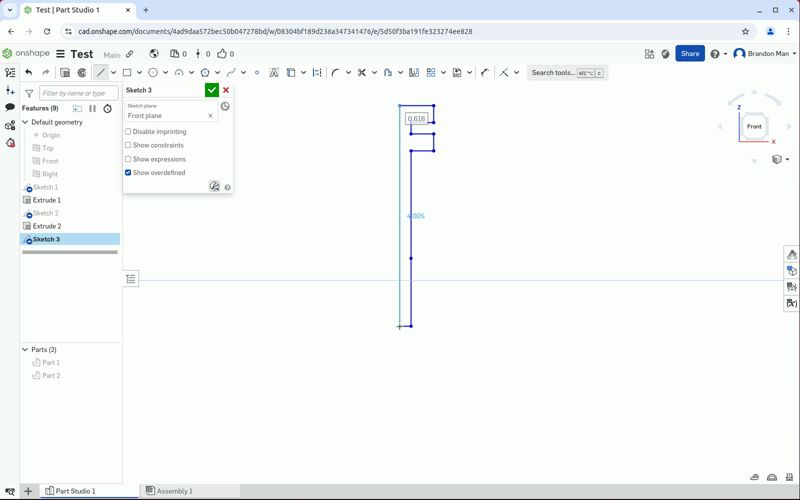
scroll(-6)
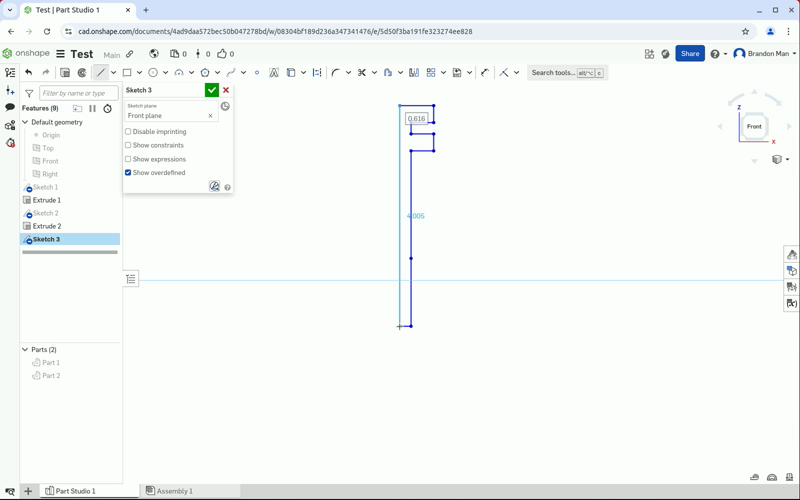
scroll(-6)
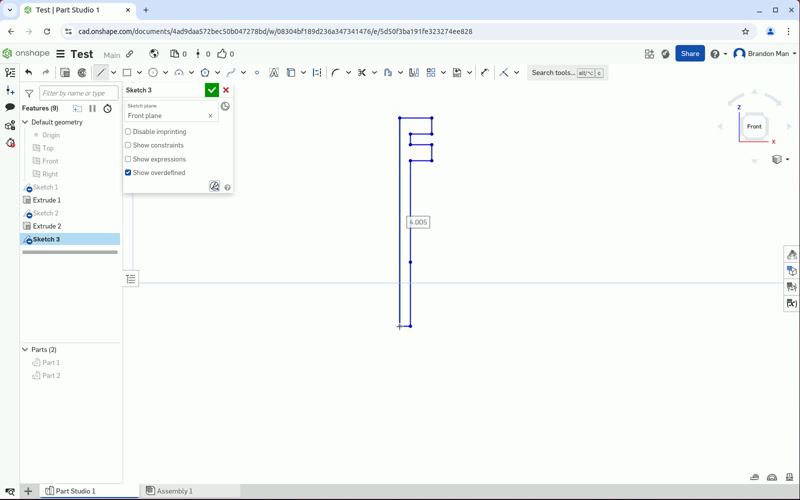
scroll(-6)
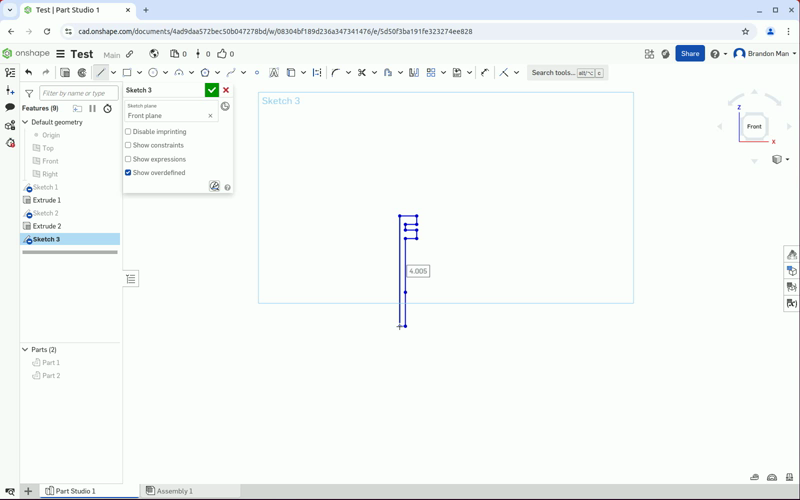
scroll(-6)
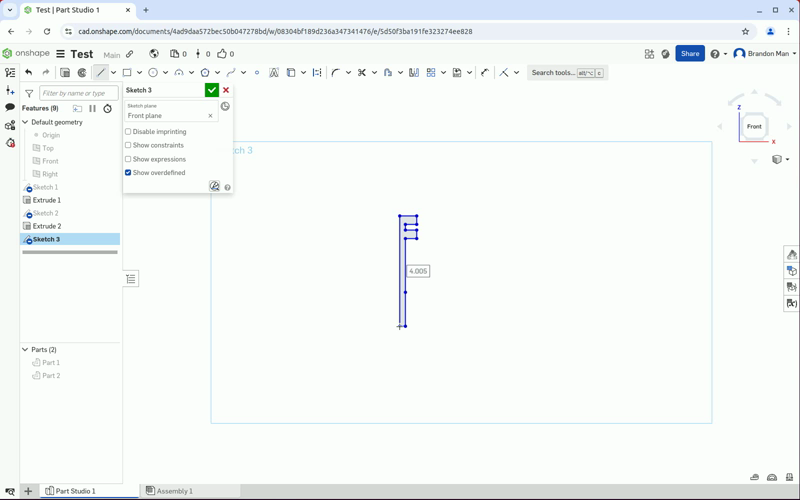
scroll(-6)
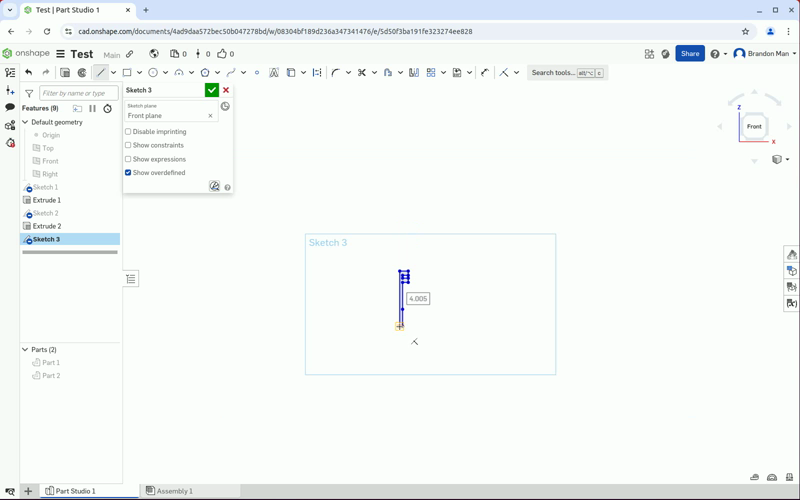
scroll(-6)
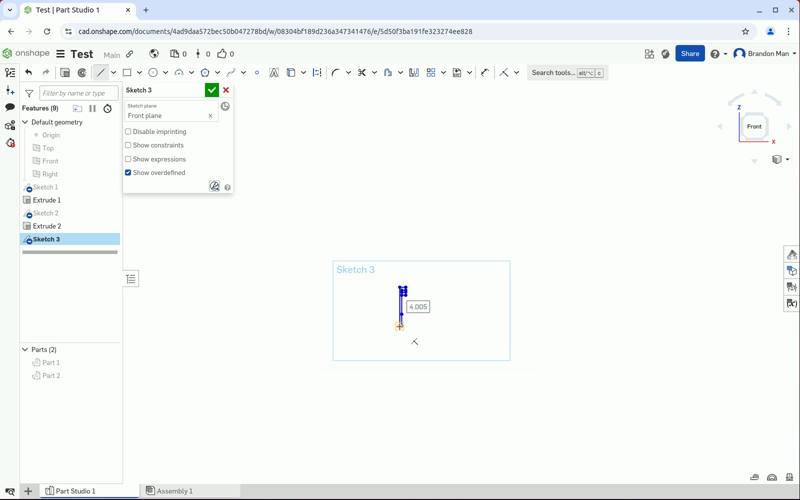
scroll(-6)
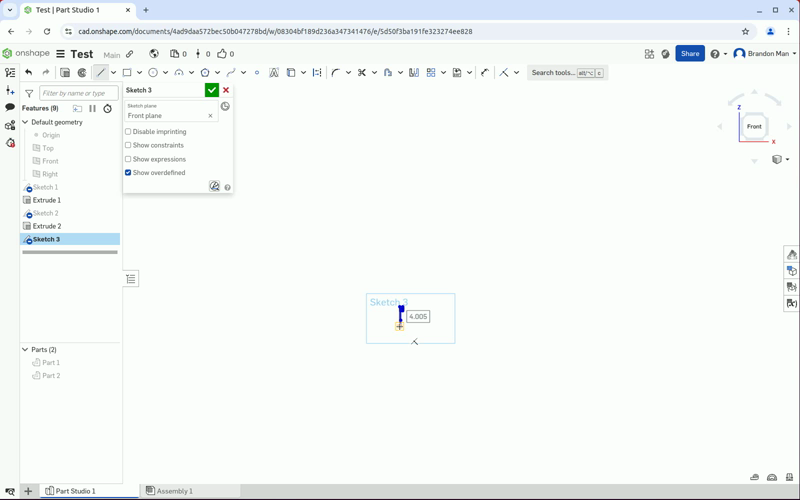
key(esc)
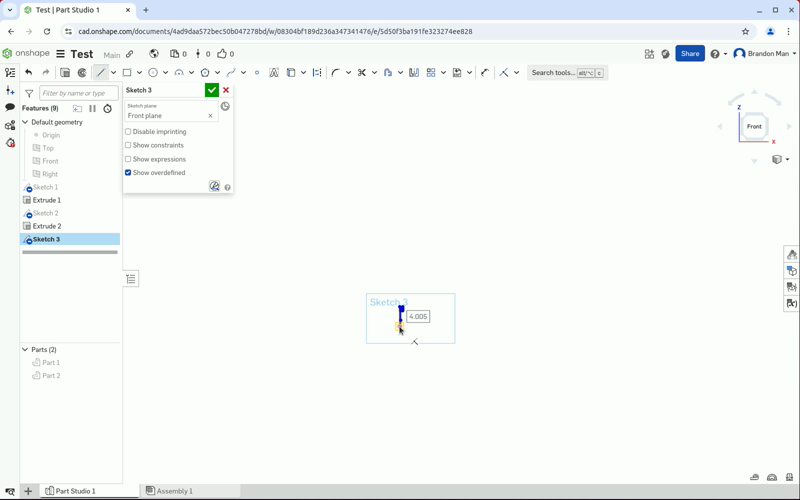
mouse_move(400, 310)
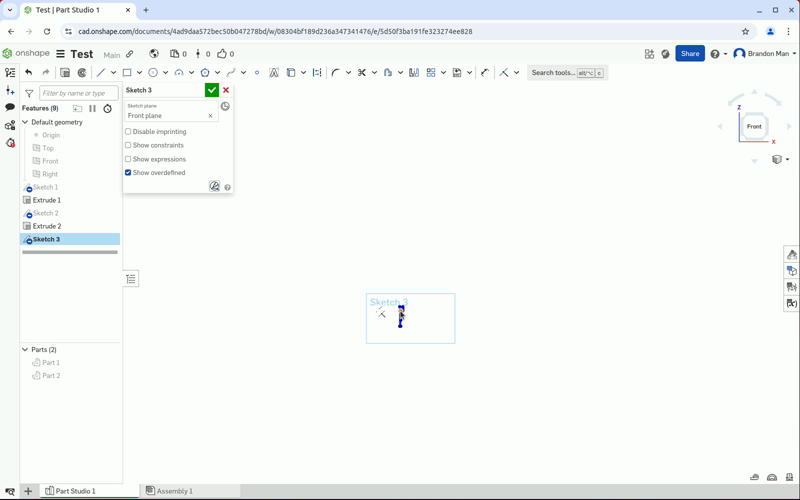
scroll(6)
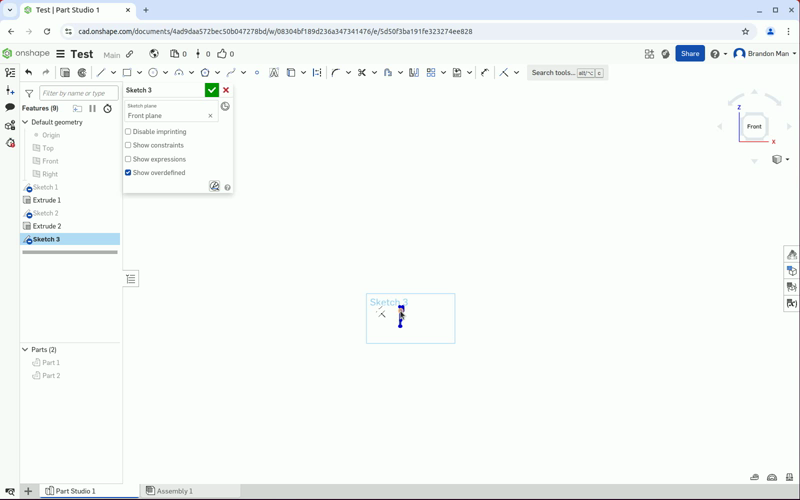
scroll(6)
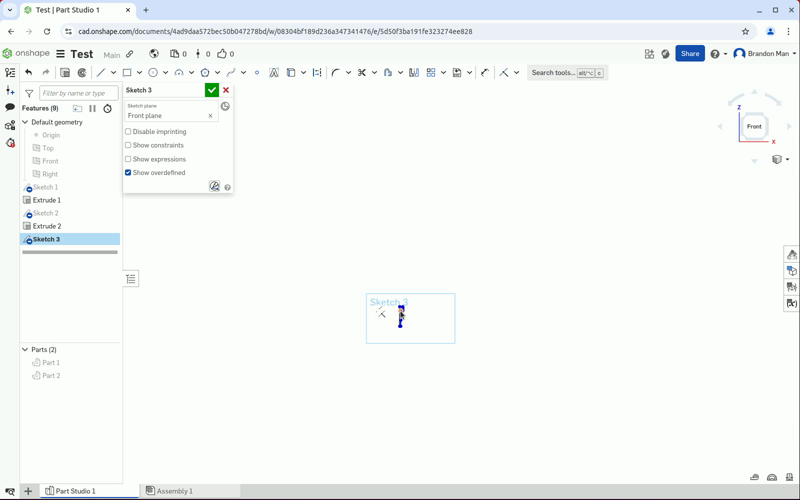
scroll(6)
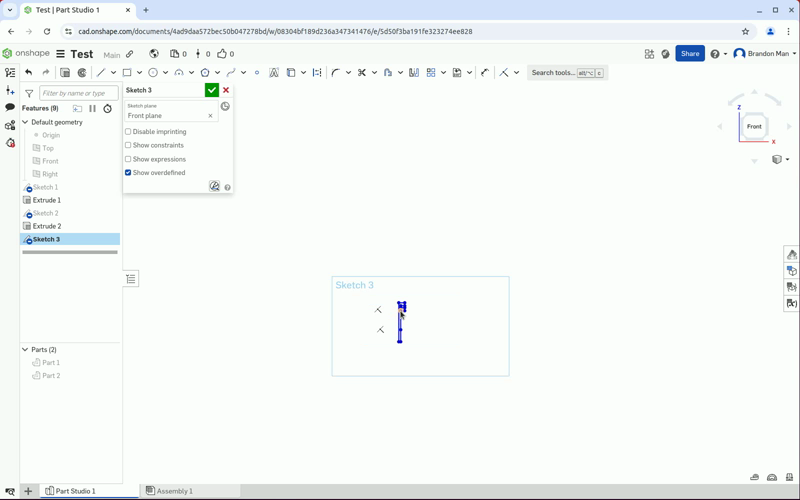
scroll(6)
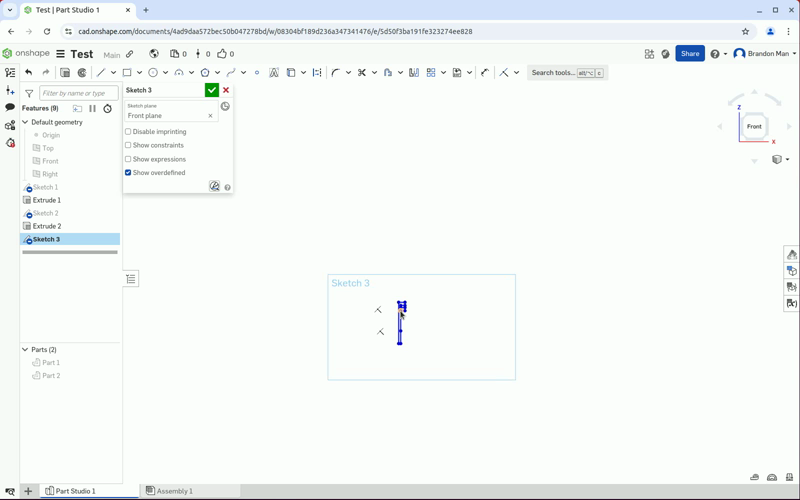
scroll(6)
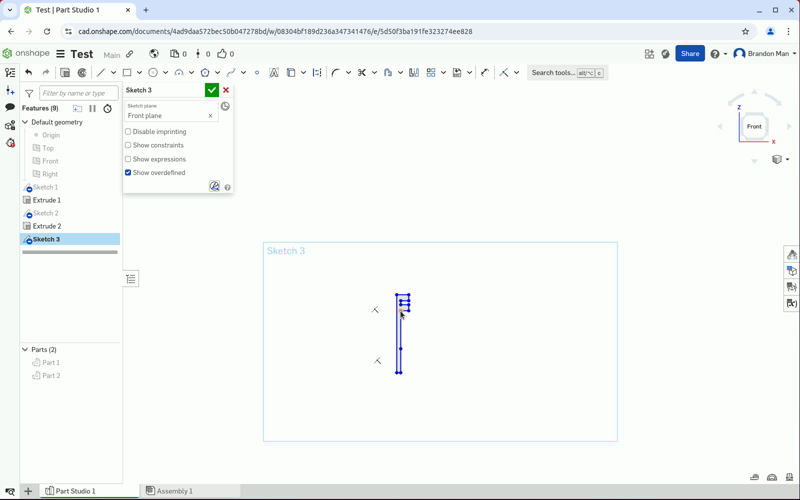
scroll(6)
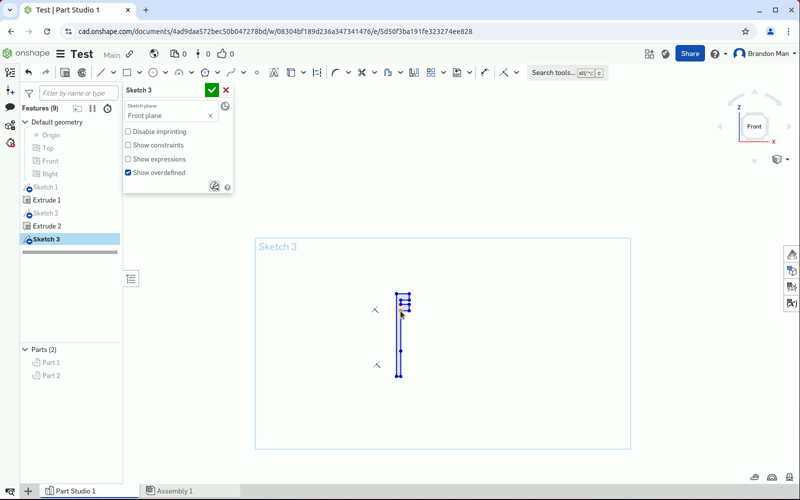
scroll(6)
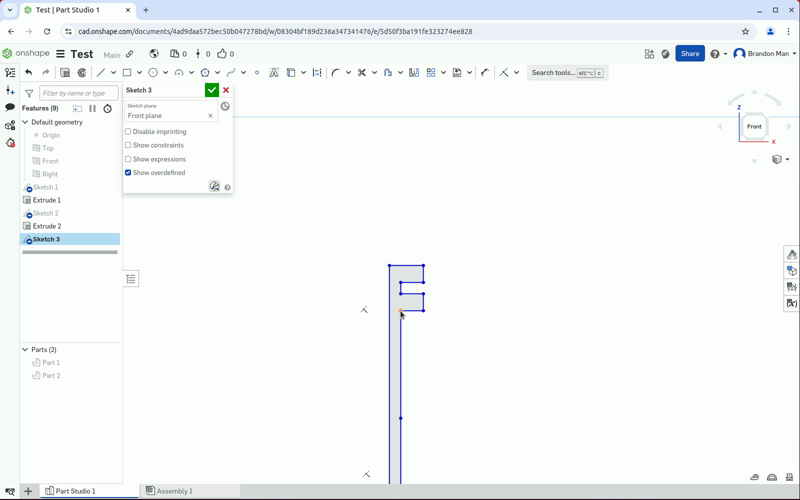
click(400, 310)
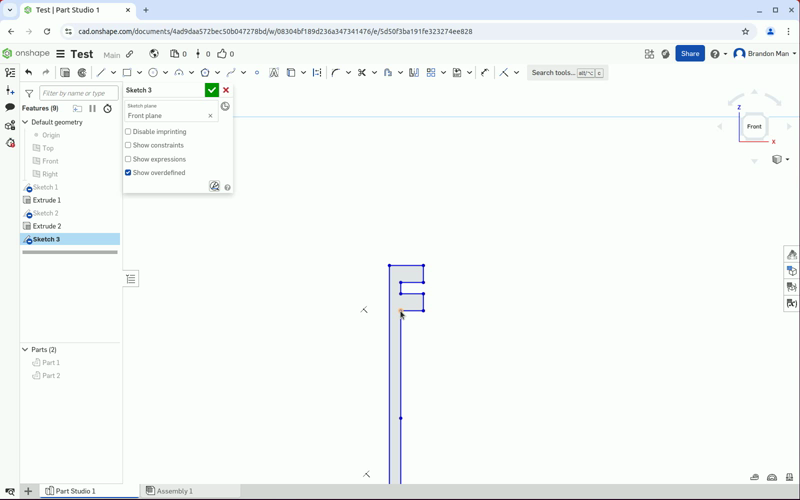
scroll(-6)
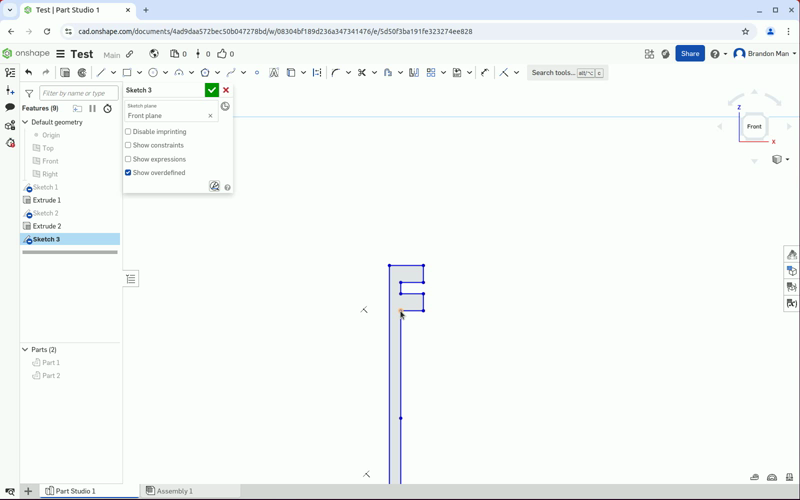
scroll(-6)
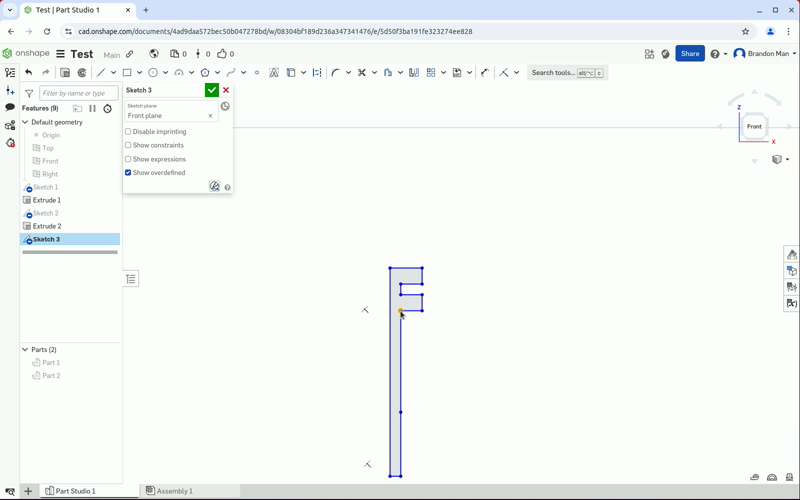
scroll(-6)
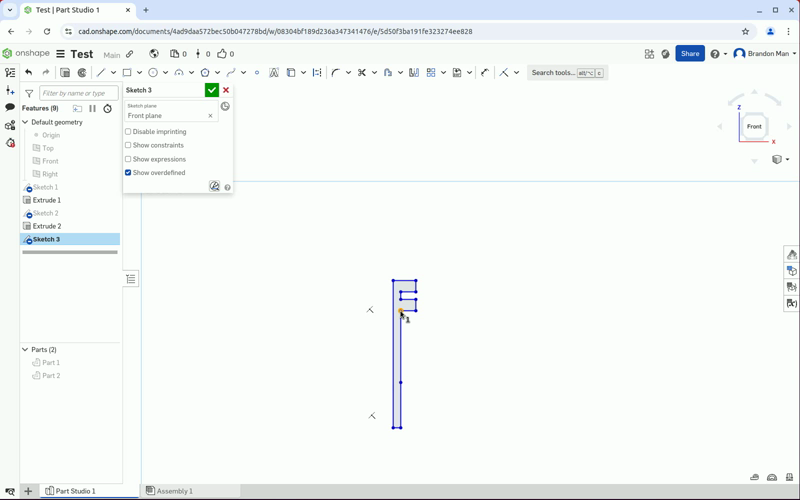
scroll(-6)
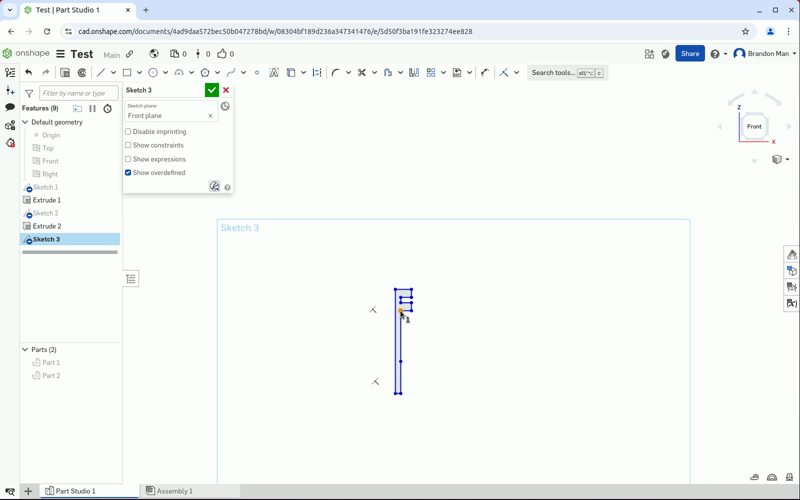
scroll(-6)
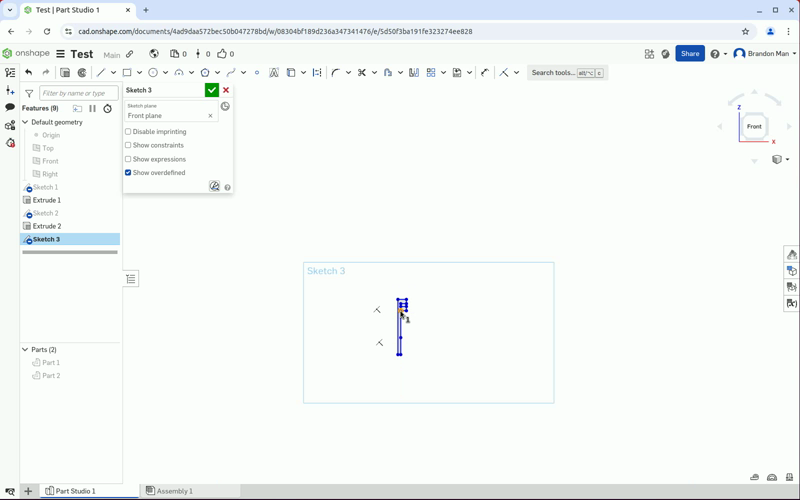
scroll(-6)
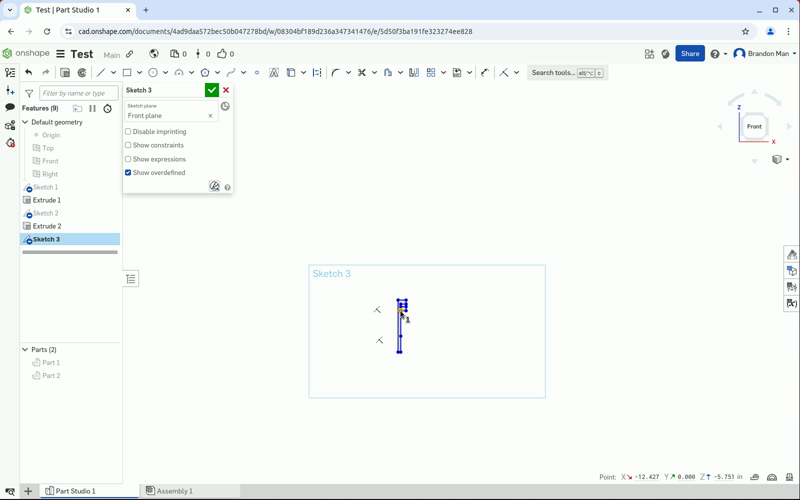
scroll(-6)
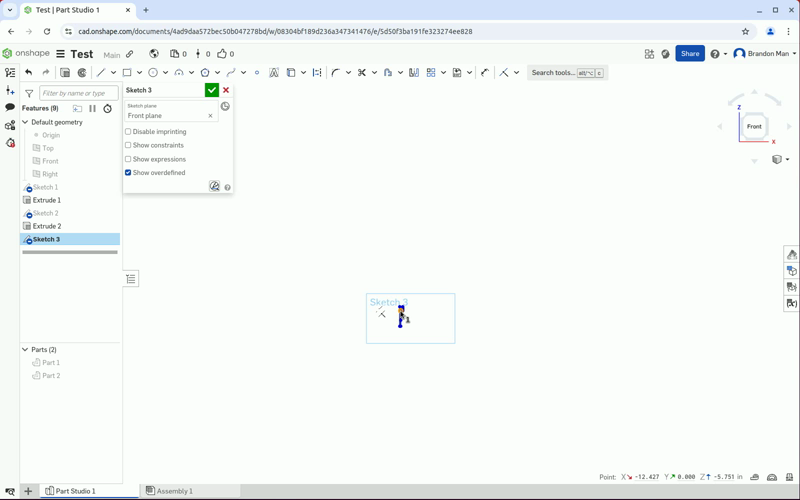
mouse_move(73, 352)
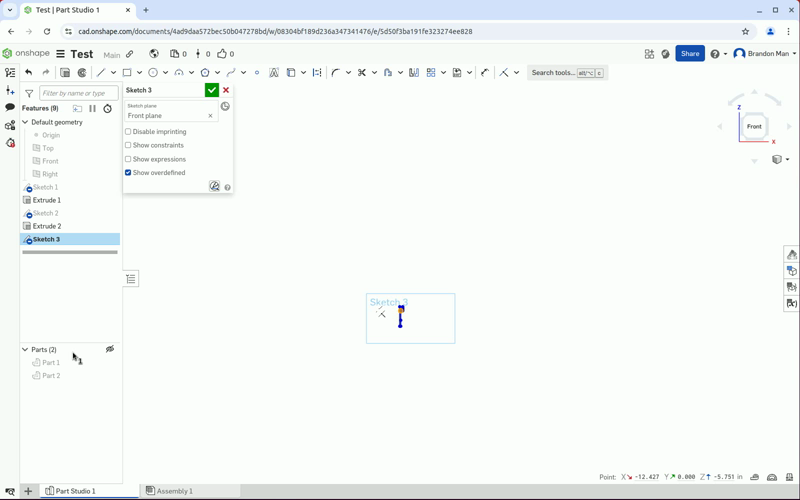
key(shift+y)
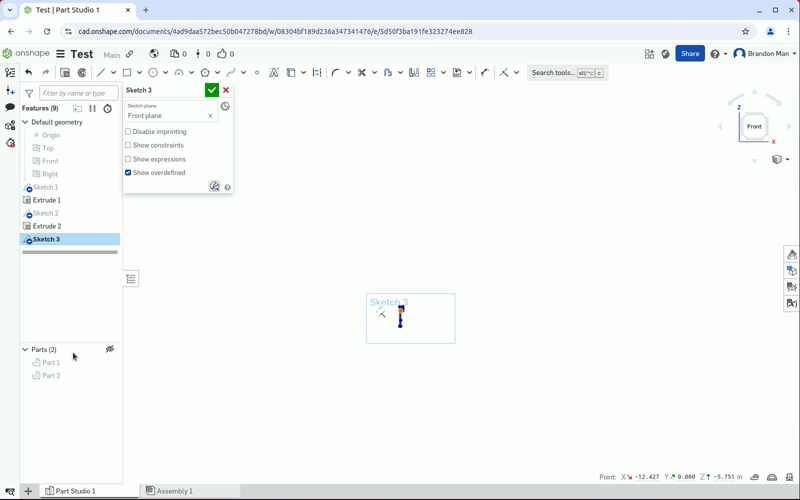
key(shift+e)
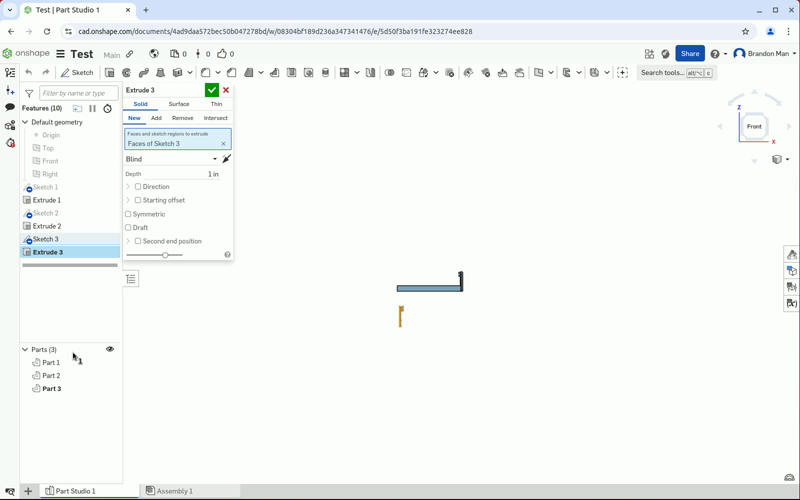
mouse_move(143, 106)
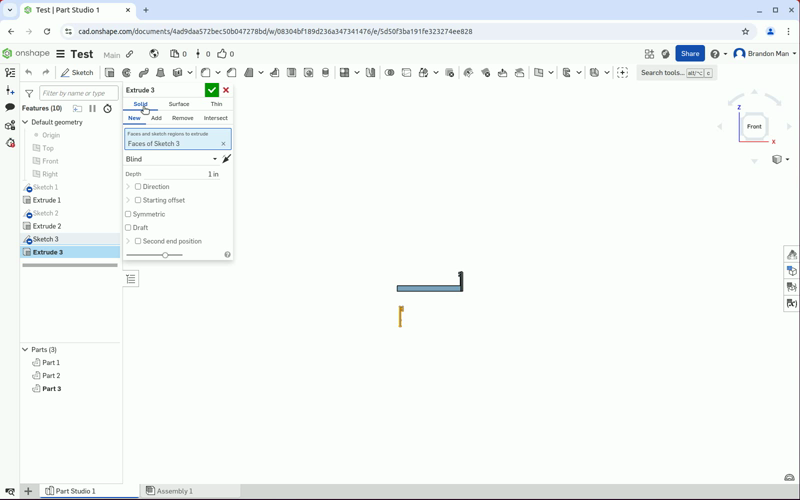
click(143, 106)
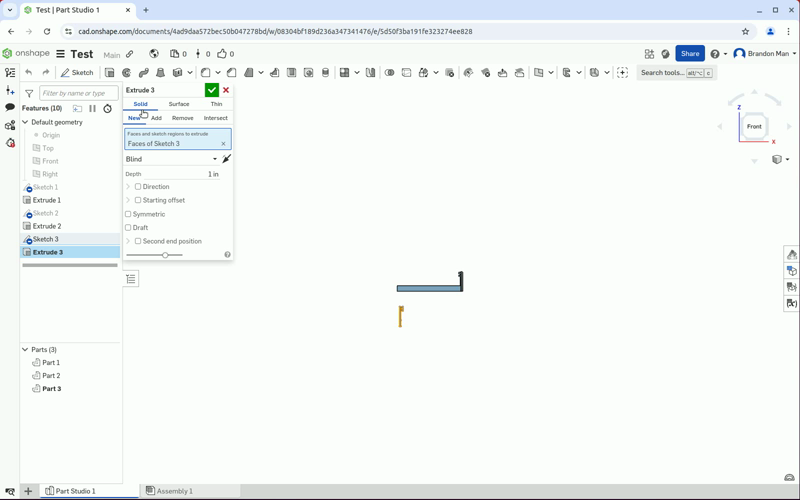
mouse_move(137, 120)
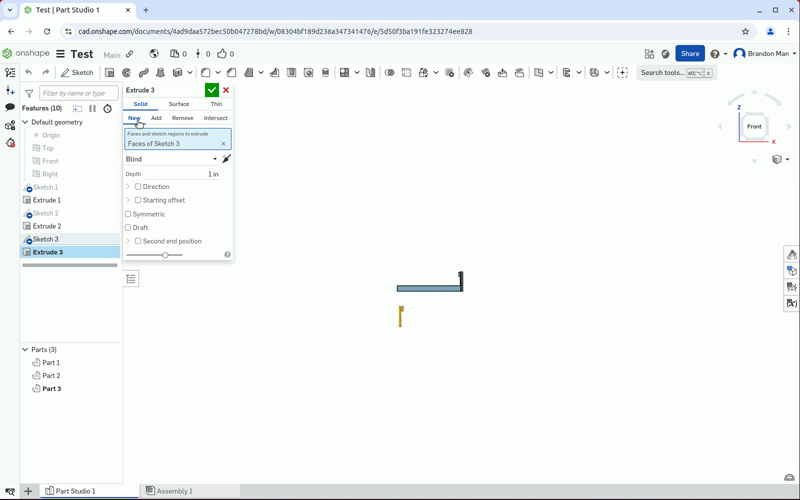
click(137, 120)
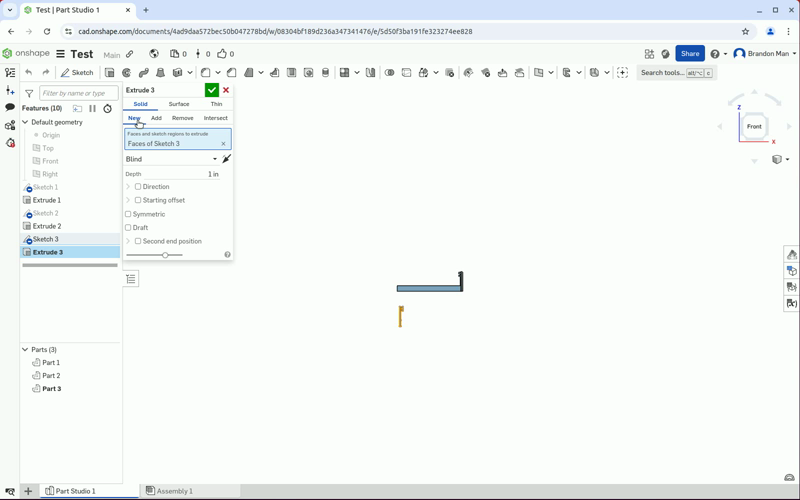
key(tab, 4)
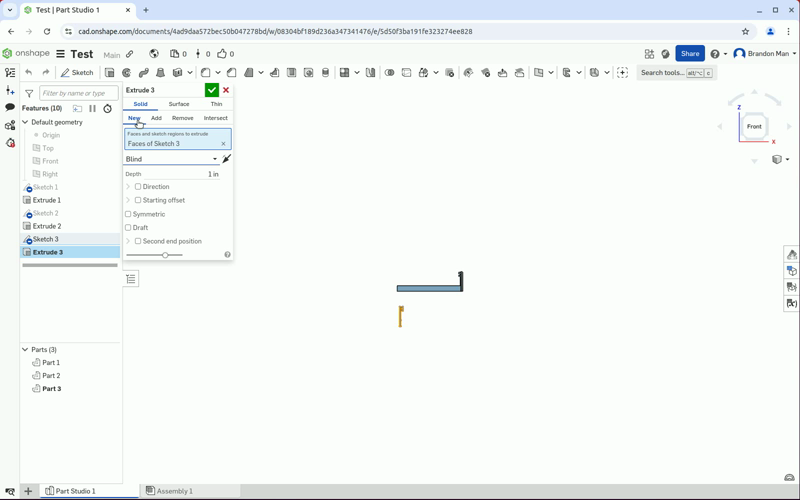
text(23.108)
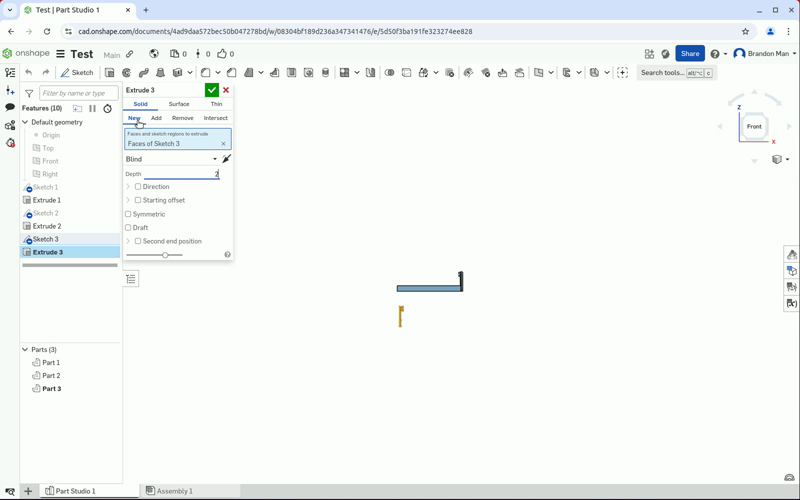
key(enter)
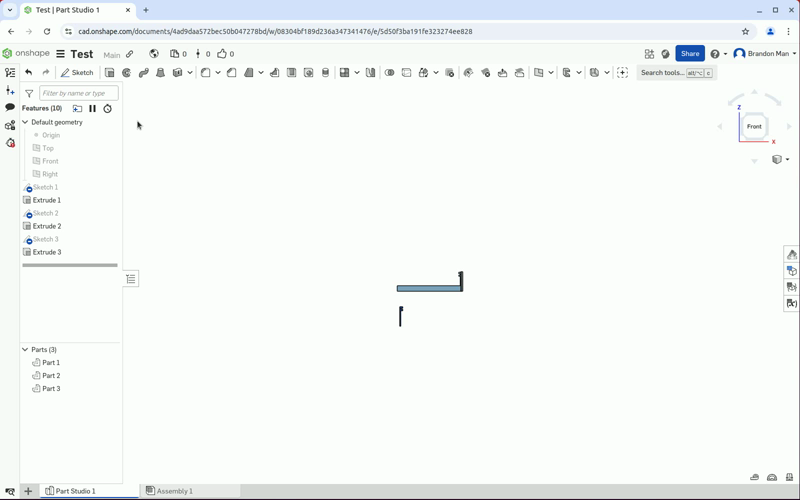
key(shift+h)
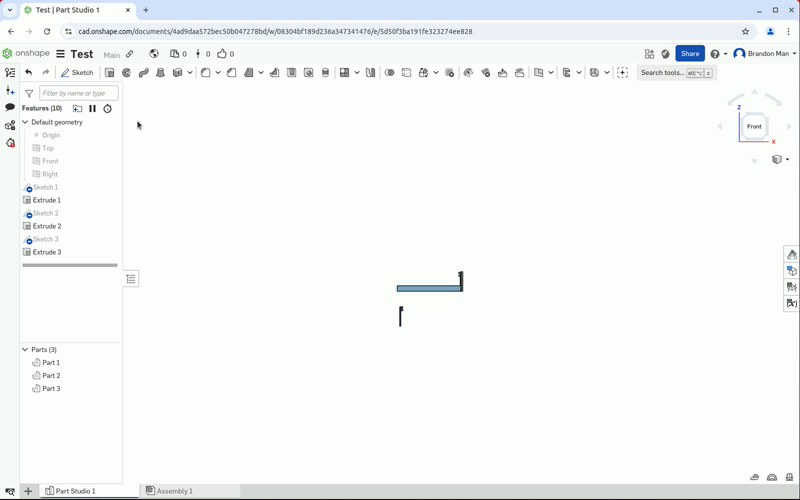
key(shift+h)
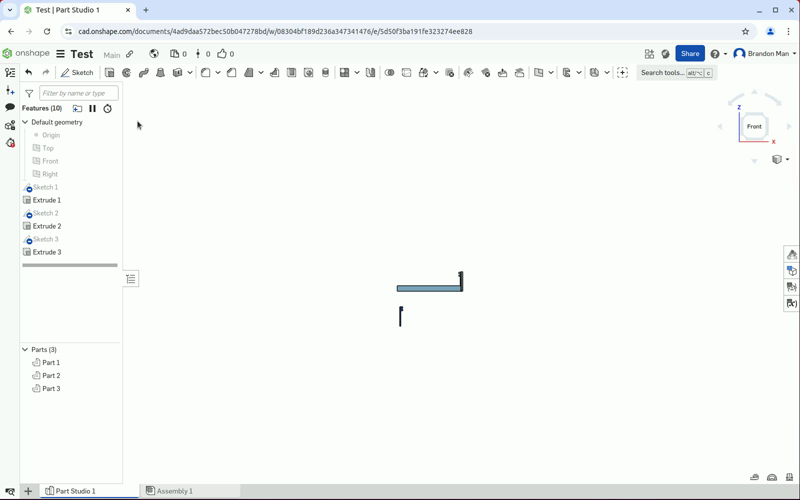
mouse_move(73, 189)
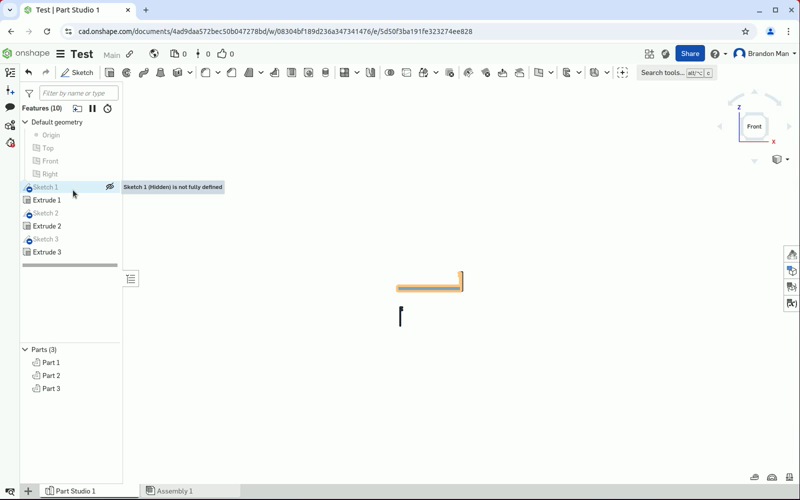
click(73, 189)
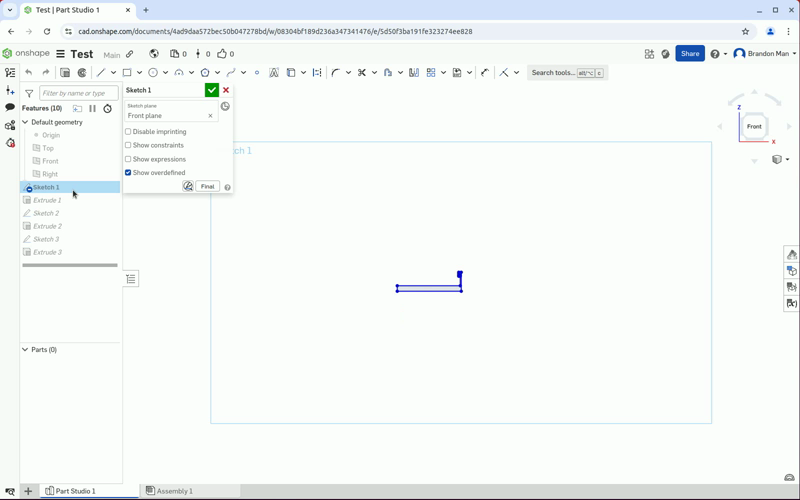
mouse_move(229, 92)
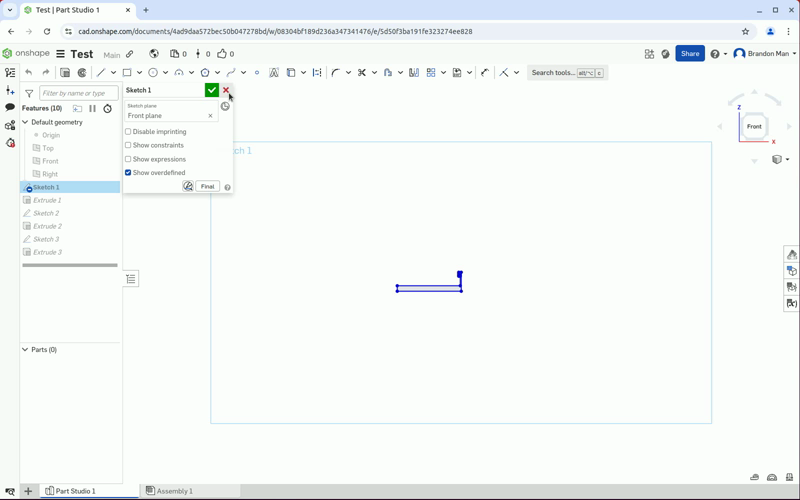
click(229, 92)
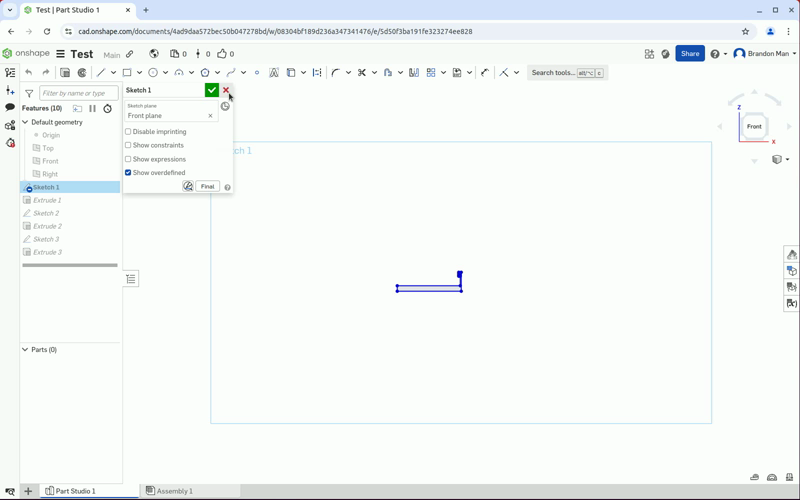
key(shift+s)
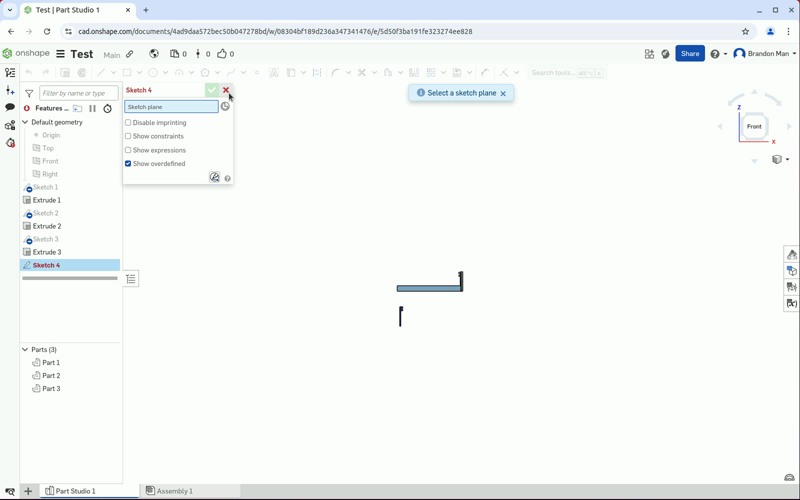
mouse_move(73, 163)
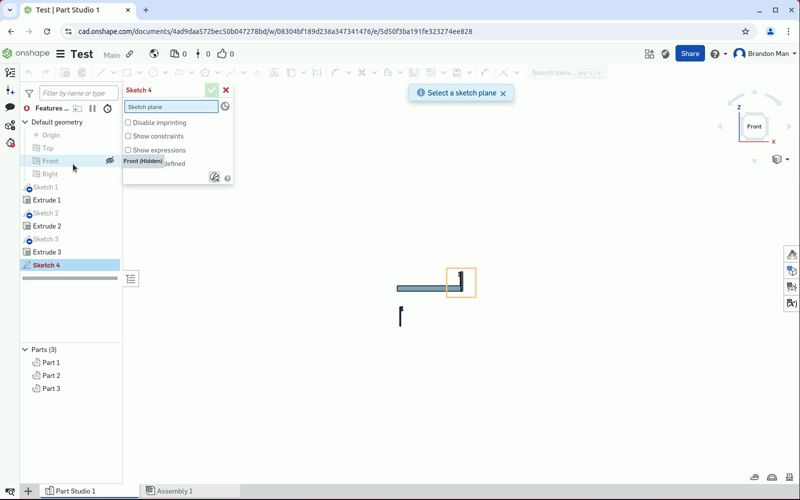
click(73, 163)
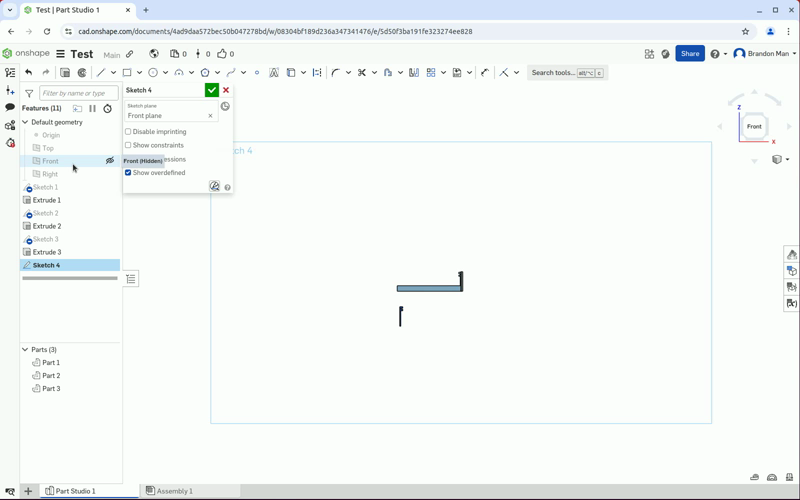
mouse_move(73, 352)
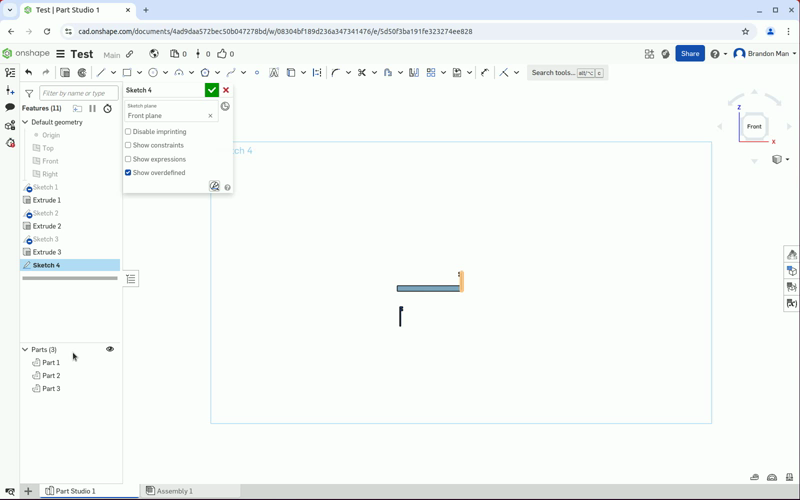
key(y)
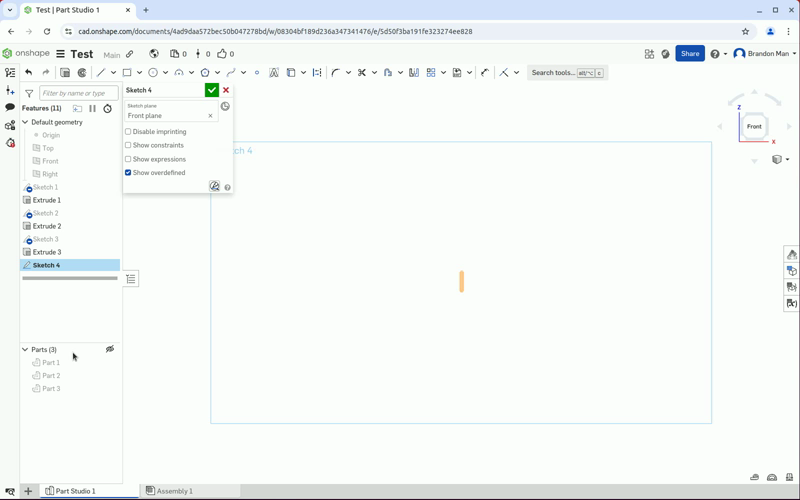
key(l)
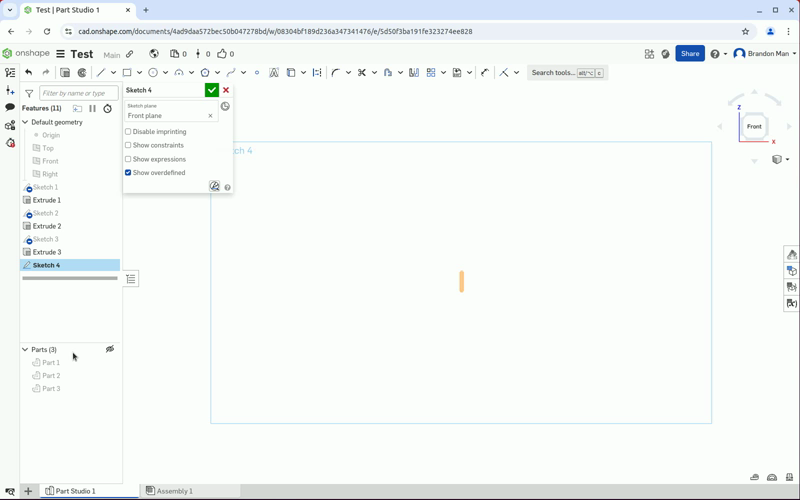
key_down(shift)
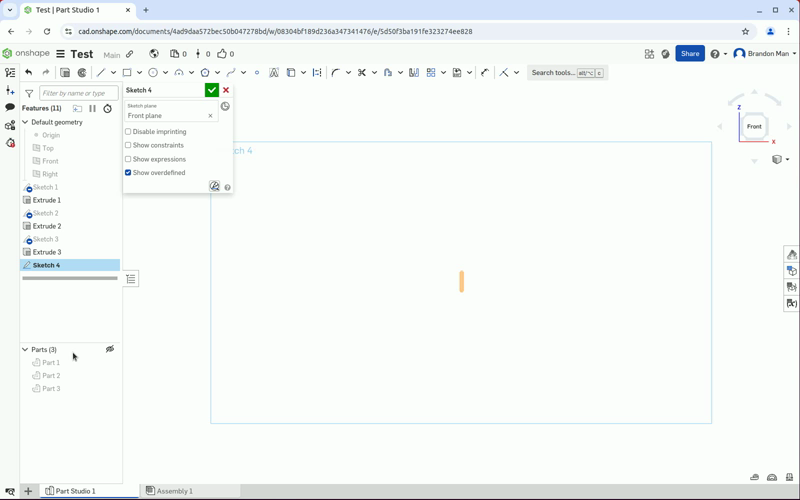
mouse_move(397, 326)
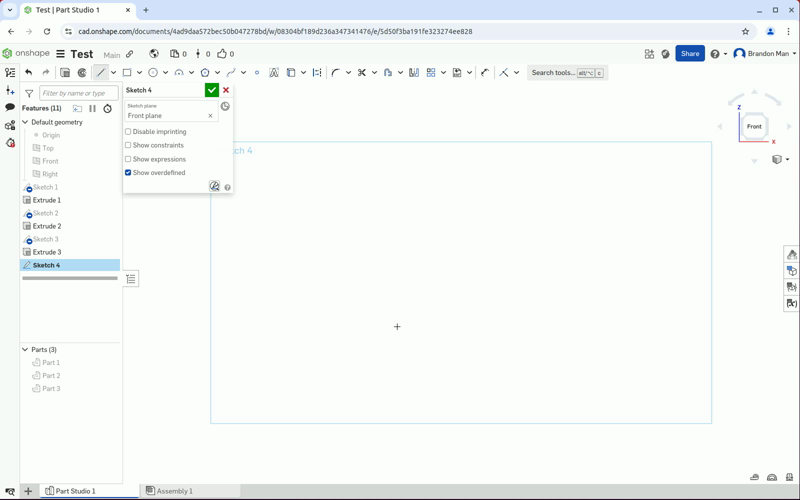
click(397, 326)
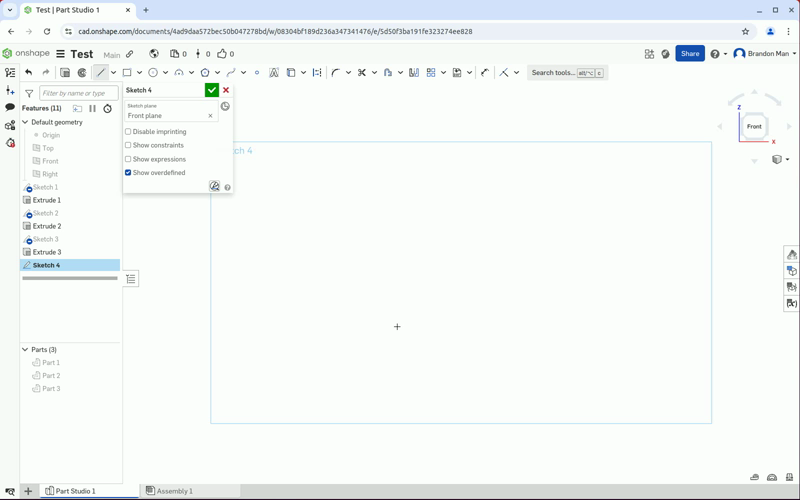
key_up(shift)
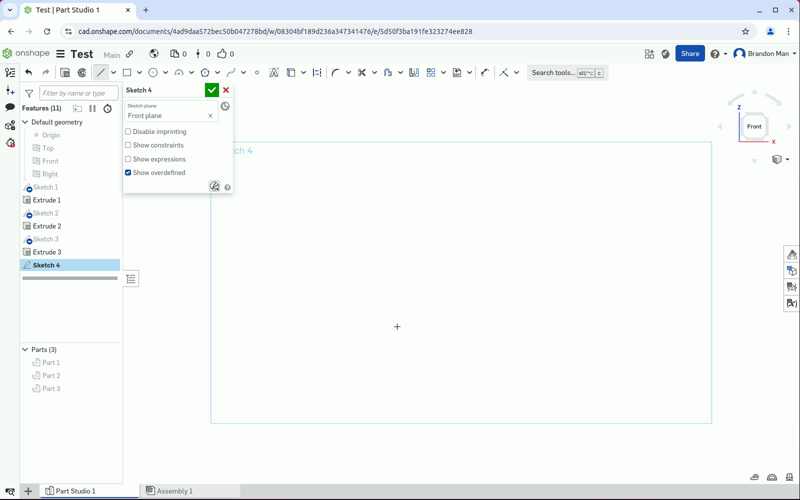
key_down(shift)
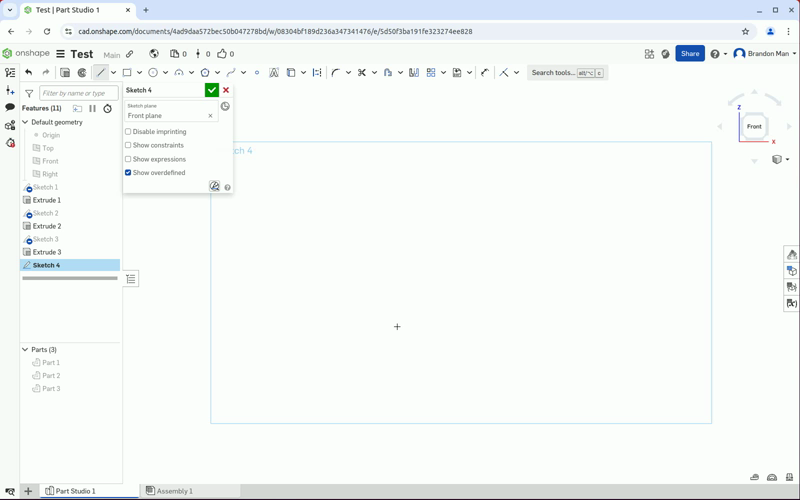
mouse_move(427, 326)
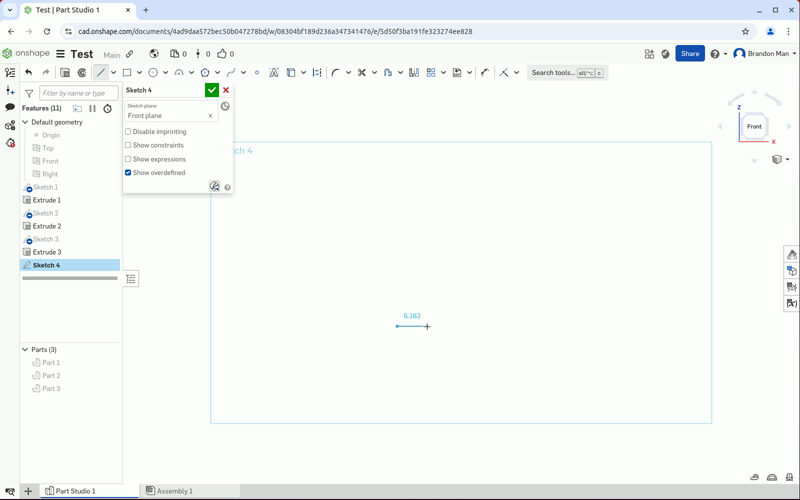
mouse_move(399, 326)
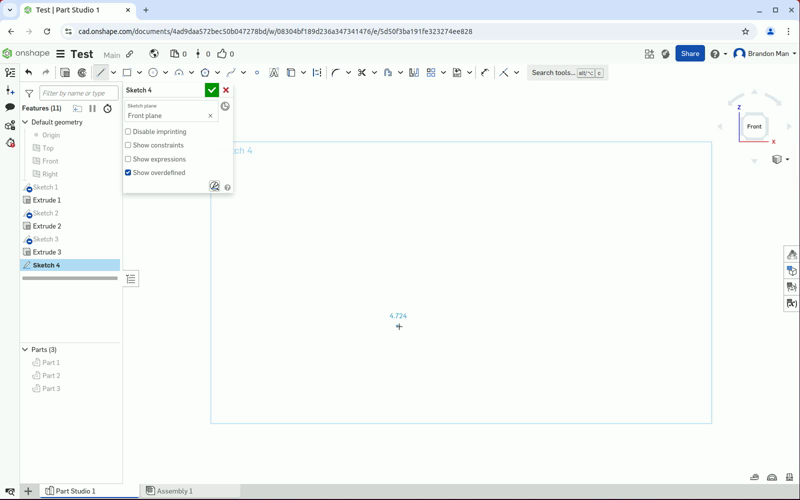
scroll(6)
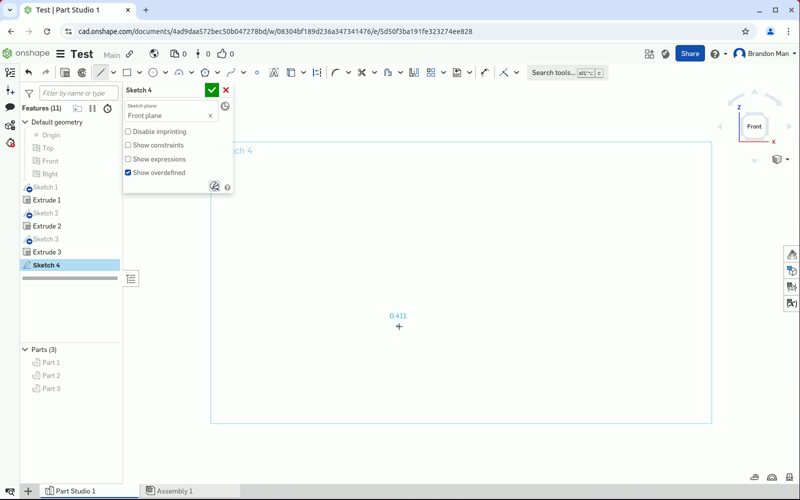
scroll(6)
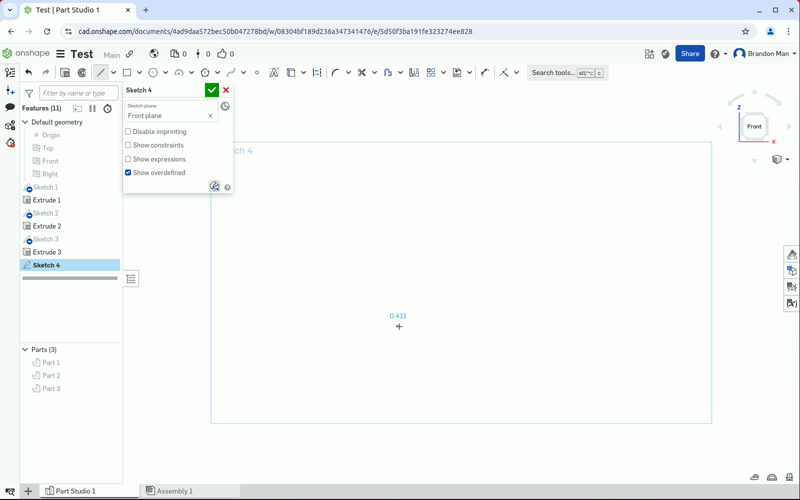
scroll(6)
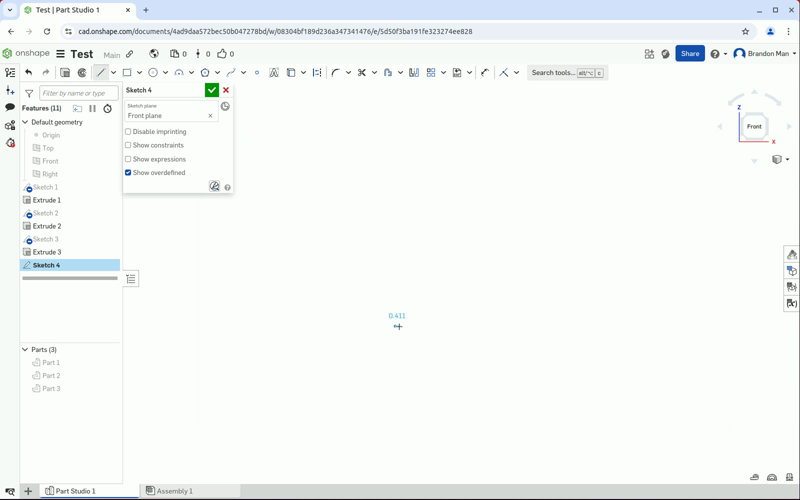
scroll(6)
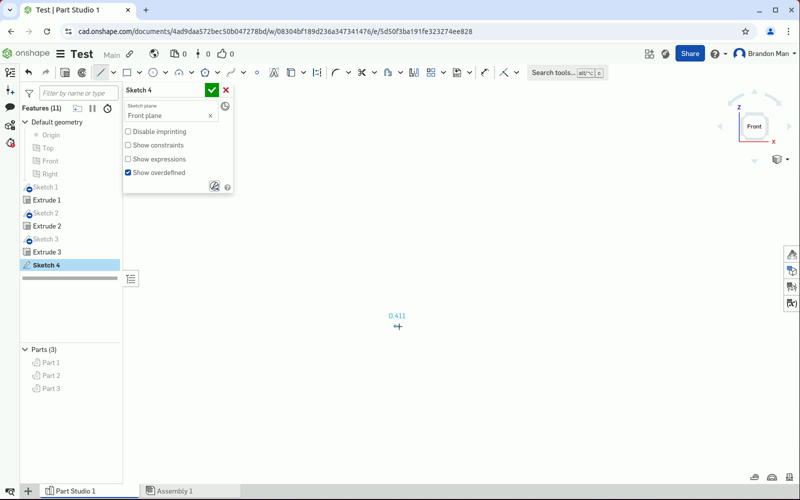
scroll(6)
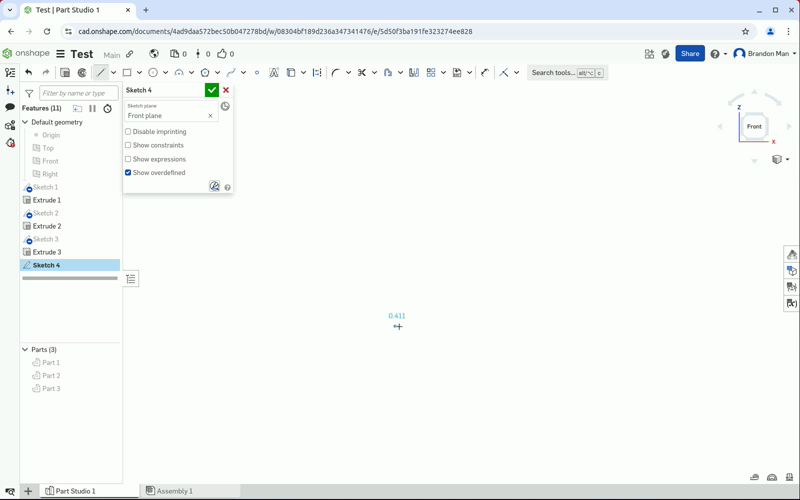
scroll(6)
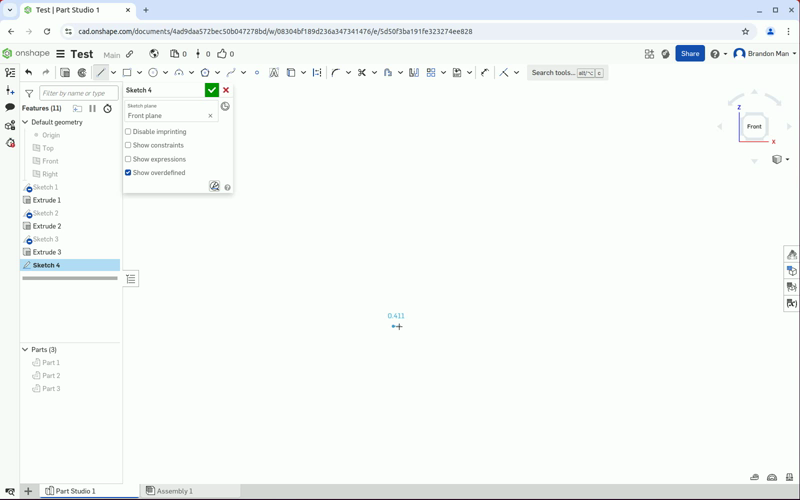
scroll(6)
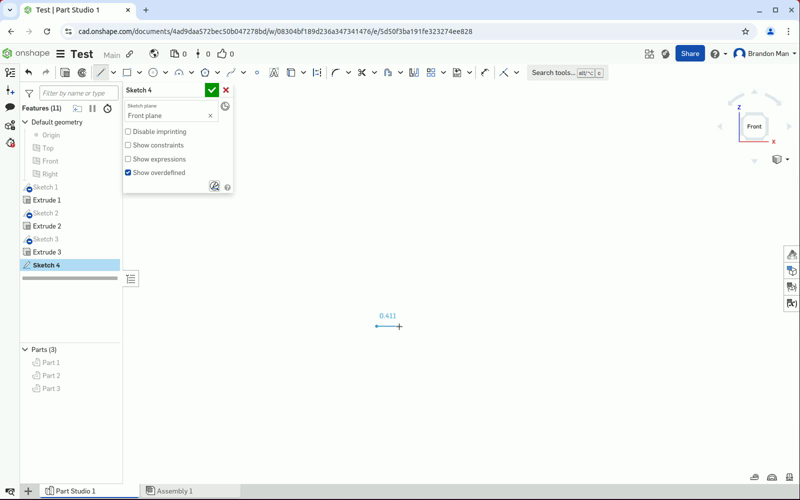
click(399, 326)
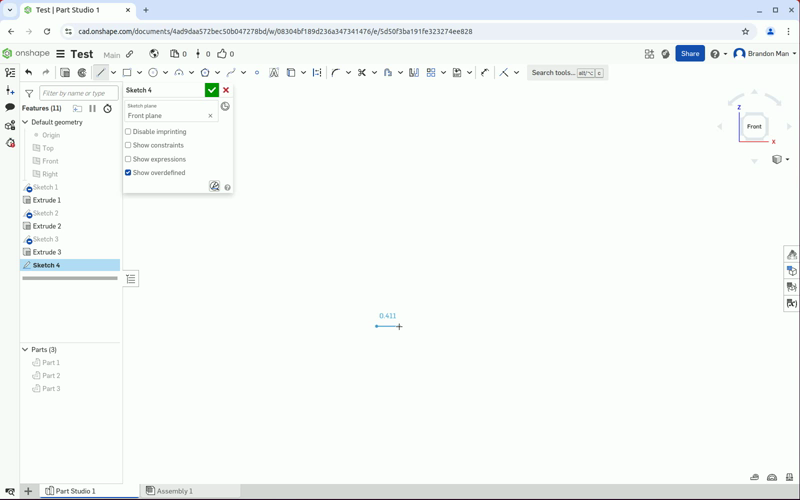
scroll(-6)
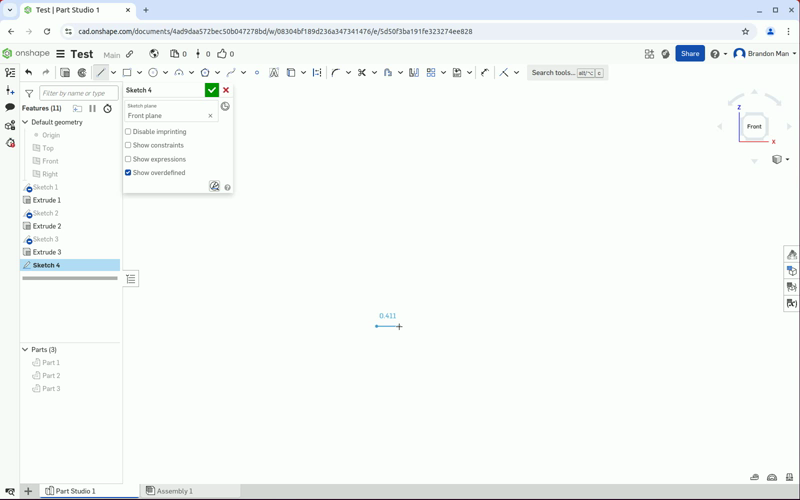
scroll(-6)
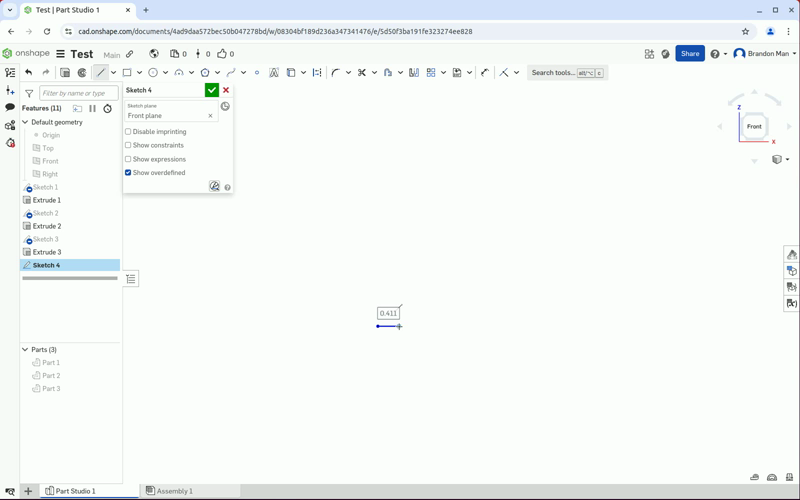
scroll(-6)
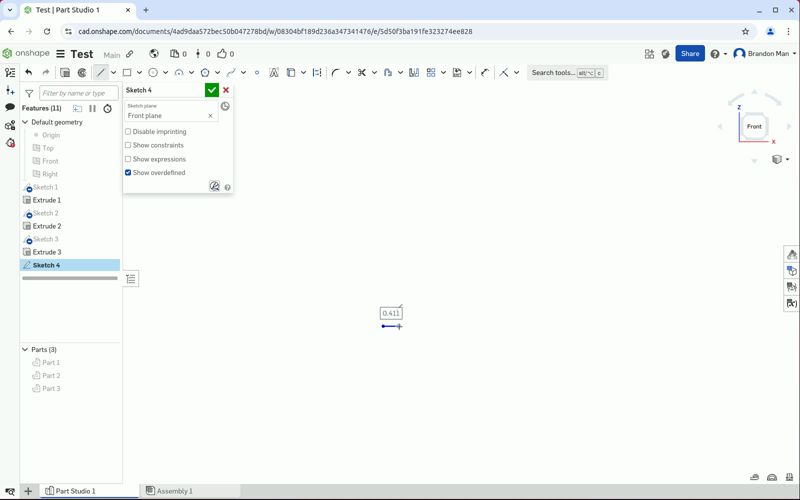
scroll(-6)
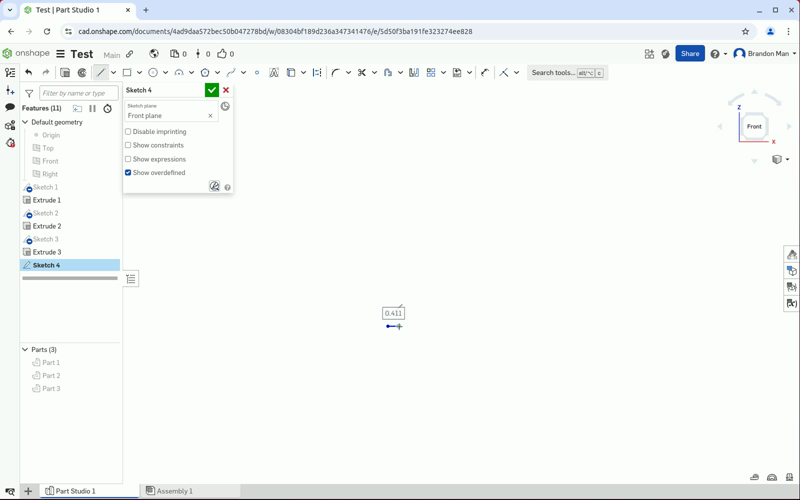
scroll(-6)
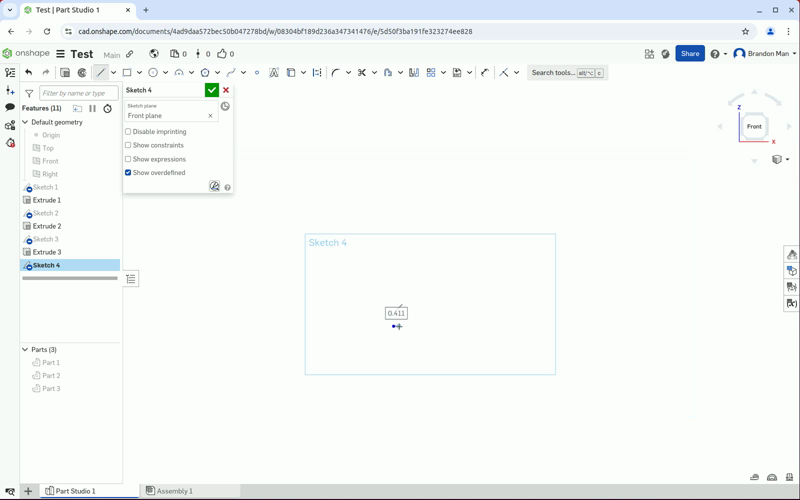
scroll(-6)
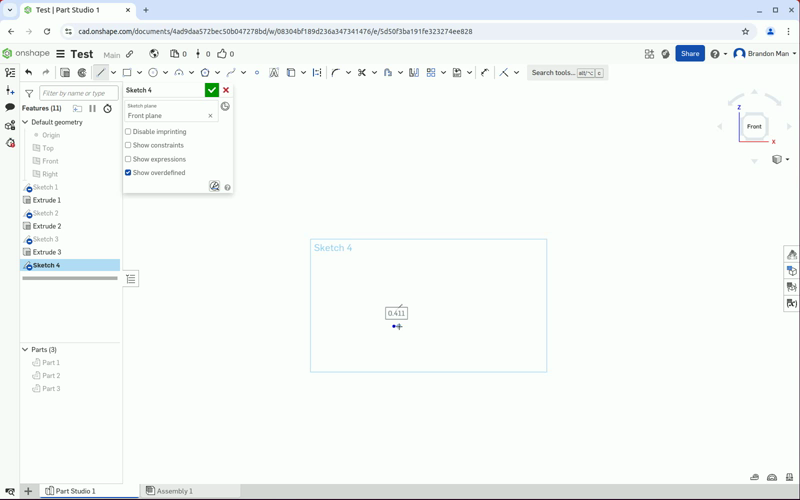
scroll(-6)
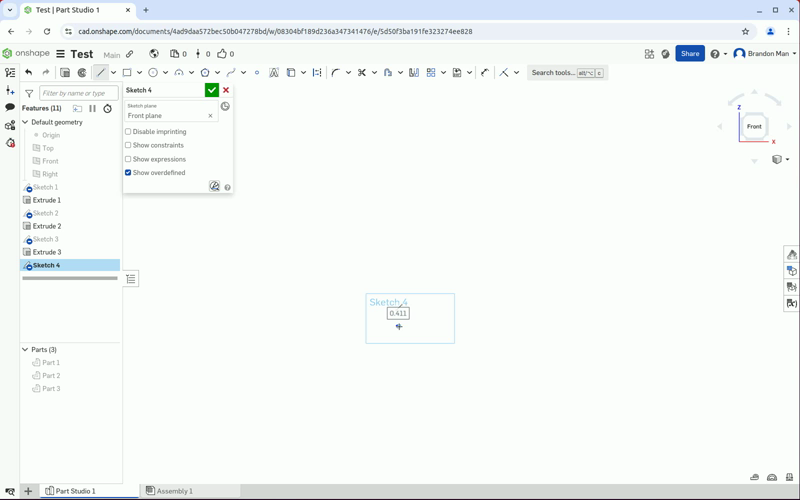
key_up(shift)
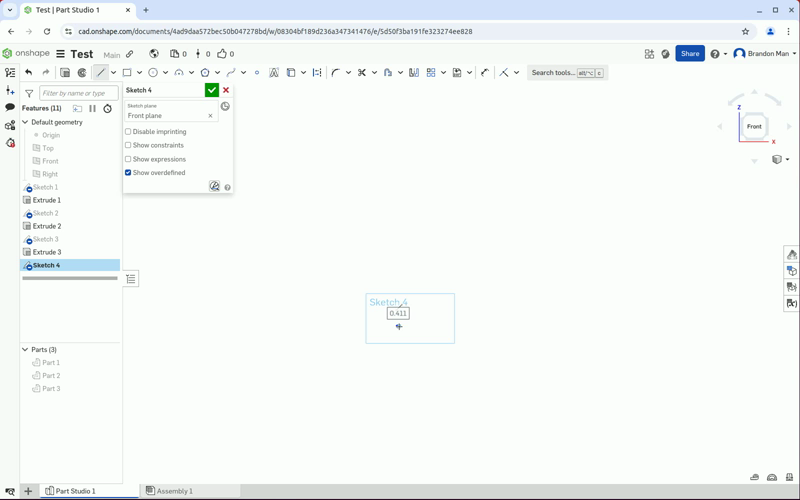
key_down(shift)
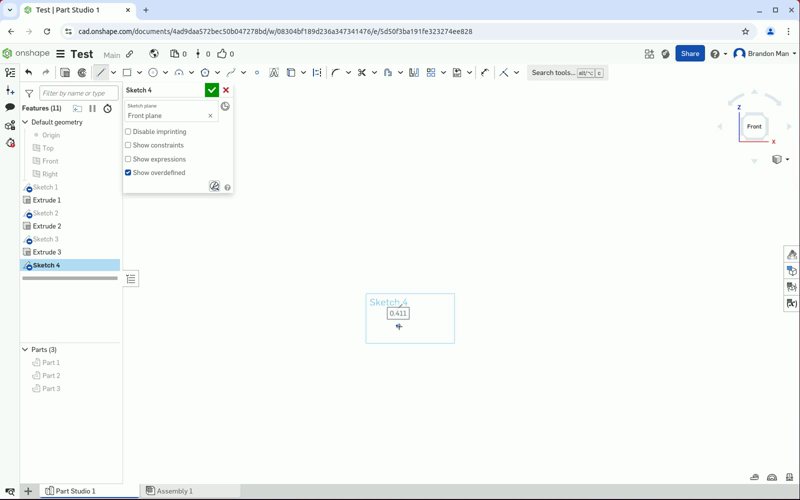
mouse_move(429, 326)
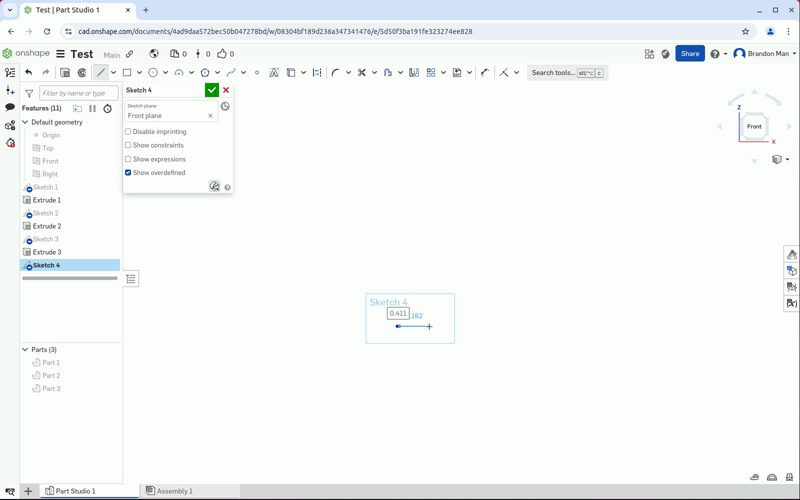
mouse_move(399, 306)
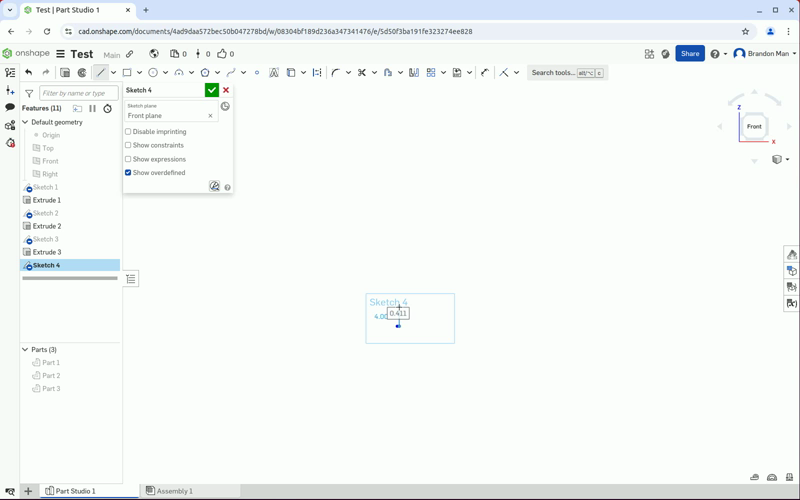
click(399, 306)
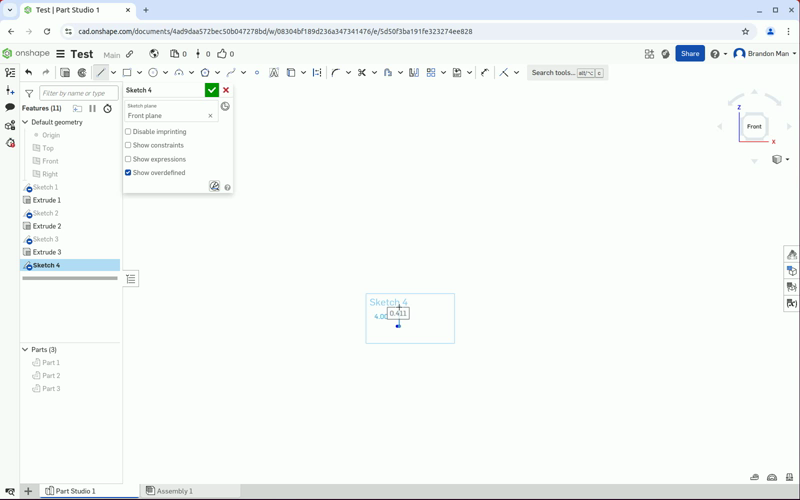
key_up(shift)
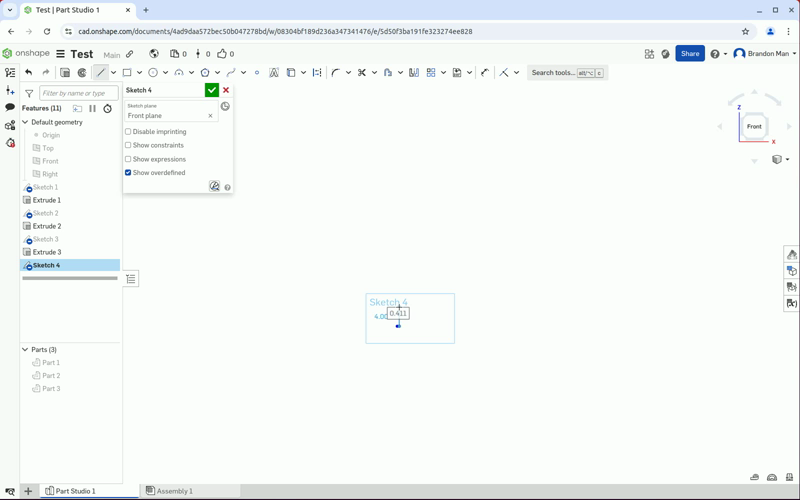
key_down(shift)
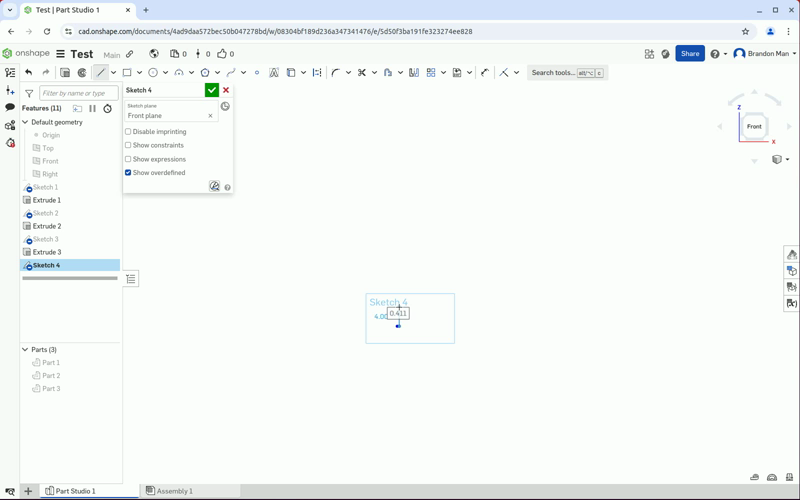
mouse_move(429, 306)
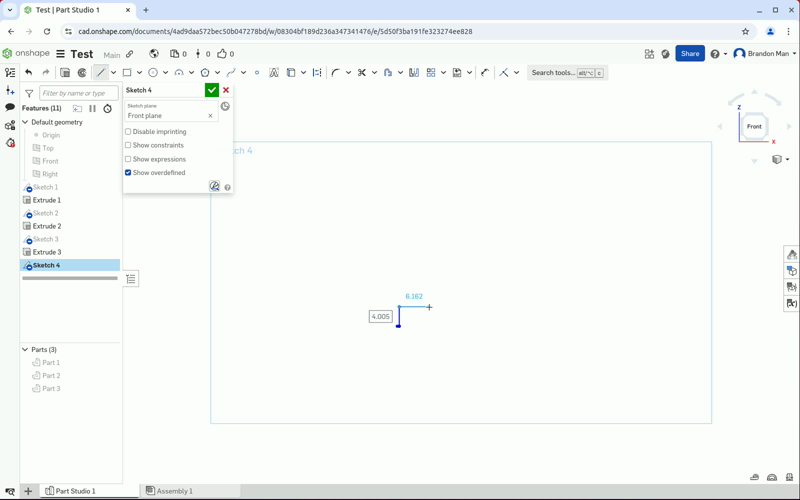
mouse_move(397, 306)
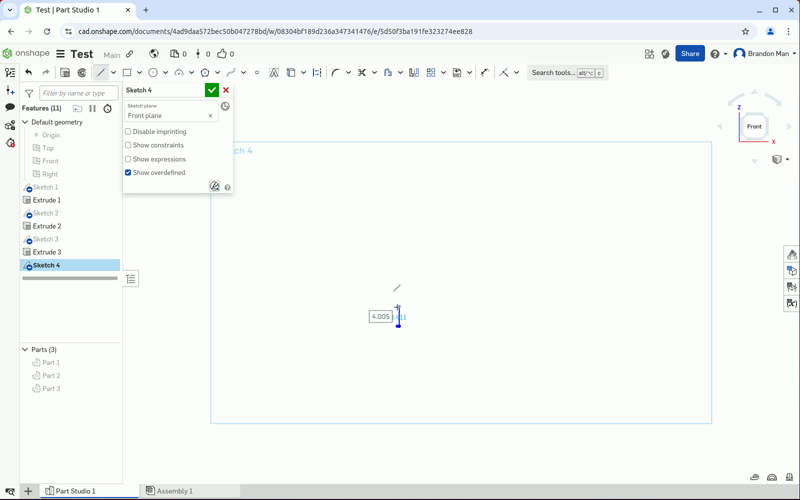
scroll(6)
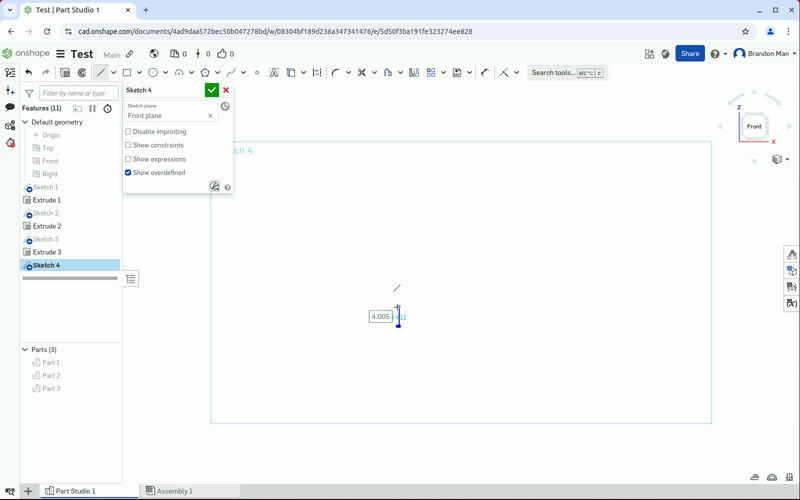
scroll(6)
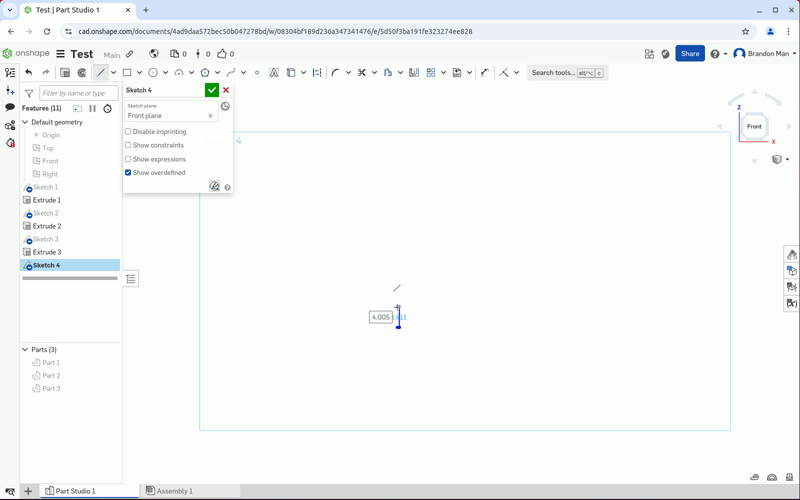
scroll(6)
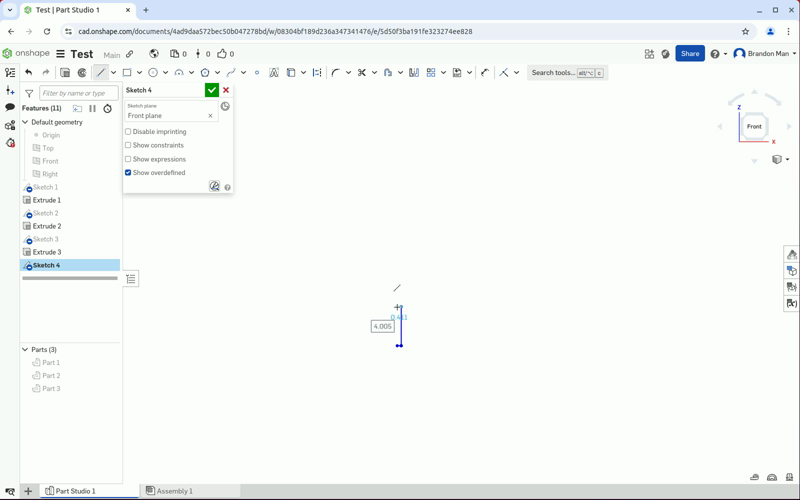
scroll(6)
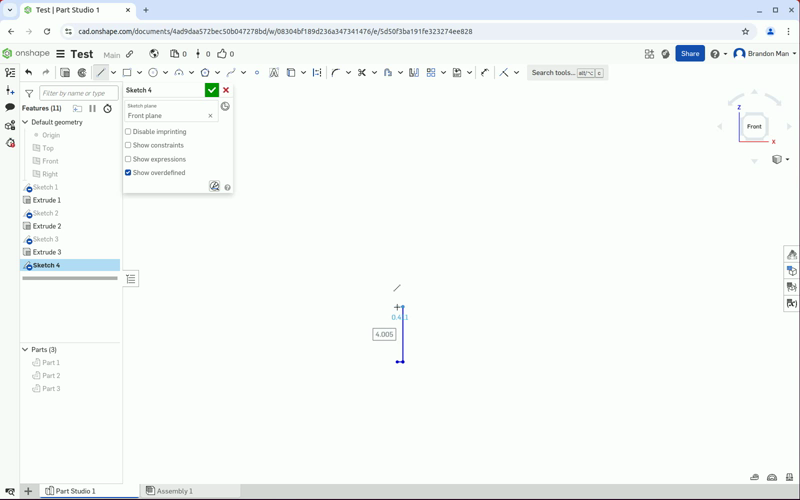
scroll(6)
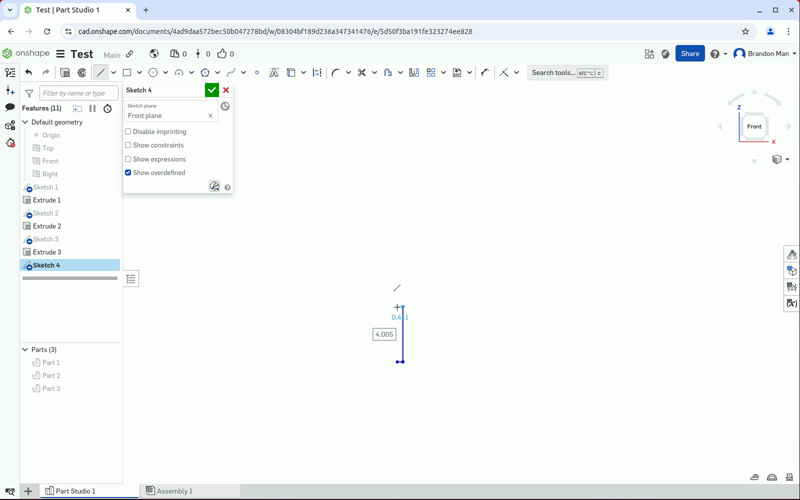
scroll(6)
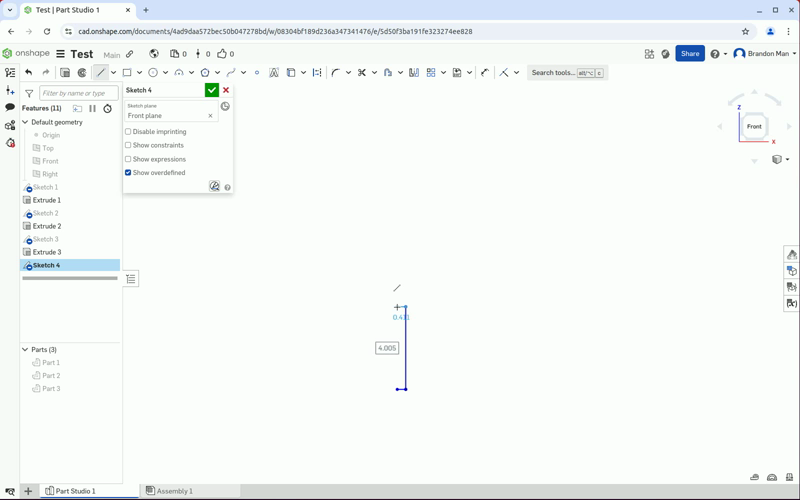
scroll(6)
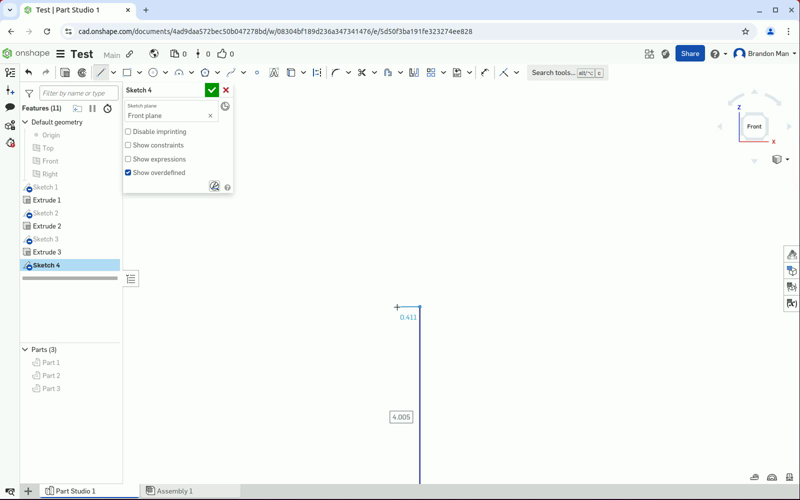
click(397, 306)
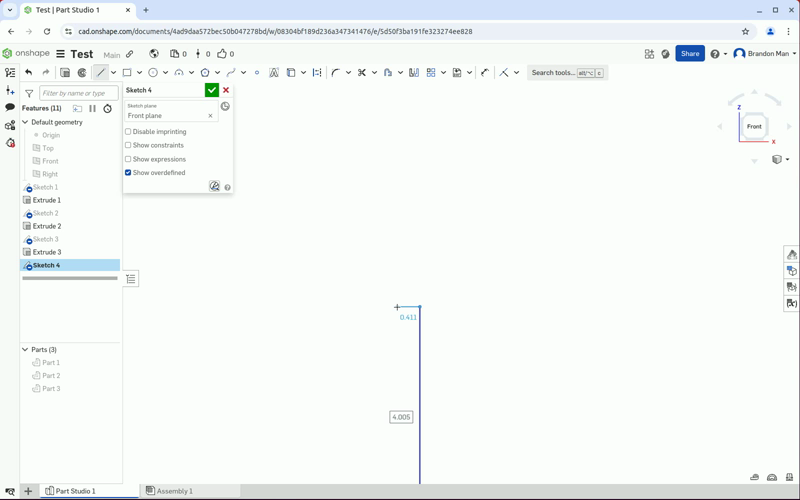
scroll(-6)
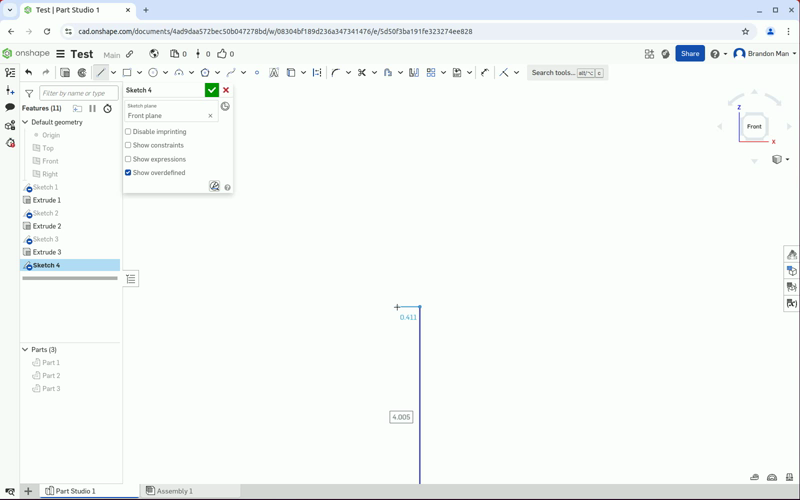
scroll(-6)
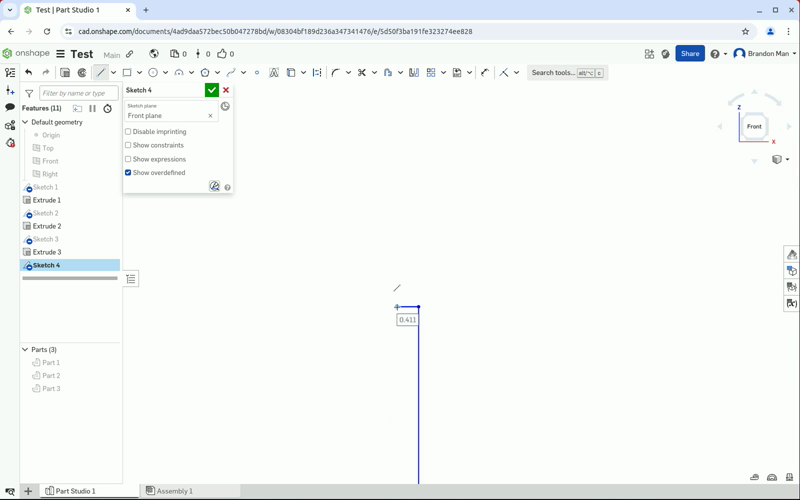
scroll(-6)
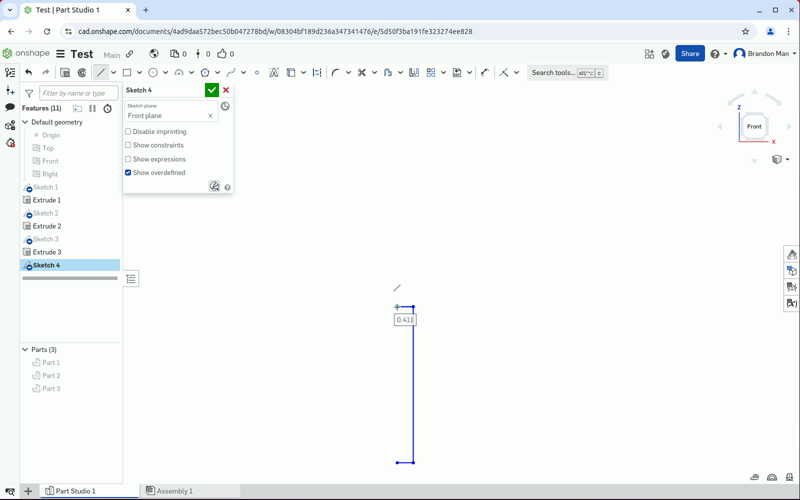
scroll(-6)
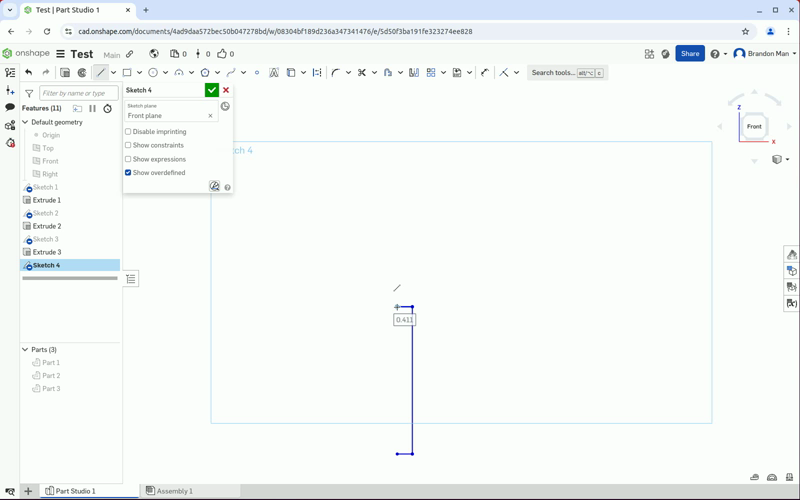
scroll(-6)
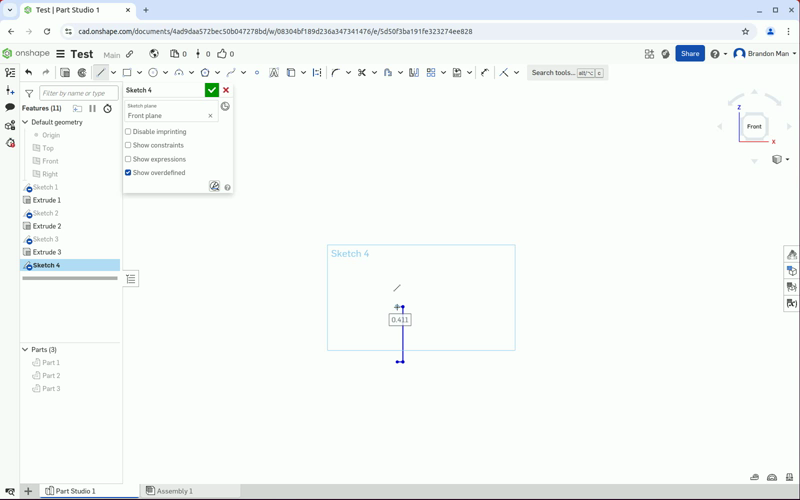
scroll(-6)
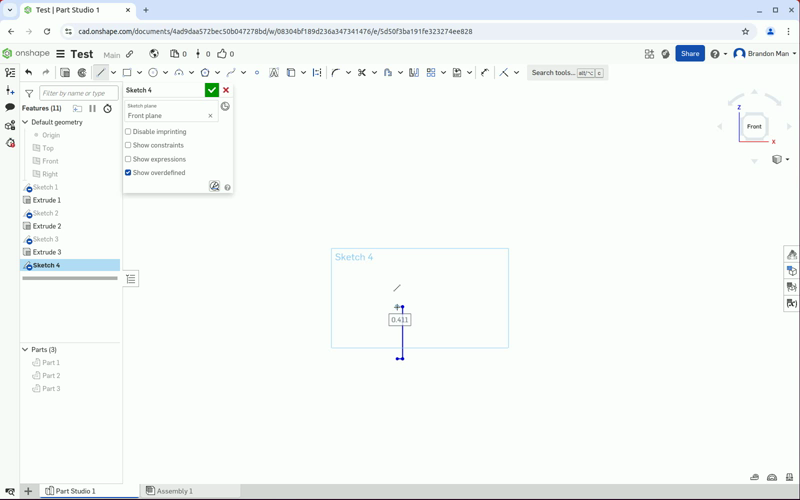
scroll(-6)
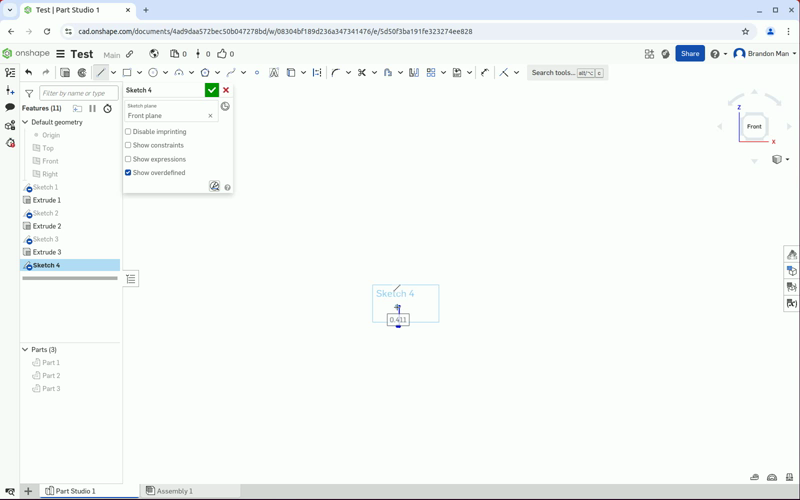
key_up(shift)
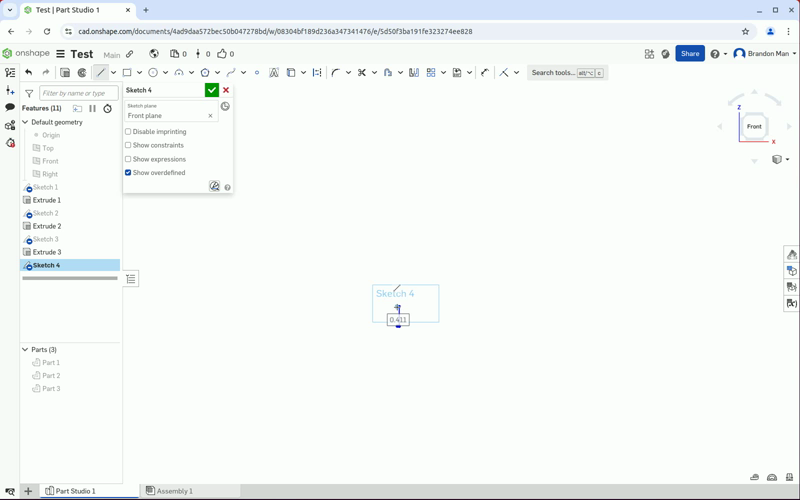
mouse_move(427, 306)
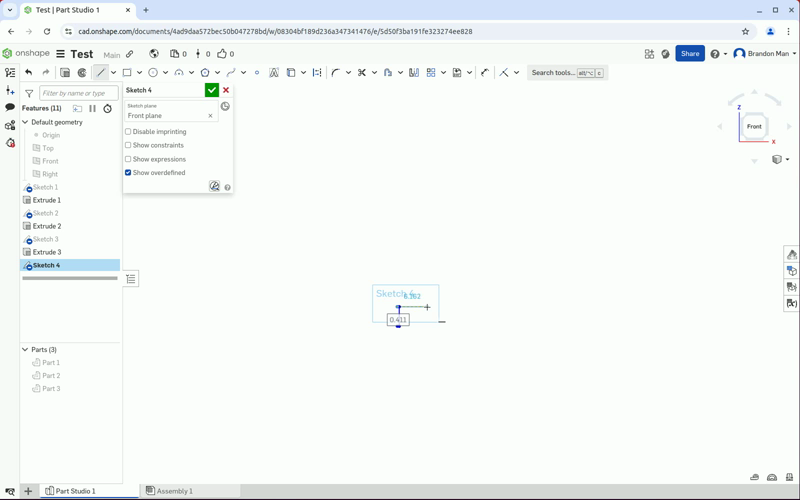
key_down(shift)
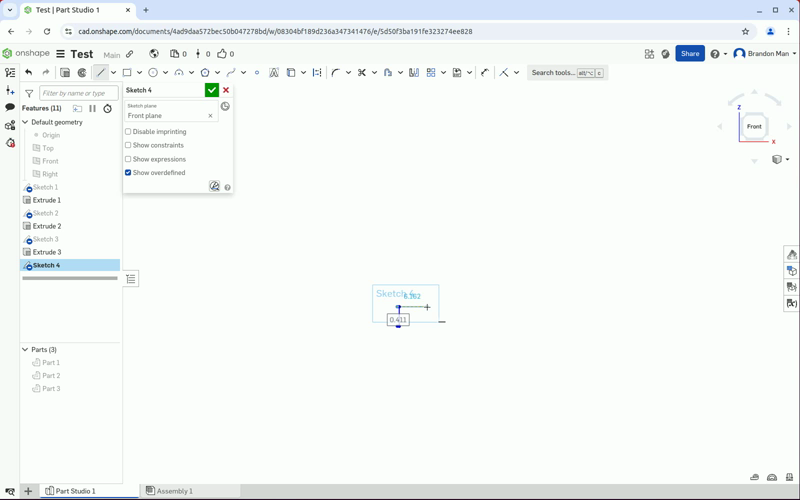
mouse_move(397, 326)
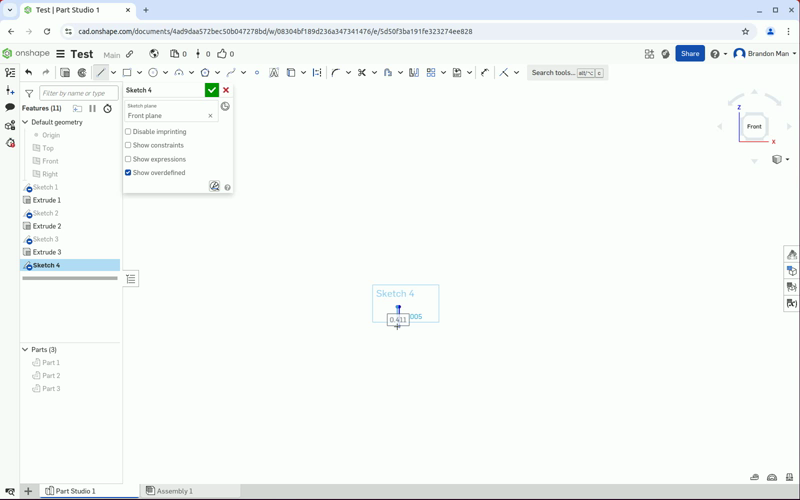
scroll(6)
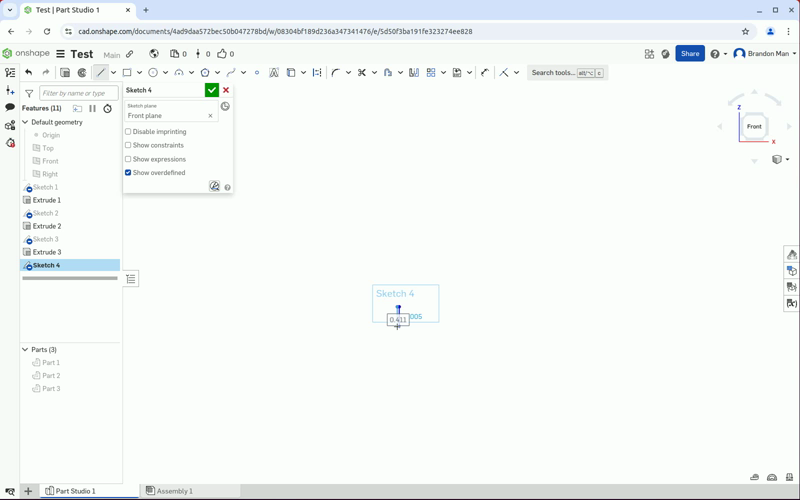
scroll(6)
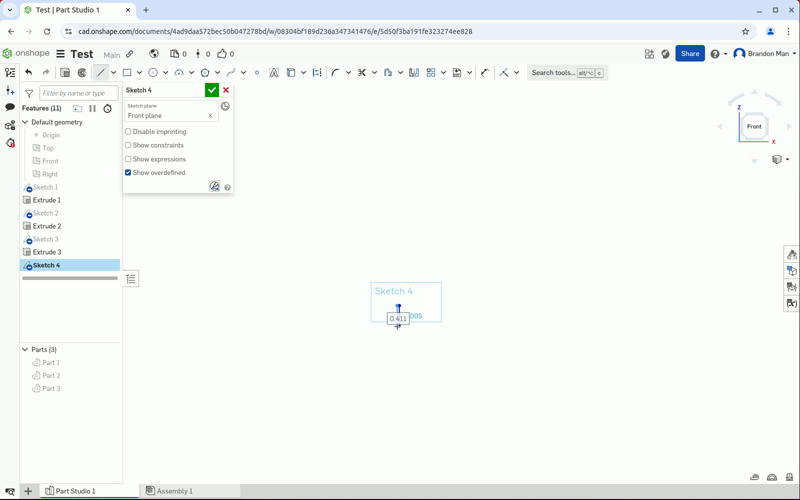
scroll(6)
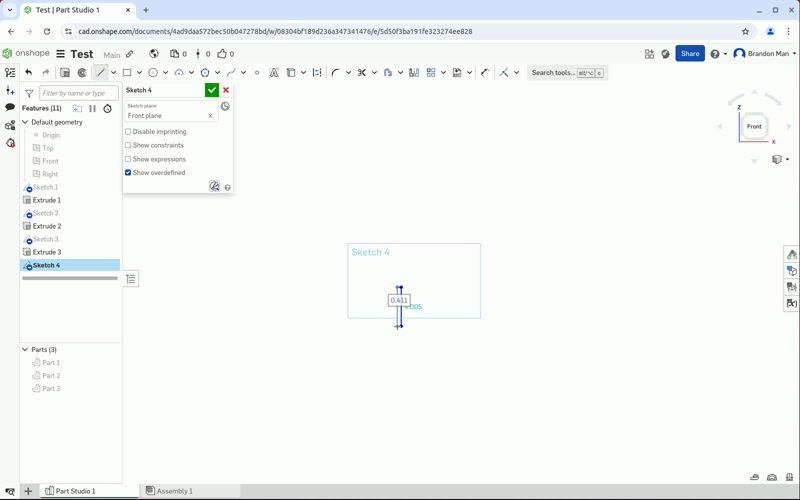
scroll(6)
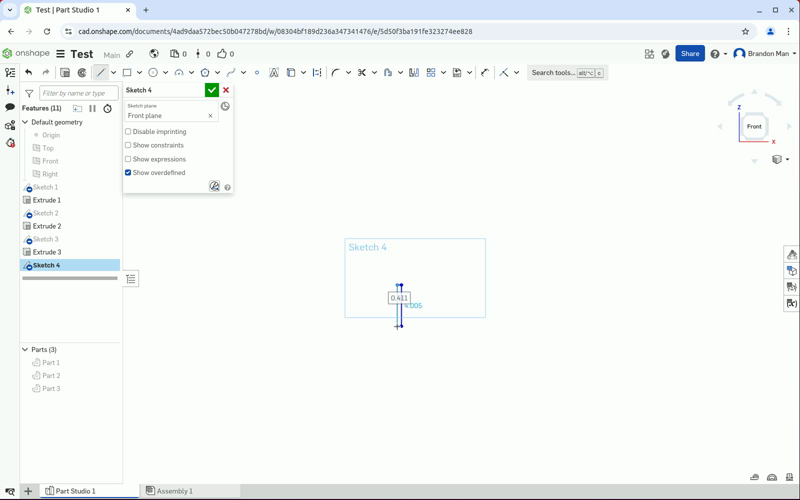
scroll(6)
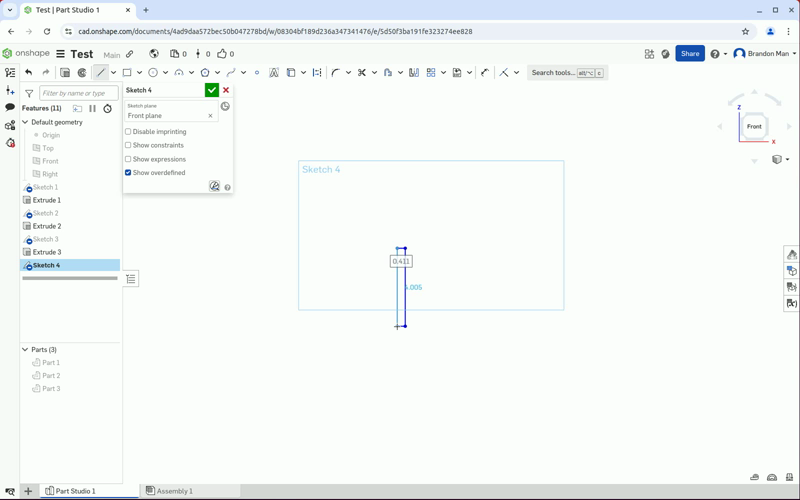
scroll(6)
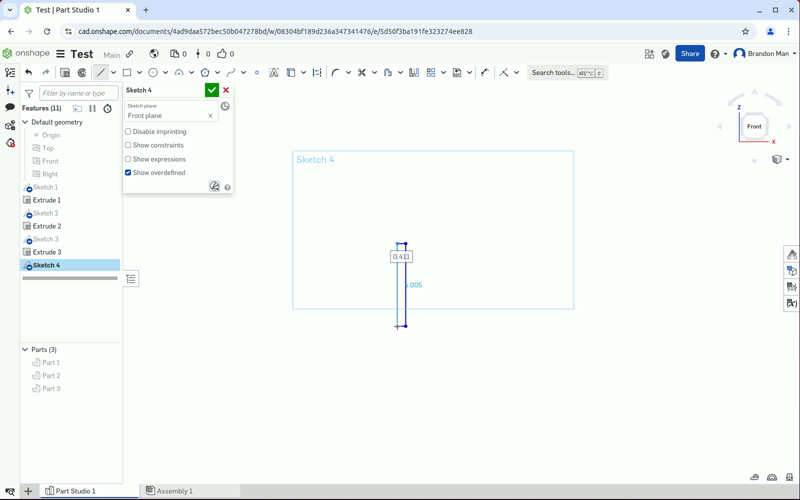
scroll(6)
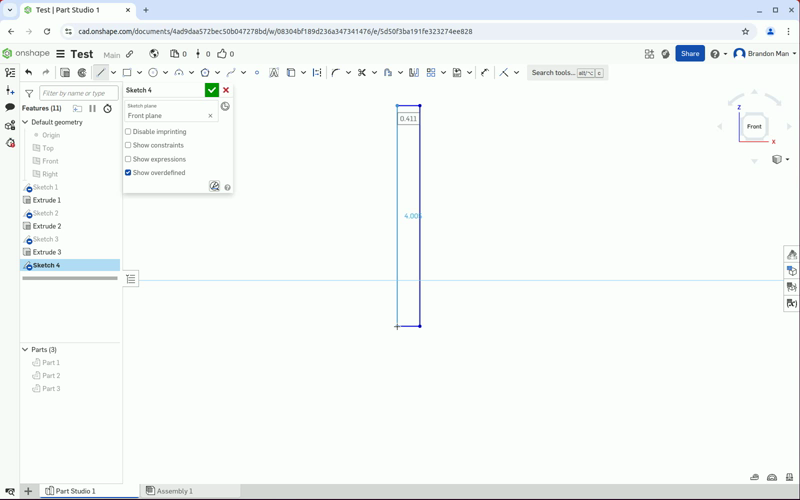
key_up(shift)
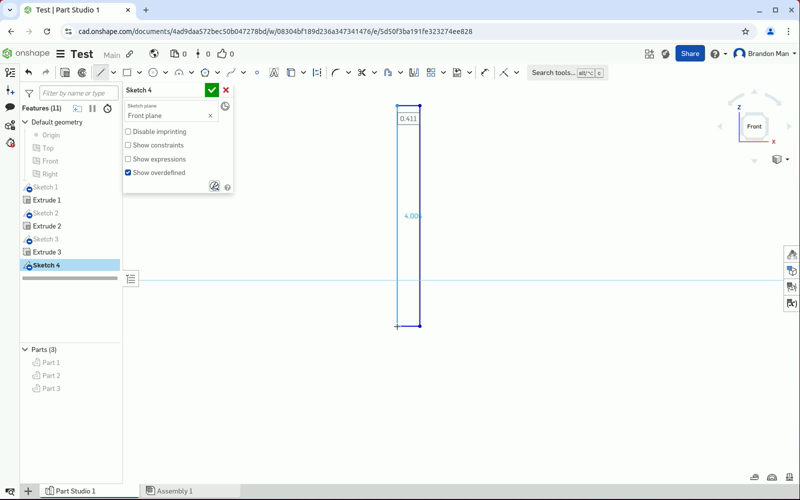
click(397, 326)
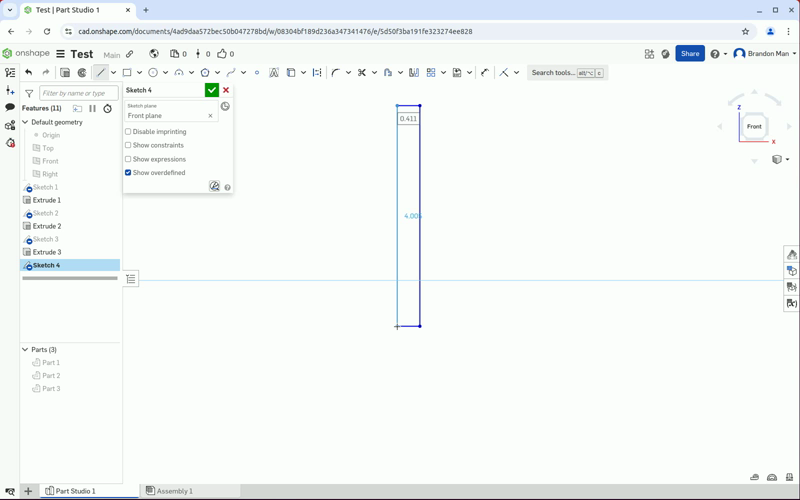
scroll(-6)
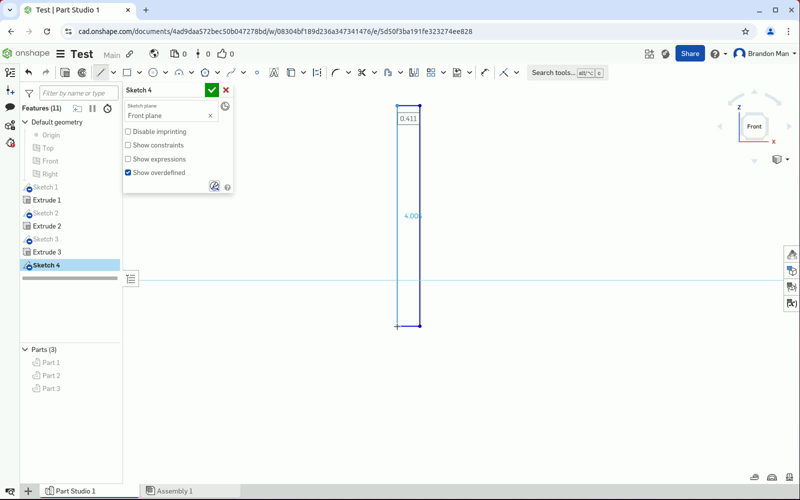
scroll(-6)
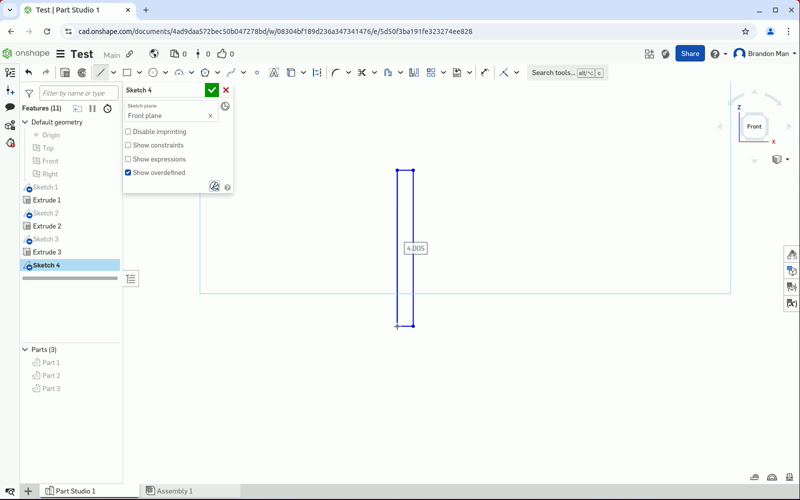
scroll(-6)
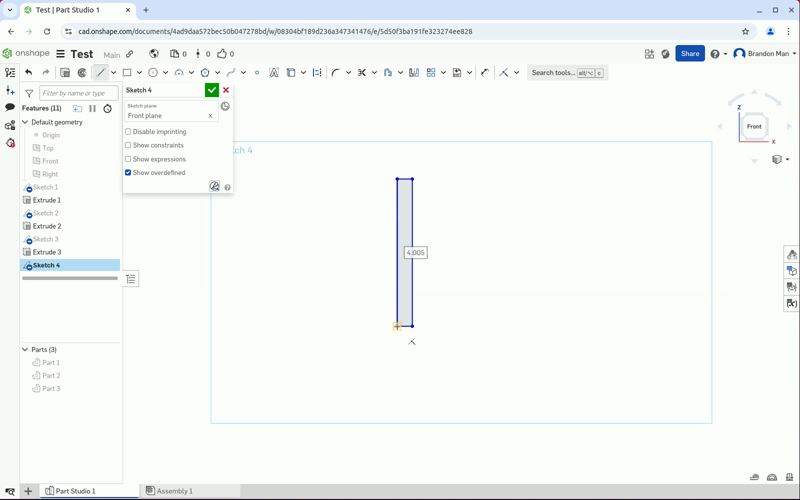
scroll(-6)
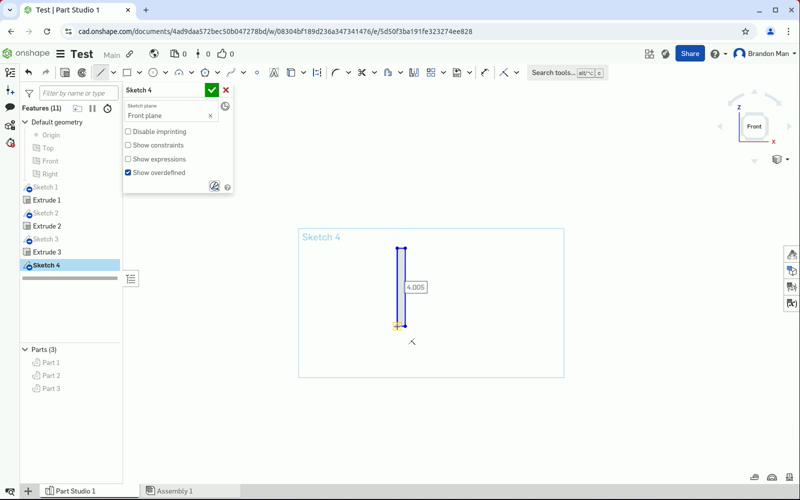
scroll(-6)
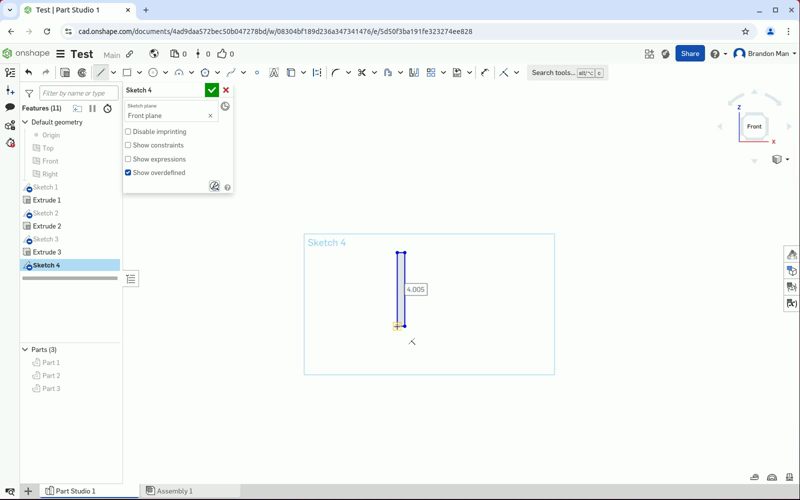
scroll(-6)
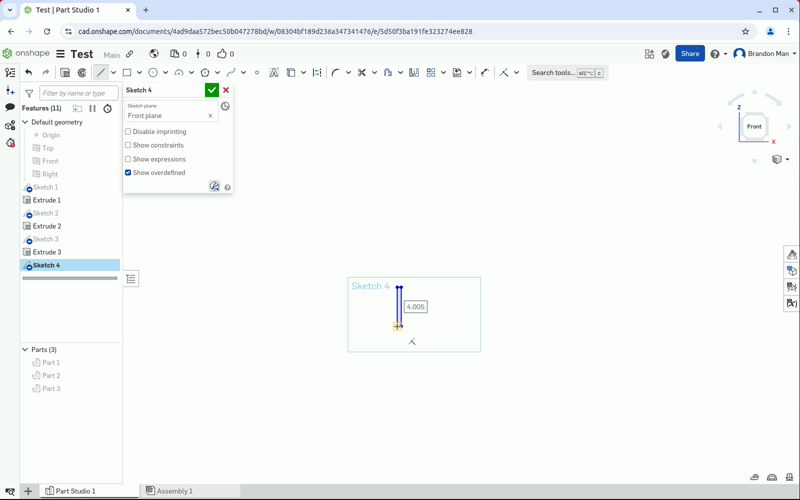
scroll(-6)
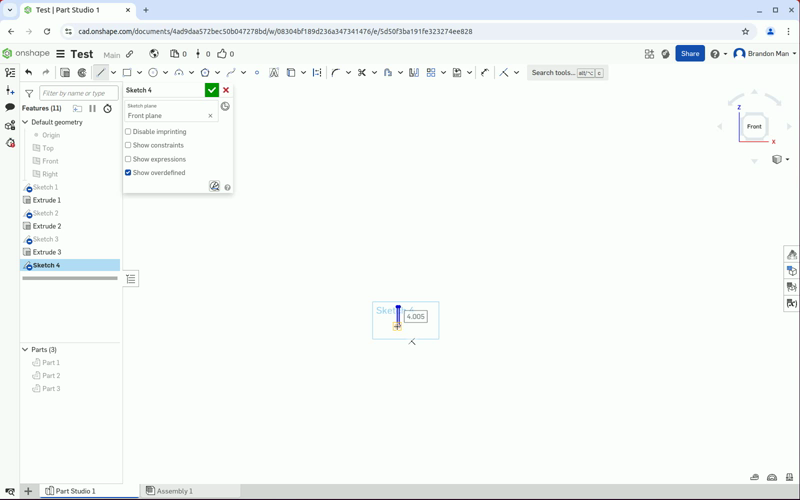
key(esc)
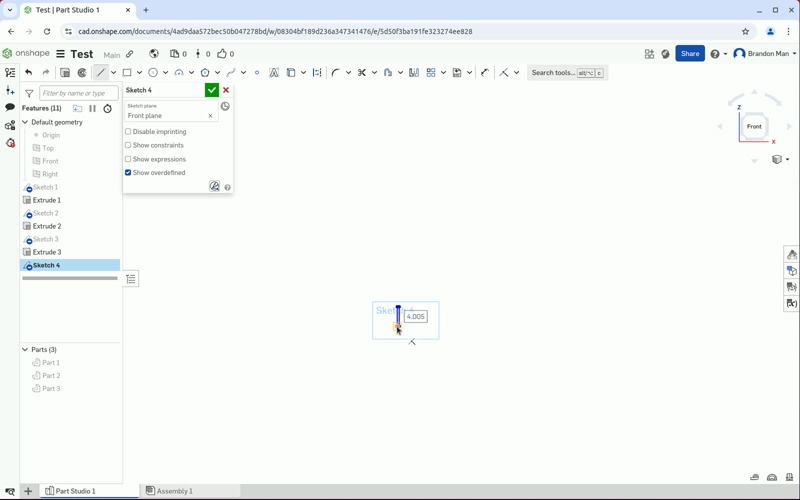
mouse_move(398, 326)
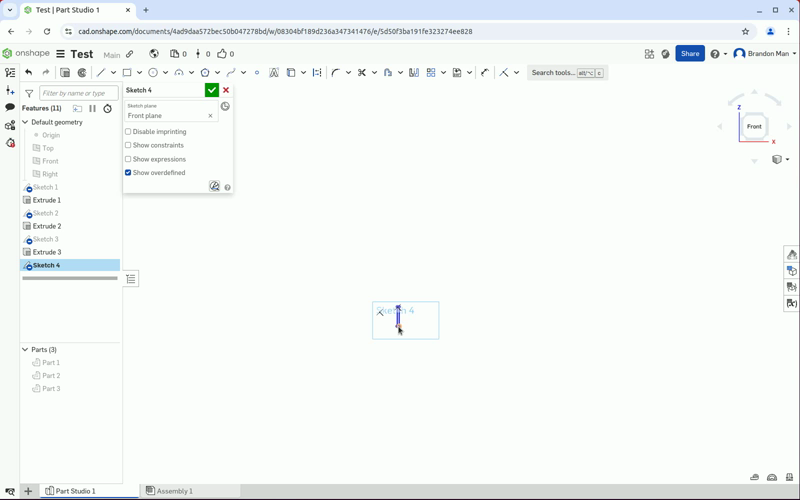
scroll(6)
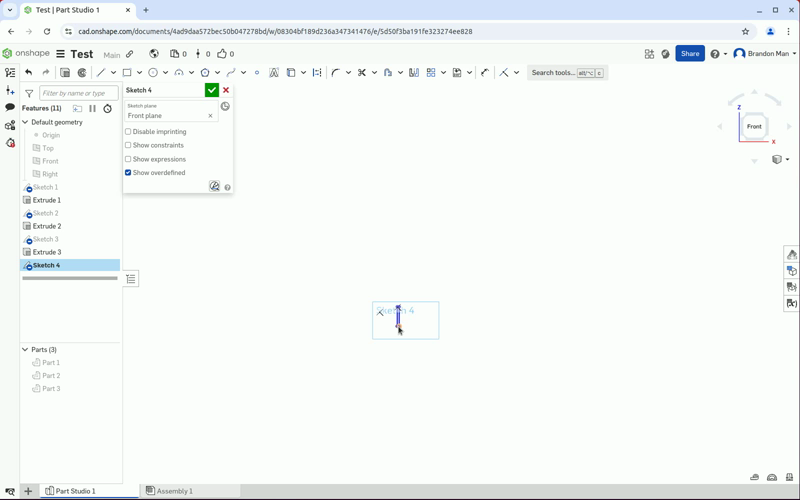
scroll(6)
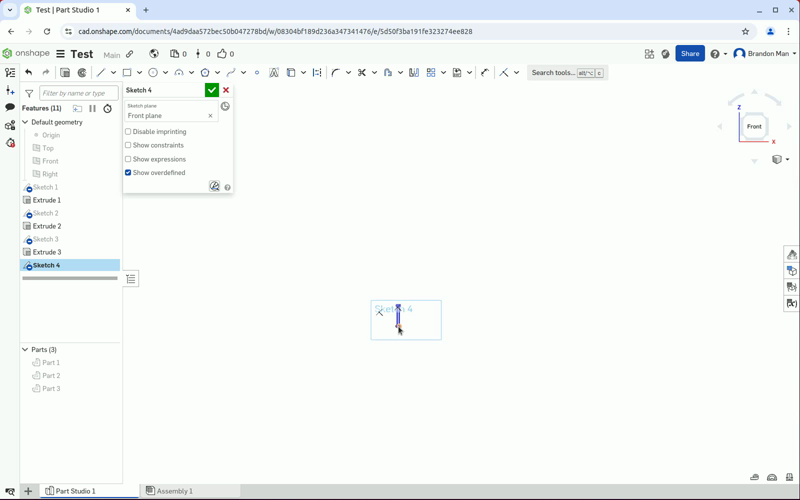
scroll(6)
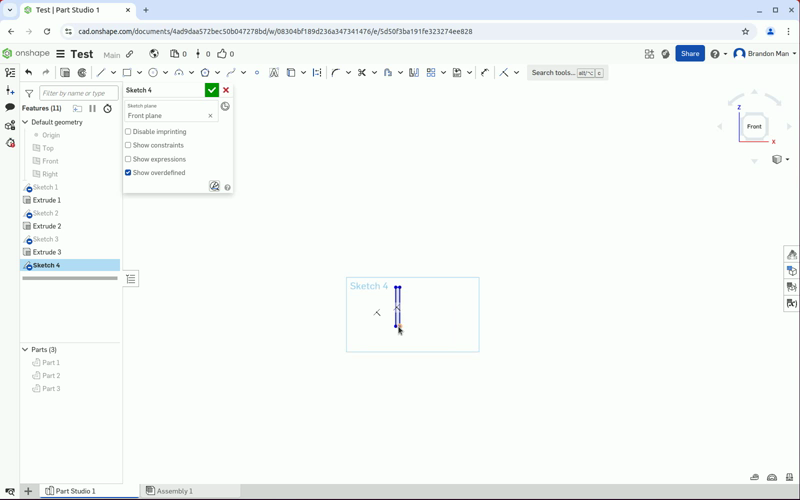
scroll(6)
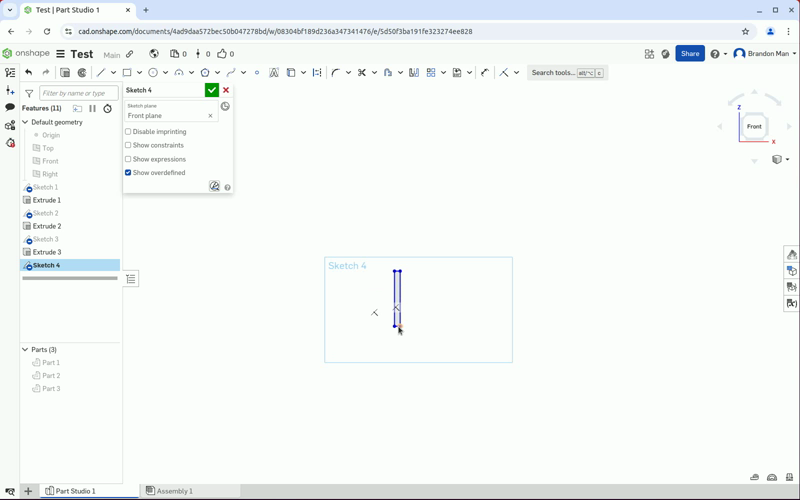
scroll(6)
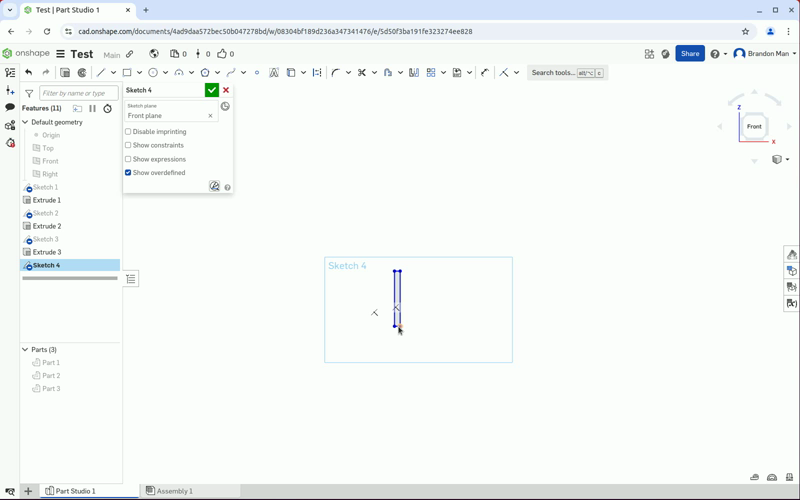
scroll(6)
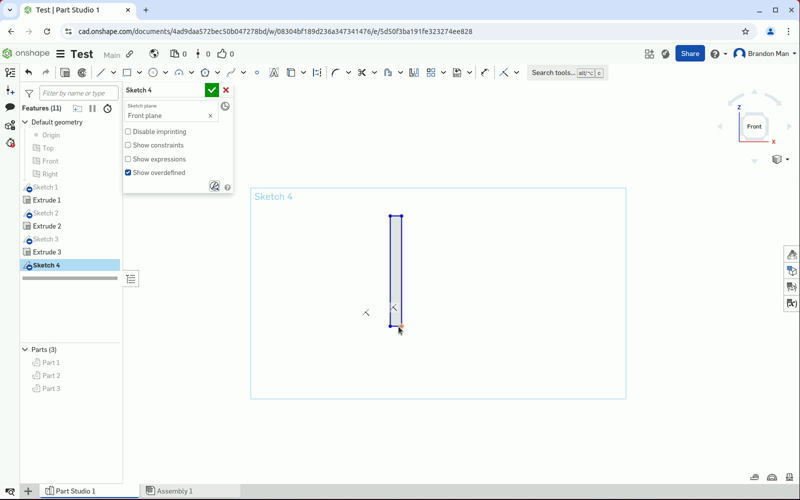
scroll(6)
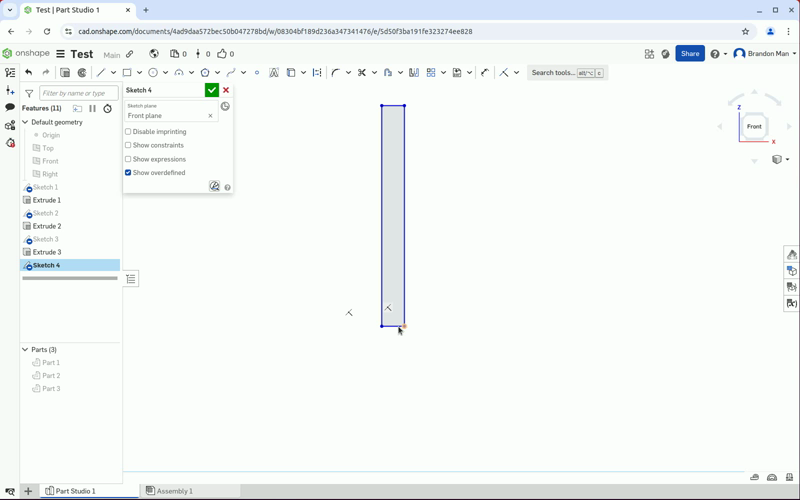
click(398, 326)
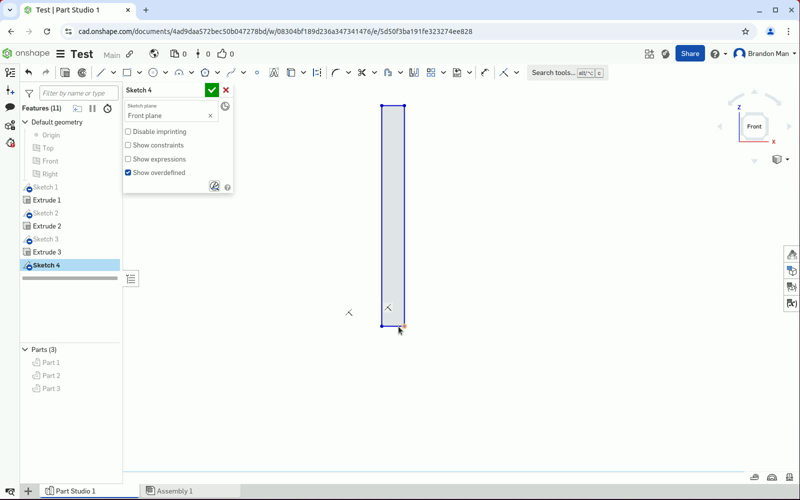
scroll(-6)
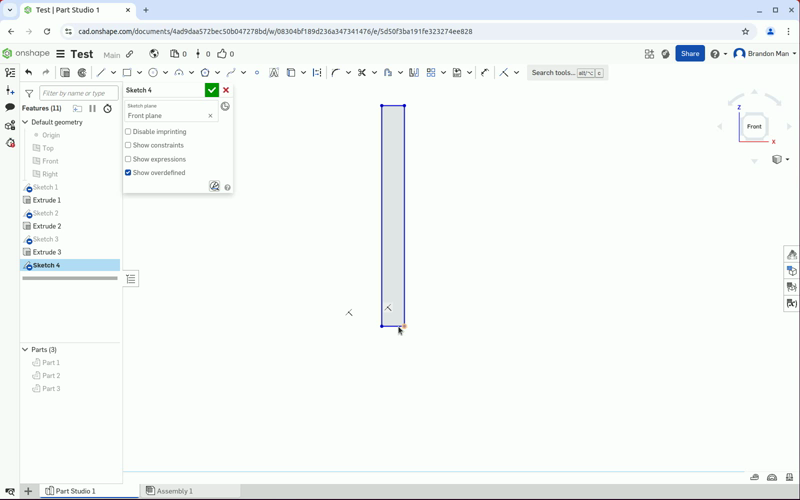
scroll(-6)
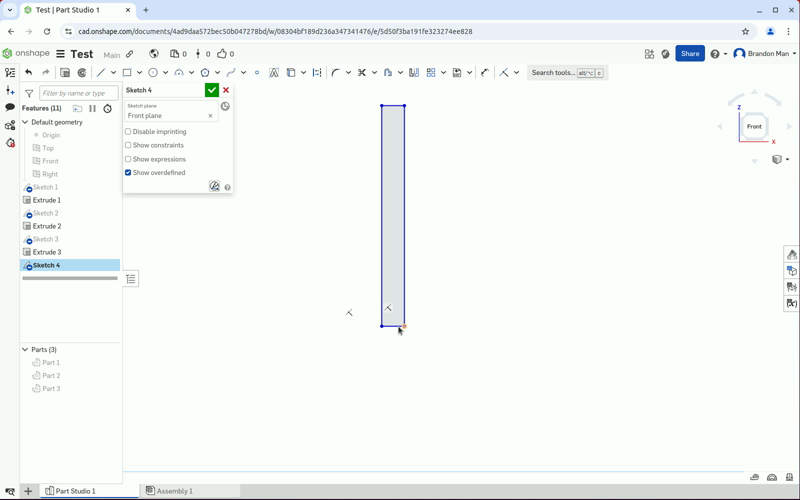
scroll(-6)
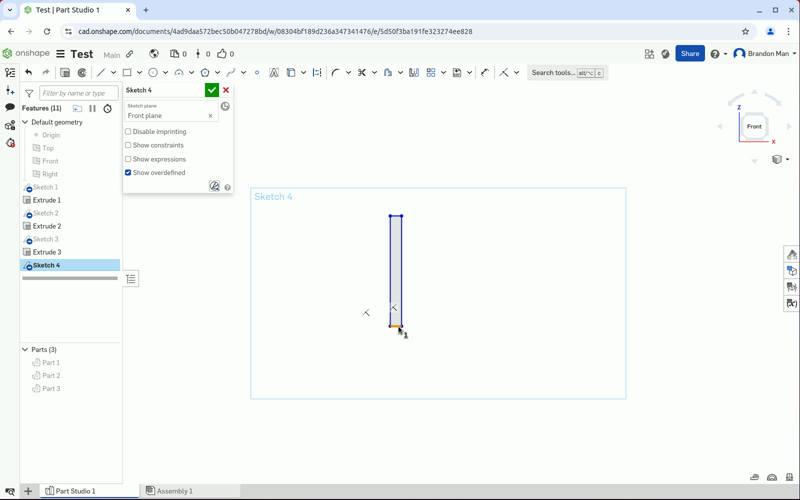
scroll(-6)
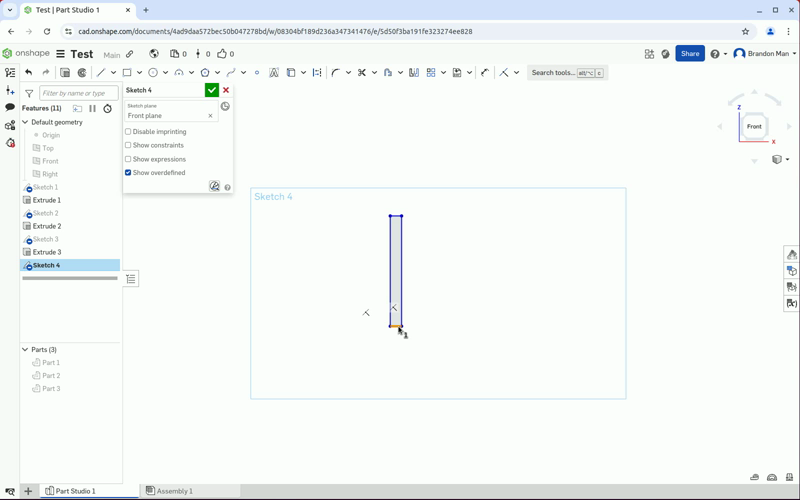
scroll(-6)
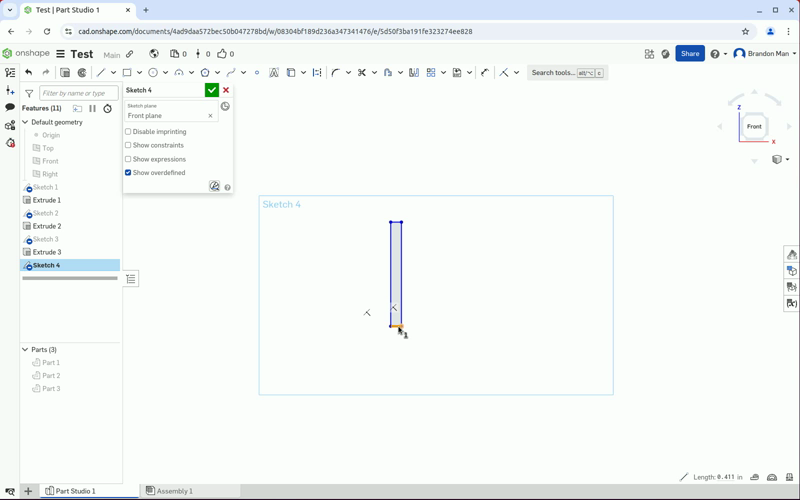
scroll(-6)
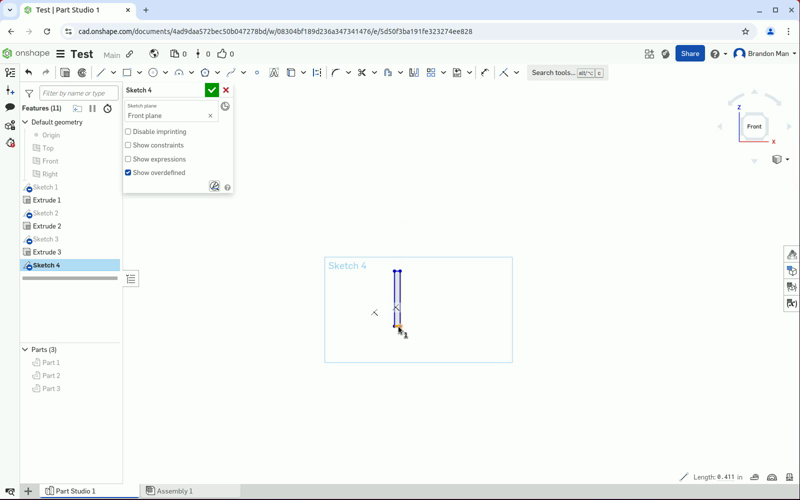
scroll(-6)
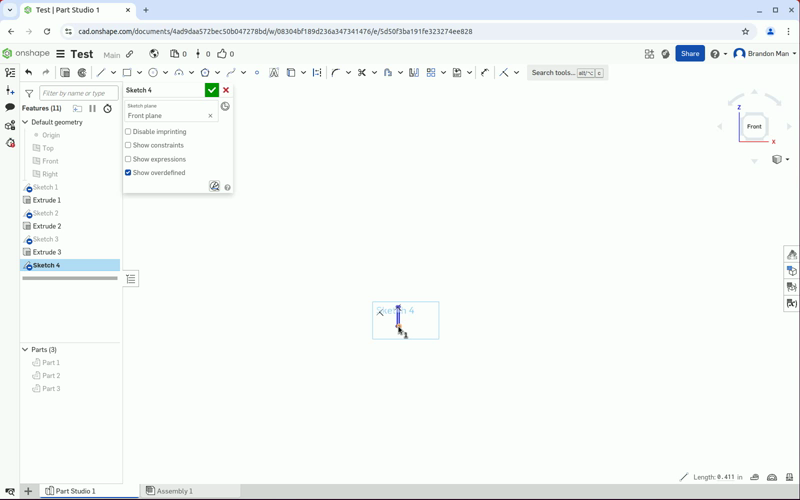
mouse_move(73, 352)
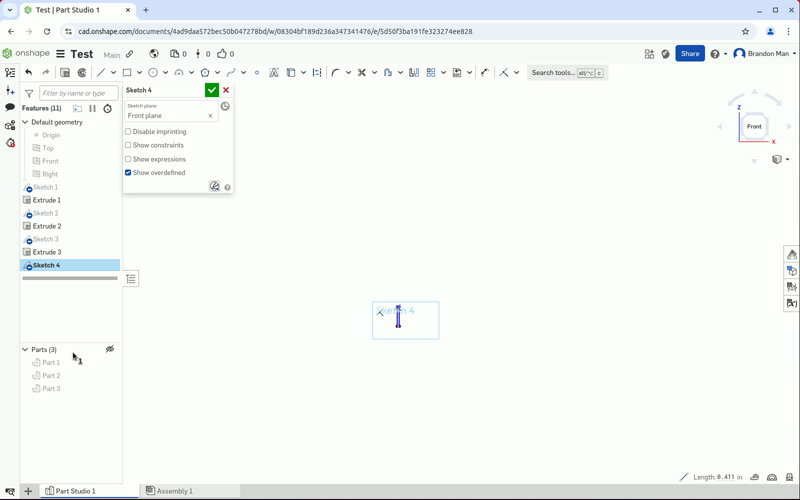
key(shift+y)
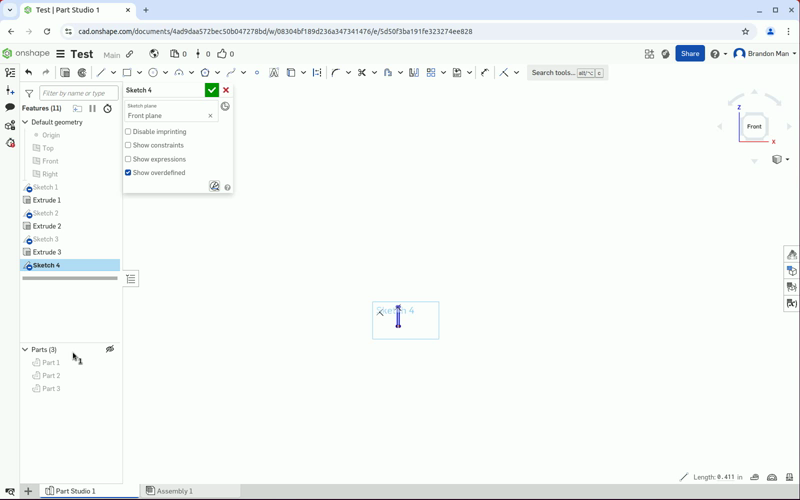
key(shift+e)
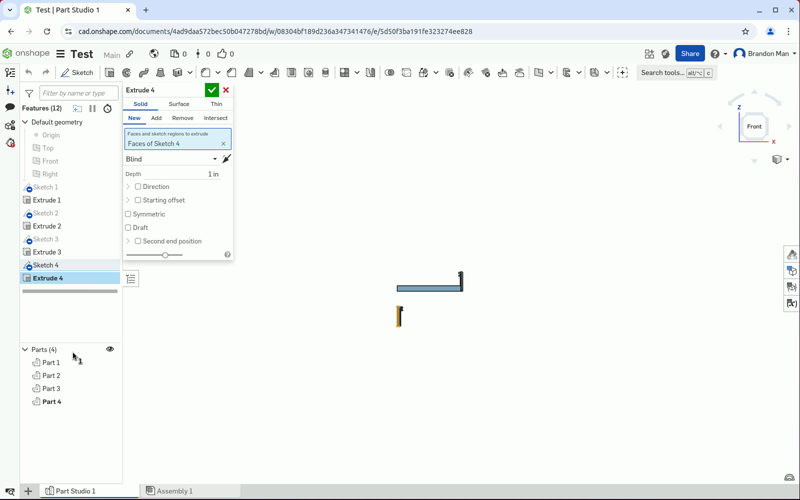
mouse_move(143, 106)
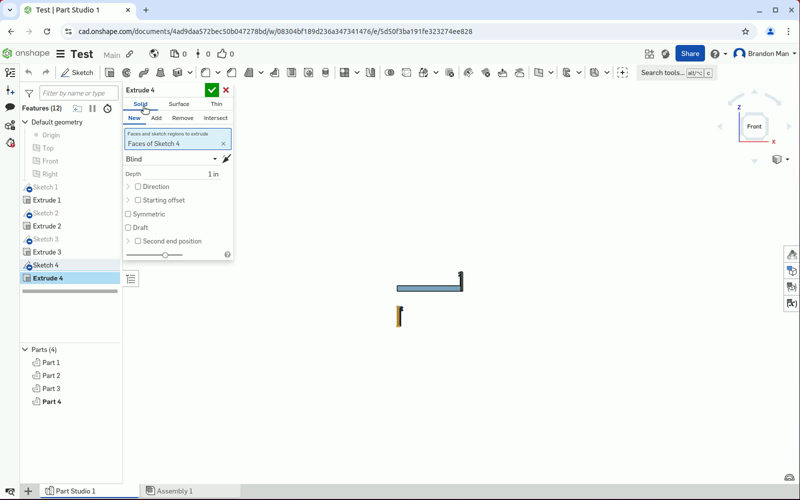
click(143, 106)
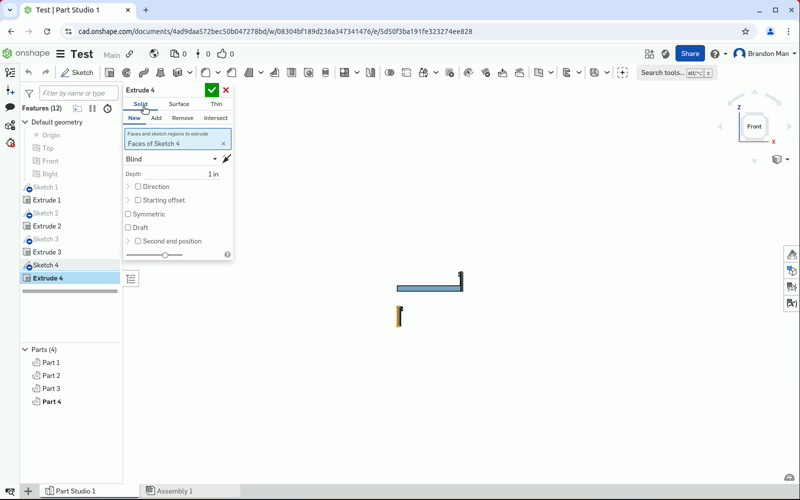
mouse_move(137, 120)
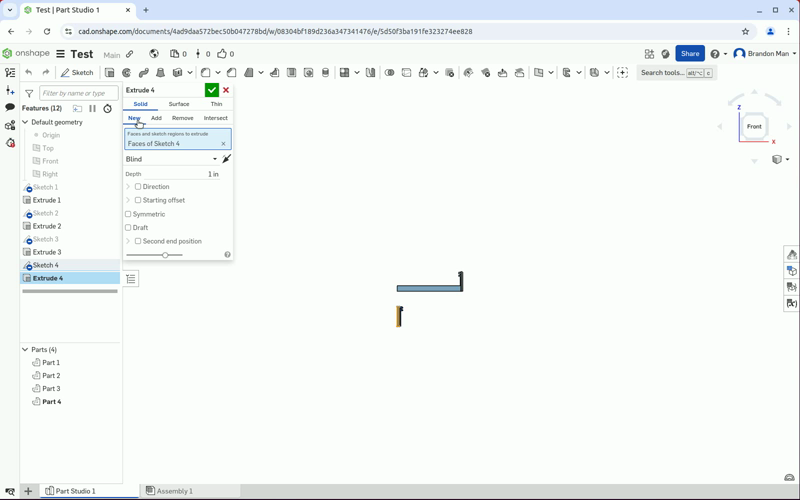
click(137, 120)
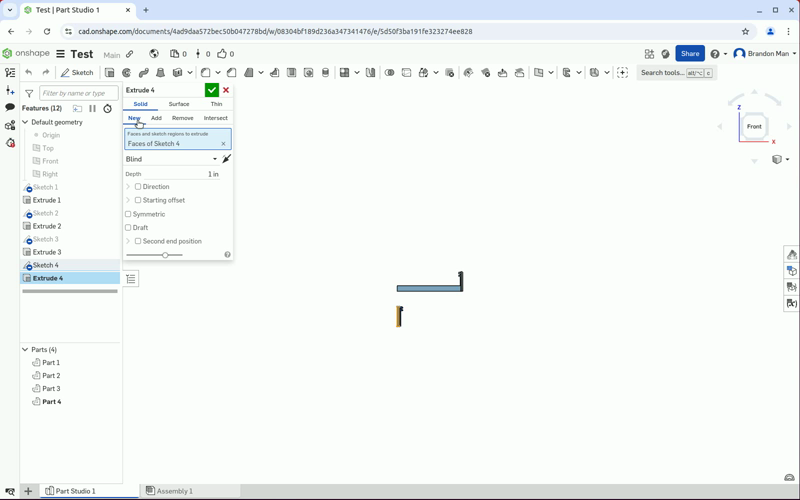
key(tab, 4)
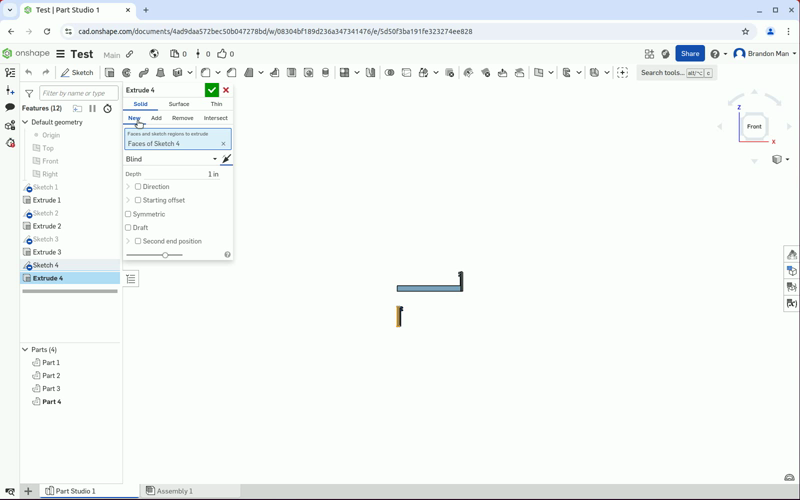
text(23.108)
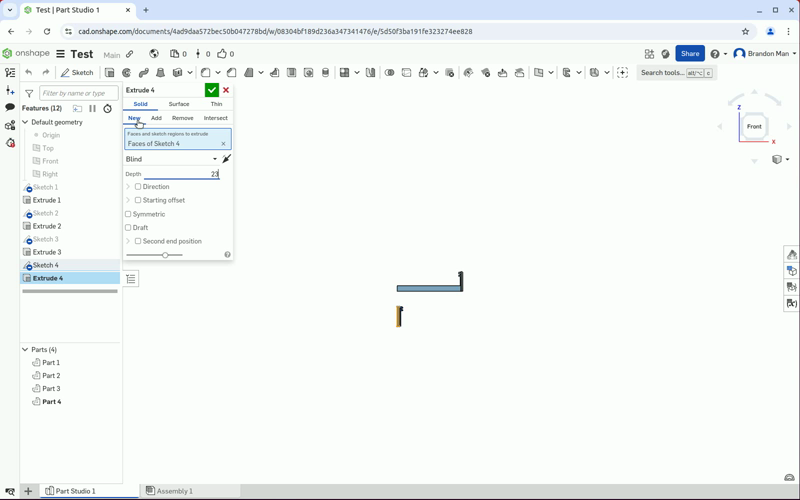
key(enter)
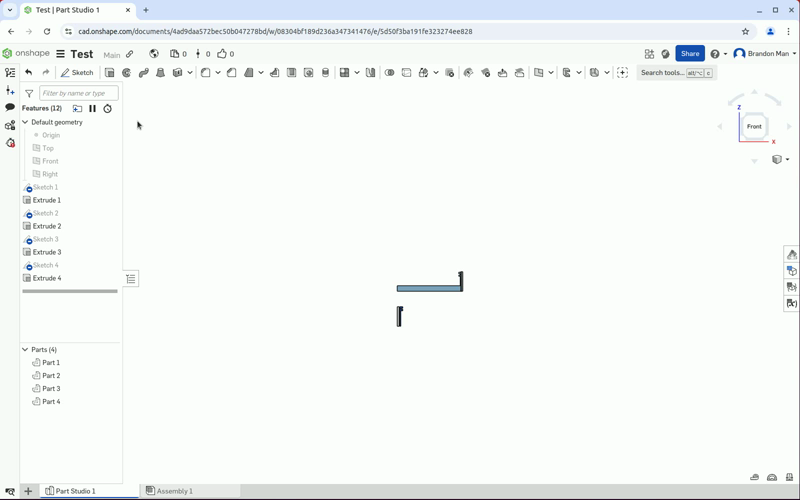
key(shift+h)
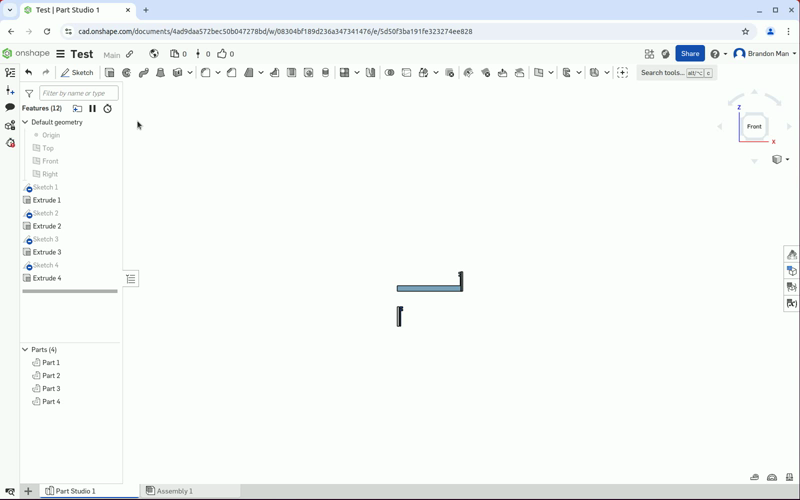
key(shift+h)
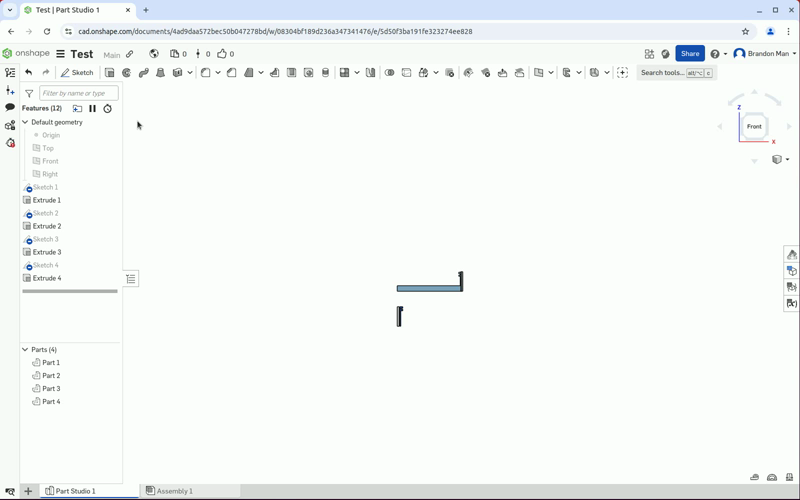
key(shift+7)
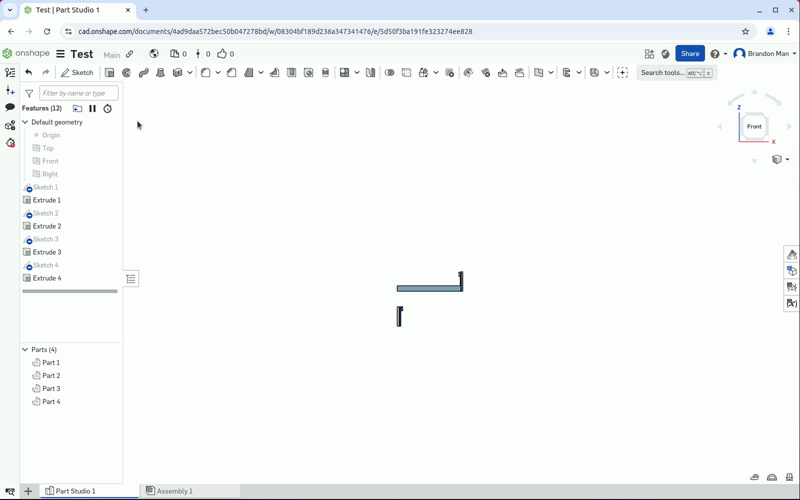
key(left, 2)
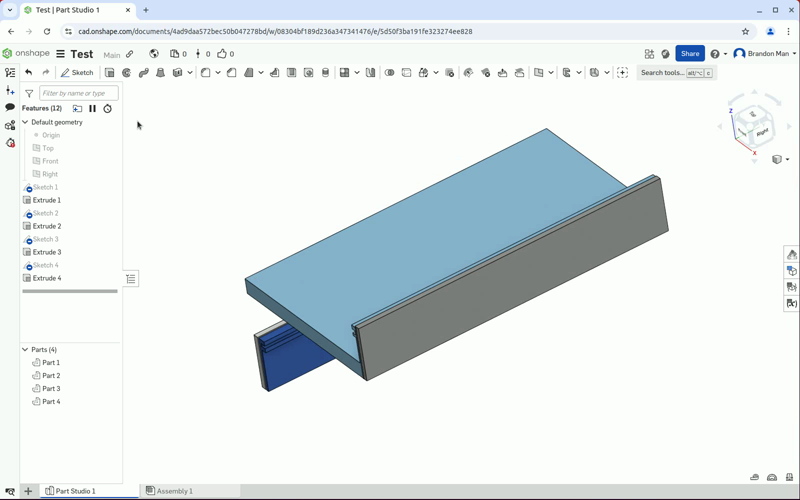
key(down, 2)
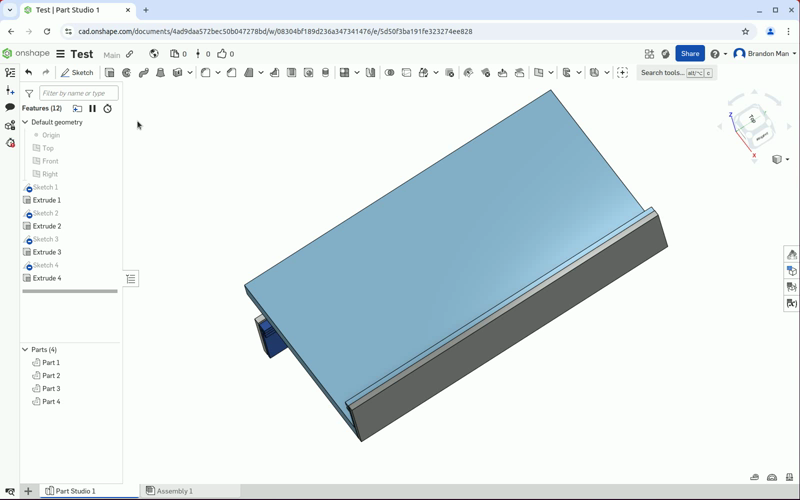
key(up, 2)
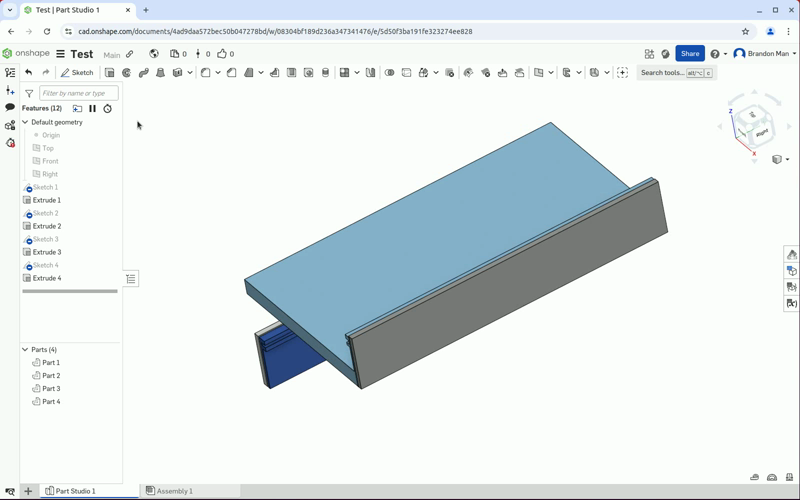
key(right, 2)
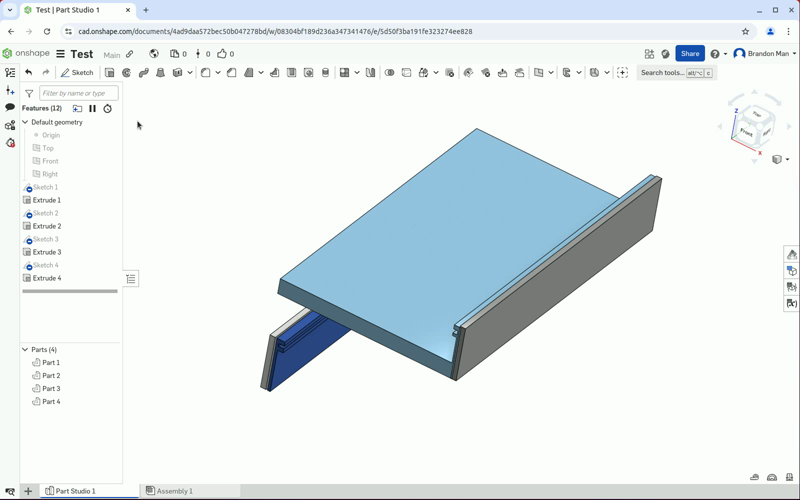
mouse_move(73, 189)
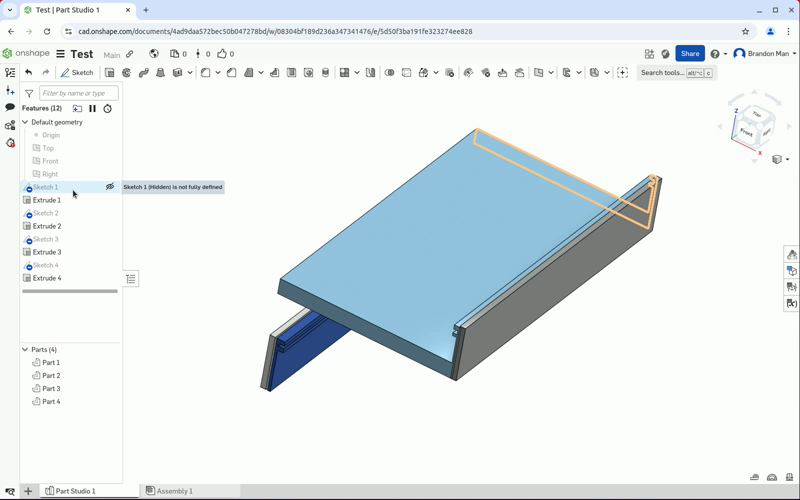
click(73, 189)